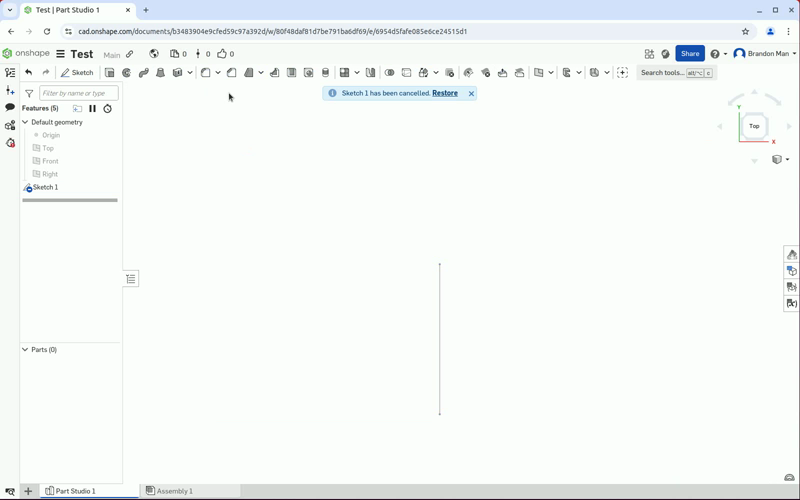
key(shift+h)
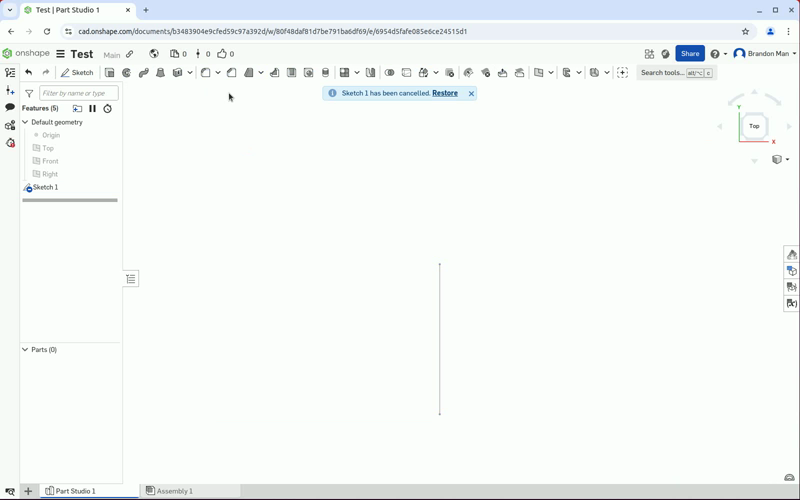
key(shift+s)
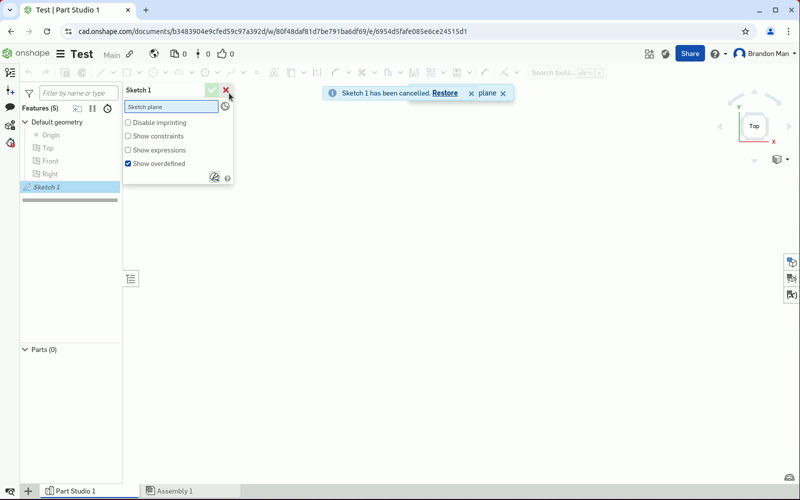
mouse_move(73, 150)
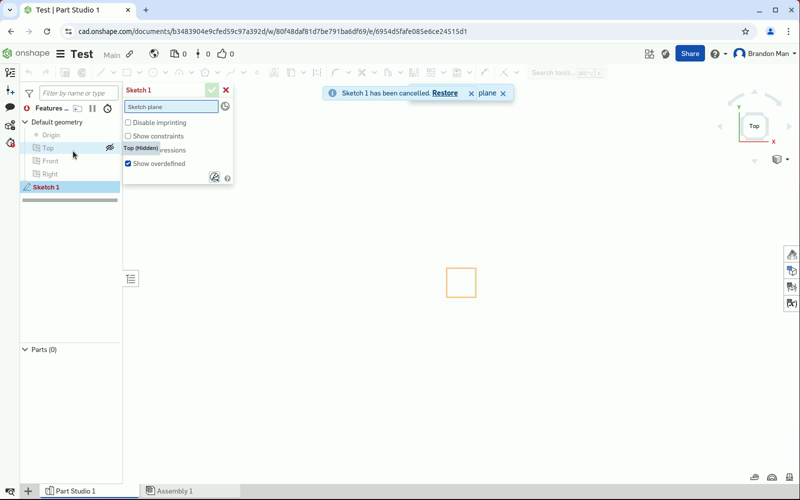
click(73, 150)
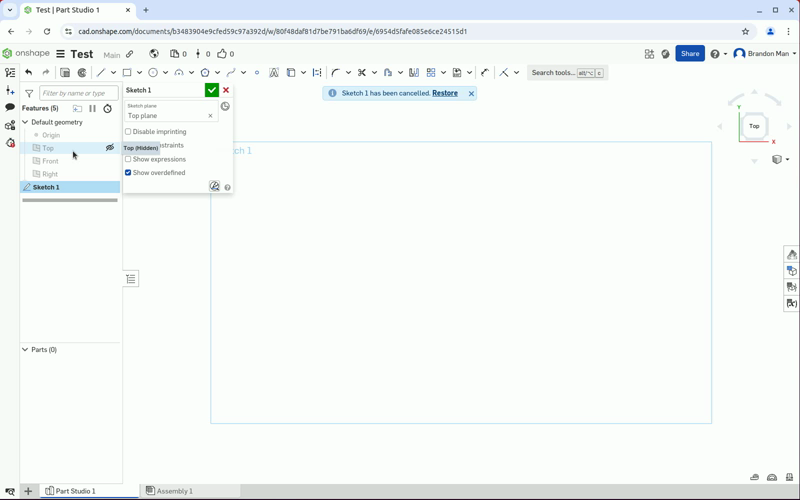
mouse_move(73, 352)
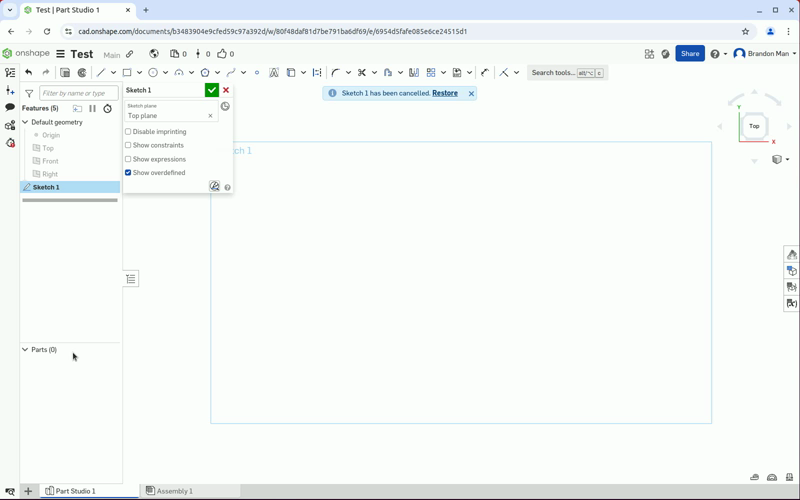
key(y)
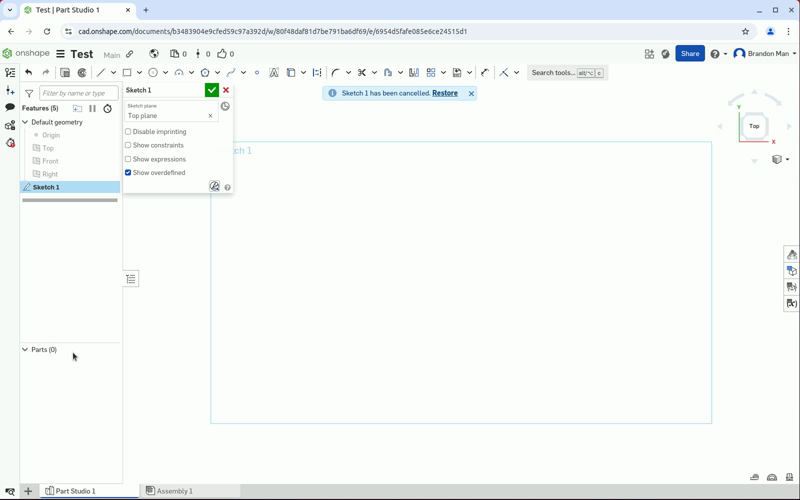
key(l)
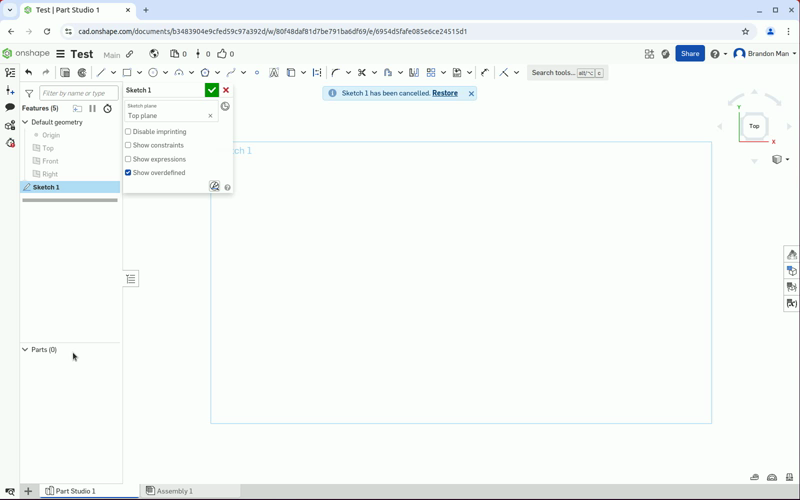
key_down(shift)
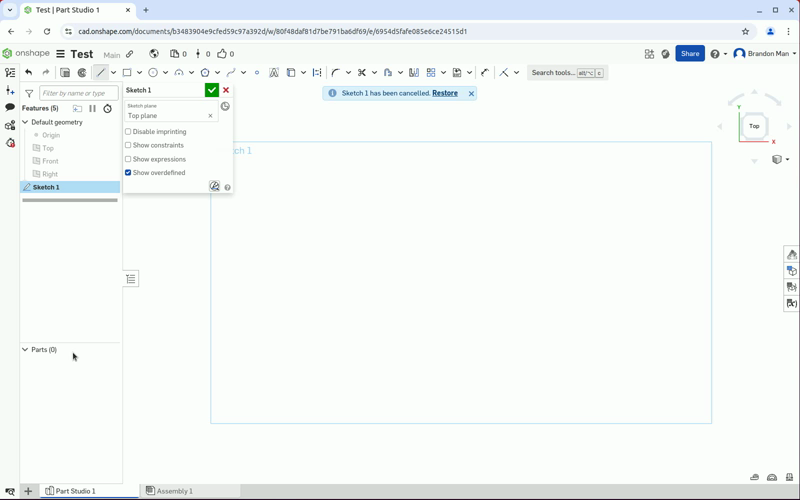
mouse_move(395, 326)
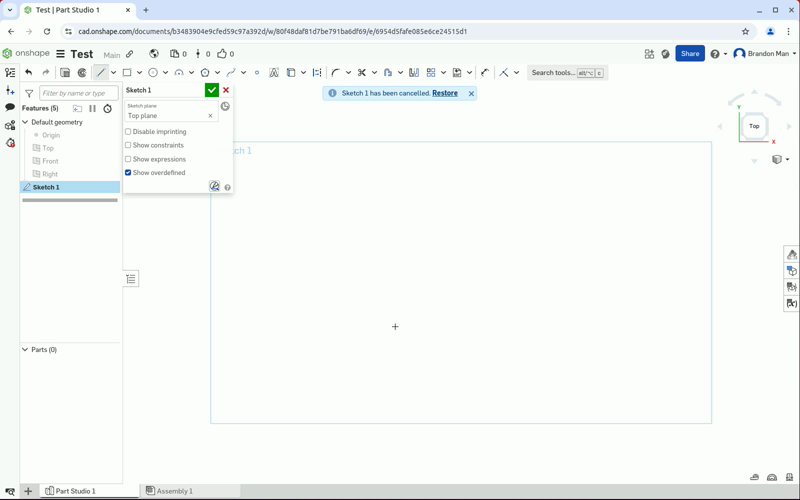
click(395, 326)
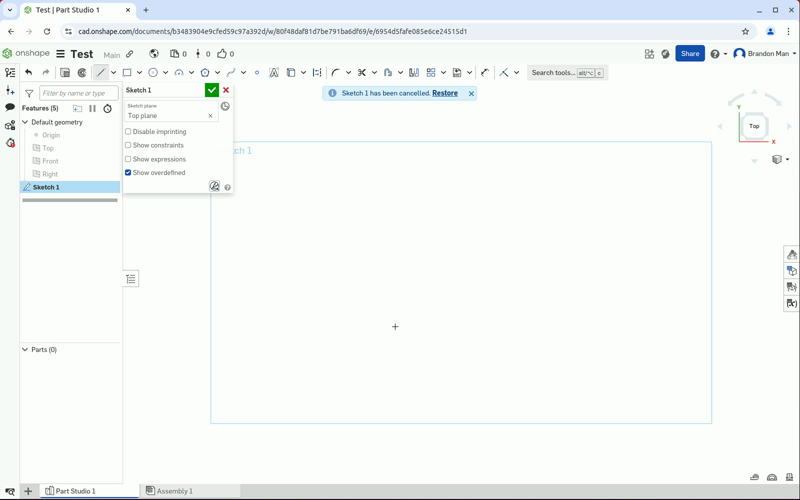
key_up(shift)
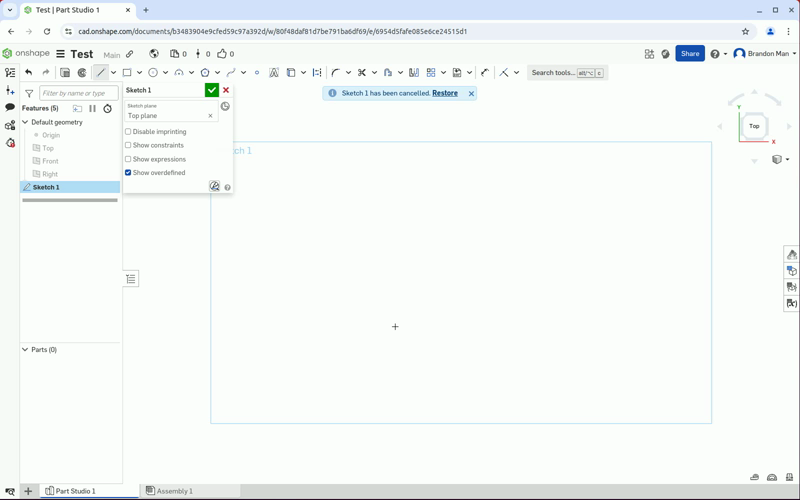
key_down(shift)
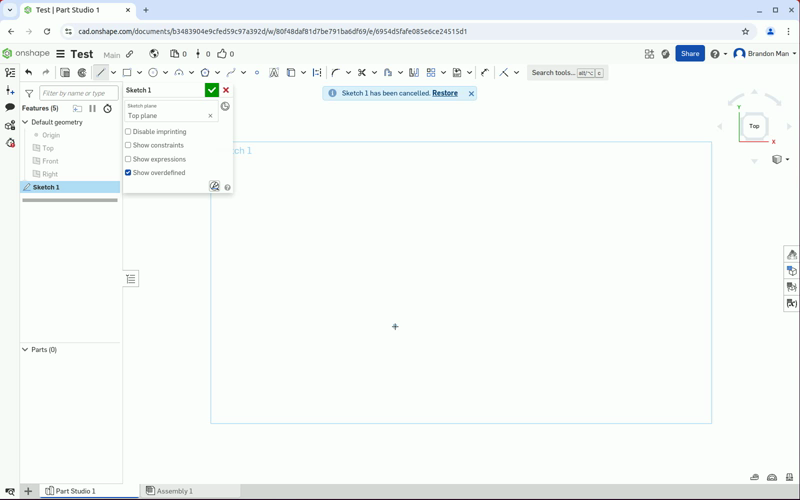
mouse_move(526, 326)
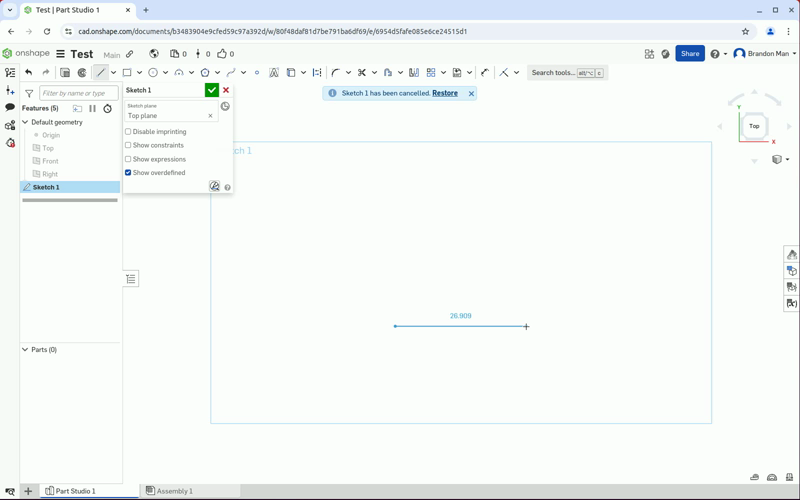
click(526, 326)
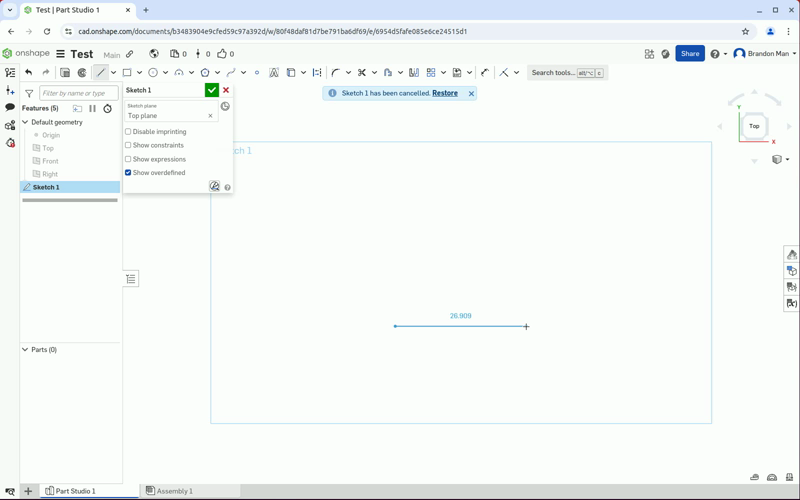
key_up(shift)
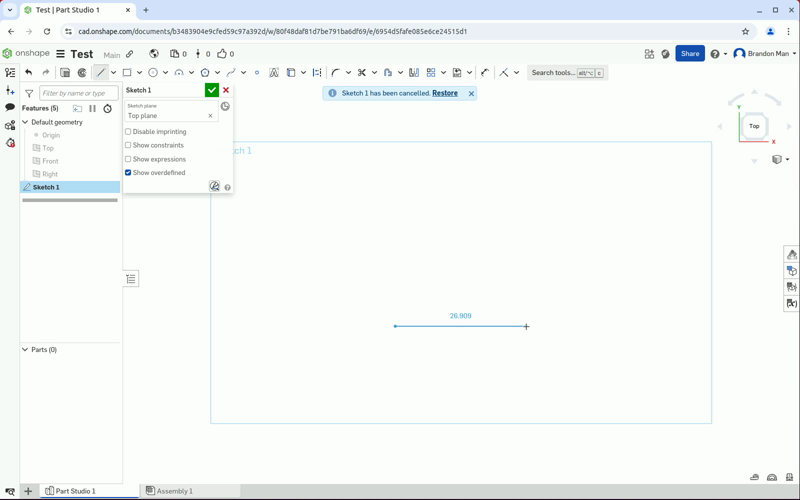
key_down(shift)
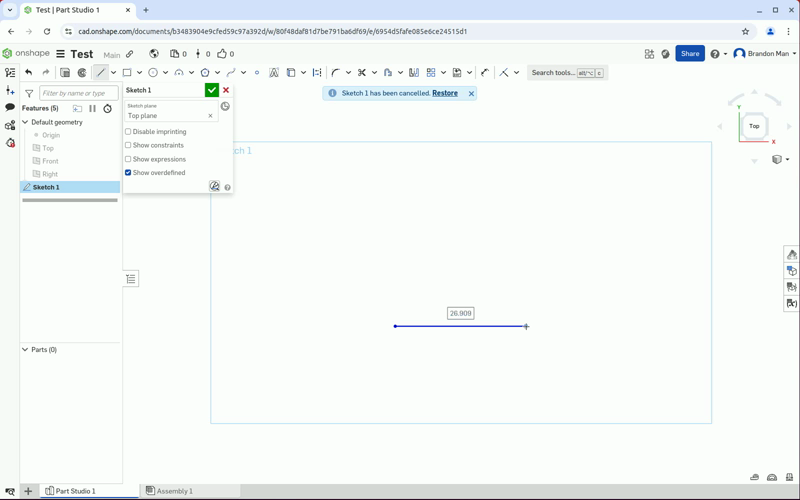
mouse_move(526, 239)
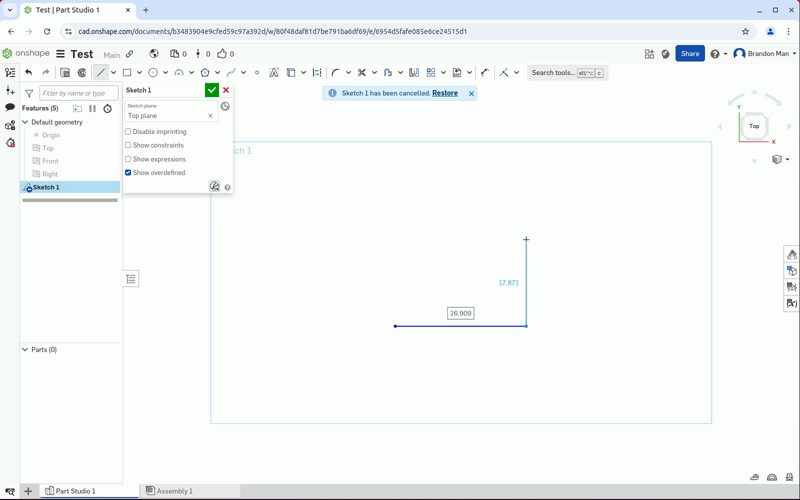
click(526, 239)
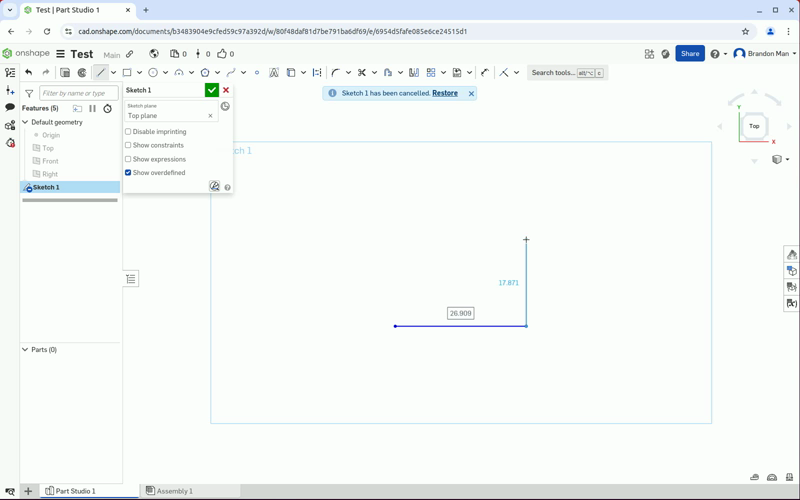
key_up(shift)
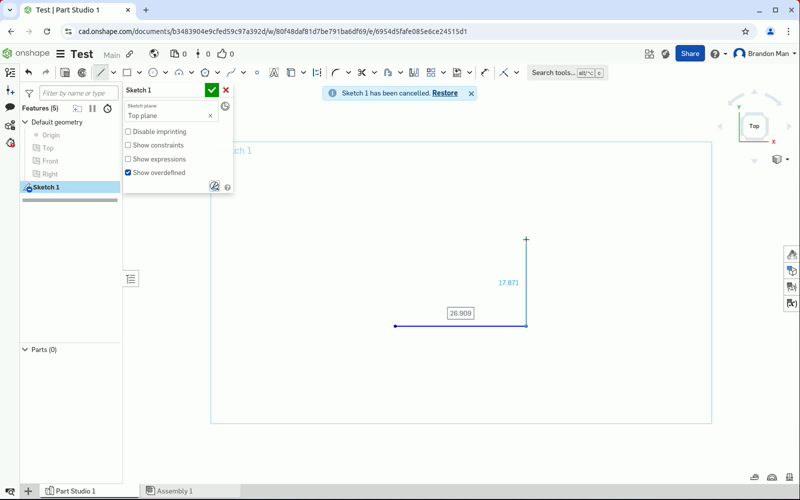
key_down(shift)
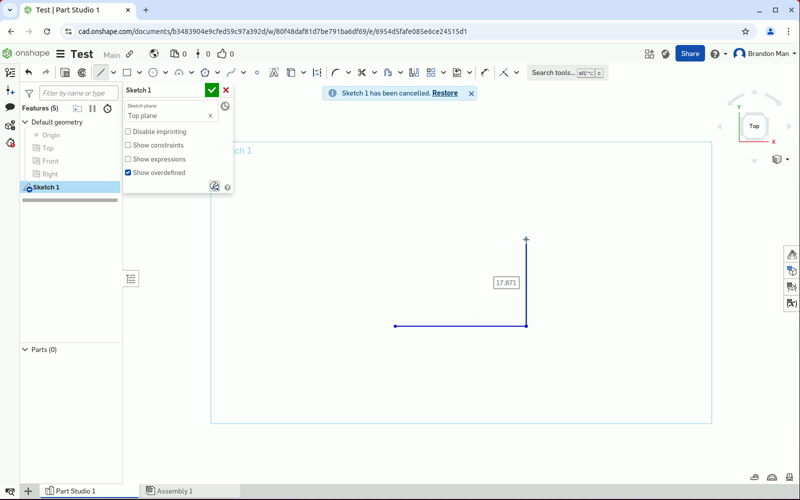
mouse_move(395, 239)
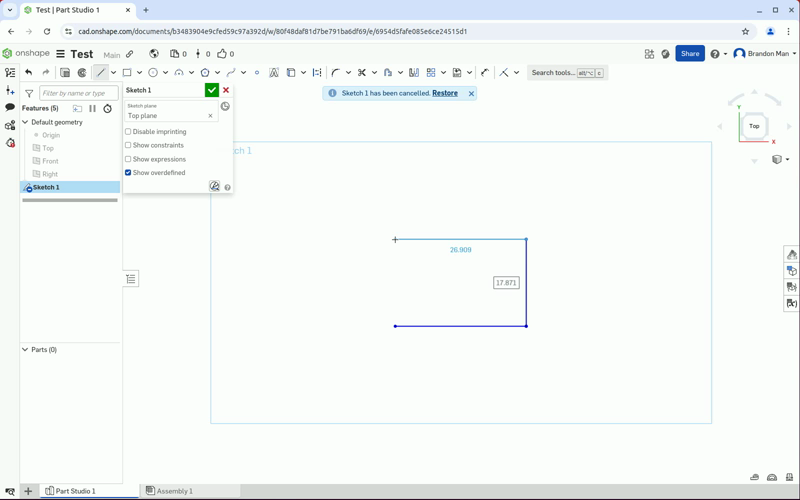
click(395, 239)
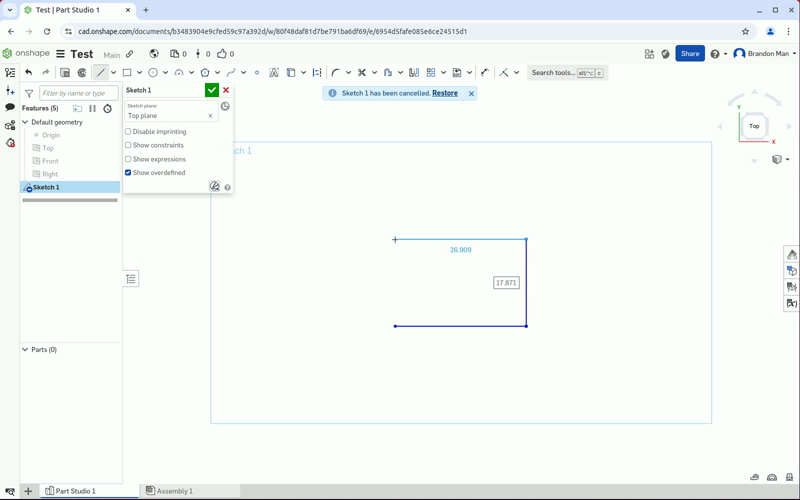
key_up(shift)
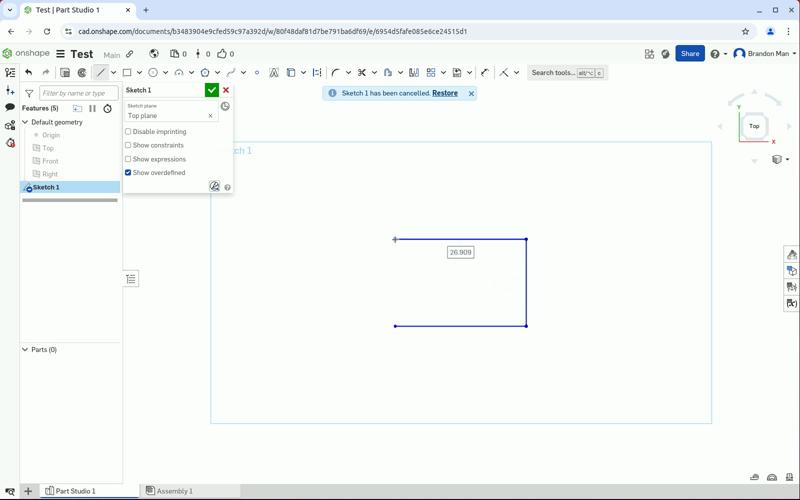
key_down(shift)
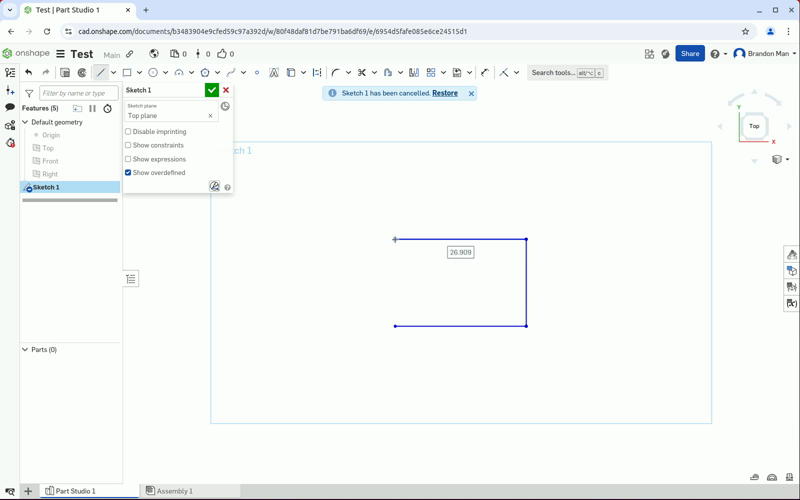
mouse_move(395, 326)
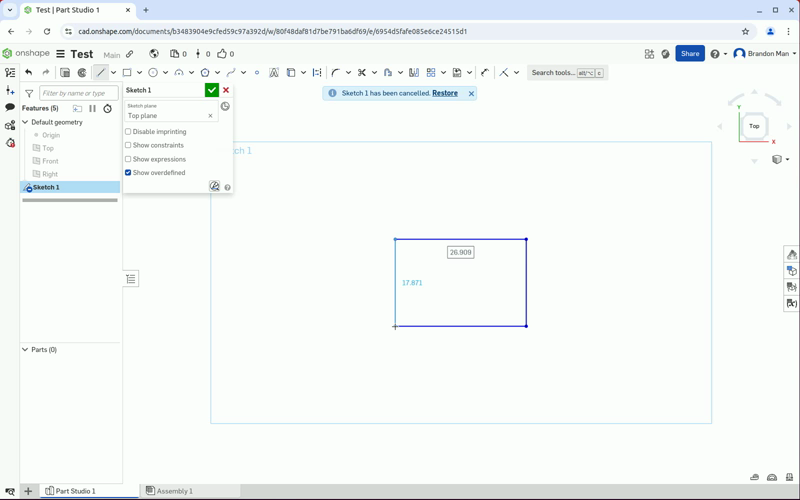
key_up(shift)
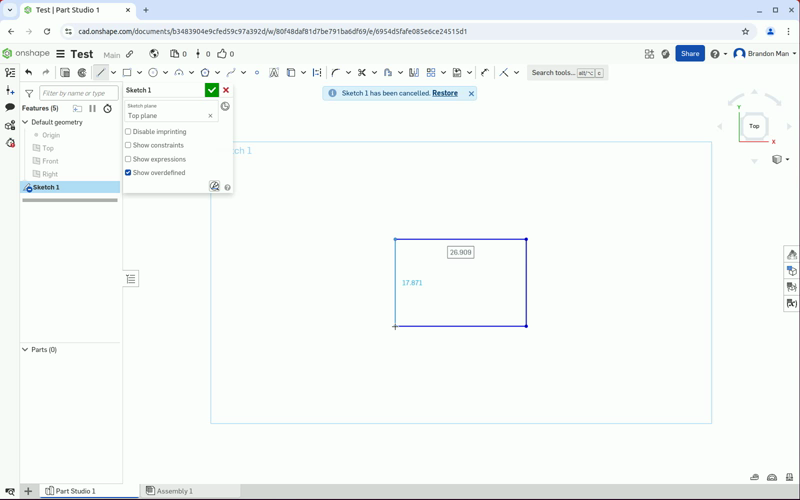
click(395, 326)
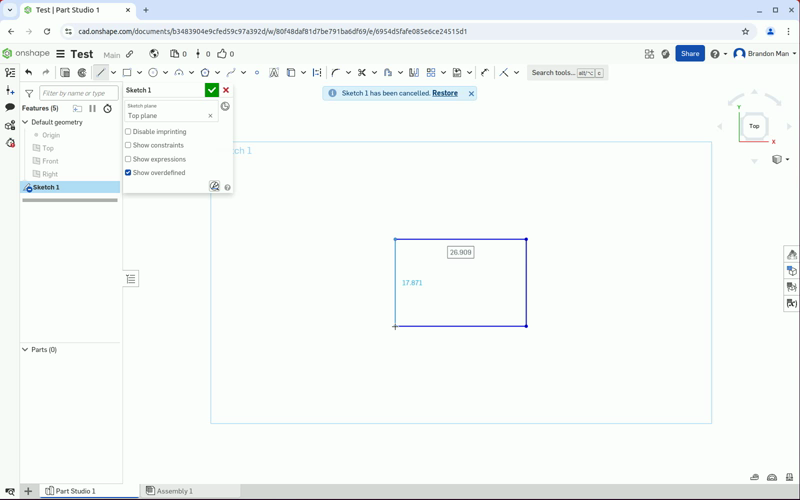
key(esc)
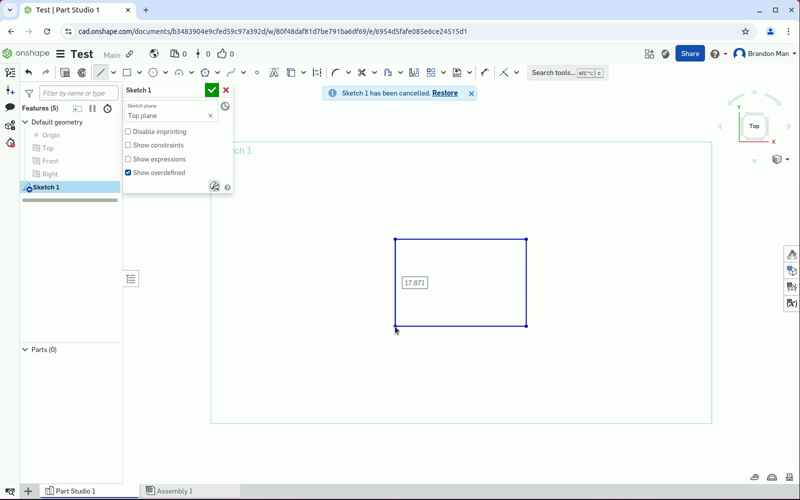
key(c)
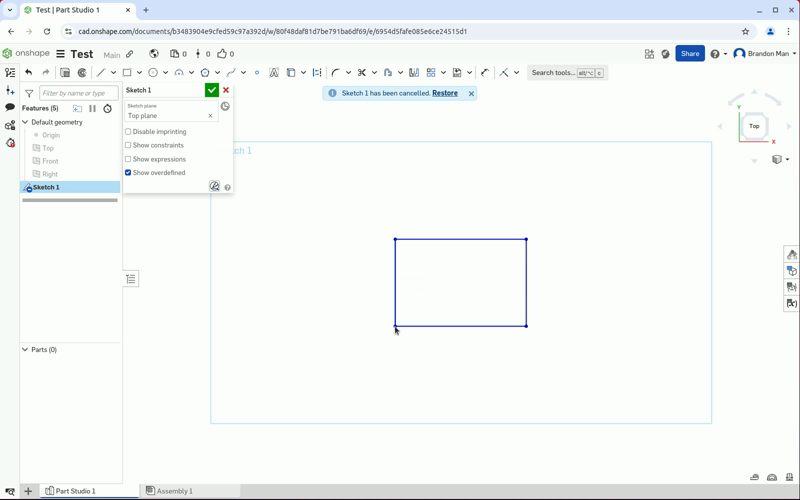
key_down(shift)
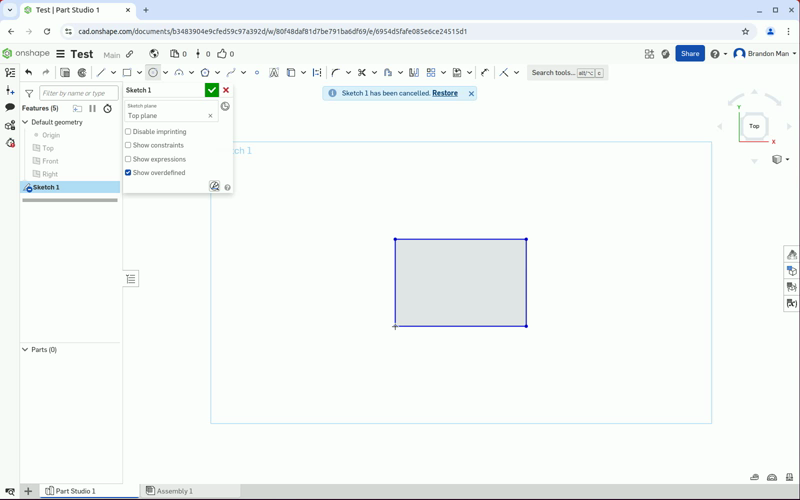
mouse_move(406, 315)
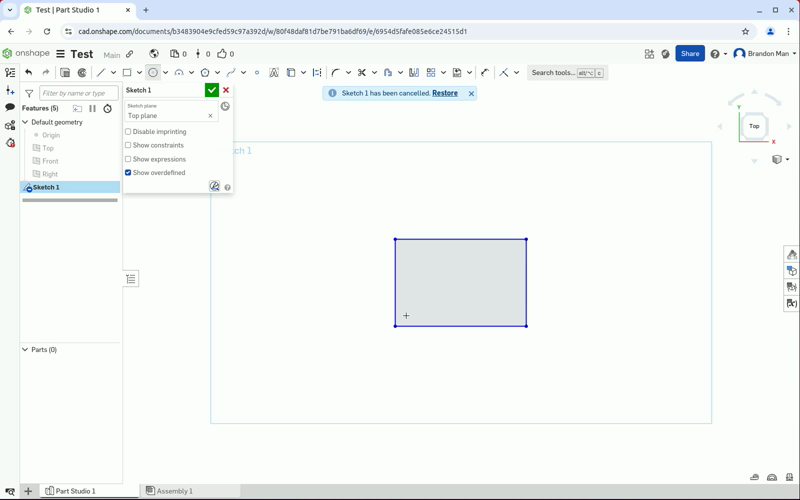
click(406, 315)
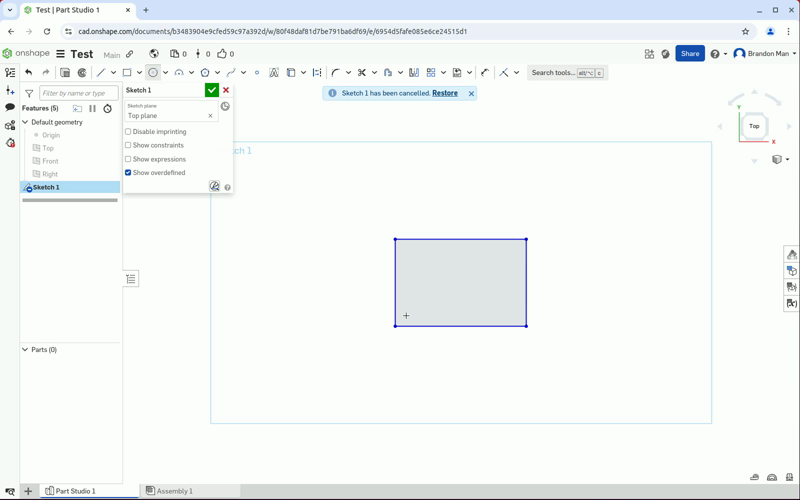
key_up(shift)
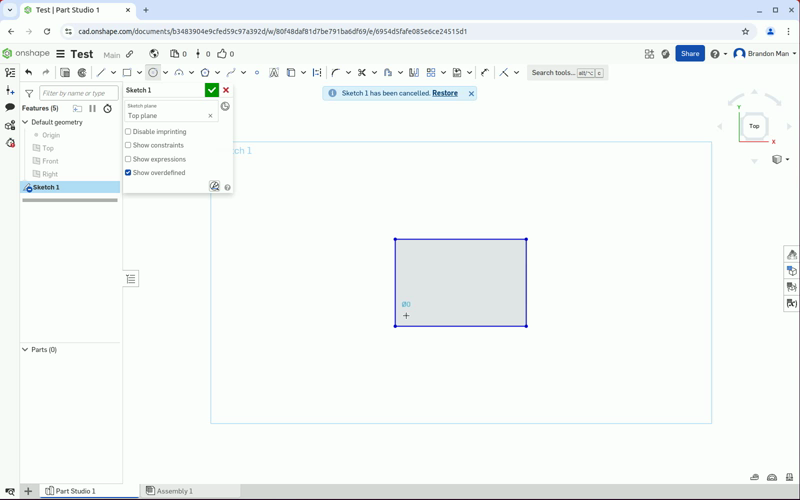
mouse_move(411, 315)
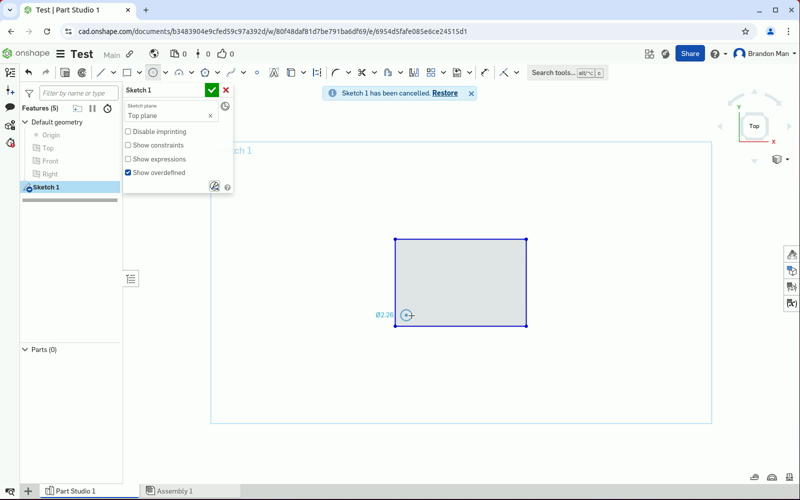
click(411, 315)
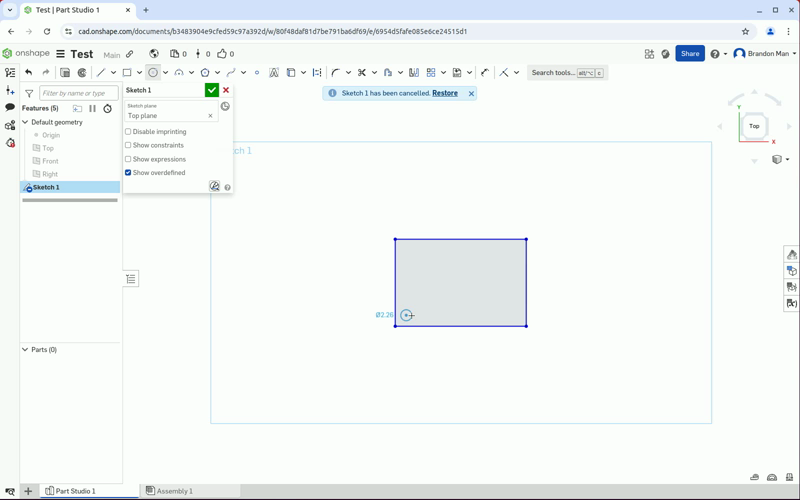
key(esc)
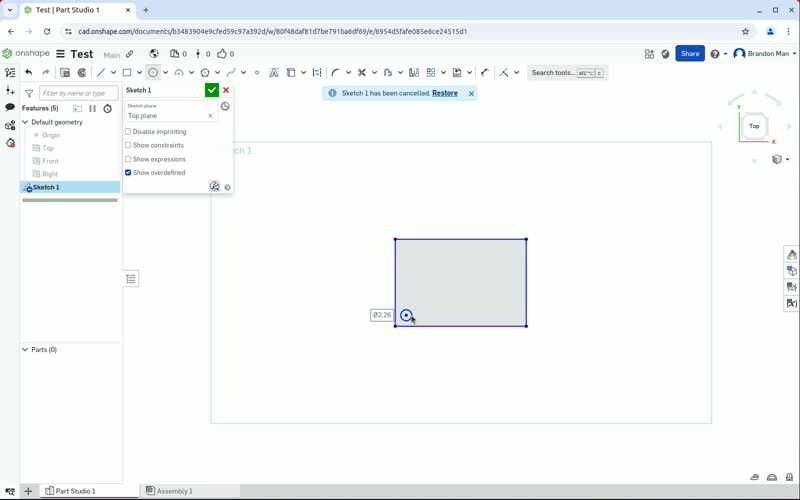
key(c)
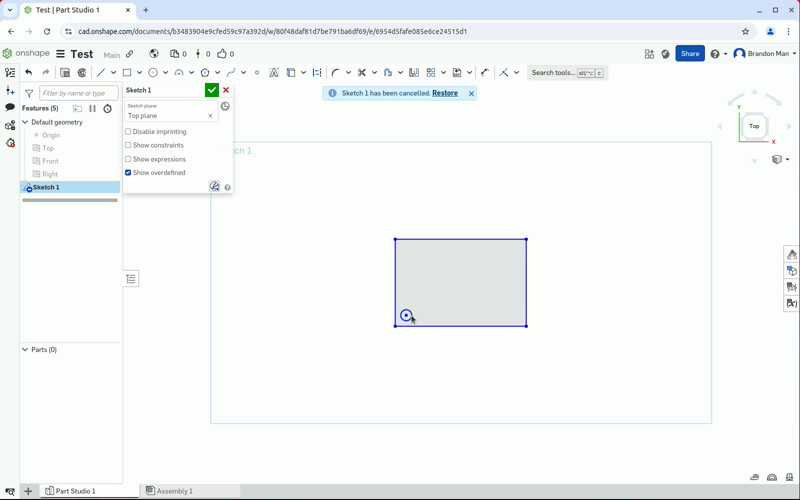
key_down(shift)
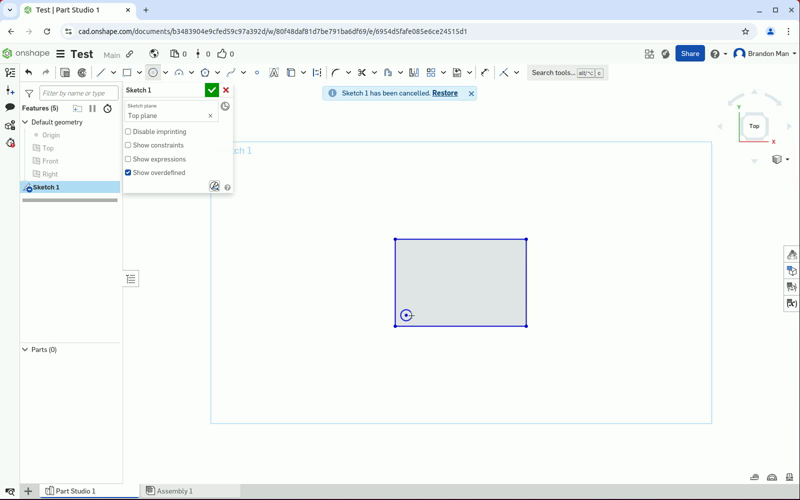
mouse_move(406, 250)
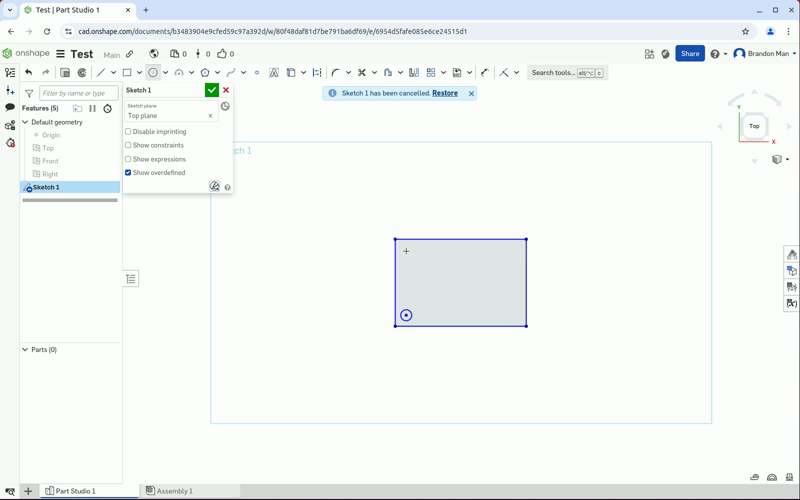
click(406, 250)
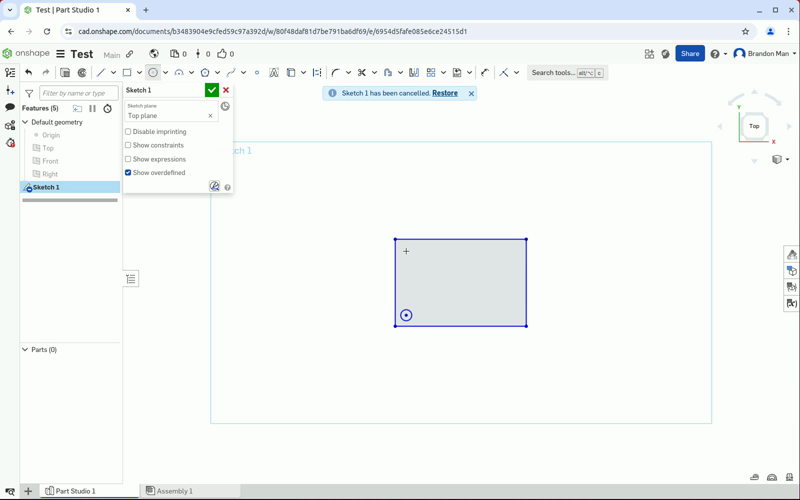
key_up(shift)
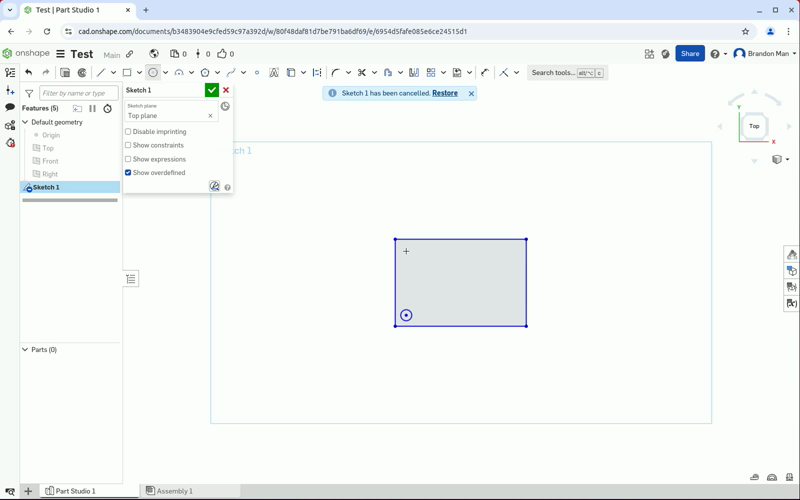
mouse_move(411, 250)
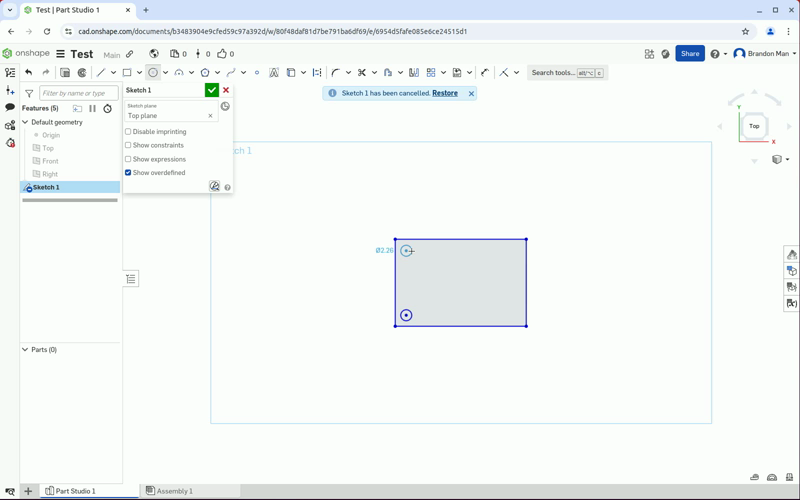
click(411, 250)
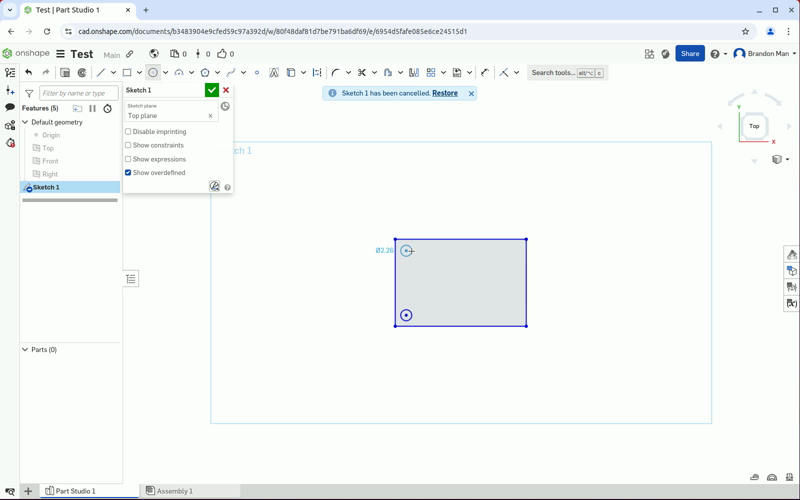
key(esc)
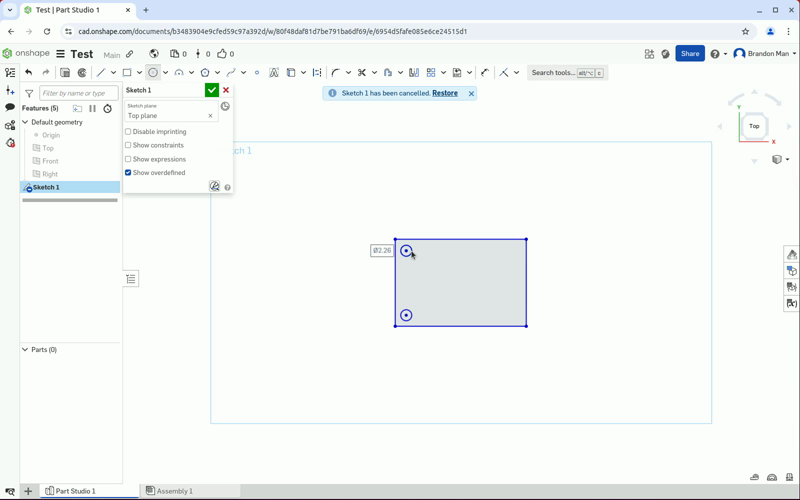
key(c)
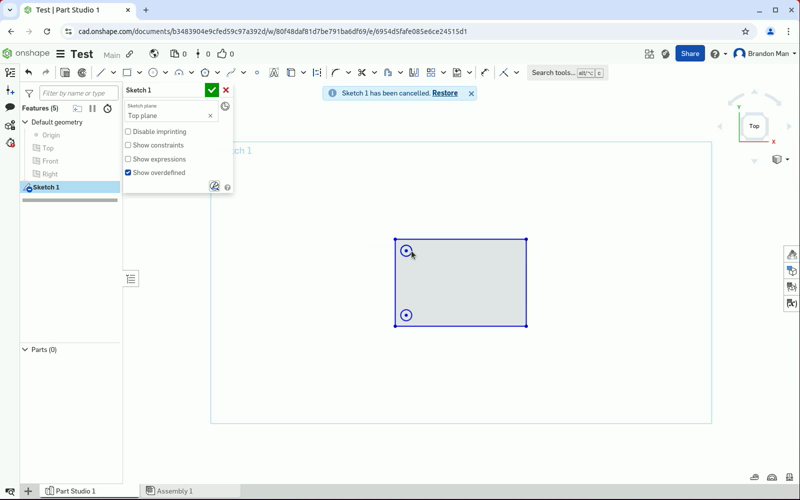
key_down(shift)
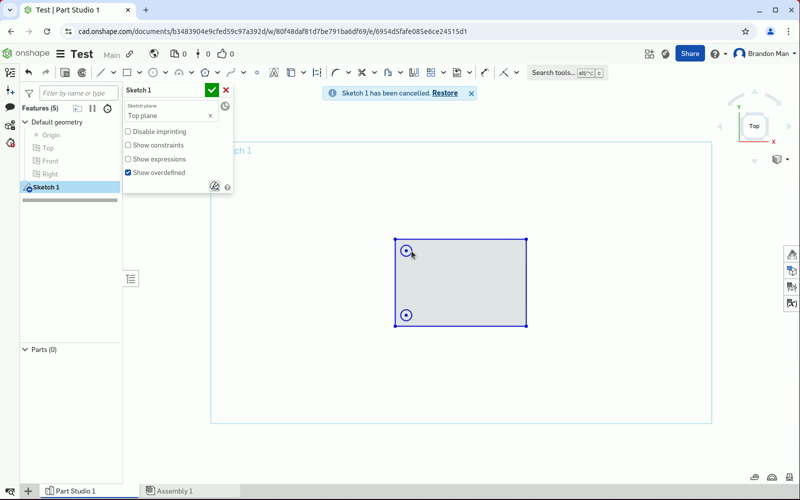
mouse_move(515, 315)
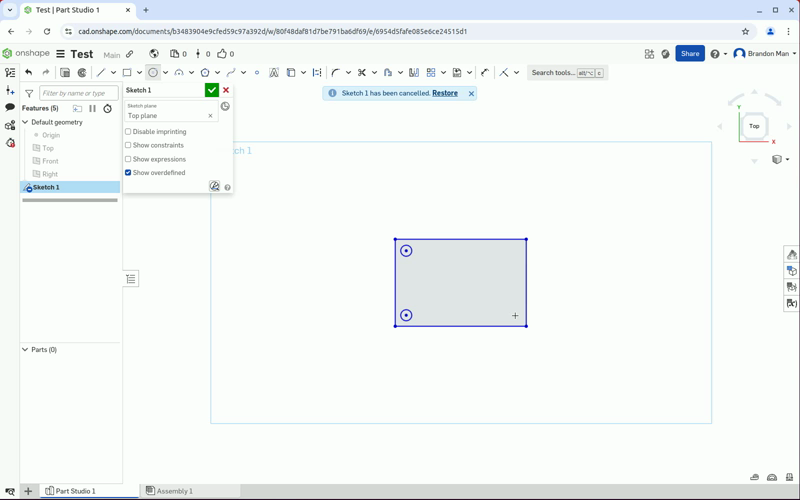
click(515, 315)
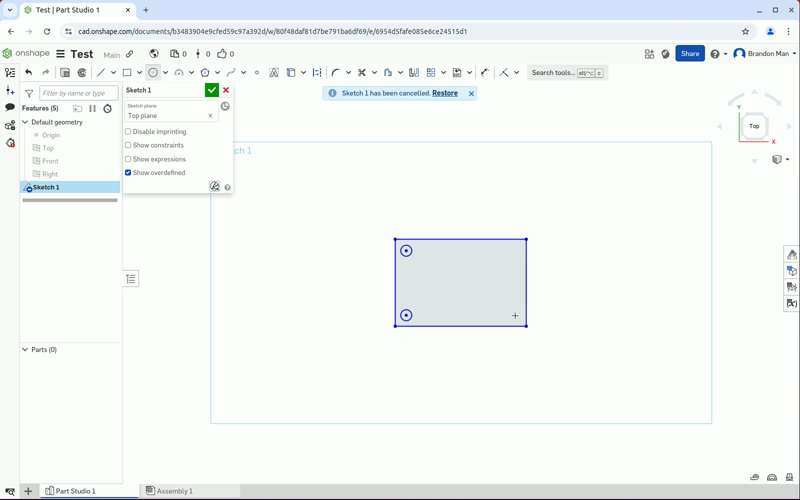
key_up(shift)
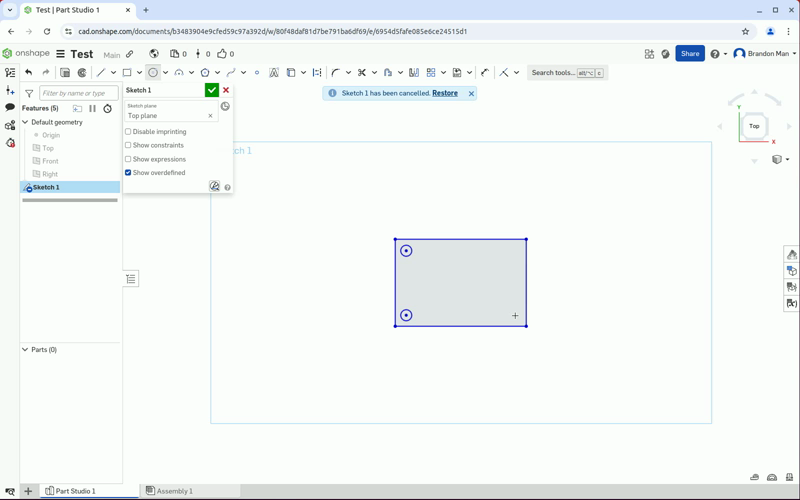
mouse_move(520, 315)
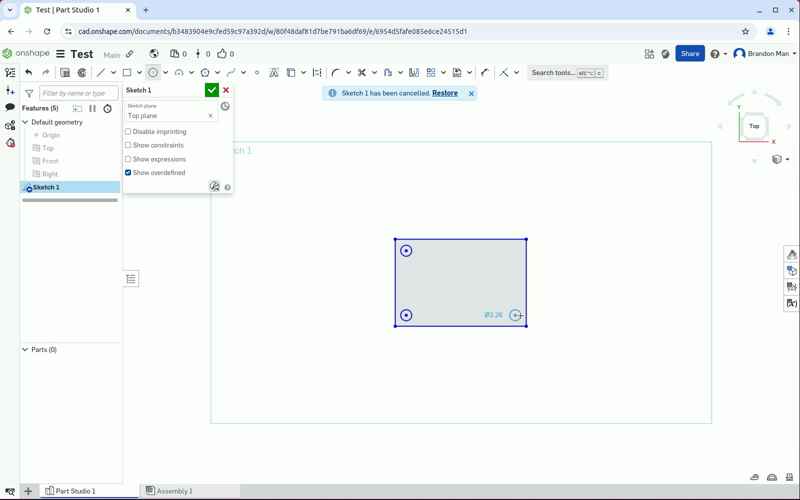
click(520, 315)
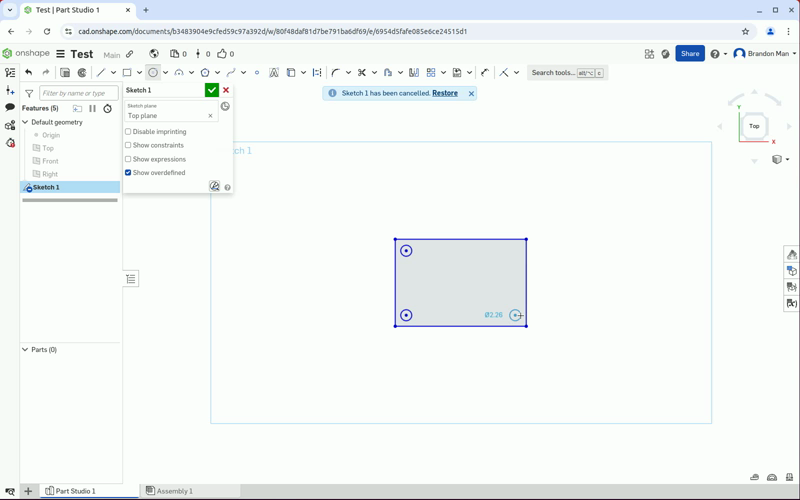
key(esc)
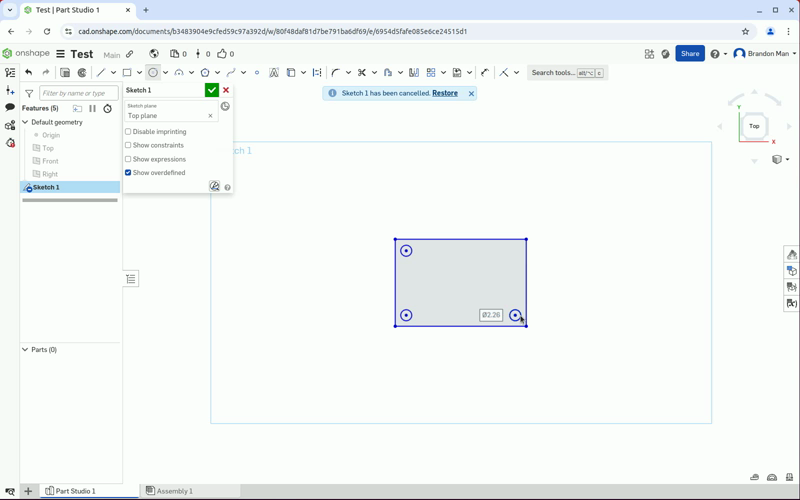
key(c)
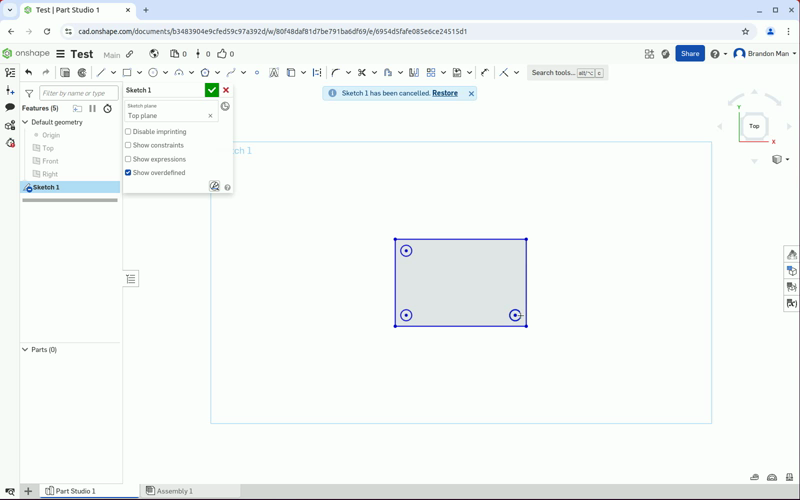
key_down(shift)
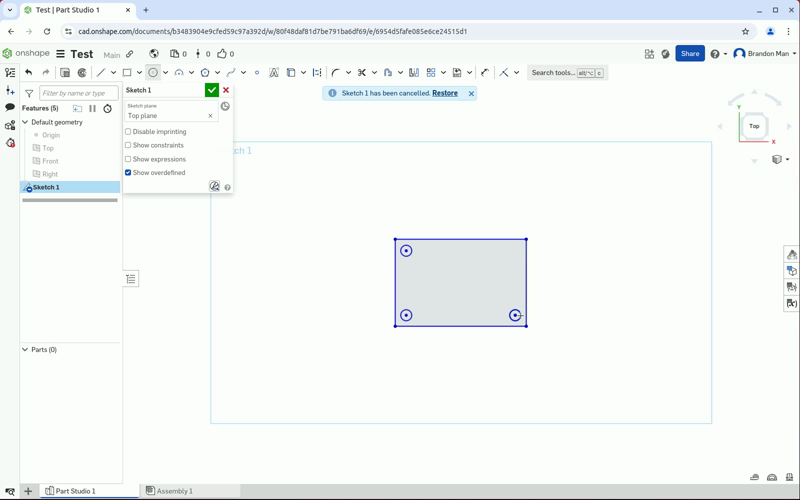
mouse_move(515, 250)
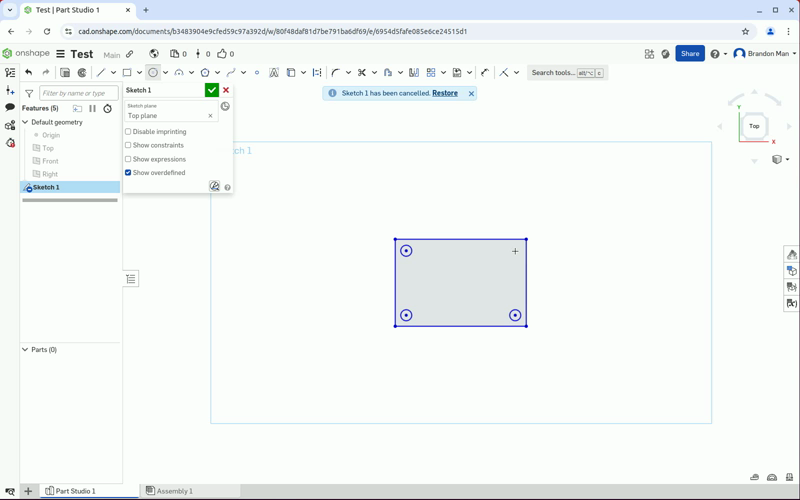
click(515, 250)
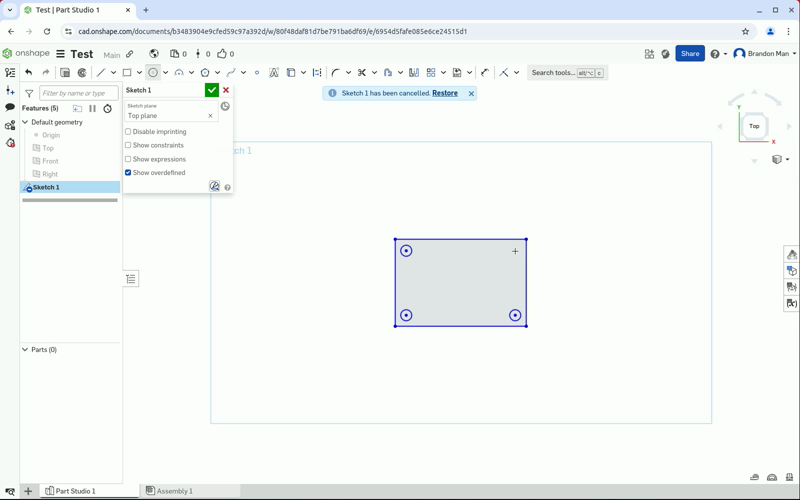
key_up(shift)
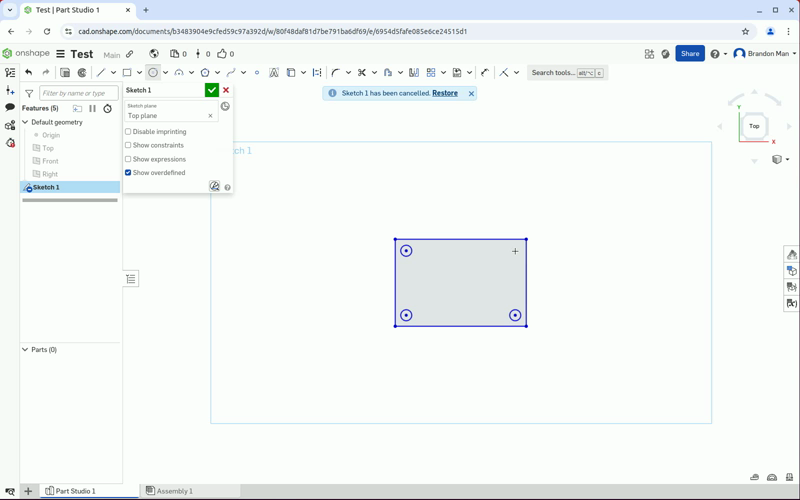
mouse_move(520, 250)
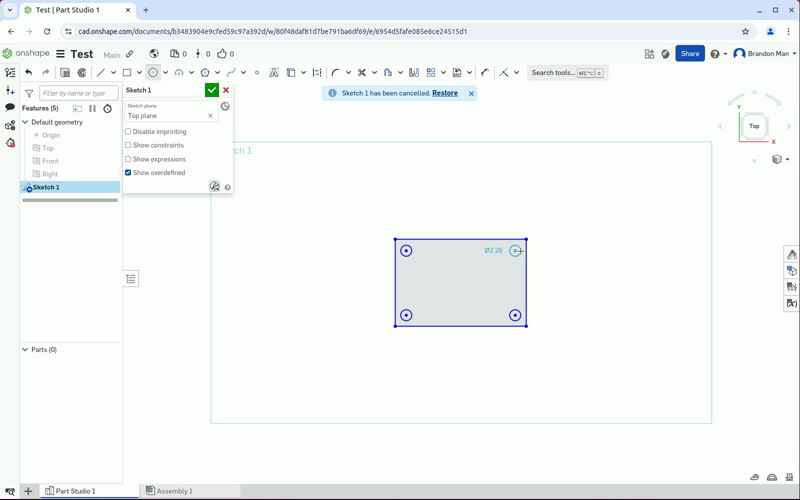
click(520, 250)
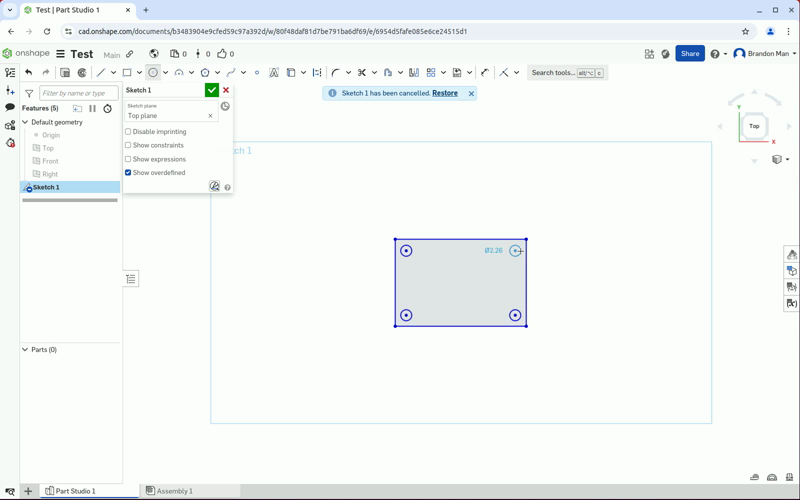
key(esc)
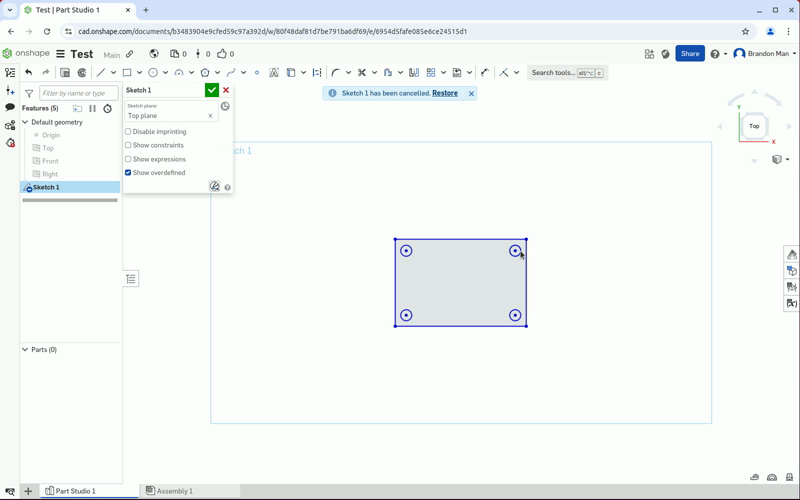
mouse_move(420, 268)
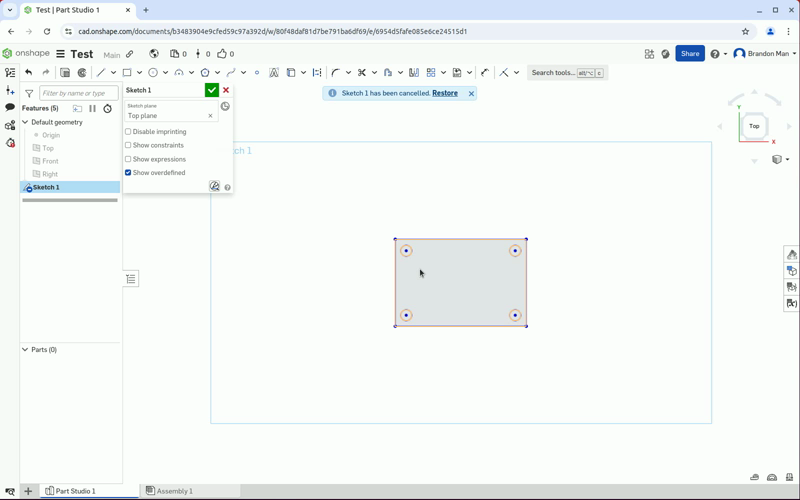
click(420, 268)
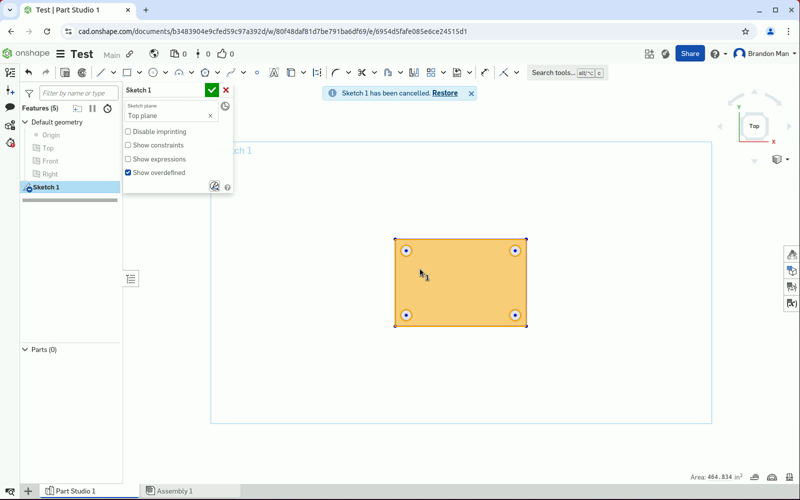
mouse_move(73, 352)
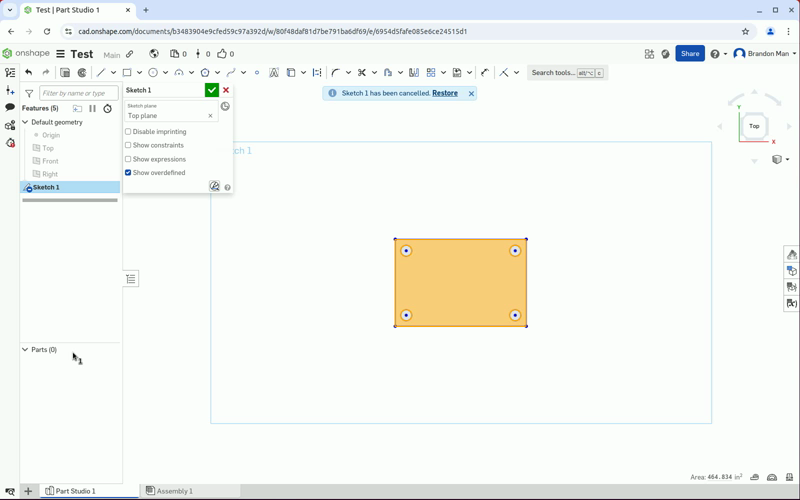
key(shift+y)
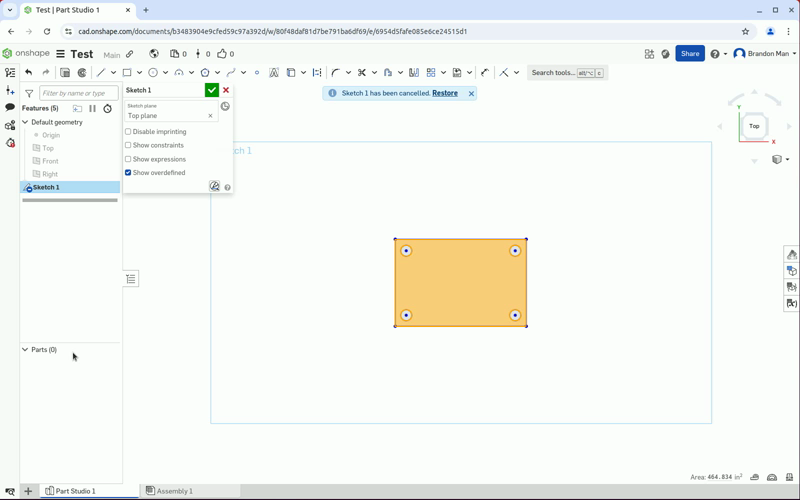
key(shift+e)
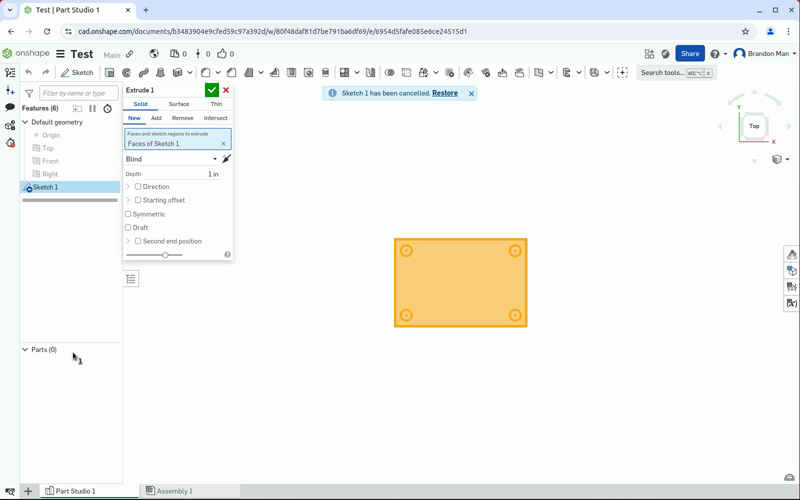
mouse_move(143, 106)
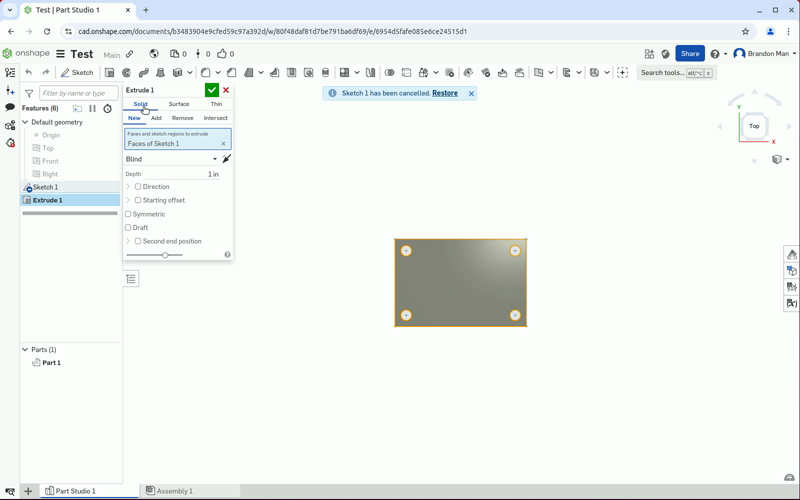
click(143, 106)
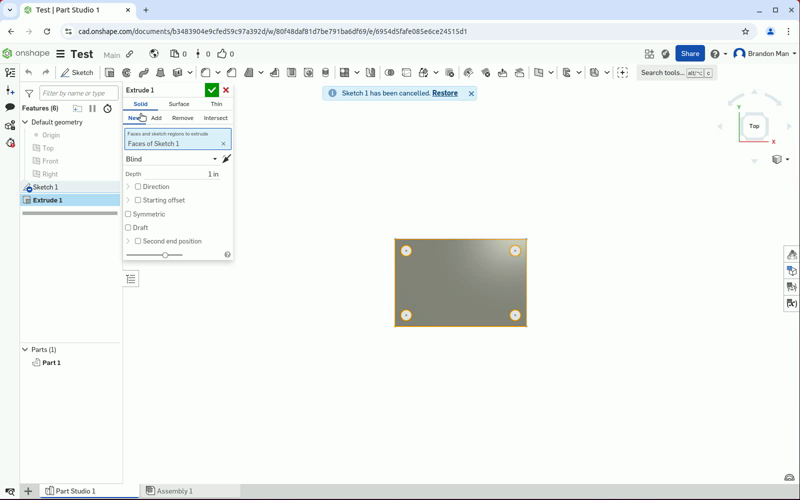
mouse_move(137, 120)
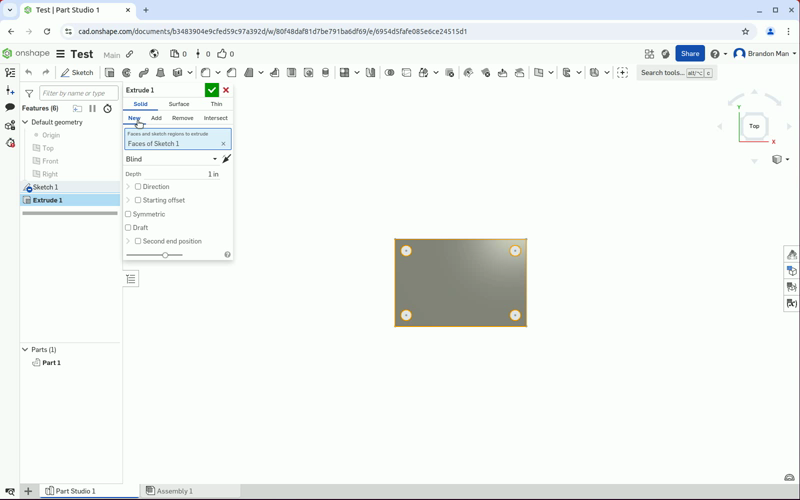
click(137, 120)
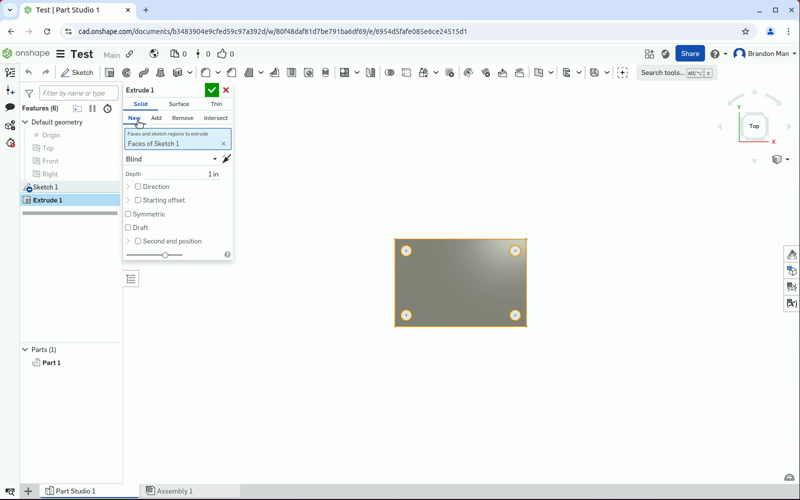
key(tab, 4)
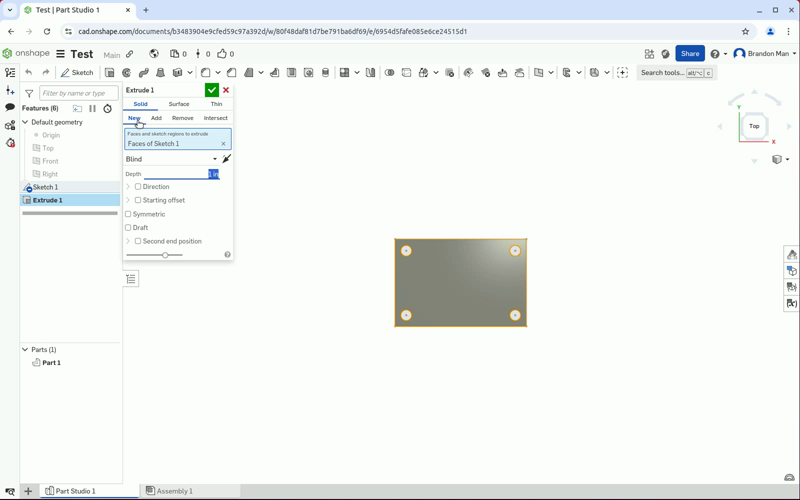
text(-1.685)
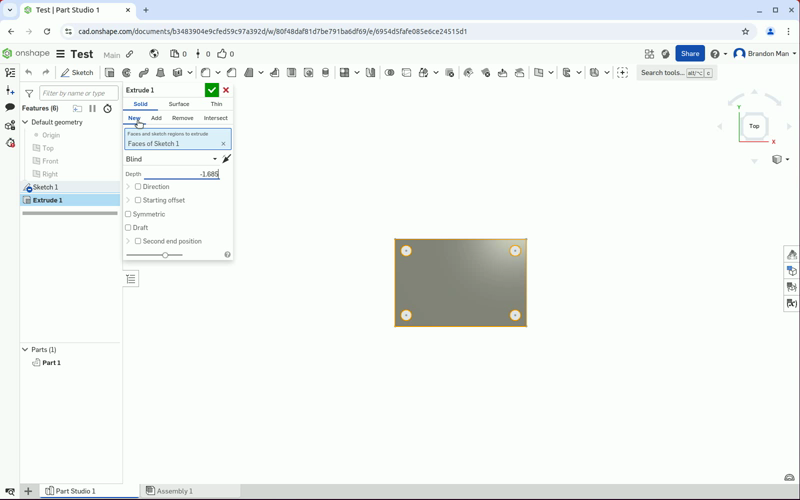
key(enter)
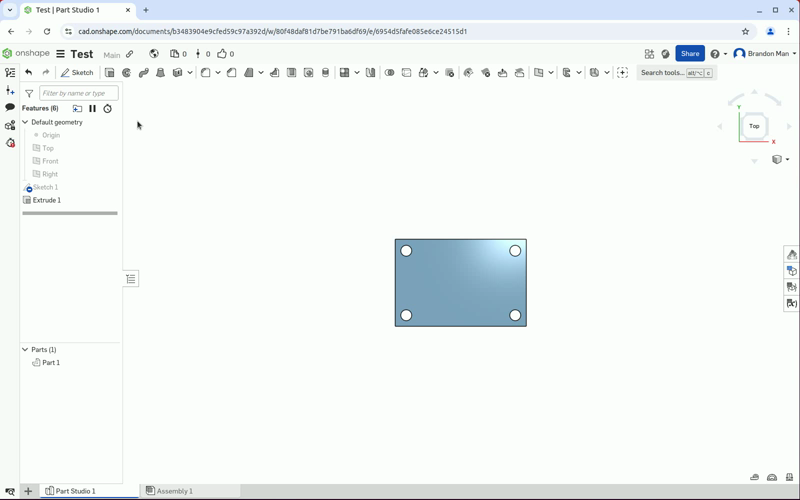
key(shift+h)
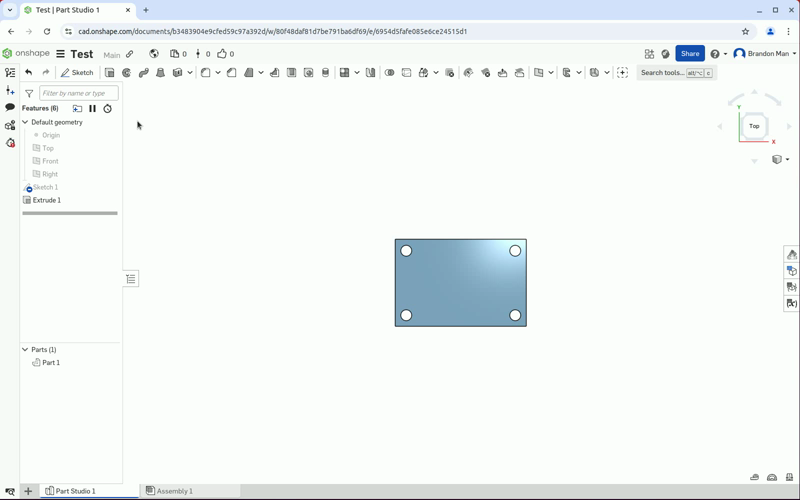
key(shift+h)
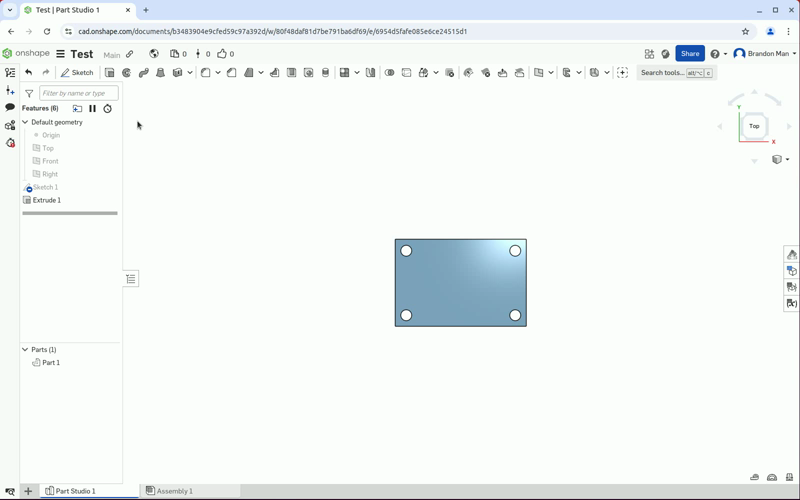
mouse_move(73, 189)
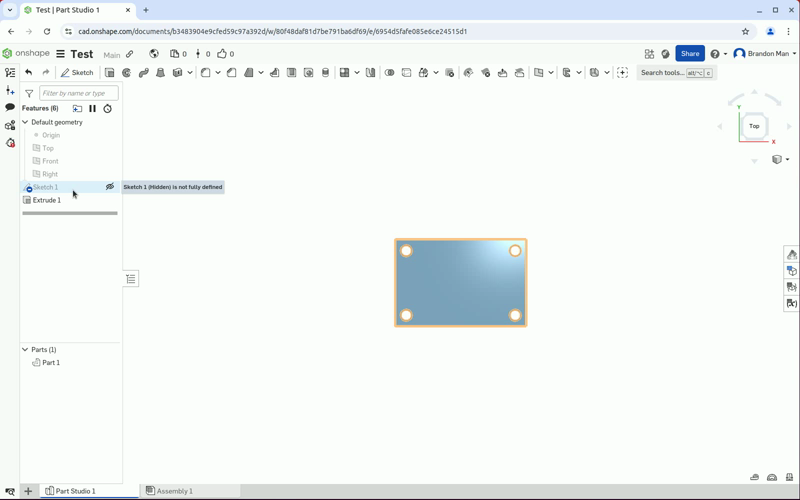
click(73, 189)
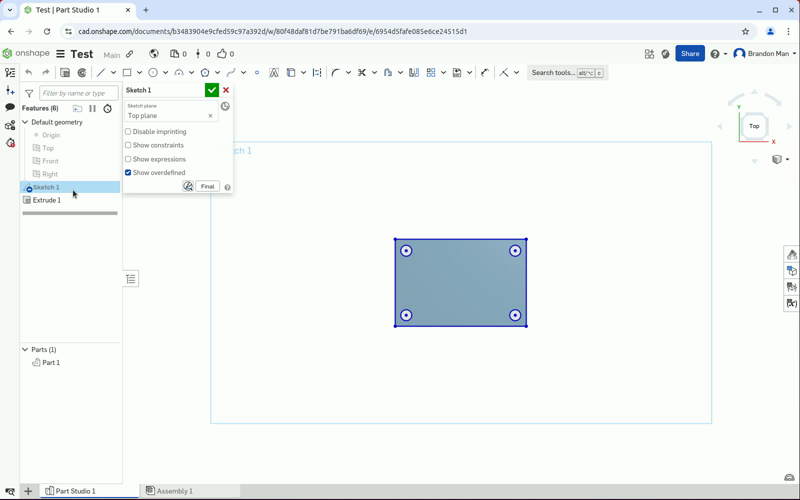
mouse_move(229, 92)
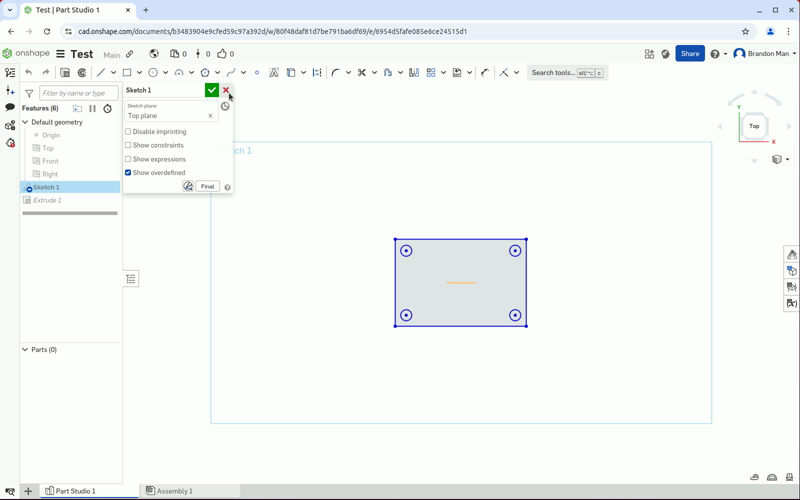
click(229, 92)
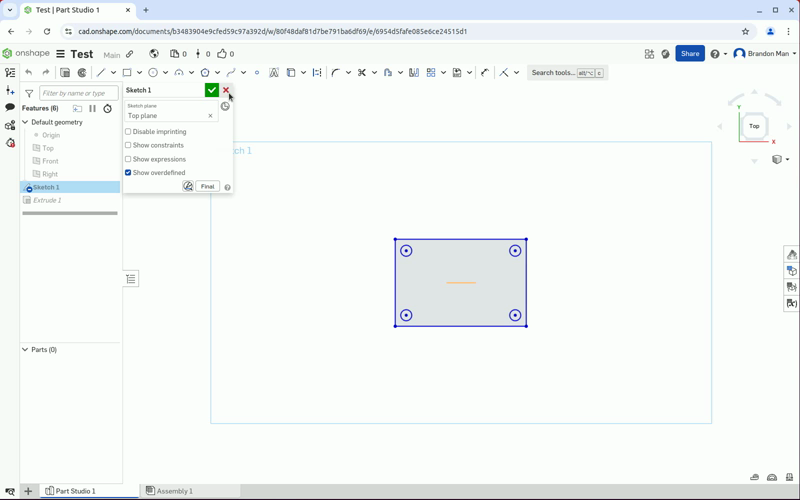
key(shift+s)
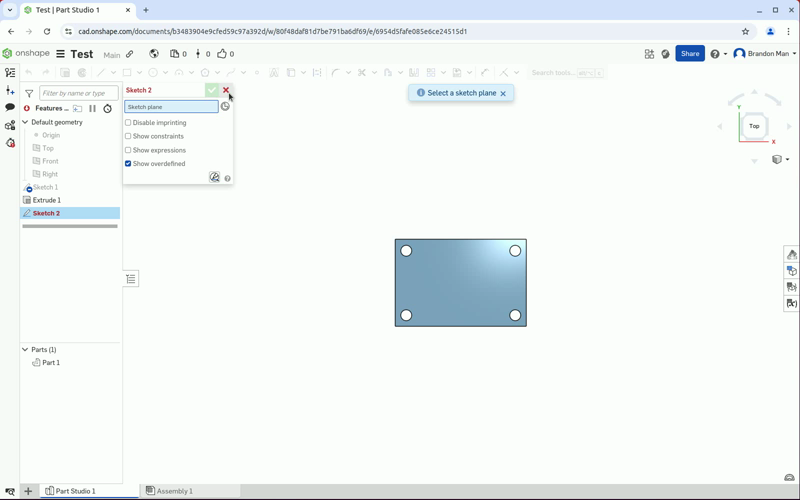
mouse_move(73, 150)
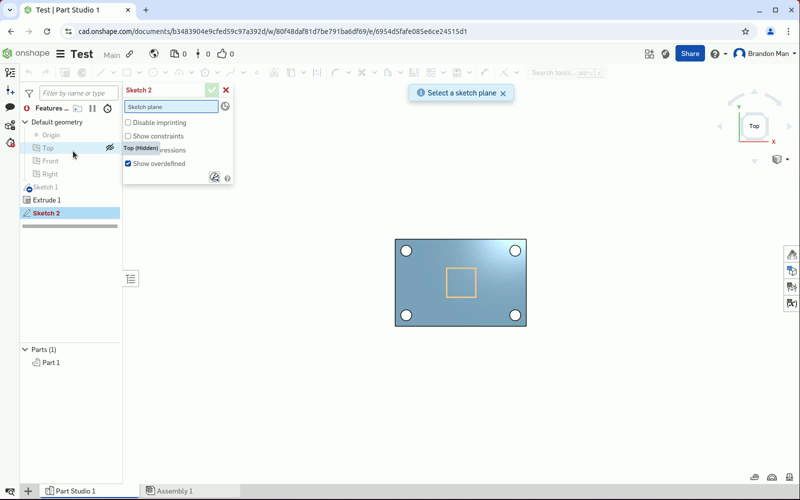
click(73, 150)
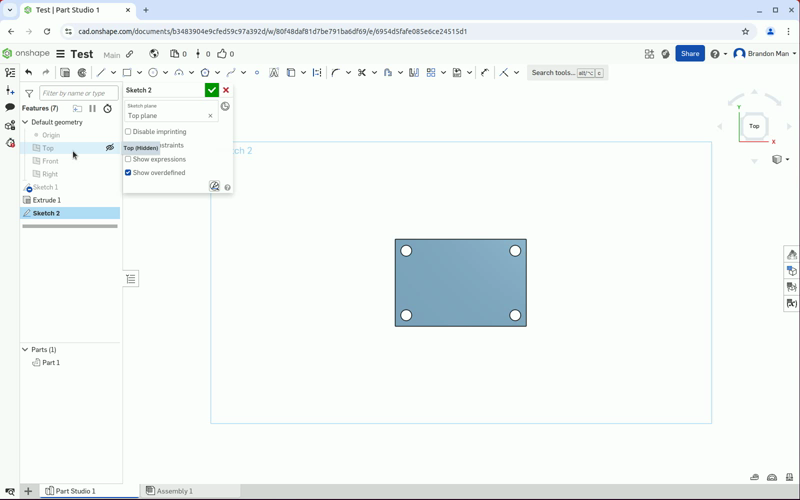
mouse_move(73, 352)
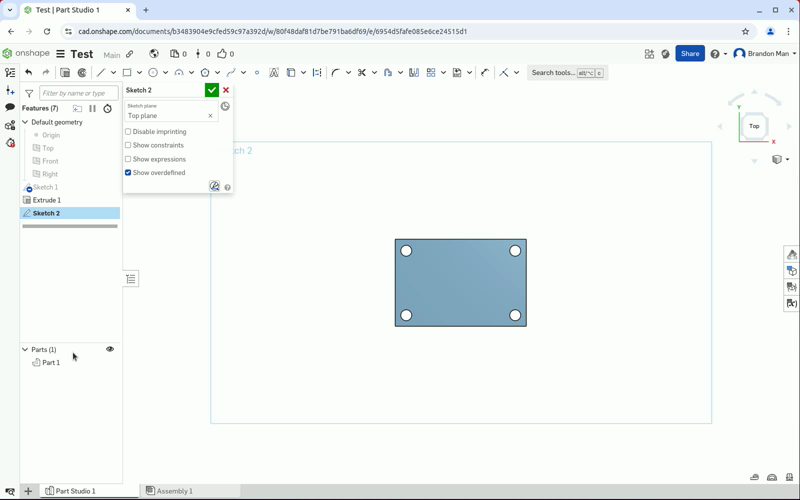
key(y)
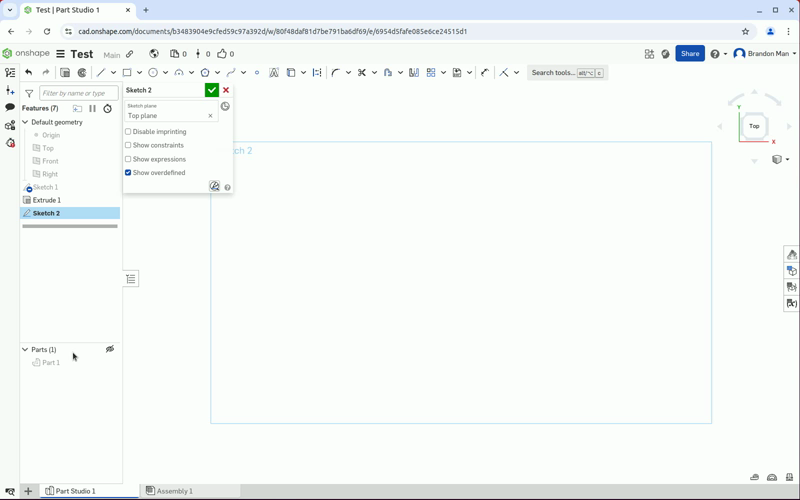
key(l)
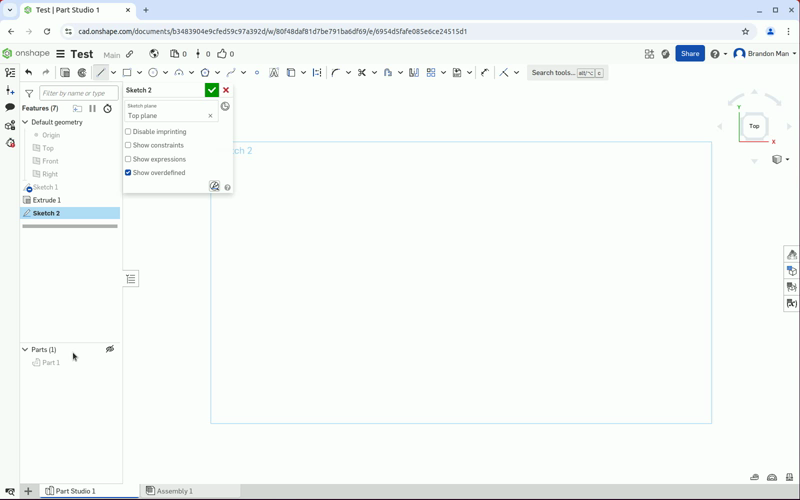
key_down(shift)
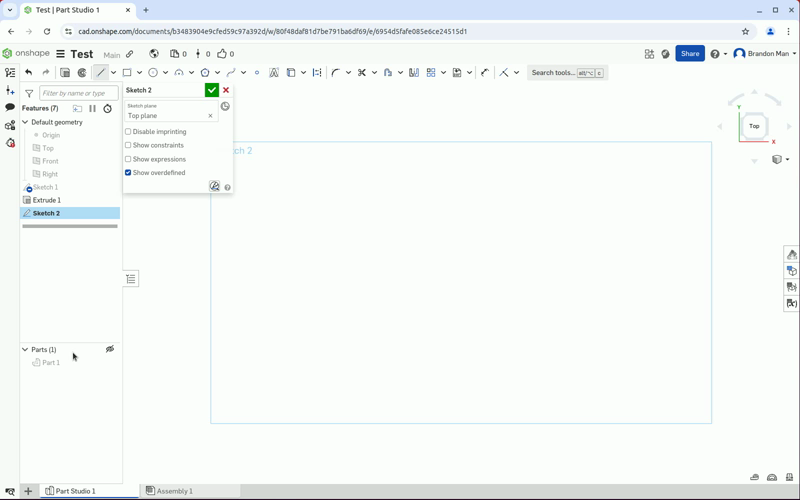
mouse_move(458, 280)
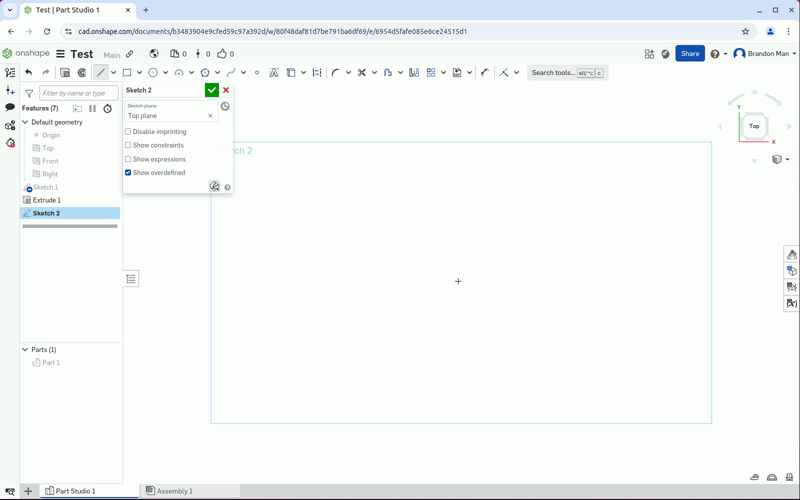
click(458, 280)
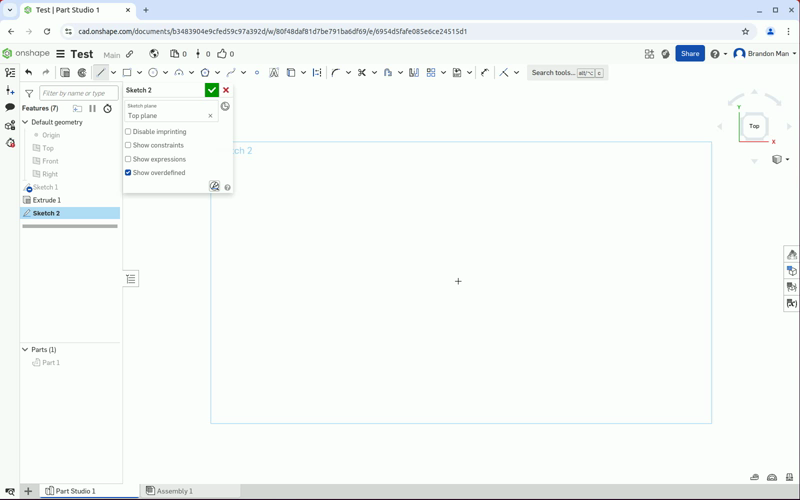
key_up(shift)
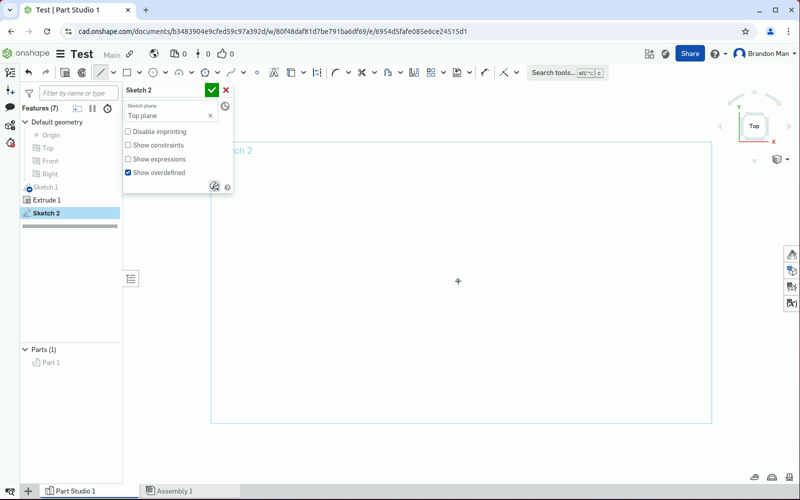
key_down(shift)
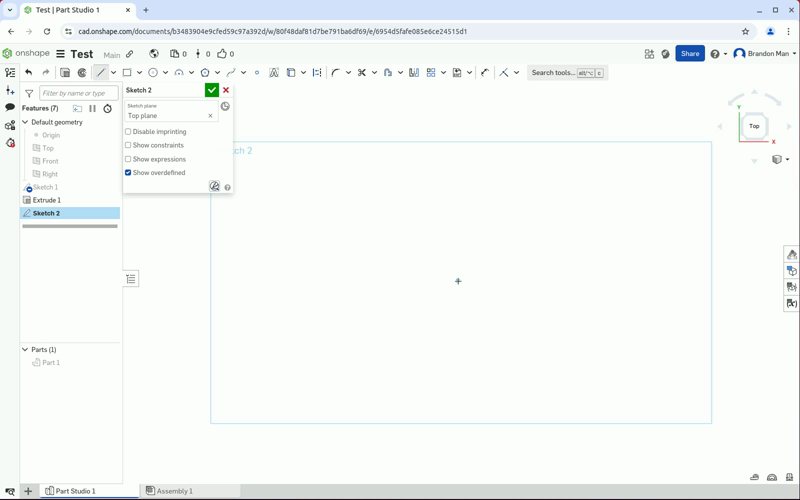
mouse_move(488, 280)
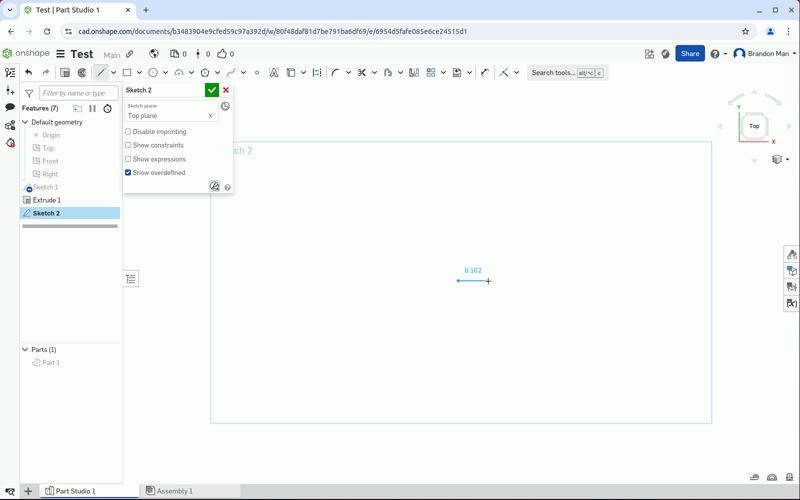
mouse_move(462, 280)
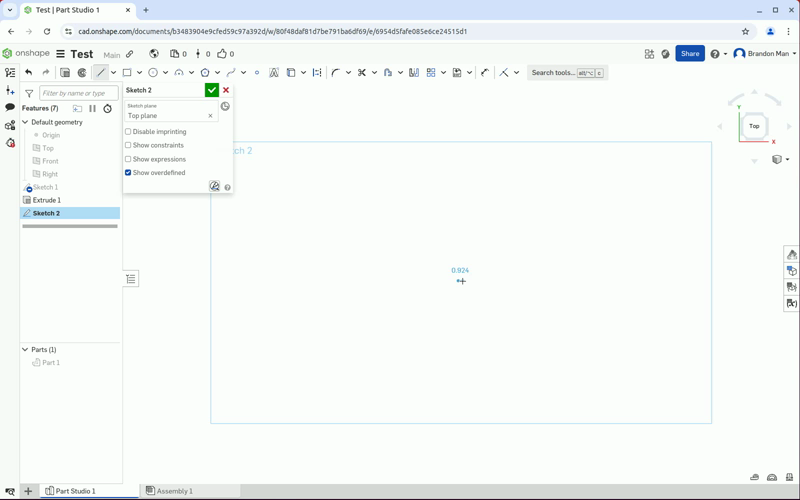
scroll(6)
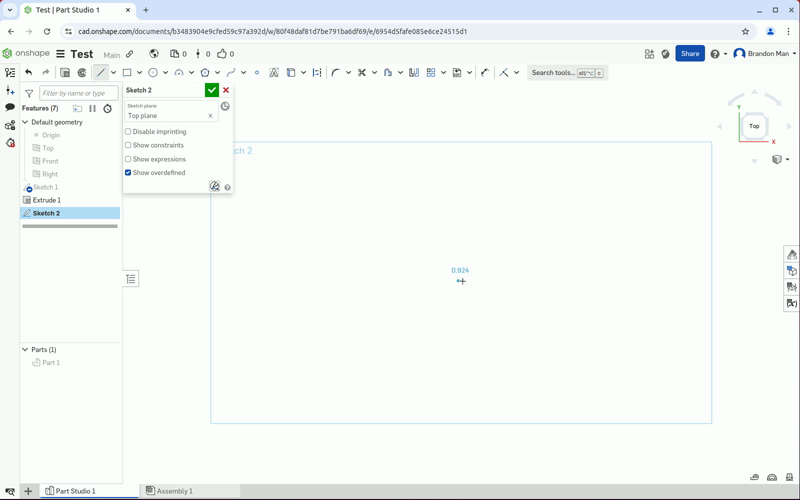
scroll(6)
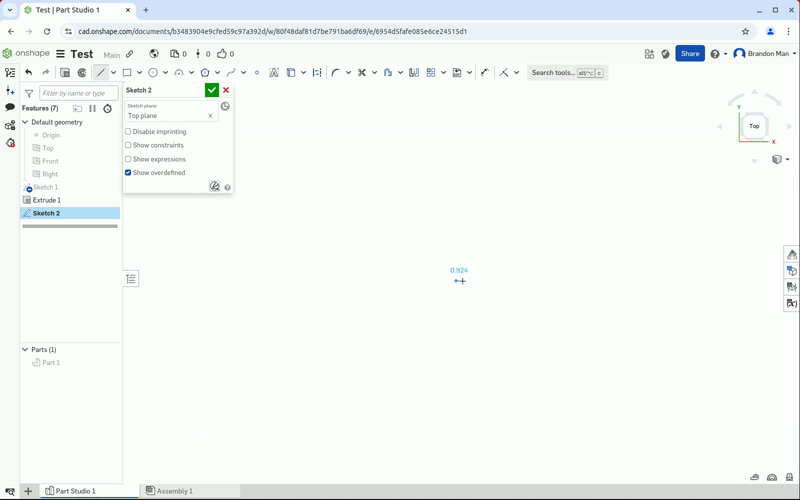
scroll(6)
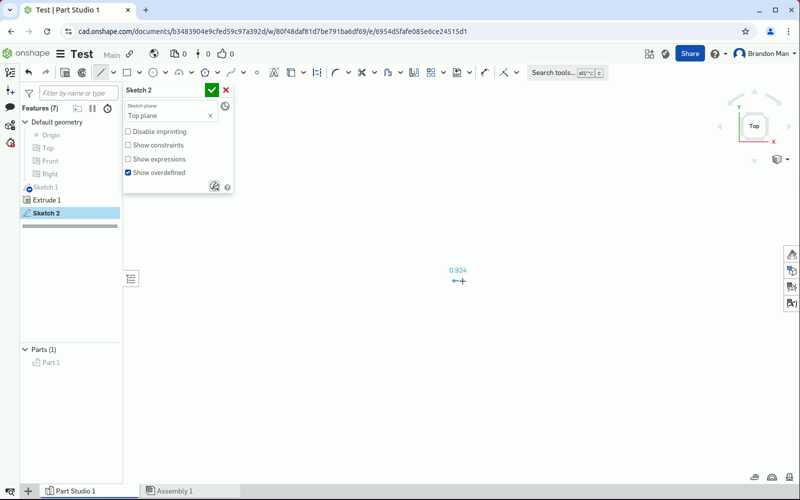
scroll(6)
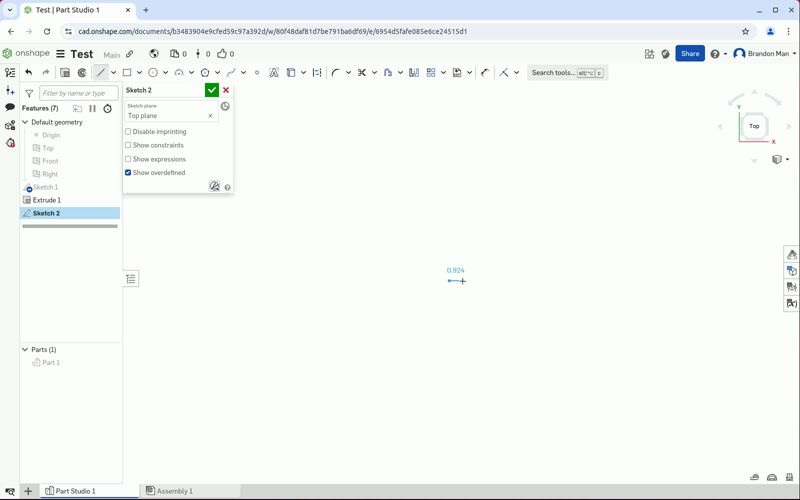
scroll(6)
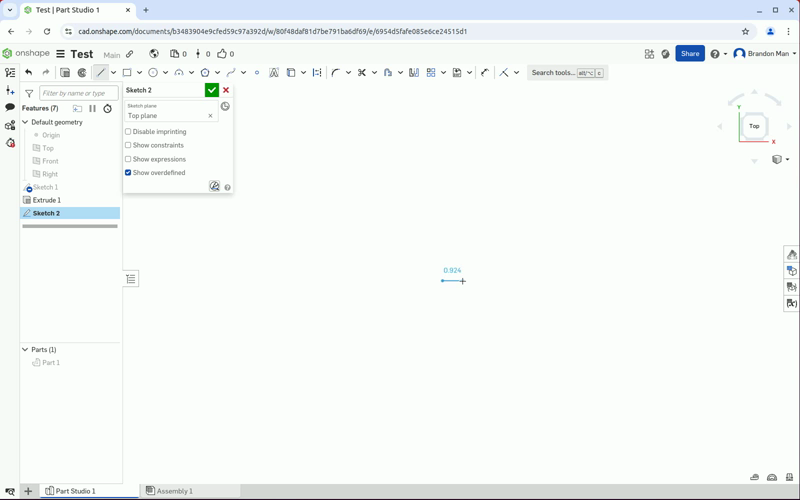
scroll(6)
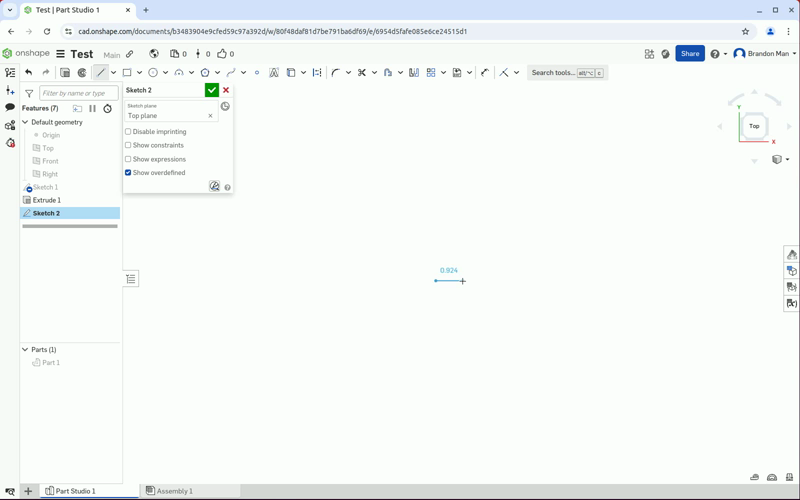
scroll(6)
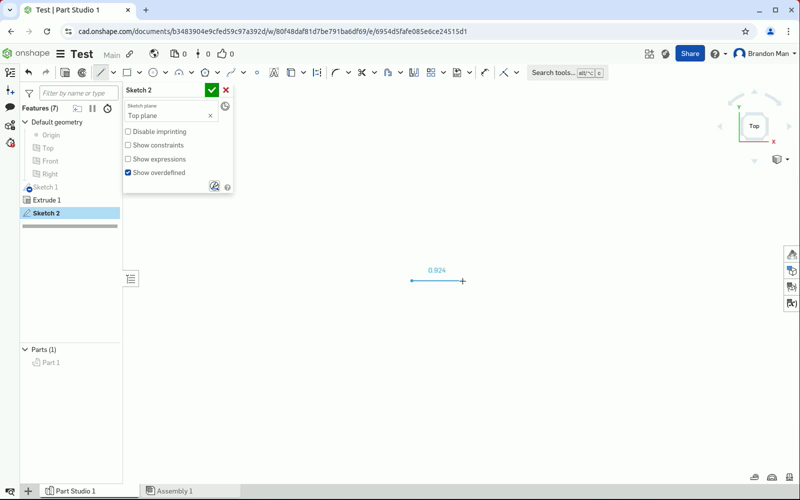
click(462, 280)
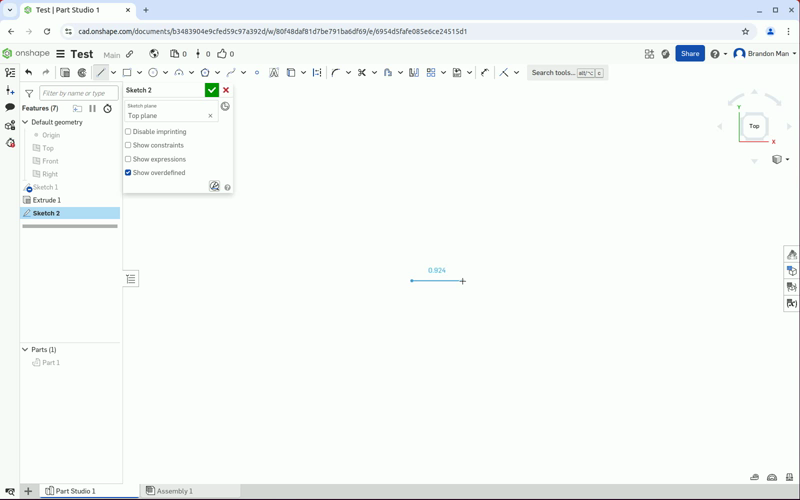
scroll(-6)
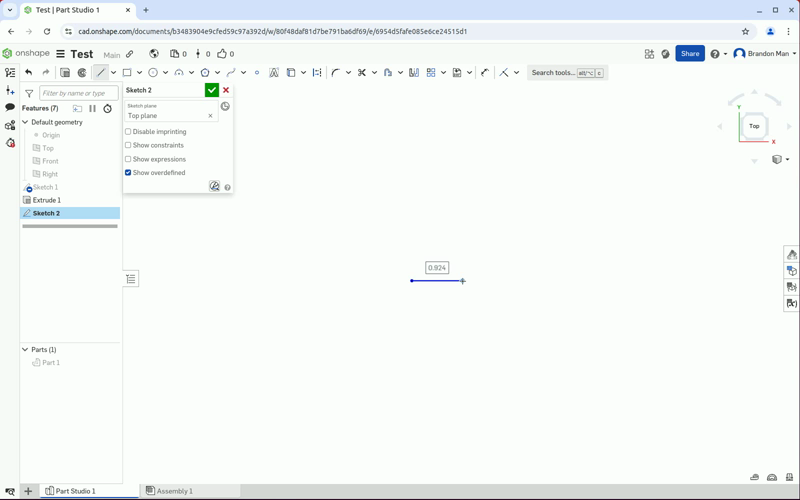
scroll(-6)
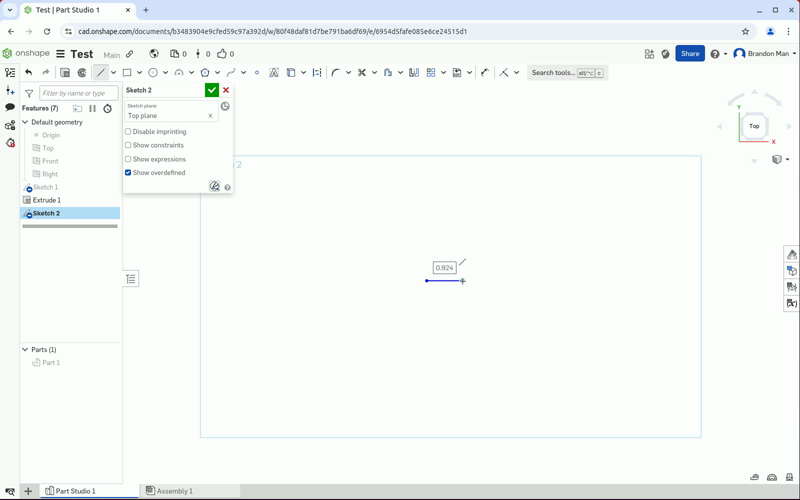
scroll(-6)
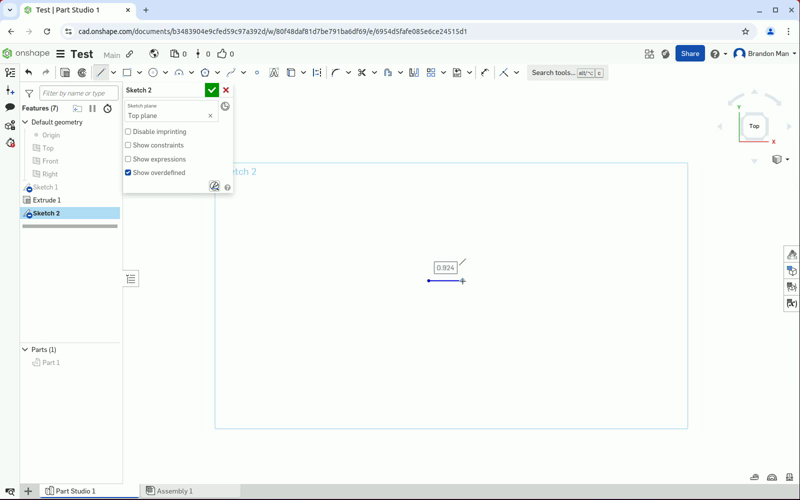
scroll(-6)
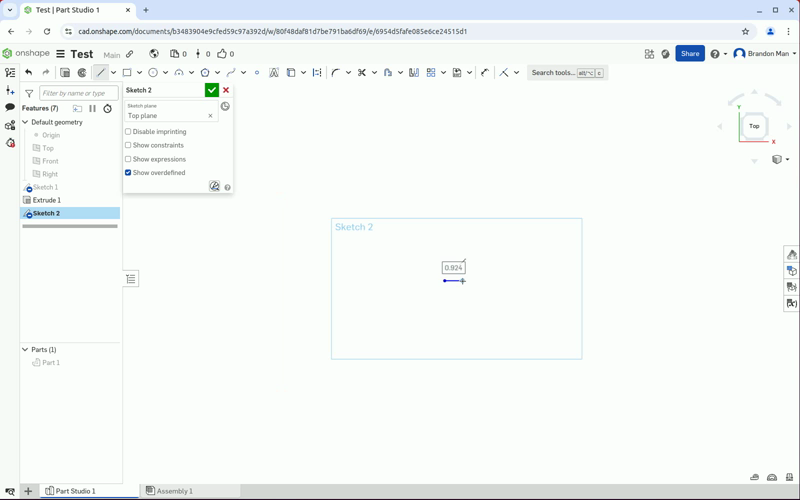
scroll(-6)
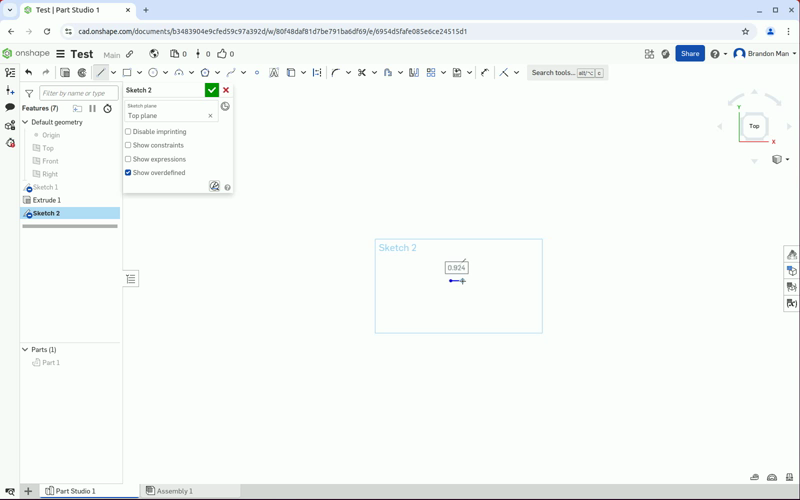
scroll(-6)
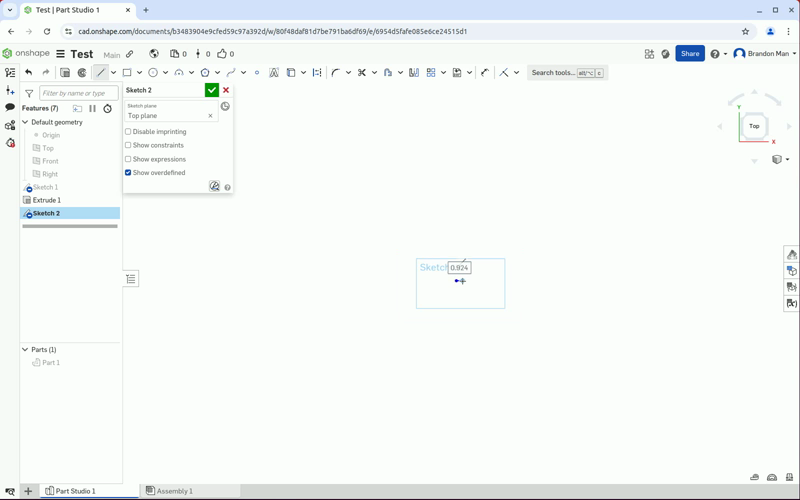
scroll(-6)
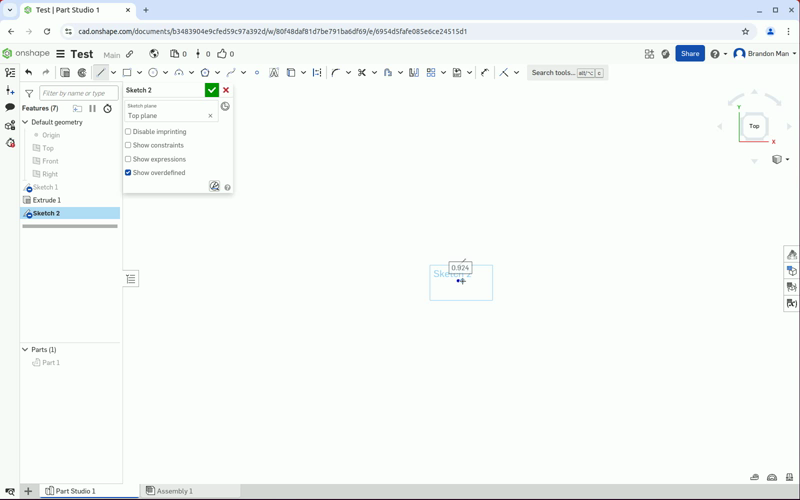
key_up(shift)
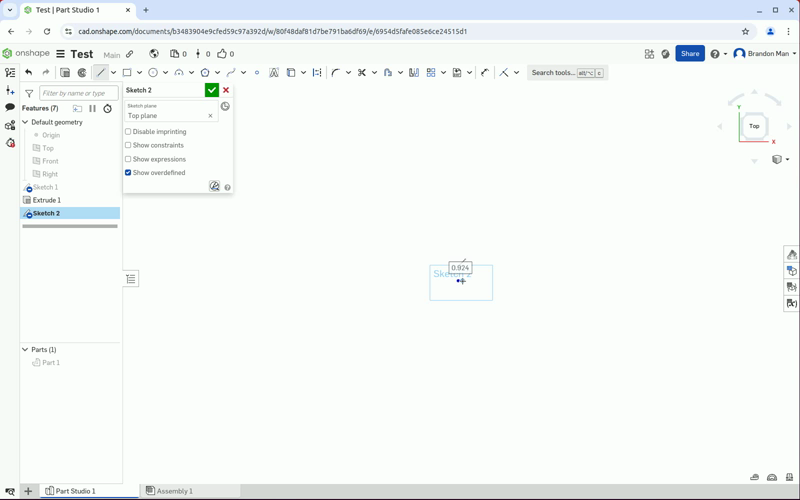
key_down(shift)
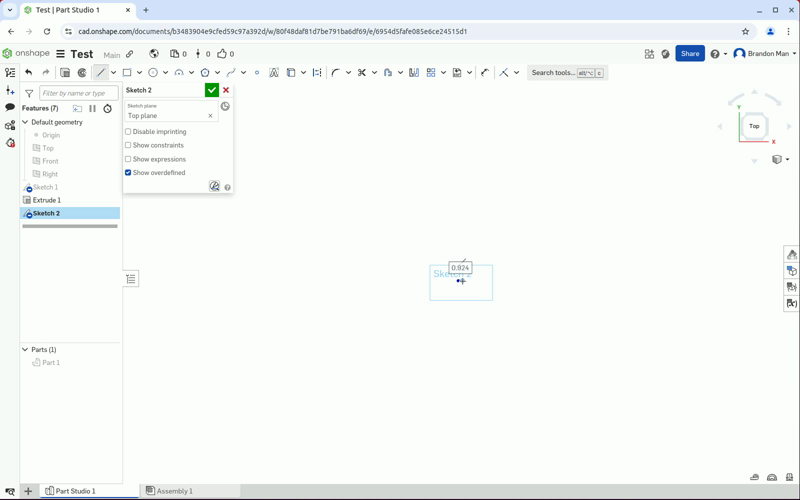
mouse_move(492, 280)
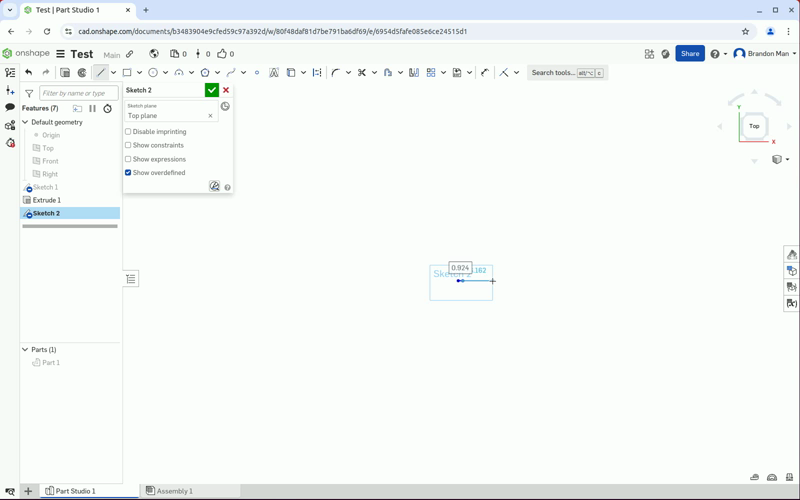
mouse_move(462, 238)
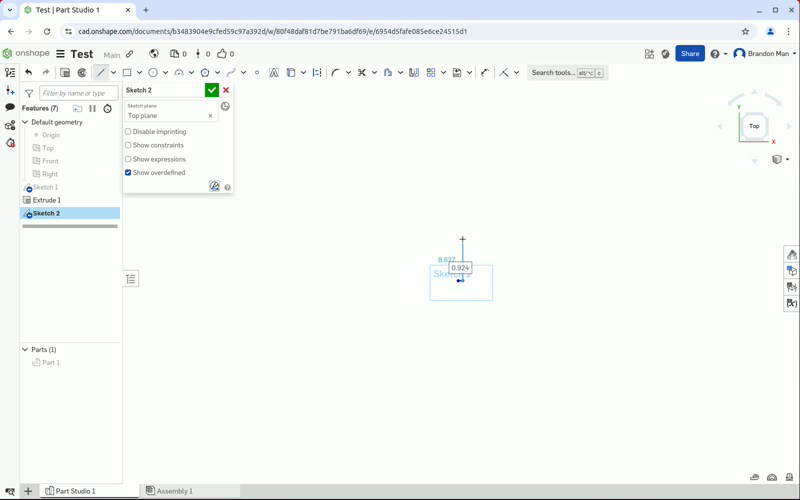
click(462, 238)
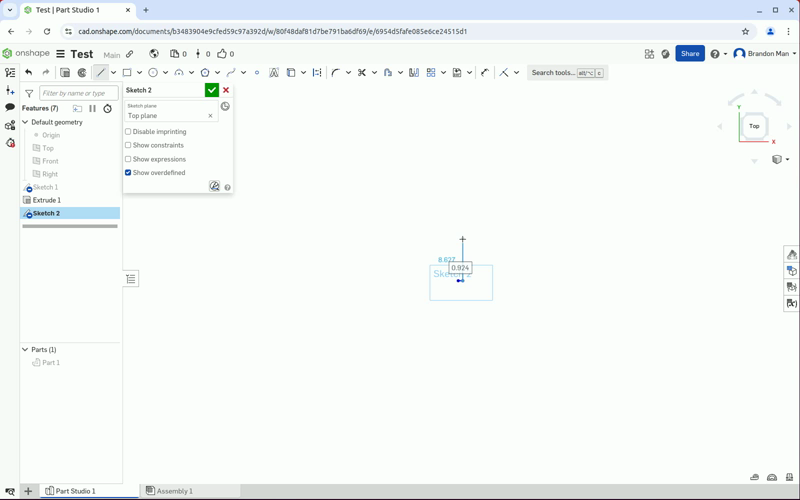
key_up(shift)
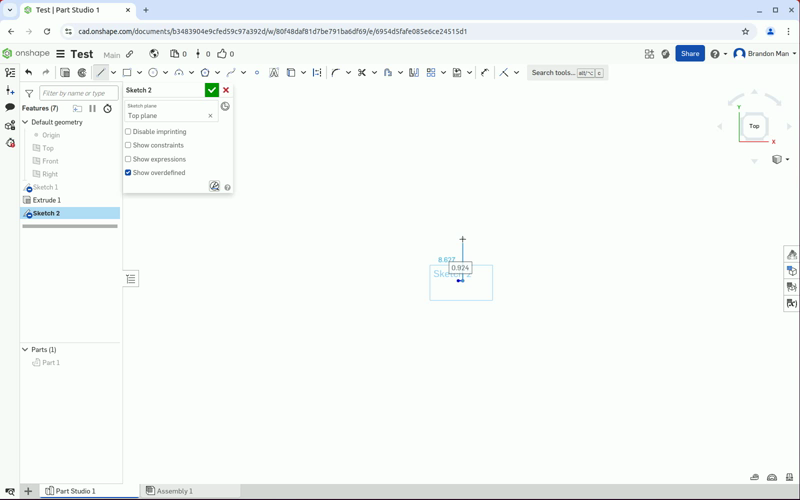
key_down(shift)
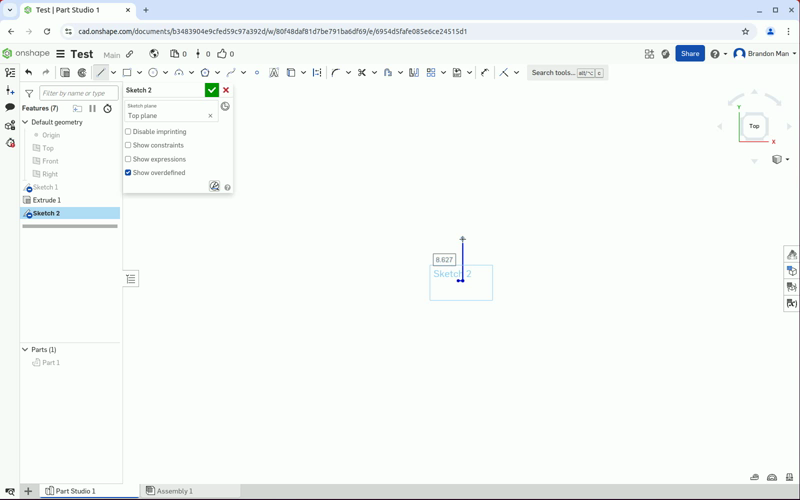
mouse_move(492, 238)
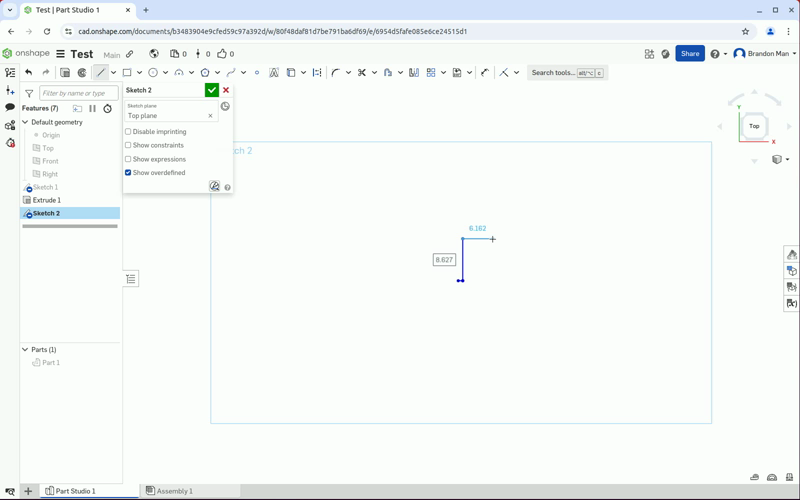
mouse_move(458, 238)
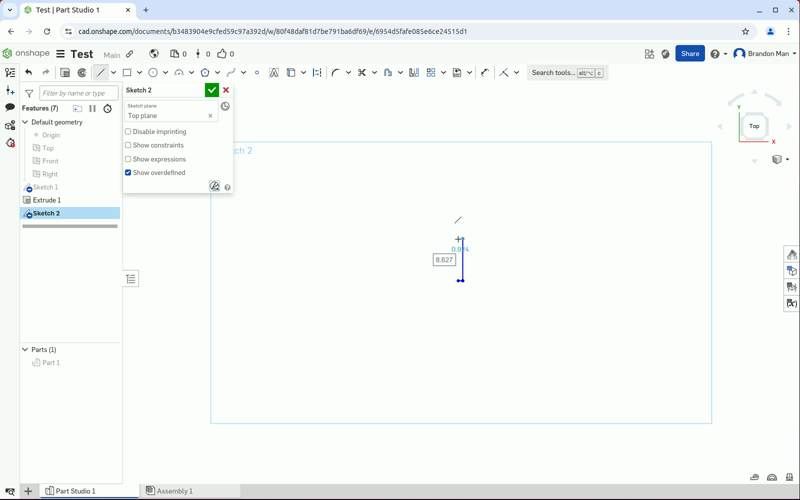
scroll(6)
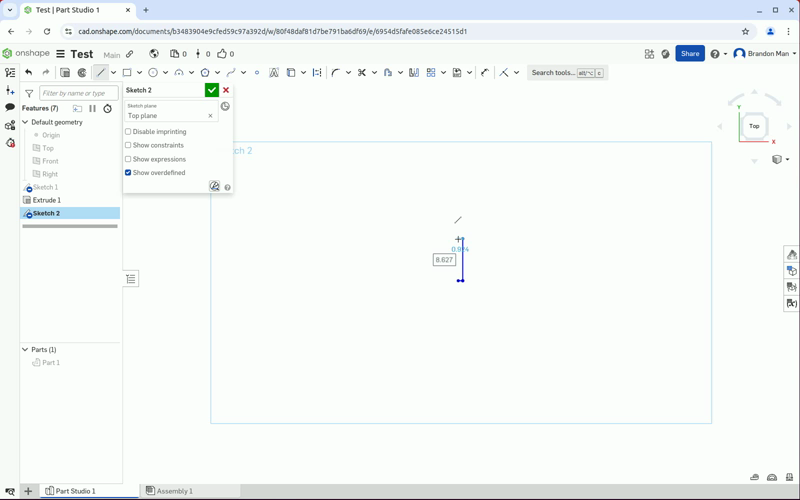
scroll(6)
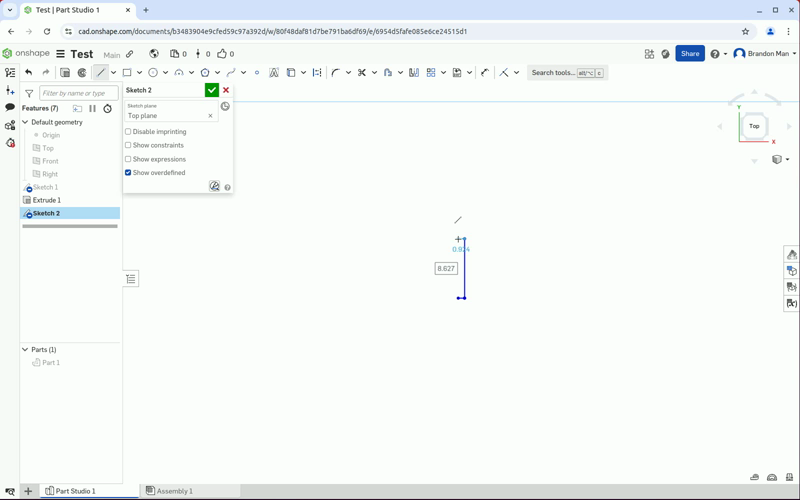
scroll(6)
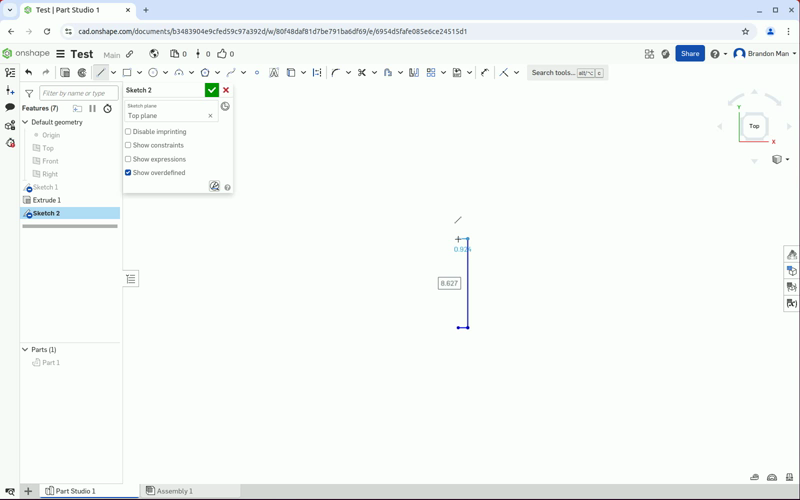
scroll(6)
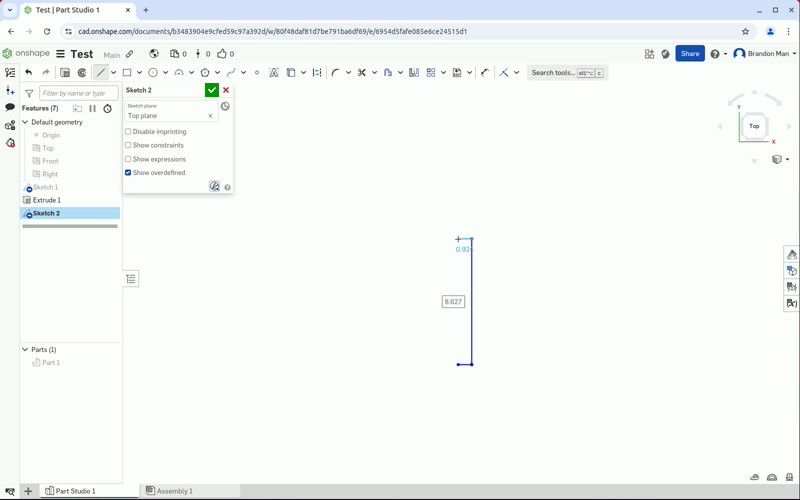
scroll(6)
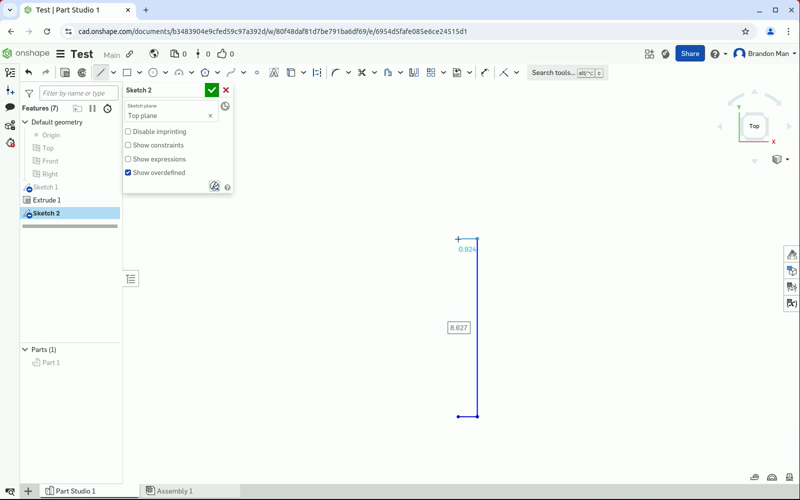
scroll(6)
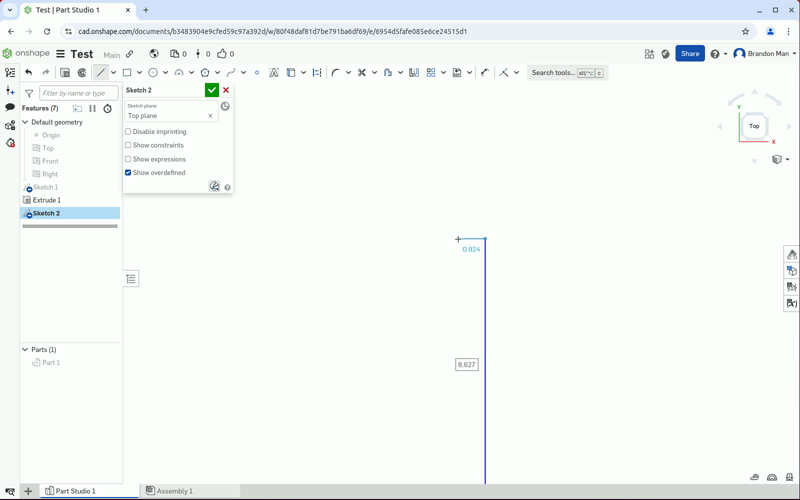
scroll(6)
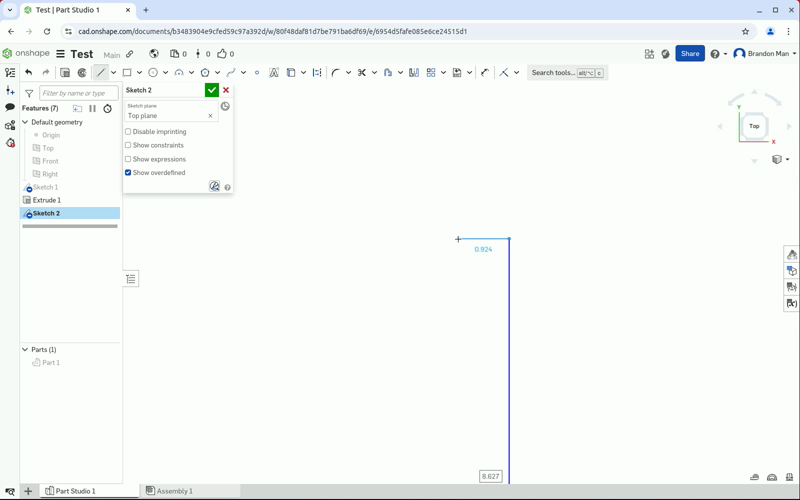
click(458, 238)
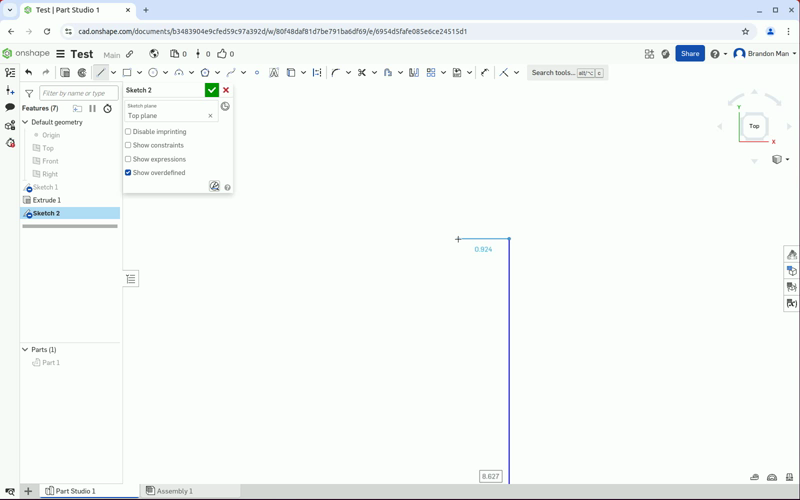
scroll(-6)
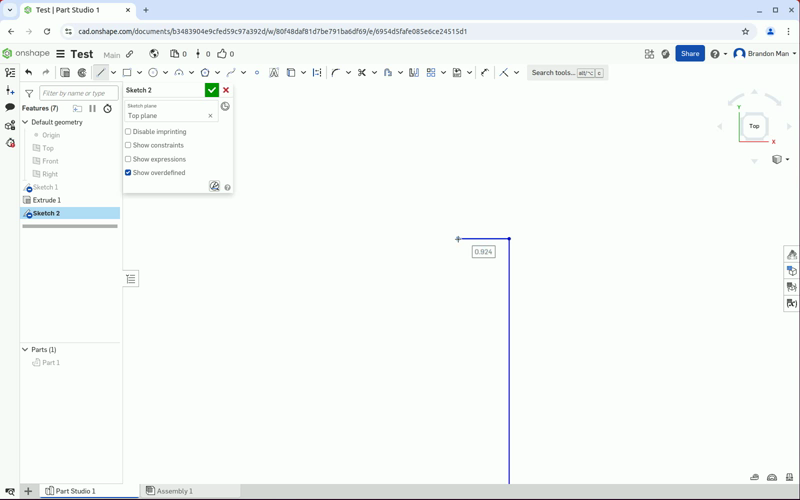
scroll(-6)
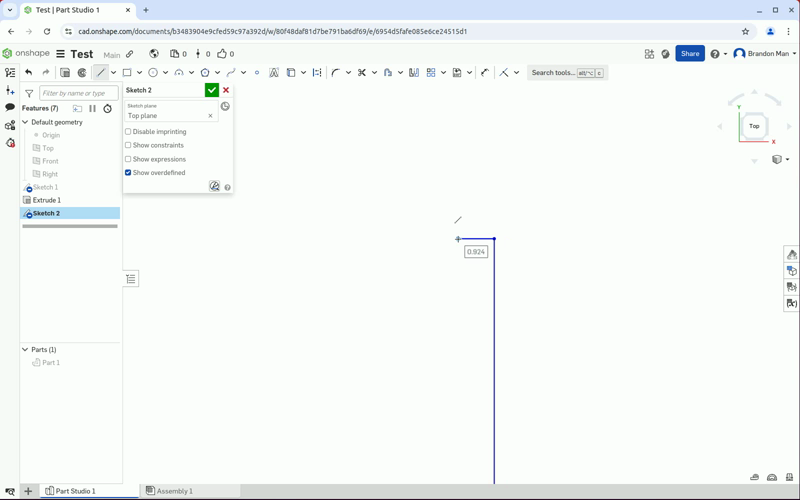
scroll(-6)
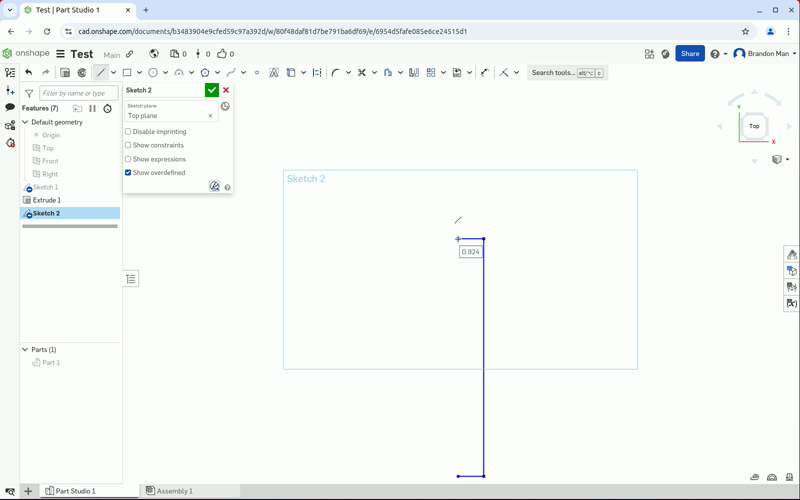
scroll(-6)
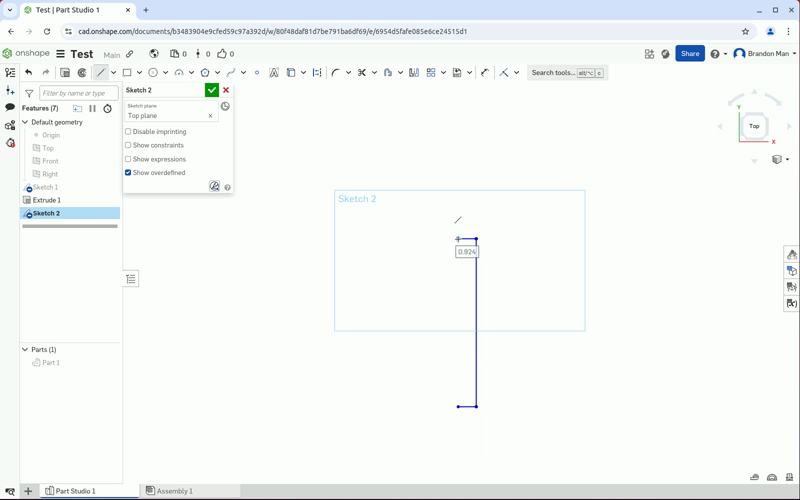
scroll(-6)
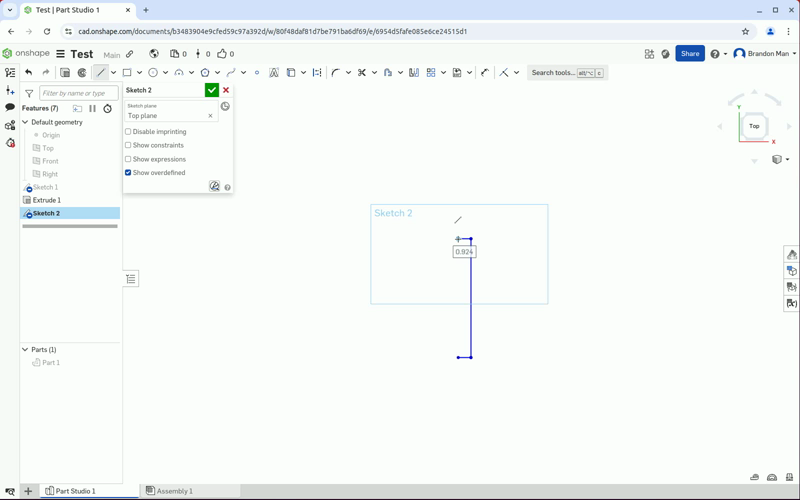
scroll(-6)
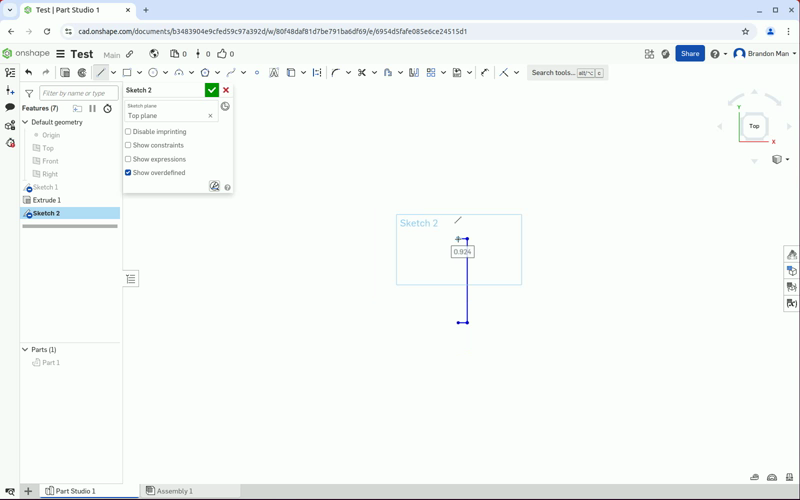
scroll(-6)
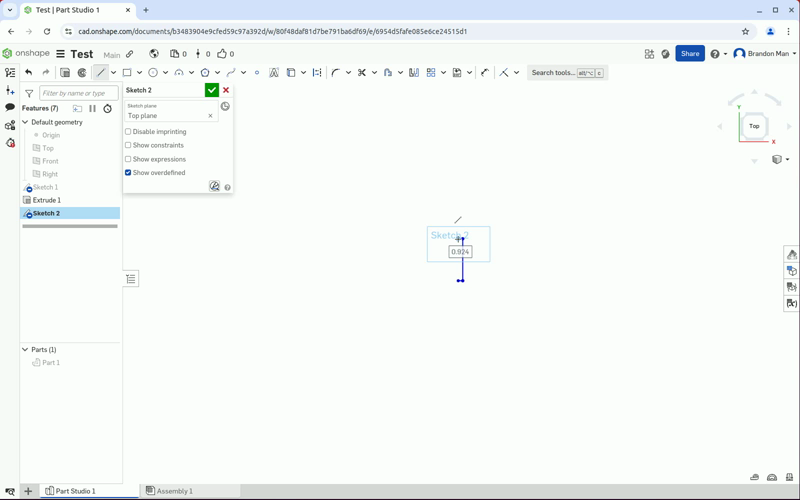
key_up(shift)
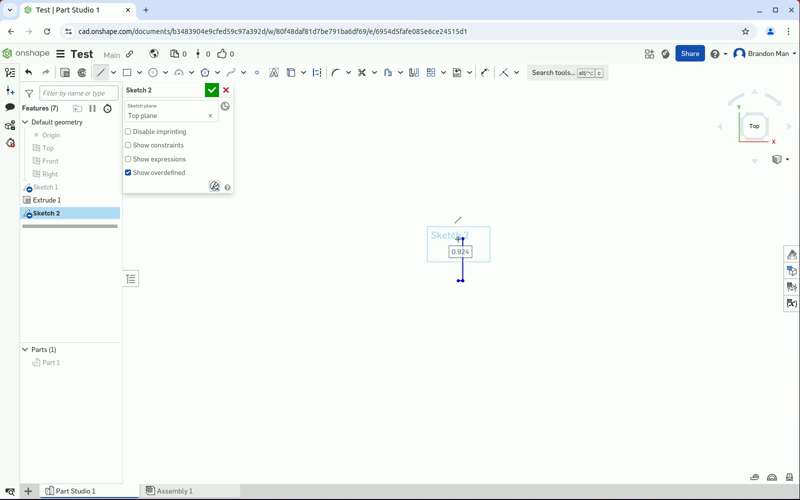
mouse_move(488, 238)
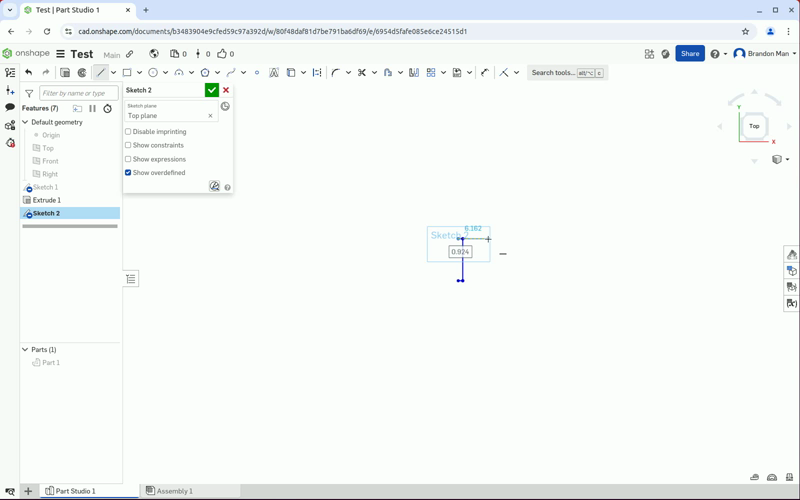
key_down(shift)
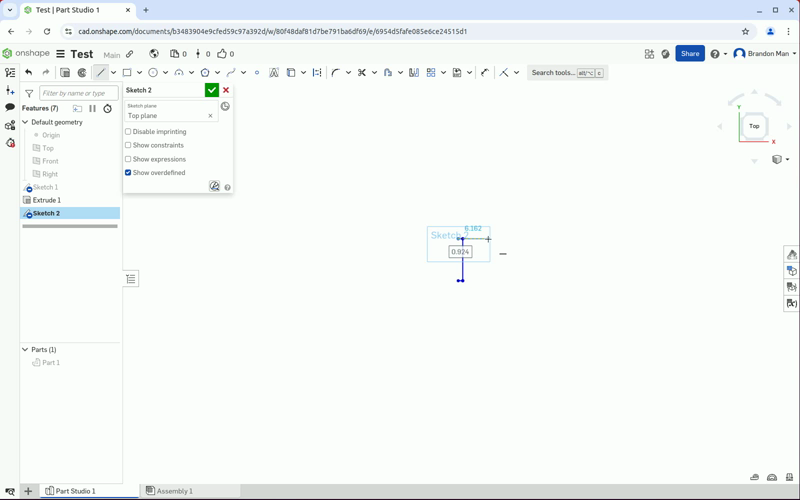
mouse_move(458, 280)
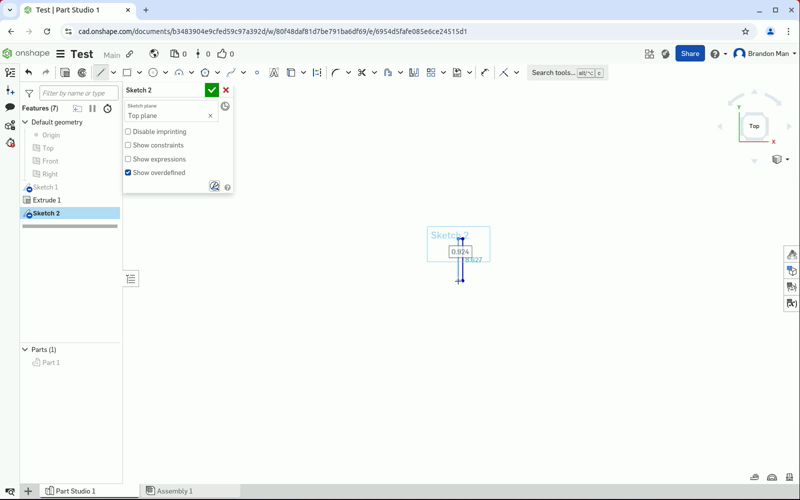
scroll(6)
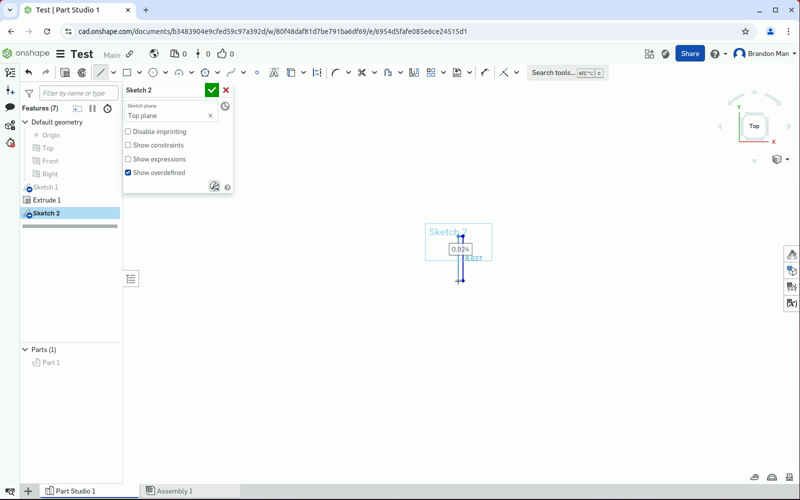
scroll(6)
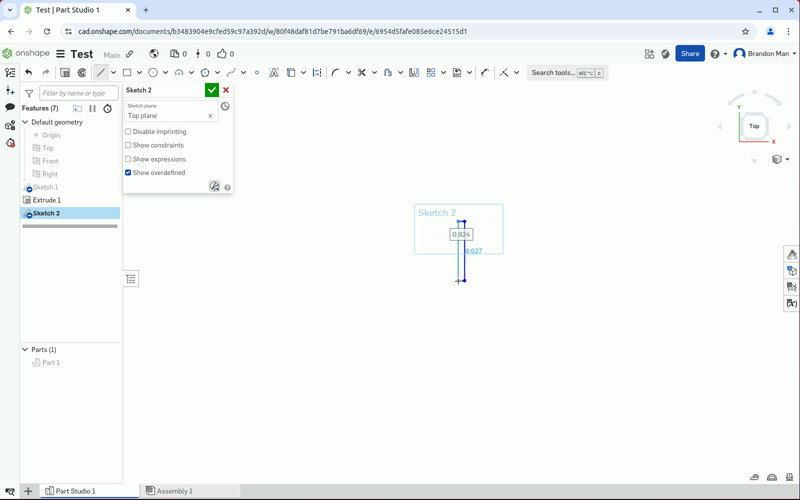
scroll(6)
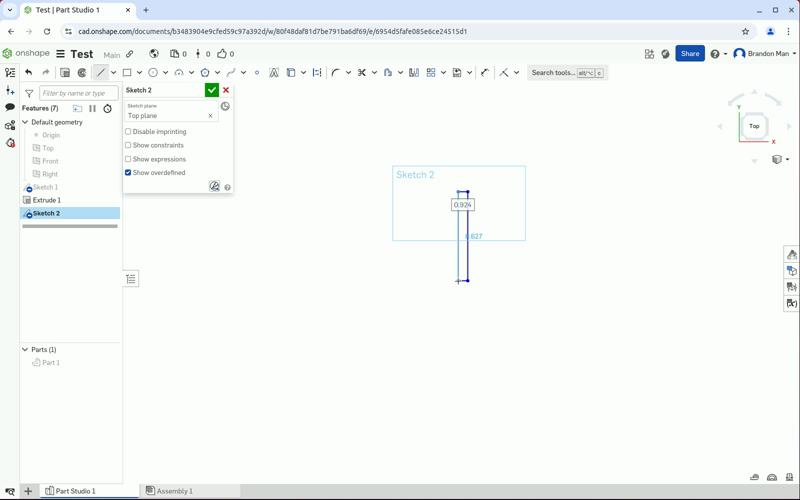
scroll(6)
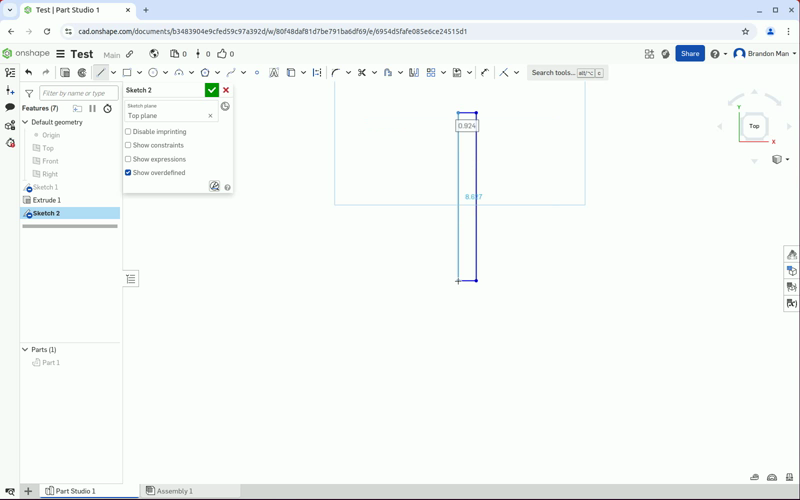
scroll(6)
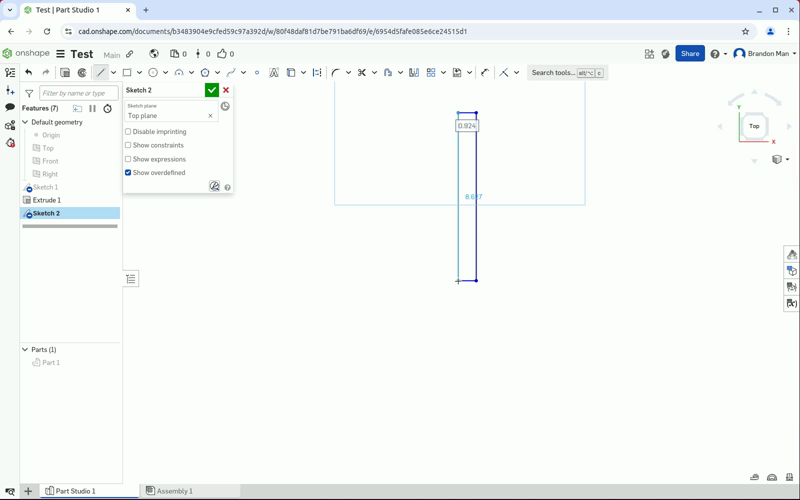
scroll(6)
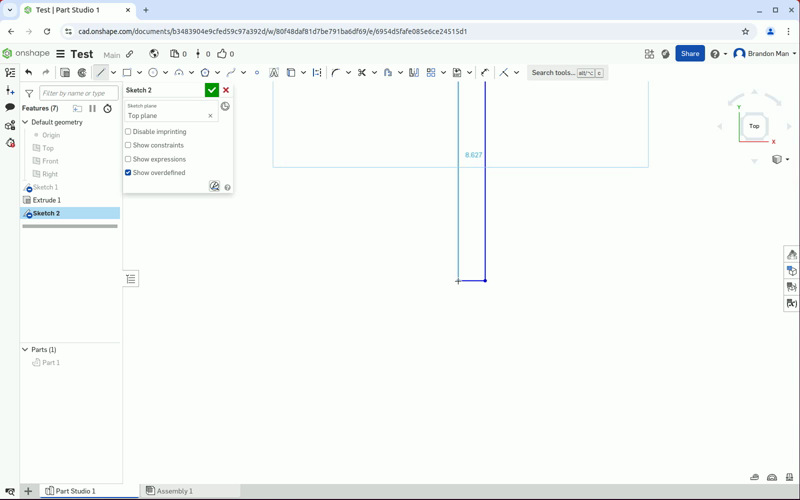
scroll(6)
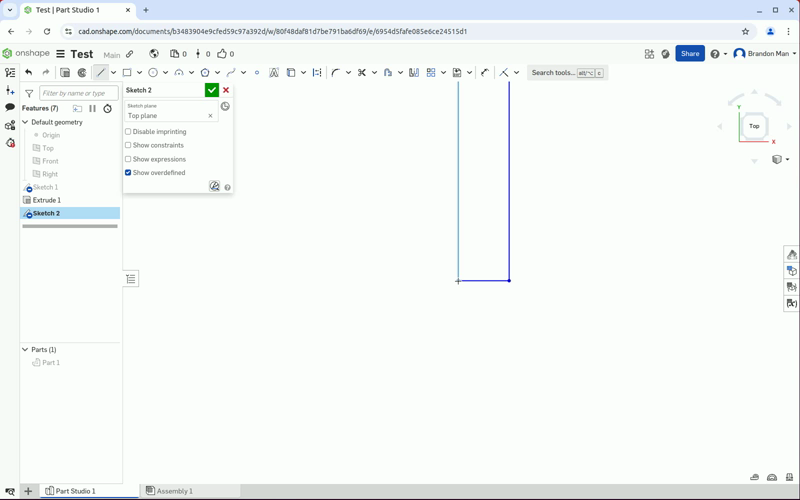
key_up(shift)
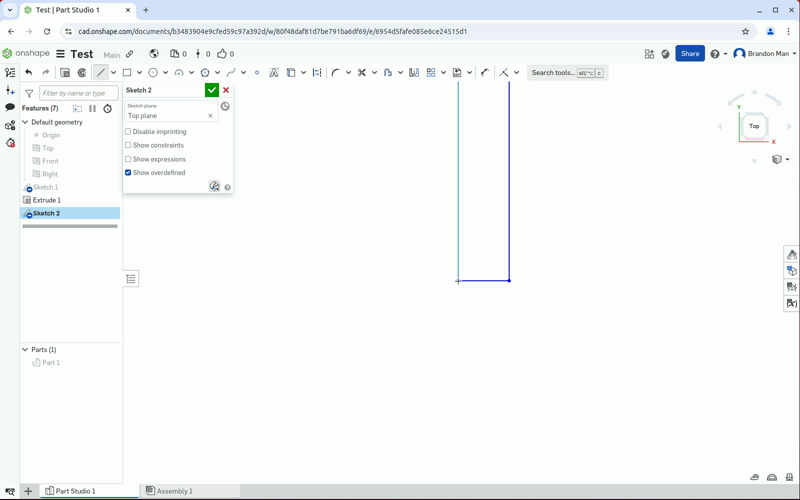
click(458, 280)
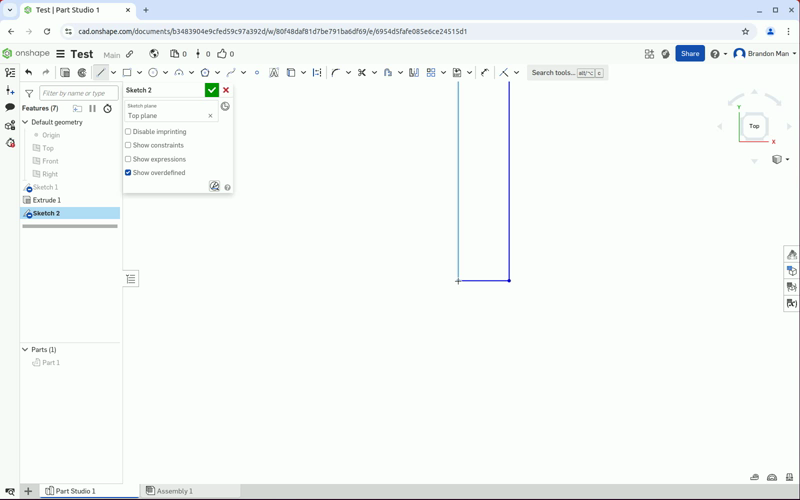
scroll(-6)
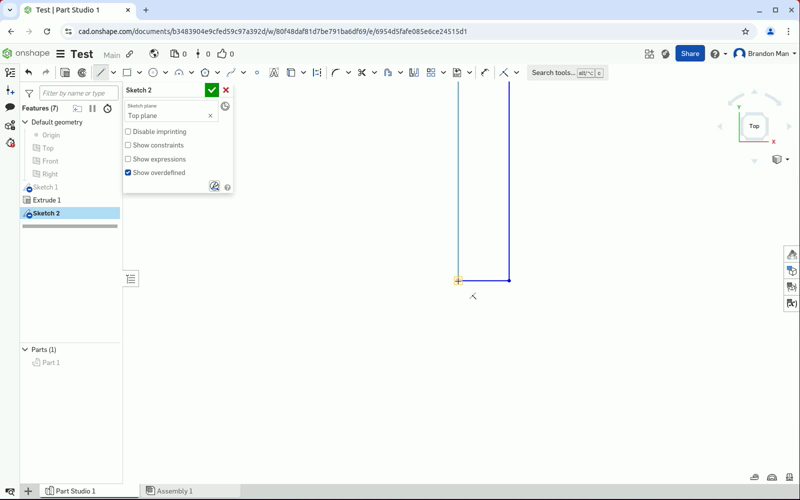
scroll(-6)
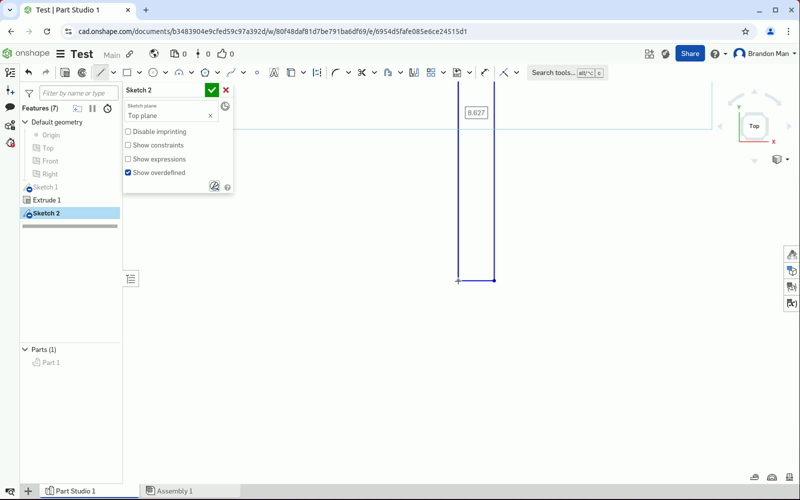
scroll(-6)
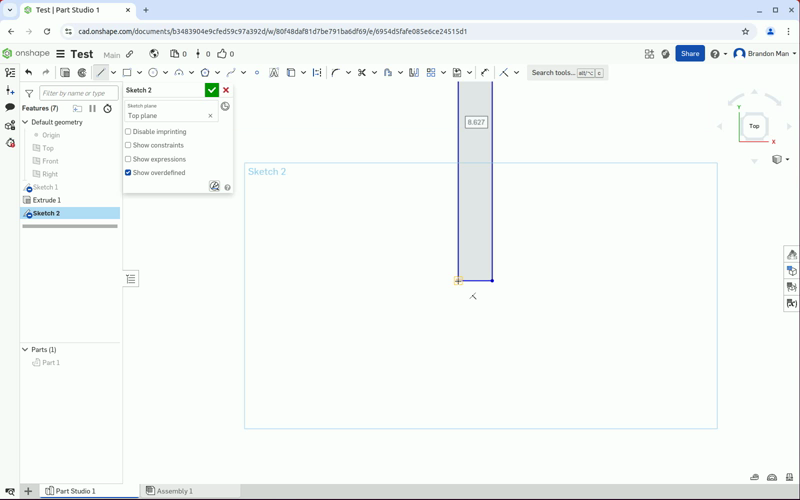
scroll(-6)
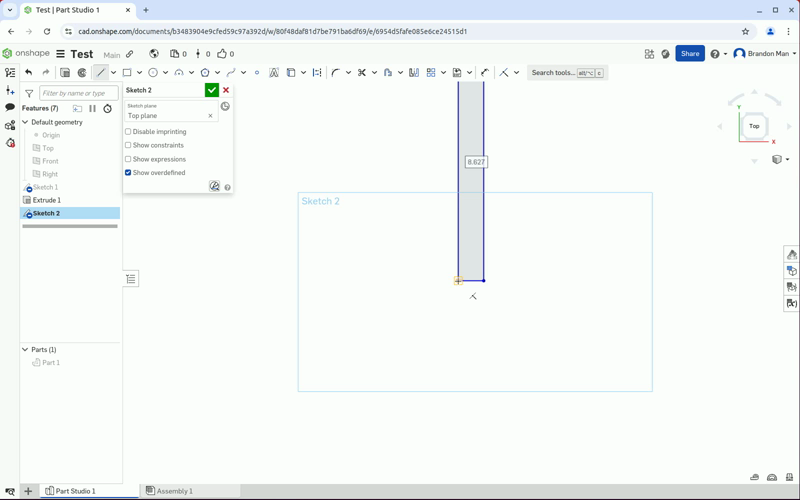
scroll(-6)
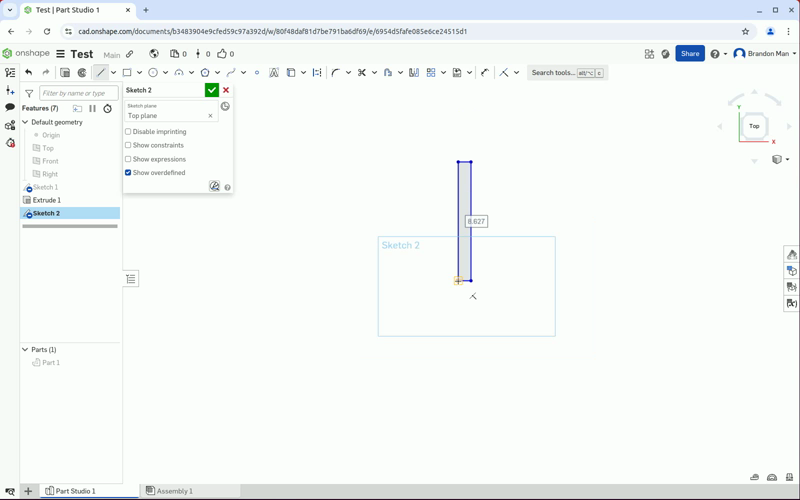
scroll(-6)
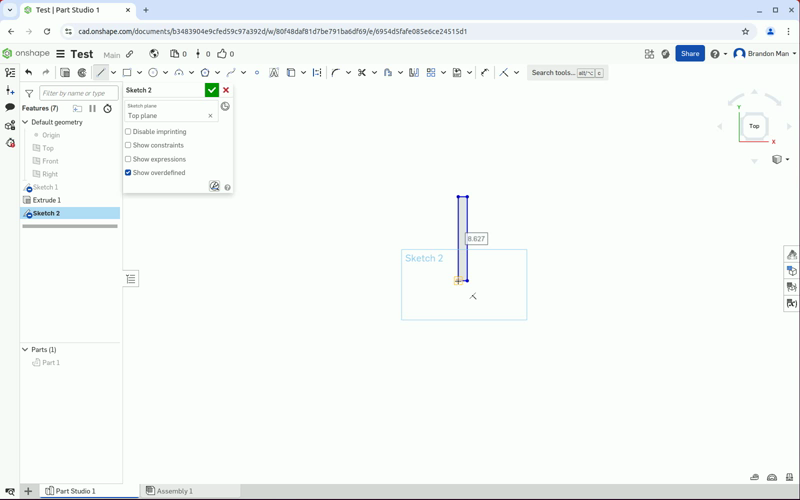
scroll(-6)
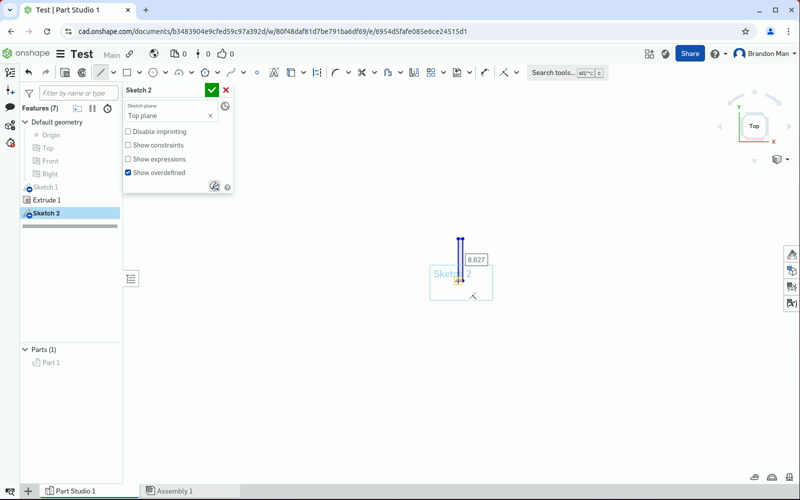
key(esc)
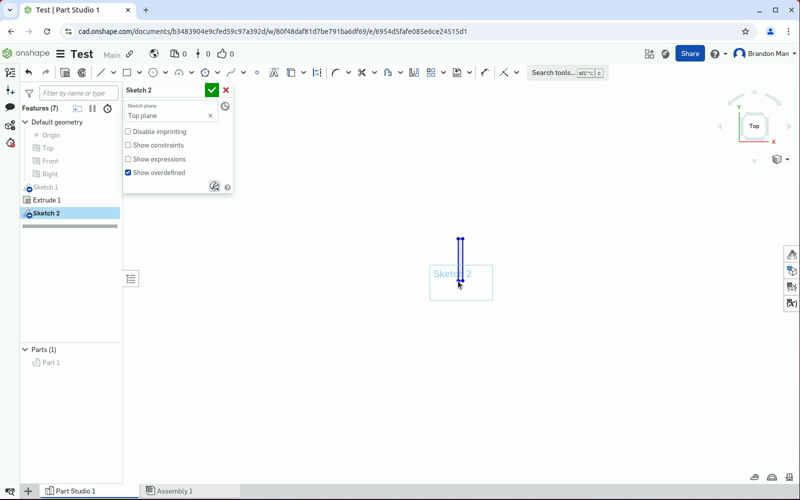
mouse_move(460, 266)
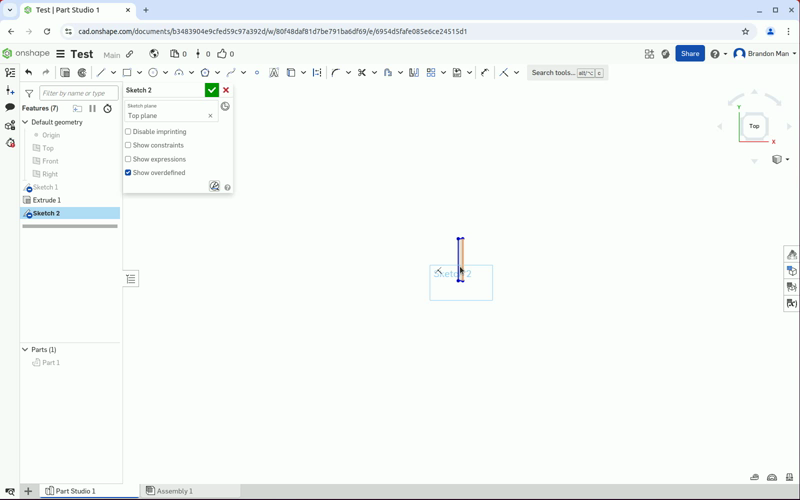
scroll(6)
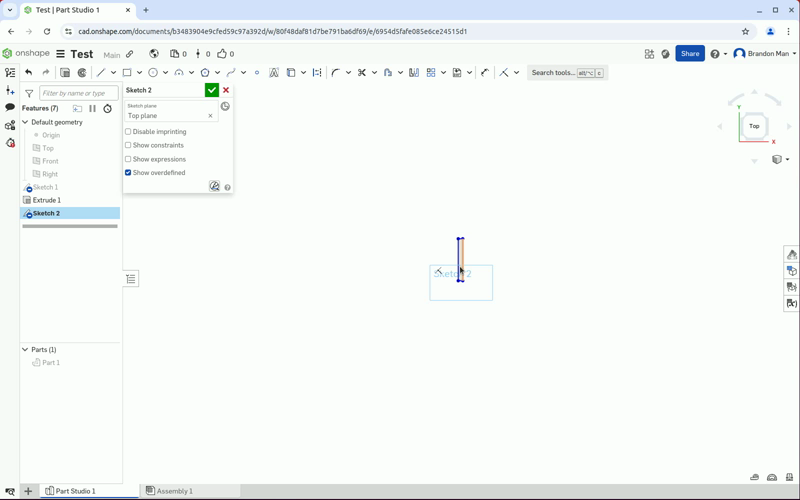
scroll(6)
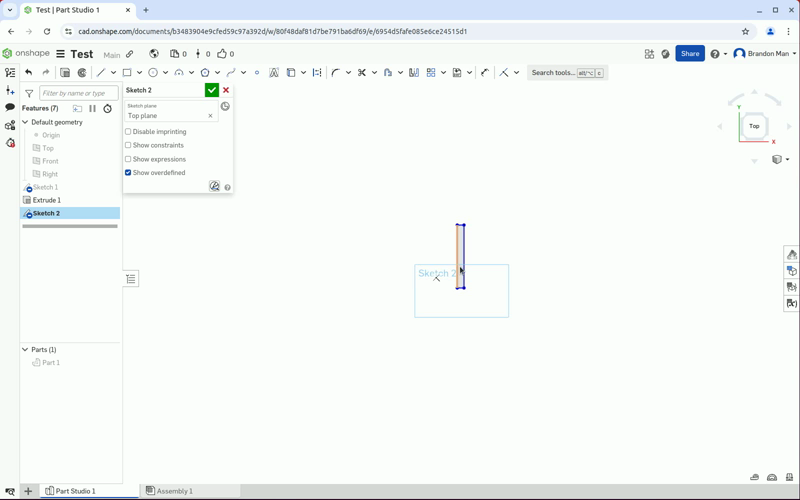
scroll(6)
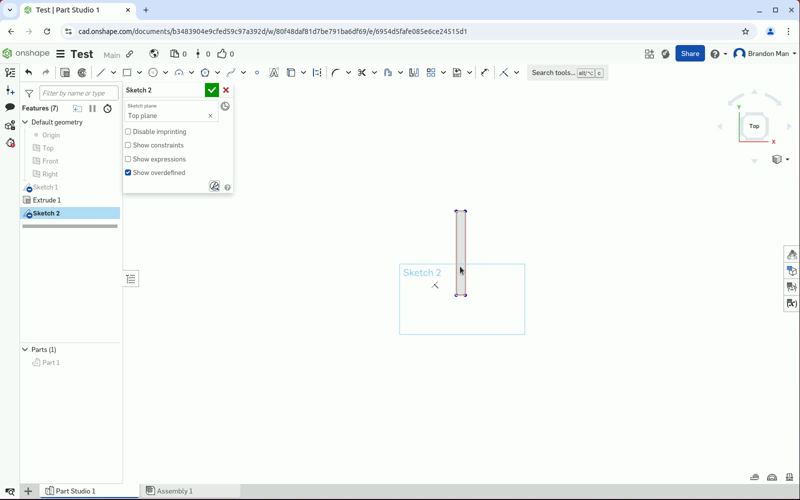
scroll(6)
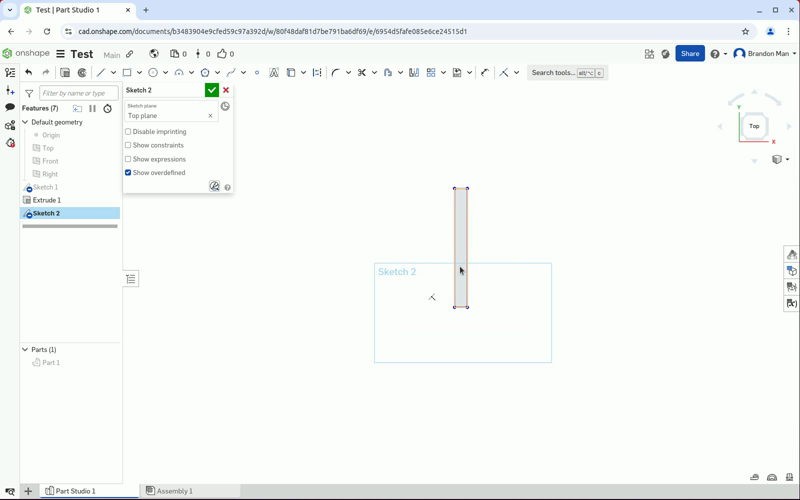
scroll(6)
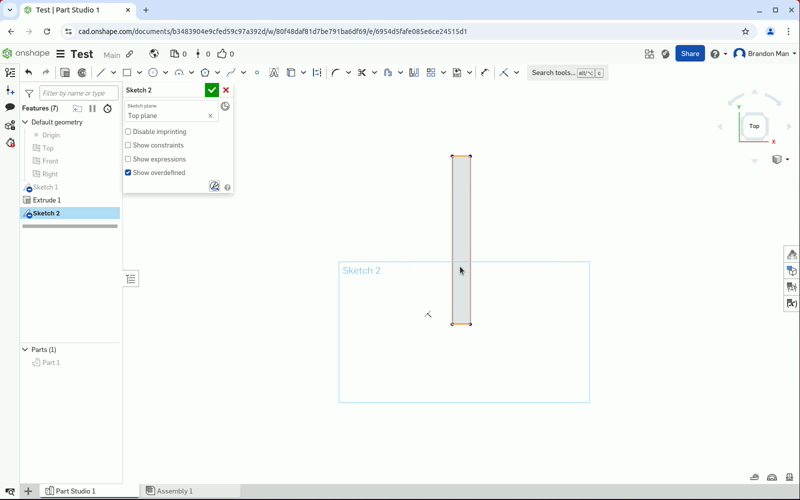
scroll(6)
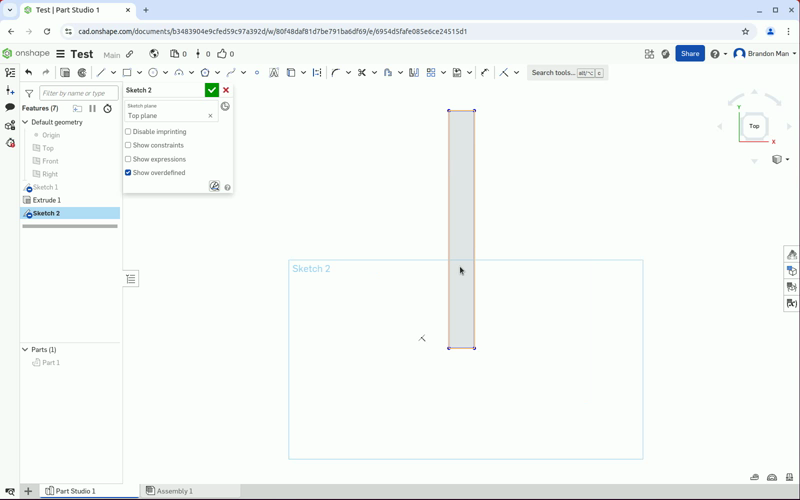
scroll(6)
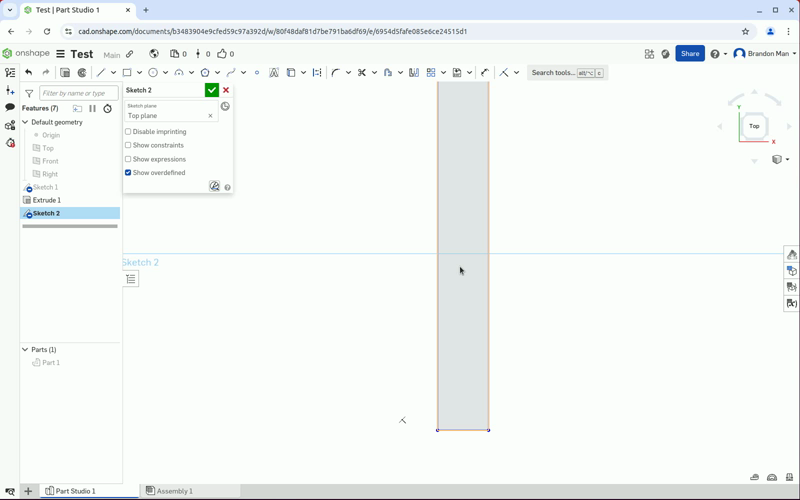
click(460, 266)
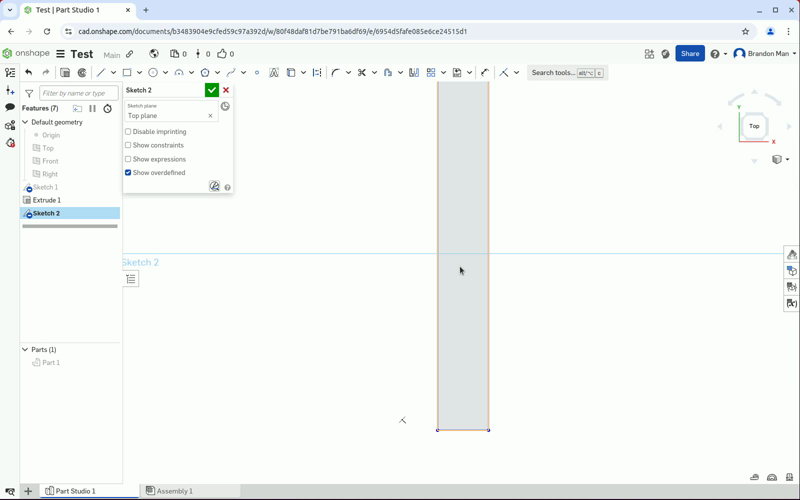
scroll(-6)
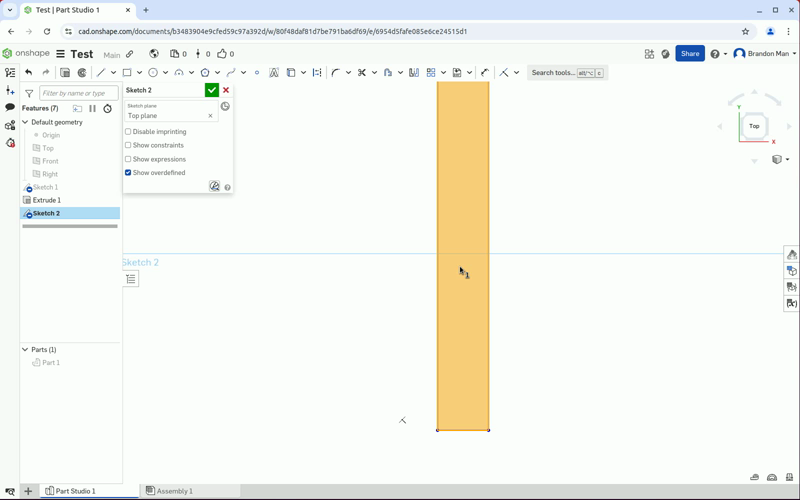
scroll(-6)
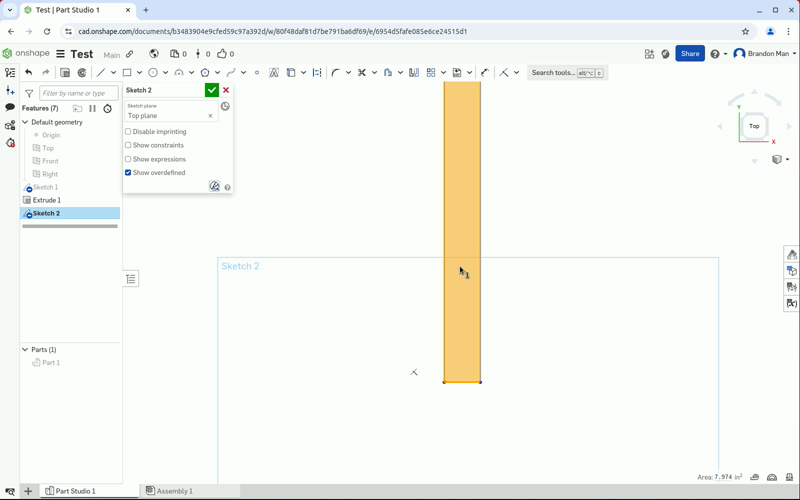
scroll(-6)
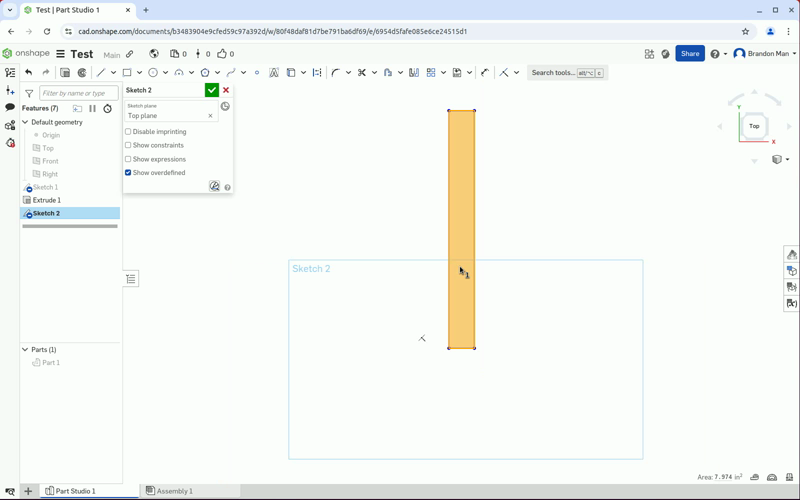
scroll(-6)
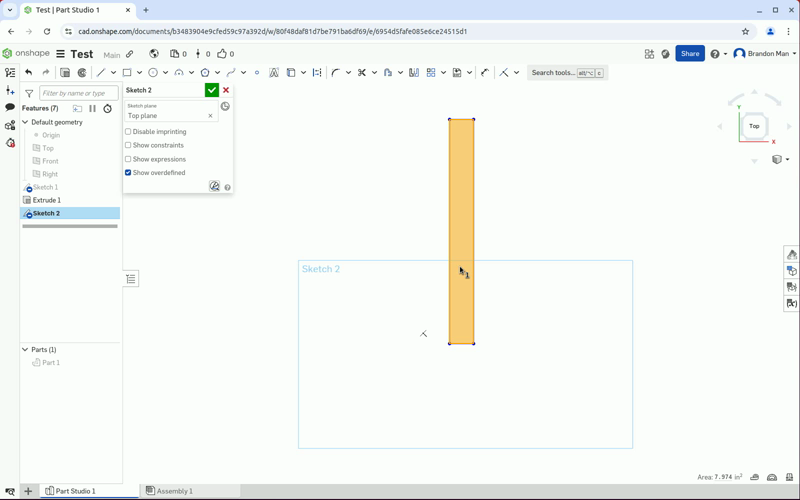
scroll(-6)
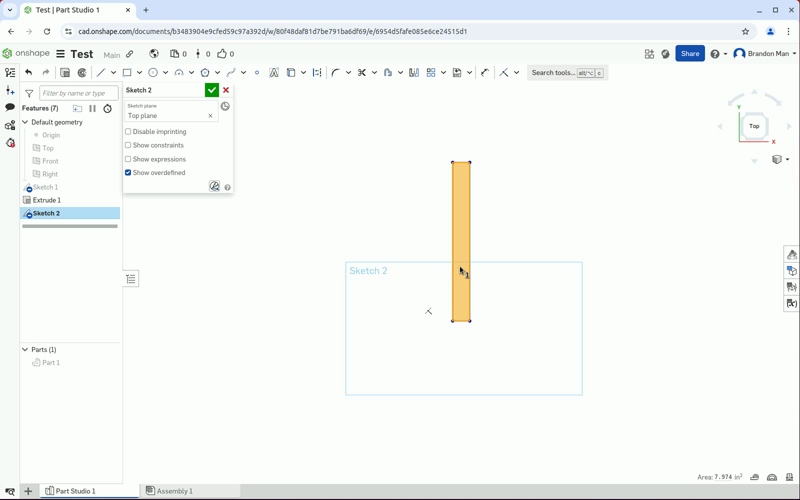
scroll(-6)
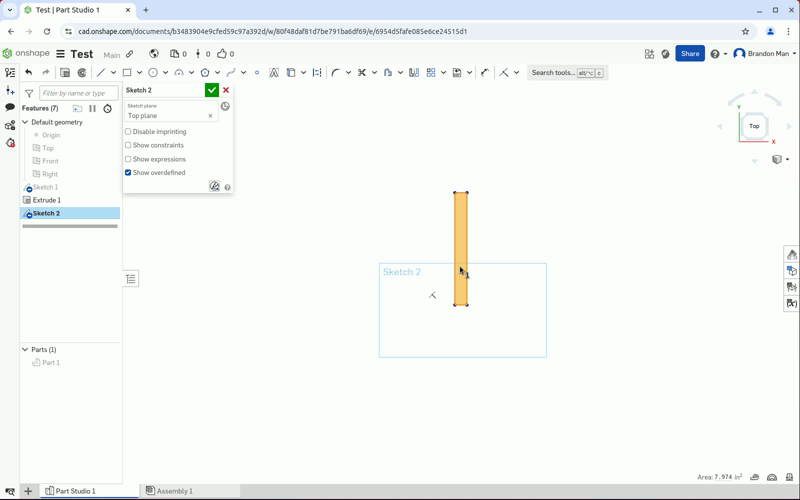
scroll(-6)
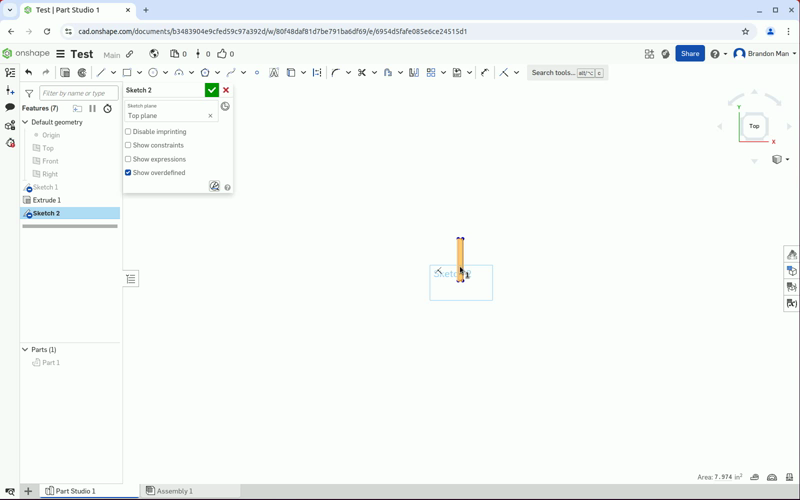
mouse_move(73, 352)
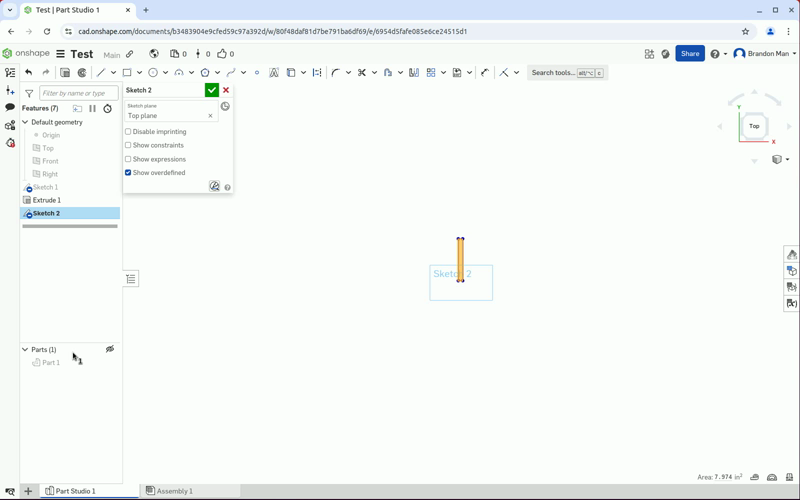
key(shift+y)
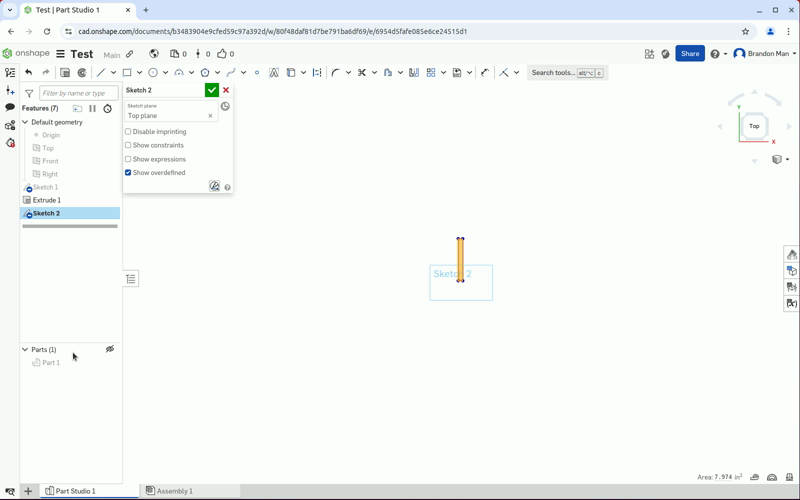
key(shift+e)
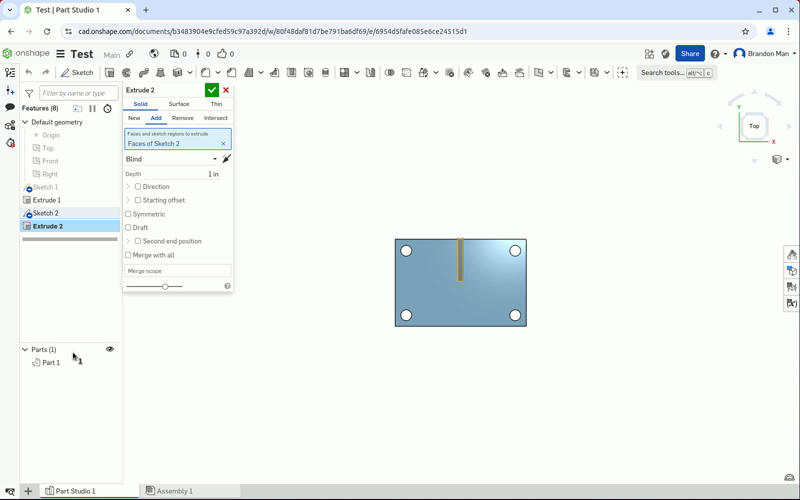
mouse_move(143, 106)
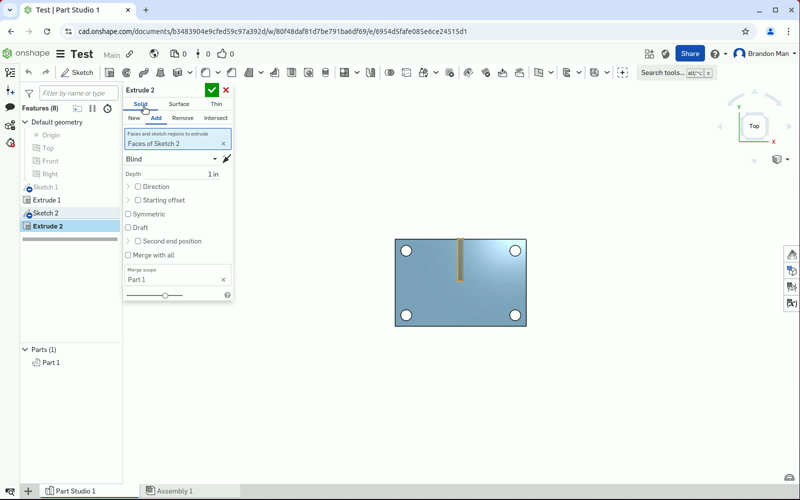
click(143, 106)
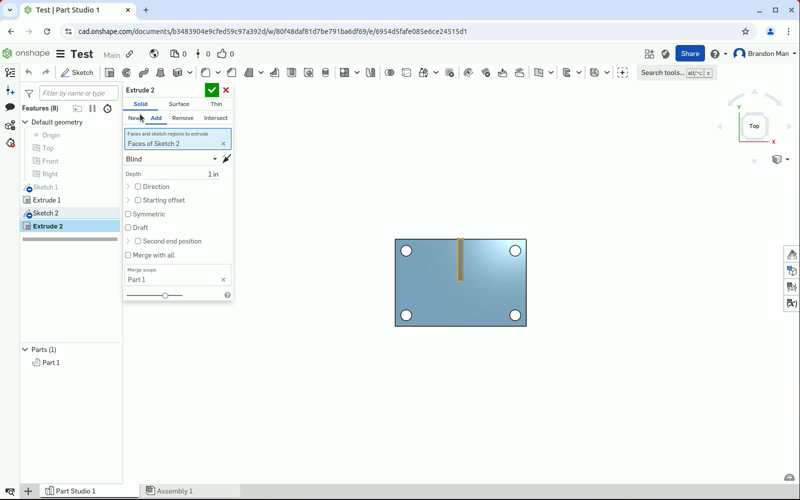
mouse_move(137, 120)
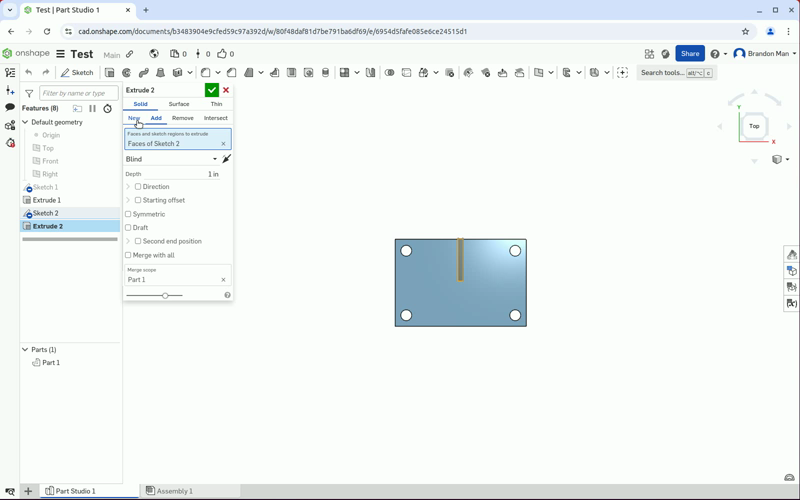
click(137, 120)
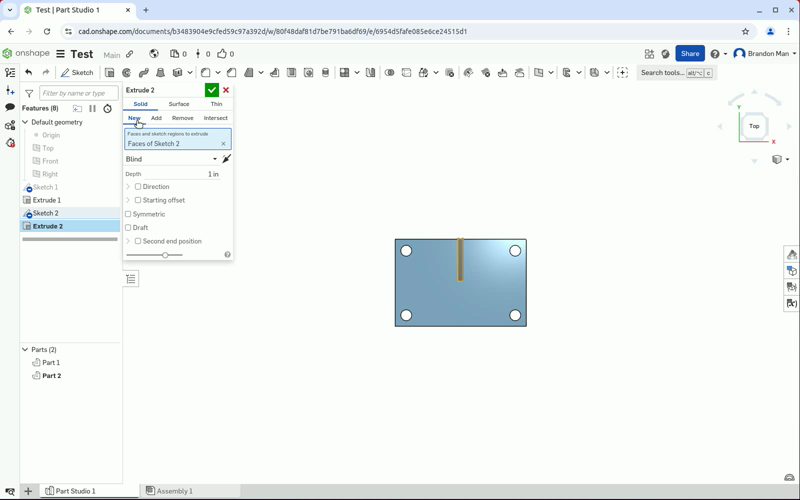
key(tab, 4)
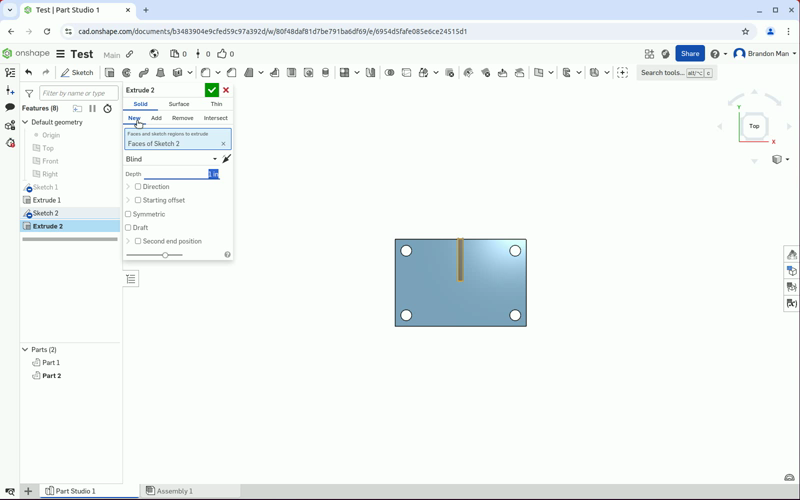
text(21.423)
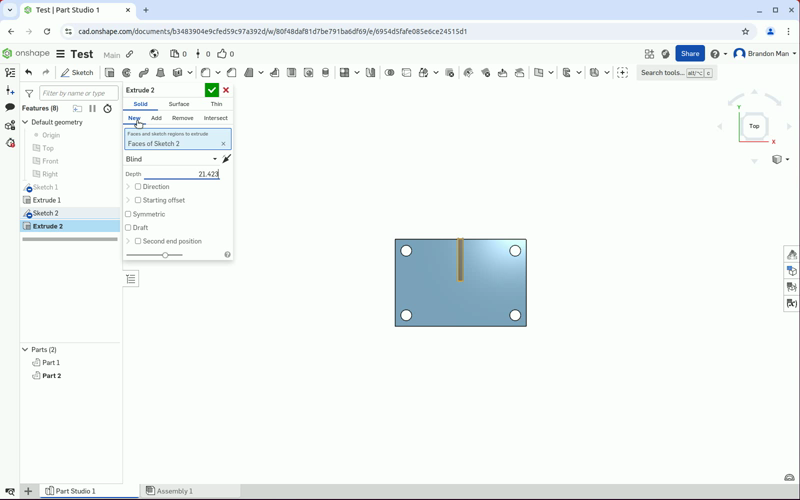
key(enter)
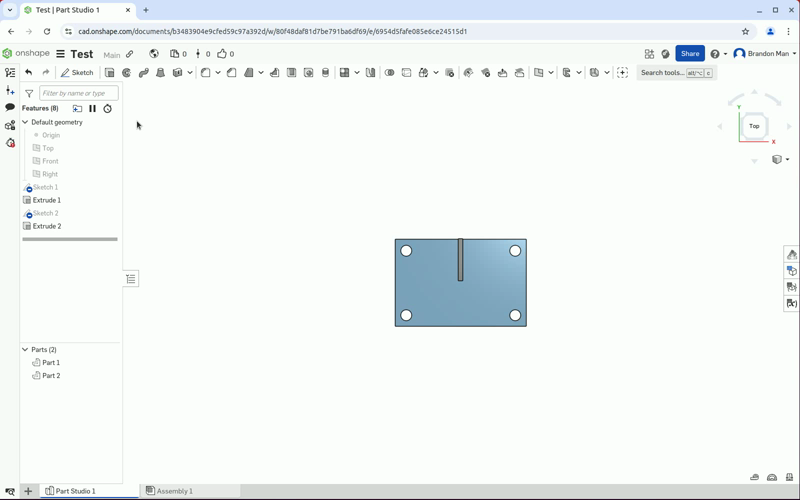
key(shift+h)
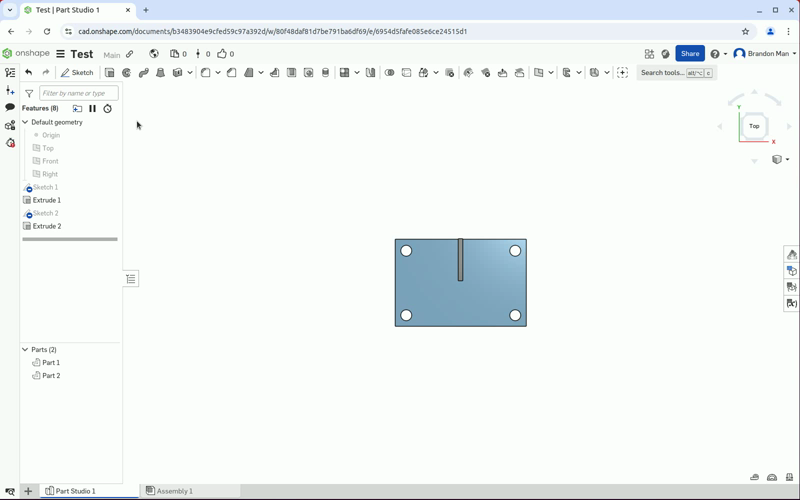
key(shift+h)
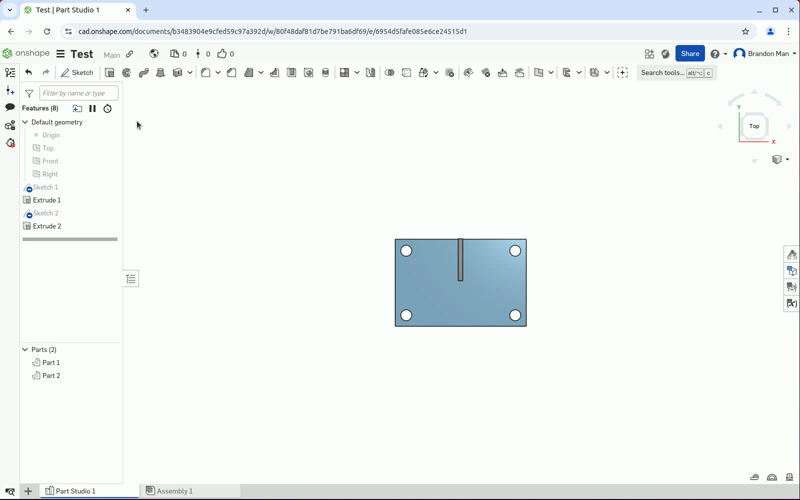
mouse_move(73, 189)
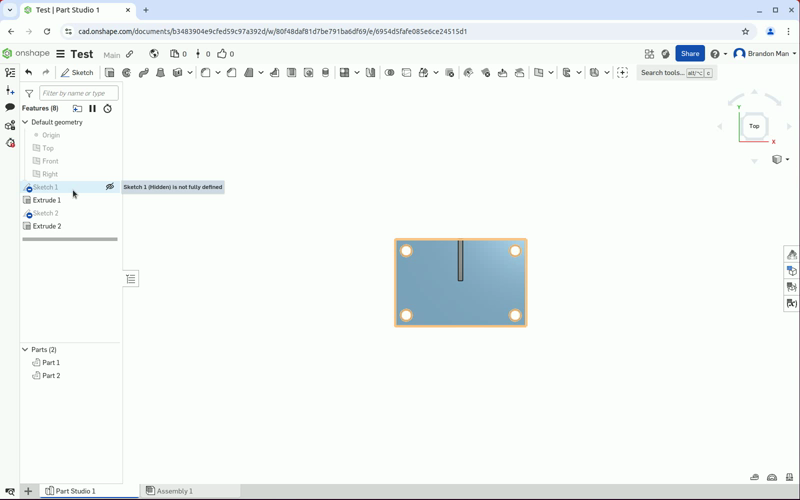
click(73, 189)
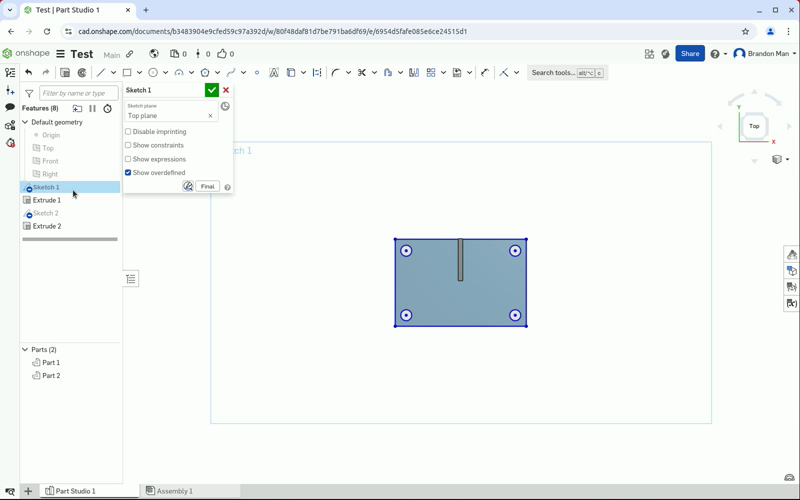
mouse_move(229, 92)
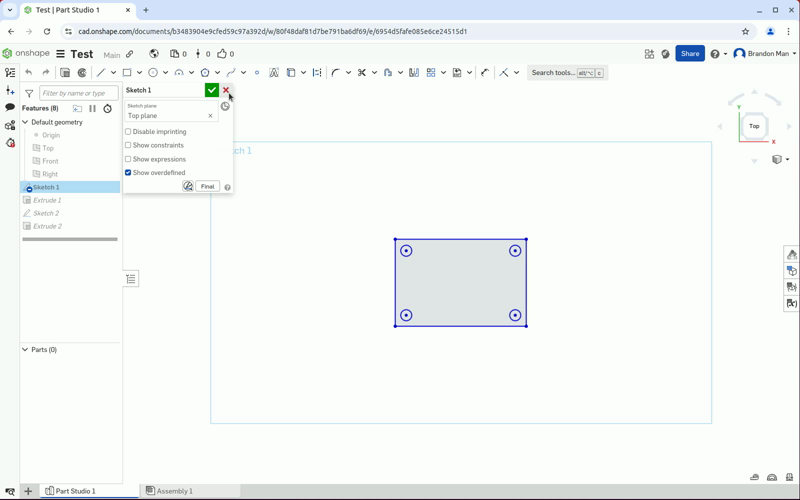
click(229, 92)
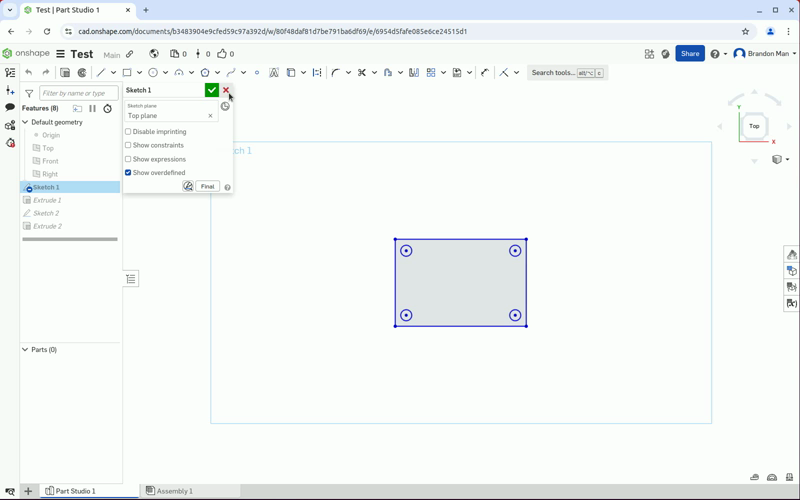
key(shift+s)
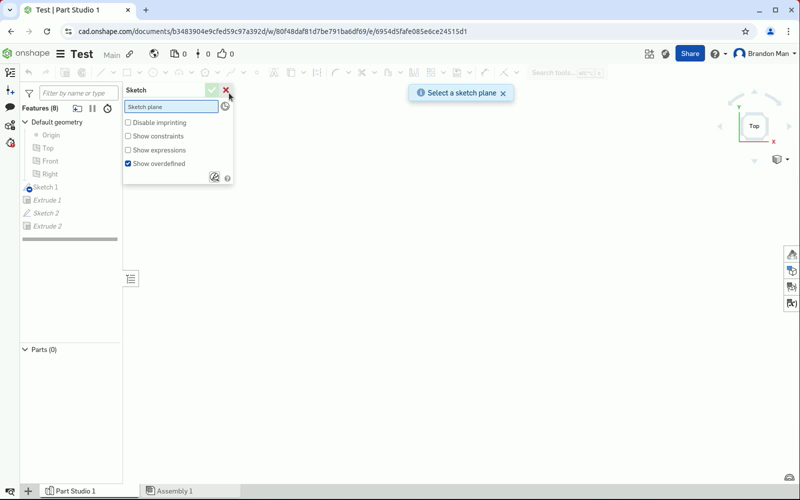
mouse_move(73, 150)
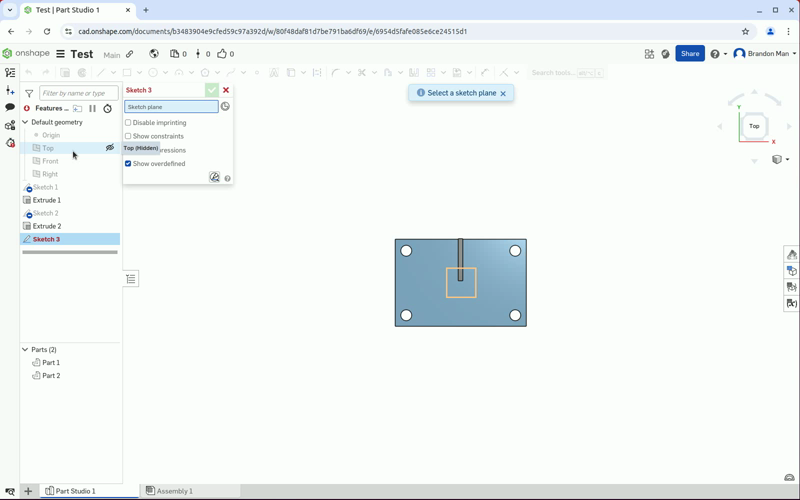
click(73, 150)
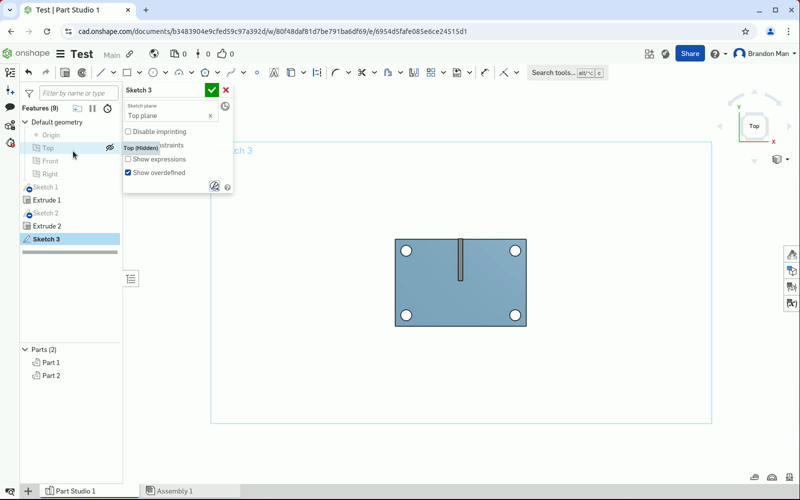
mouse_move(73, 352)
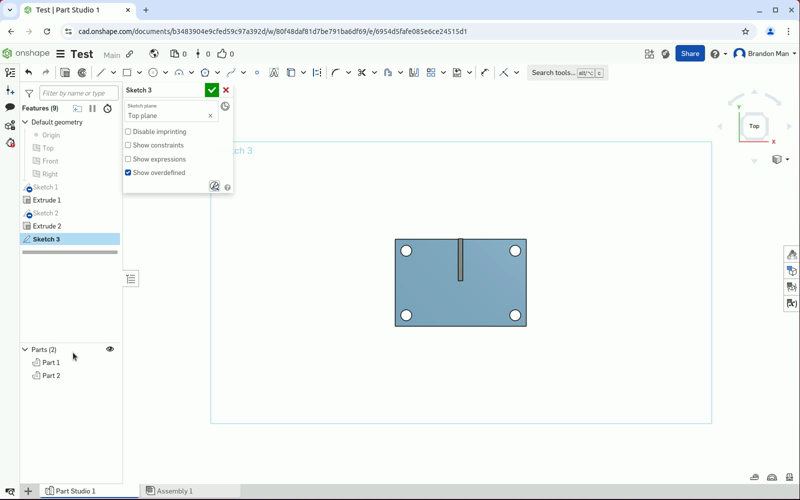
key(y)
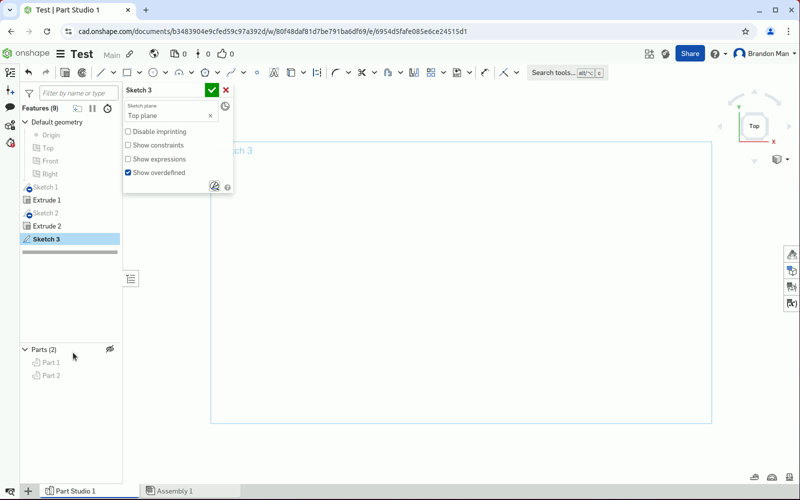
key(l)
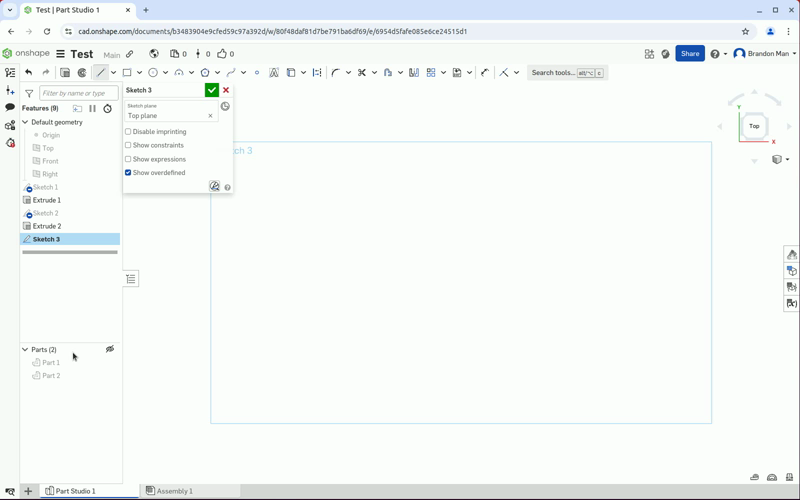
key_down(shift)
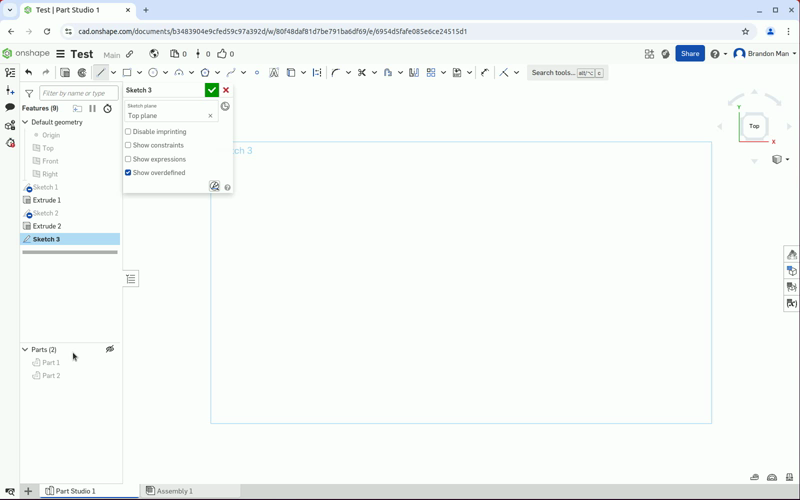
mouse_move(458, 326)
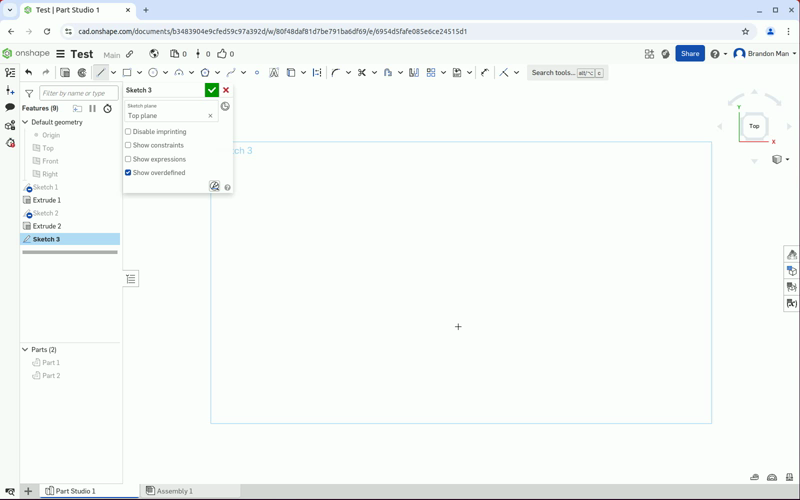
click(458, 326)
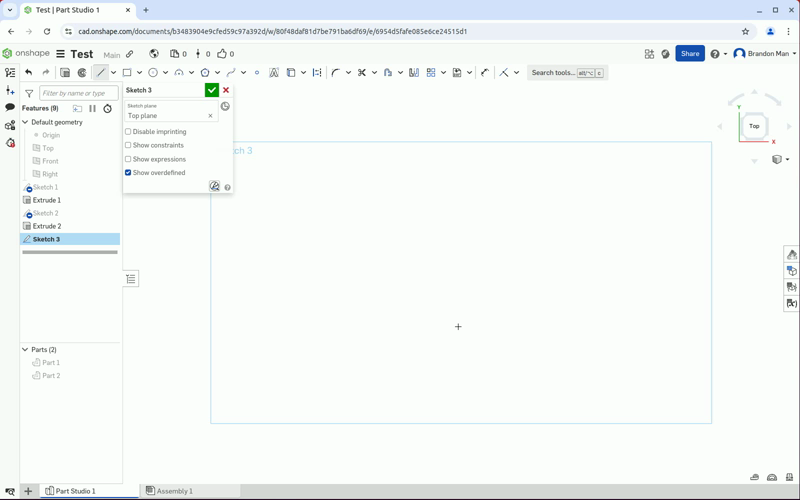
key_up(shift)
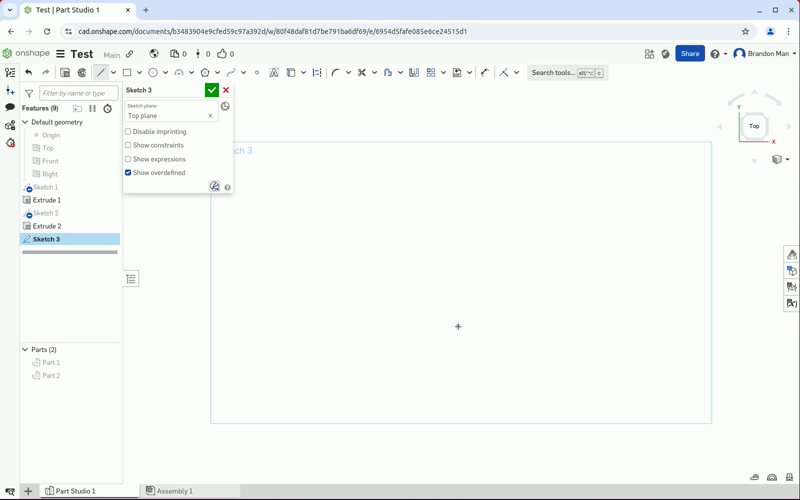
key_down(shift)
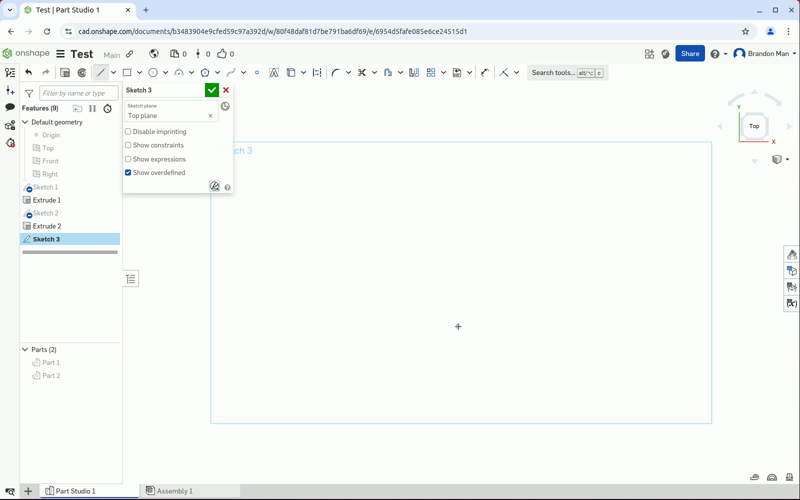
mouse_move(488, 326)
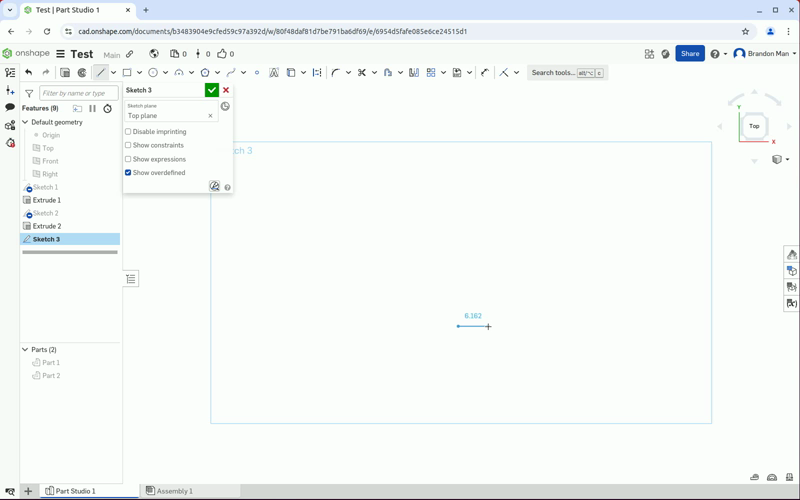
mouse_move(462, 326)
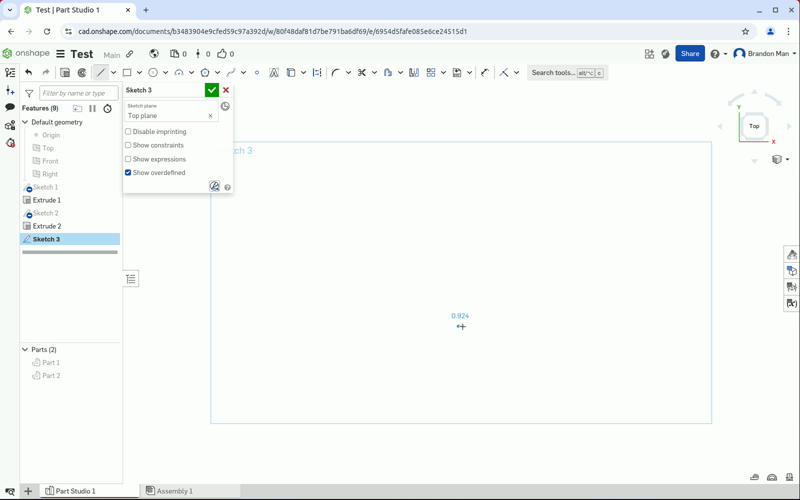
scroll(6)
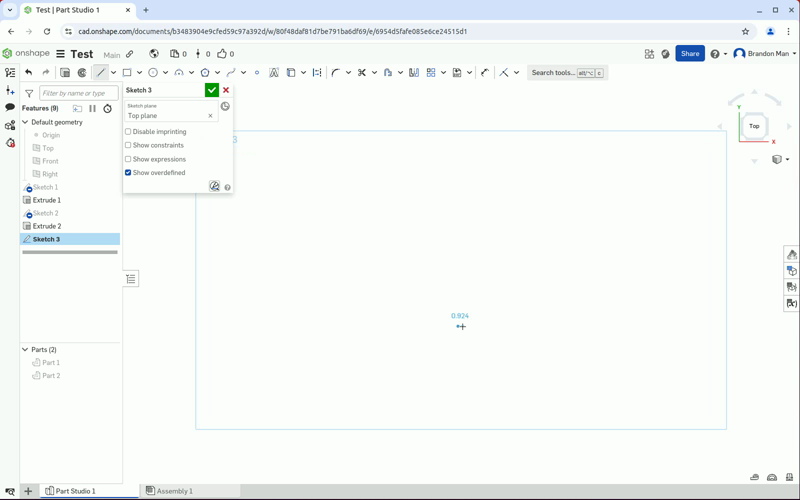
scroll(6)
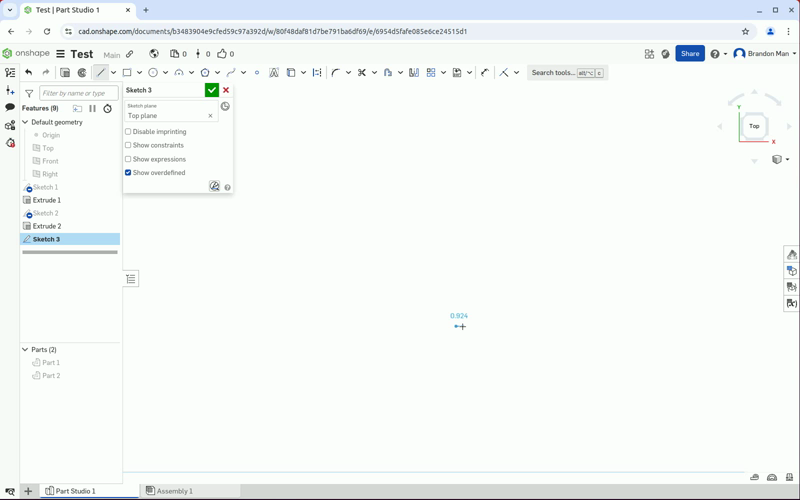
scroll(6)
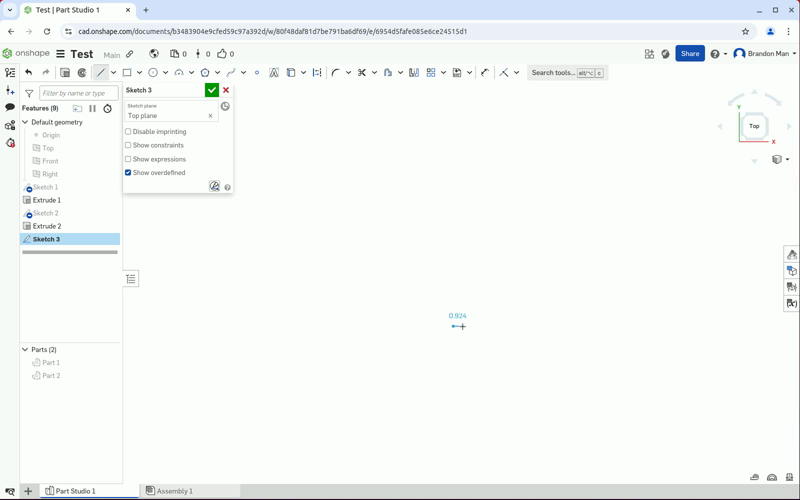
scroll(6)
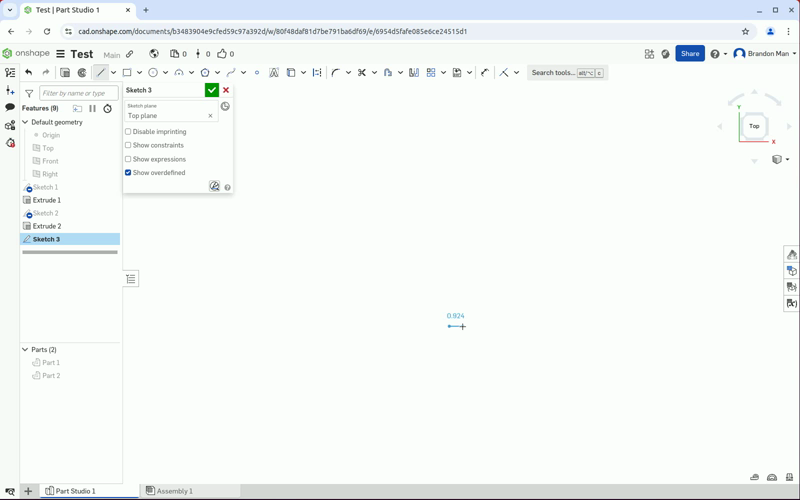
scroll(6)
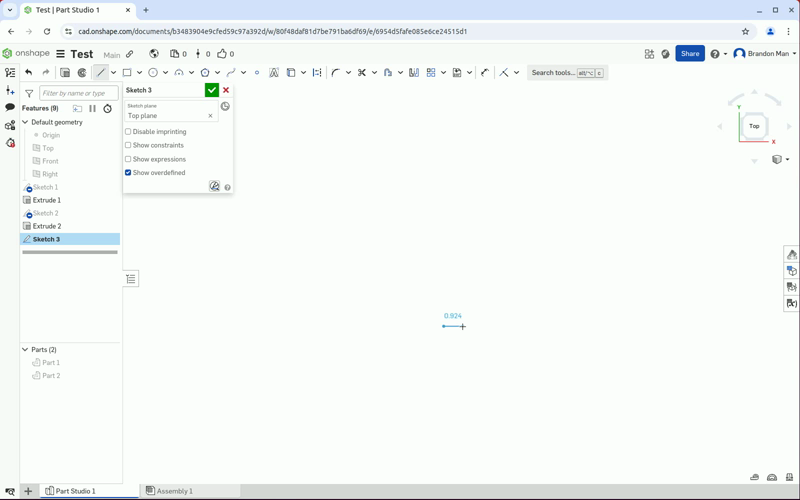
scroll(6)
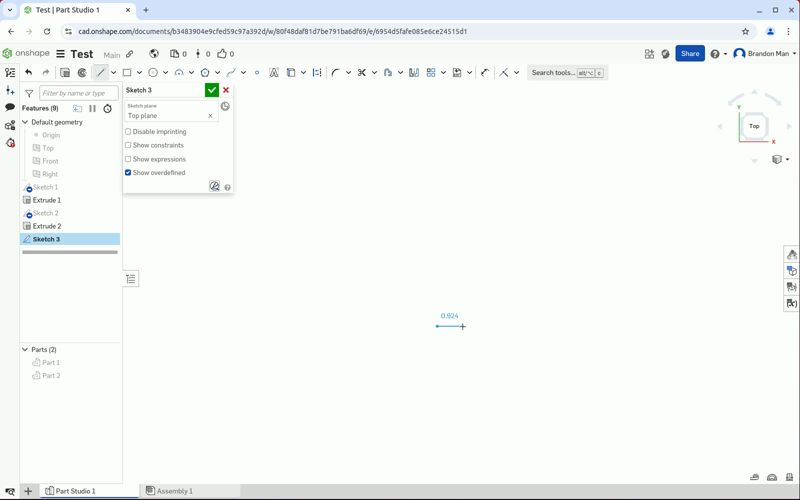
scroll(6)
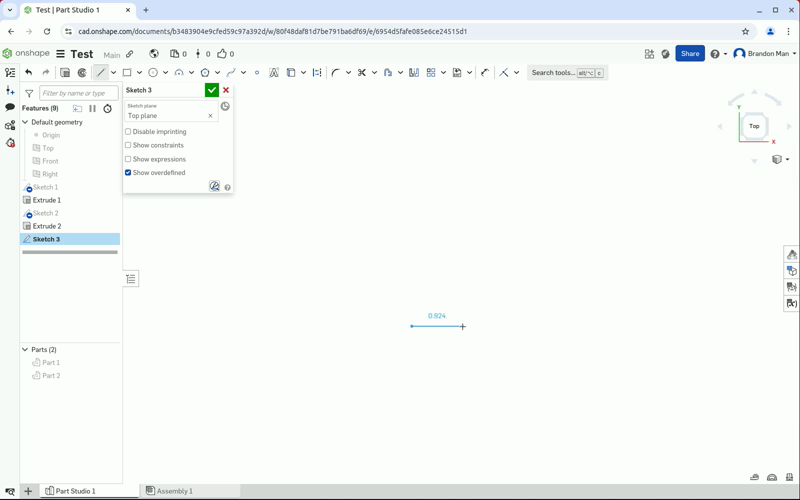
click(462, 326)
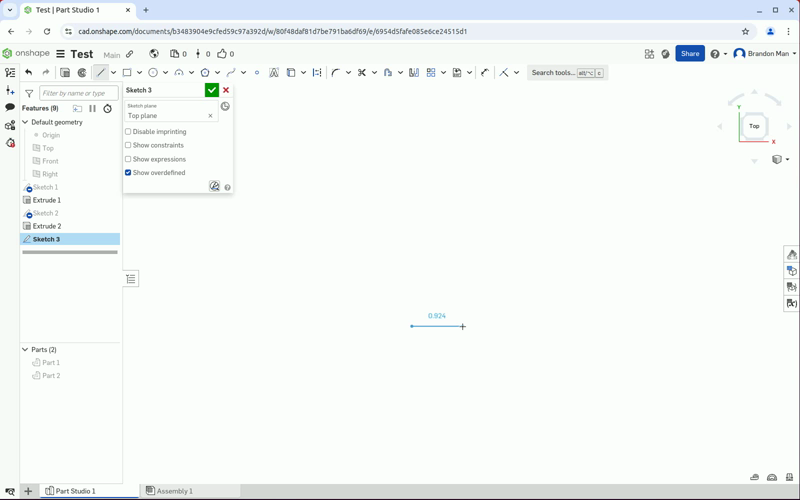
scroll(-6)
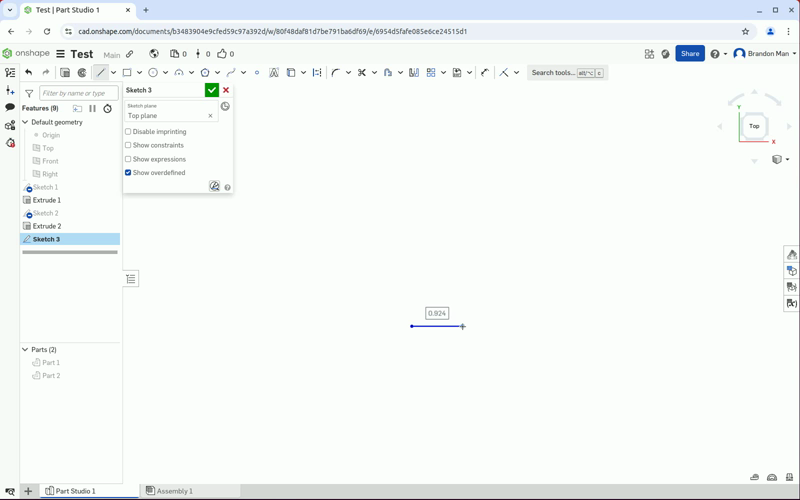
scroll(-6)
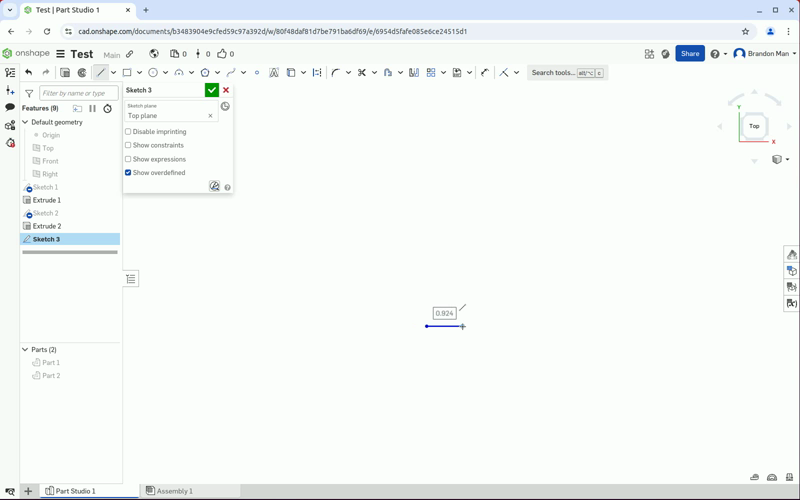
scroll(-6)
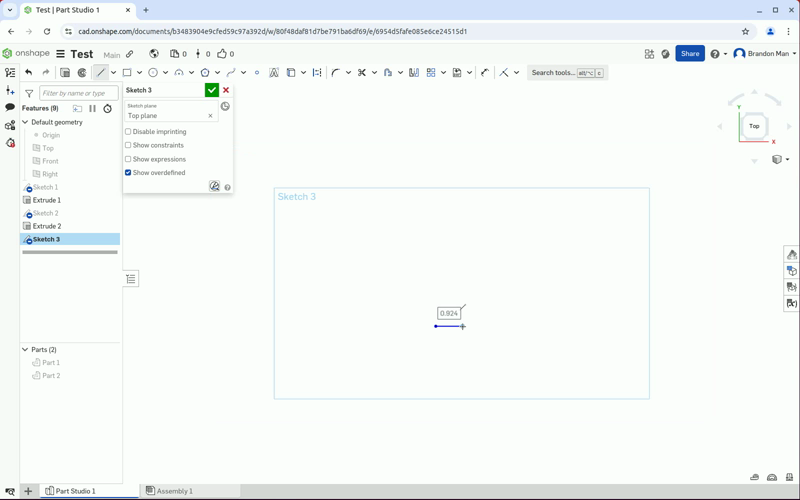
scroll(-6)
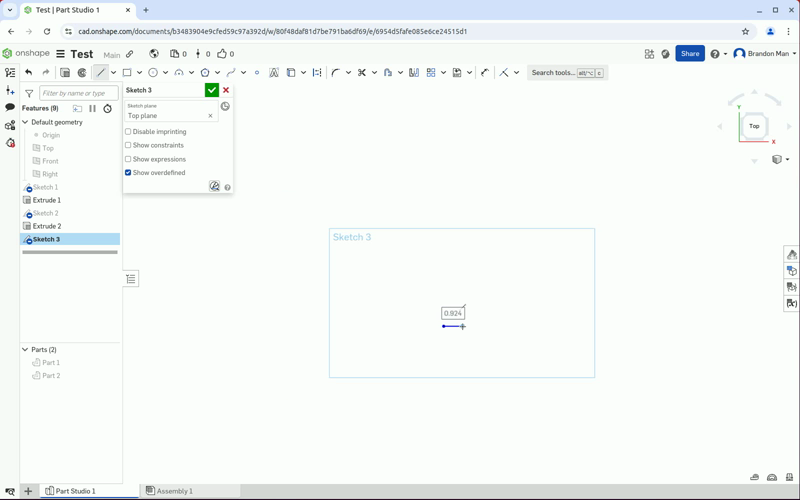
scroll(-6)
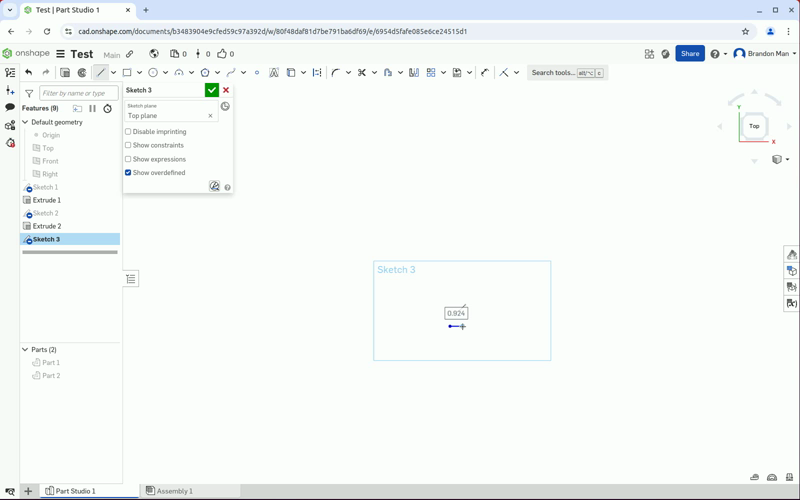
scroll(-6)
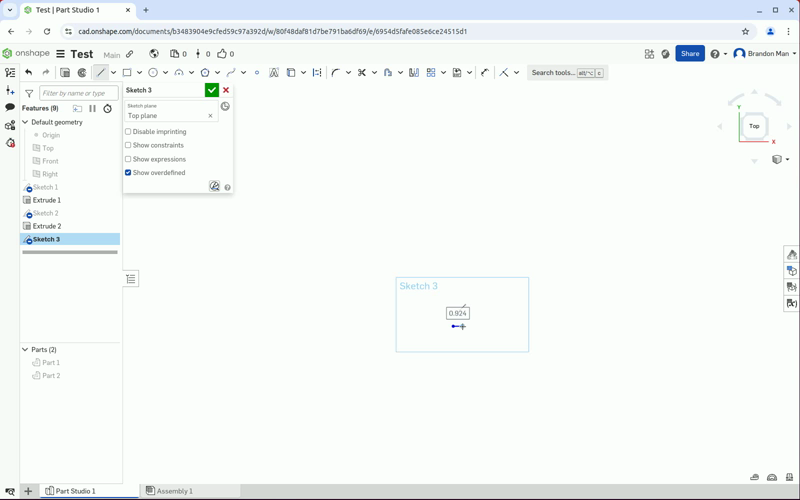
scroll(-6)
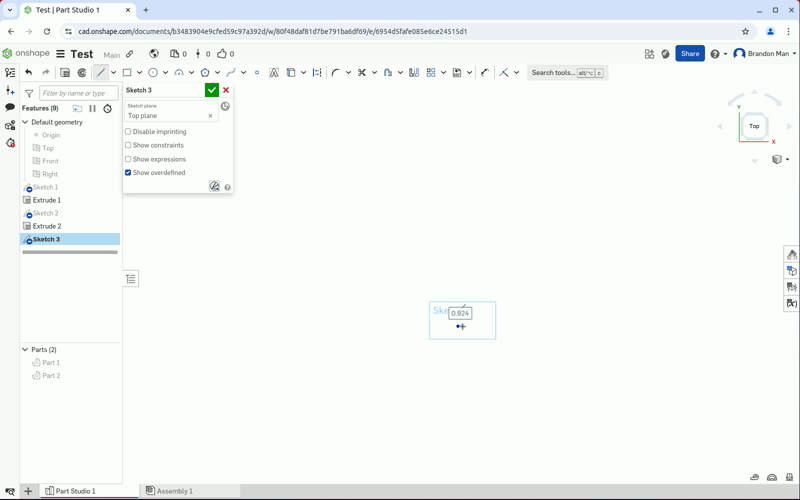
key_up(shift)
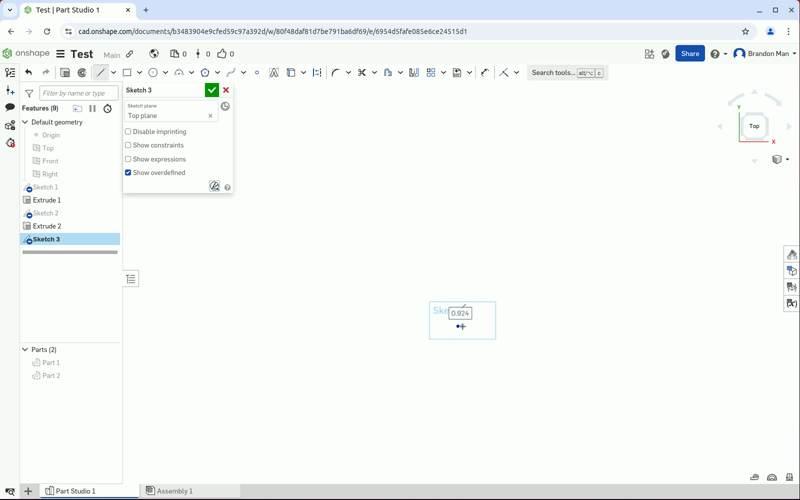
key_down(shift)
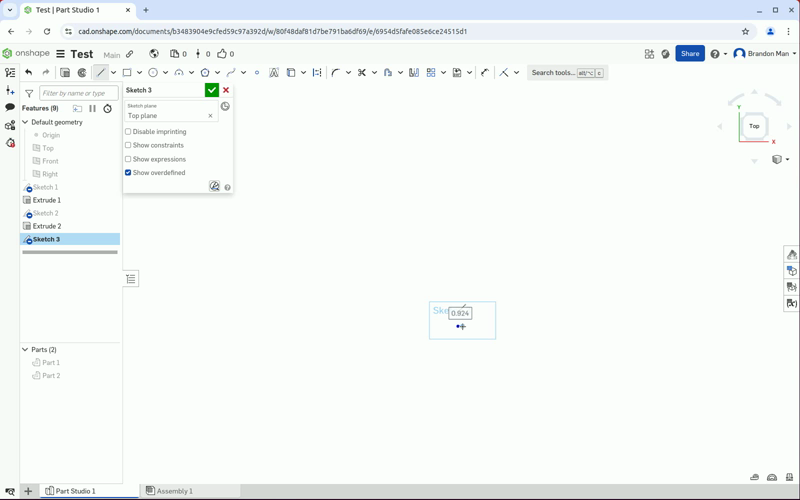
mouse_move(492, 326)
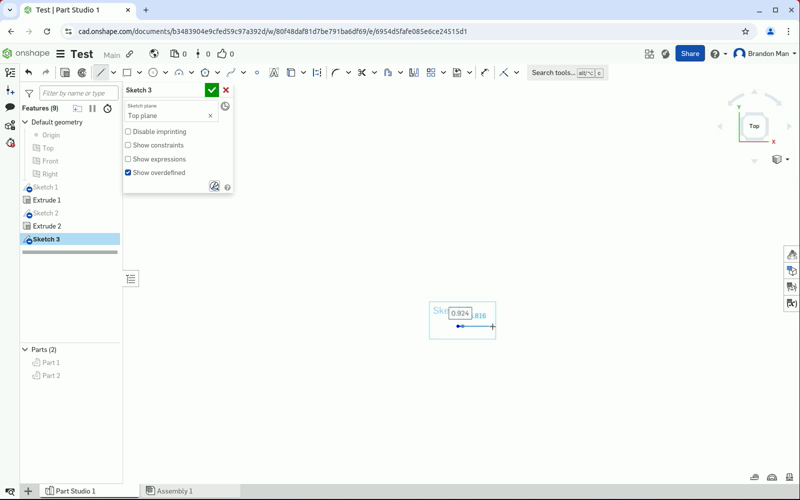
mouse_move(462, 284)
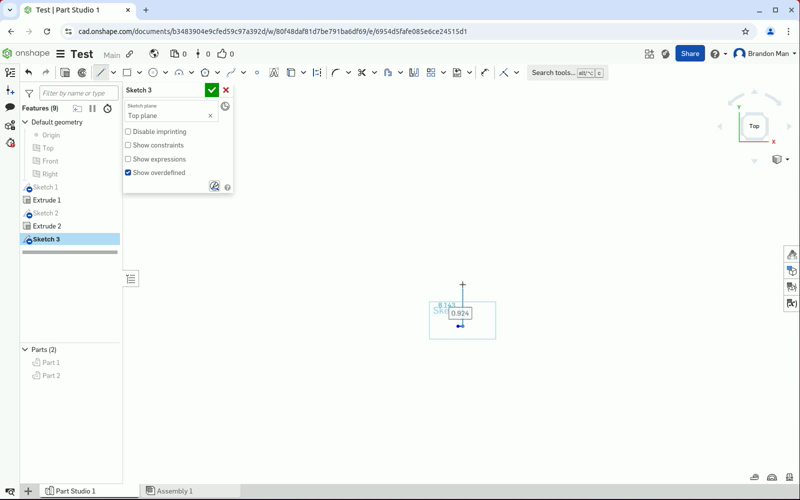
click(462, 284)
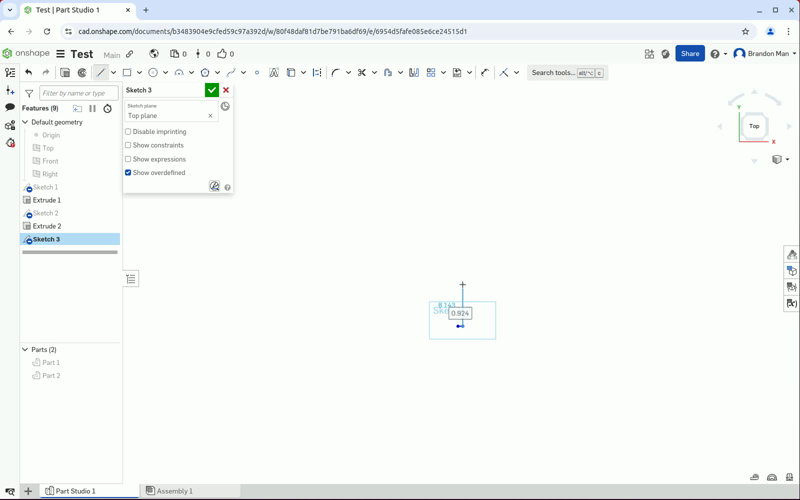
key_up(shift)
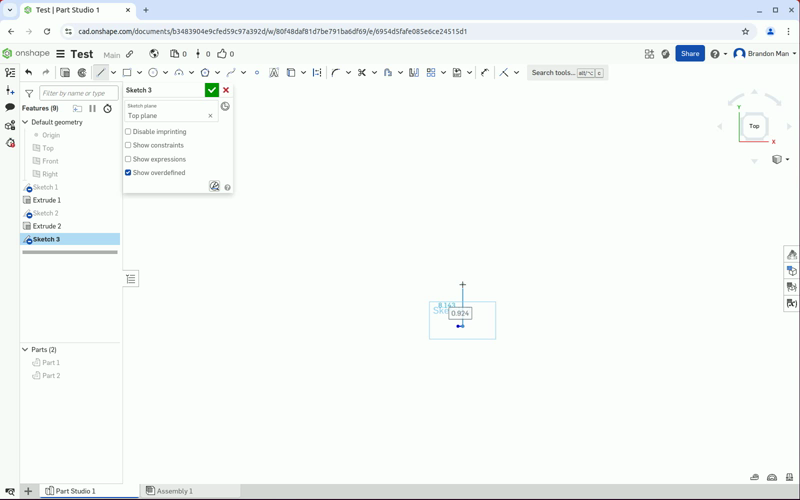
key_down(shift)
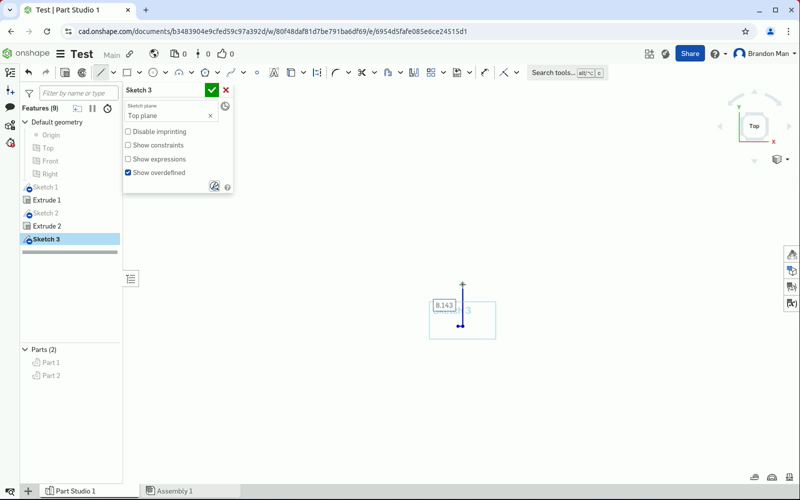
mouse_move(492, 284)
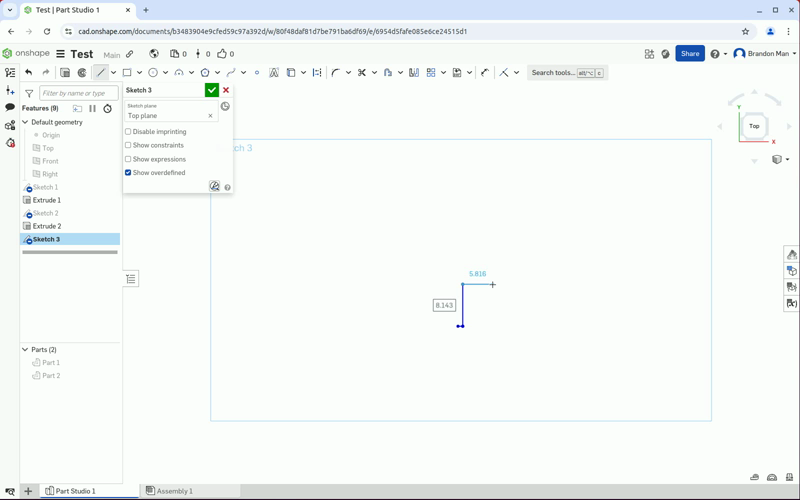
mouse_move(458, 284)
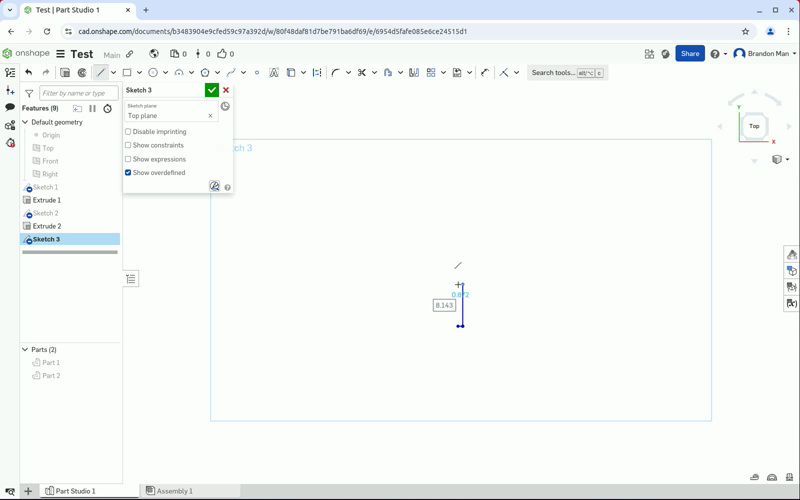
scroll(6)
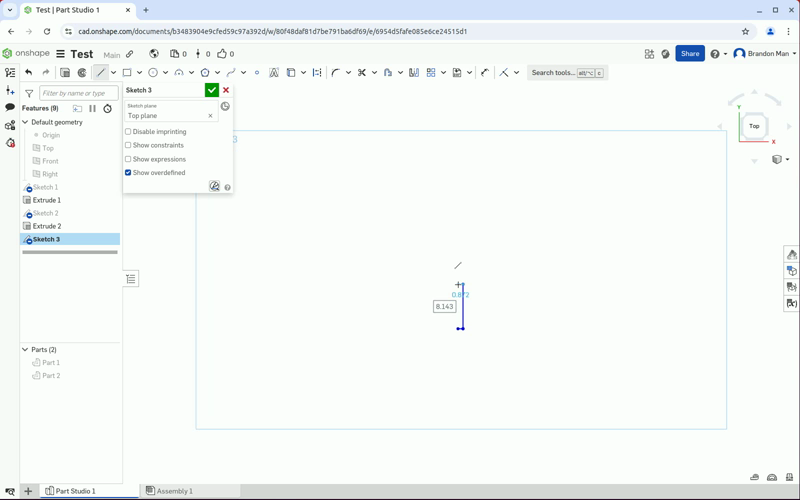
scroll(6)
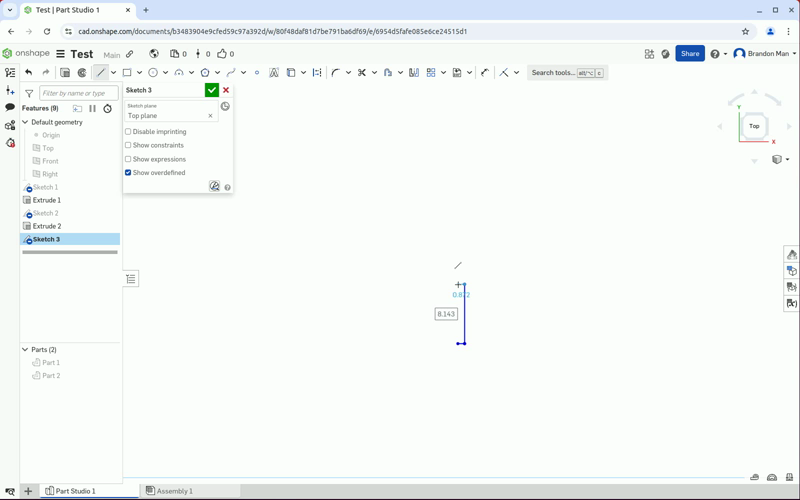
scroll(6)
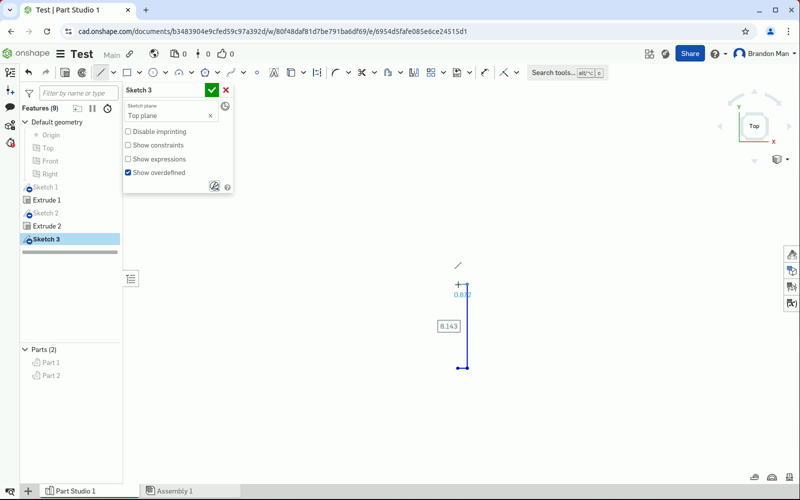
scroll(6)
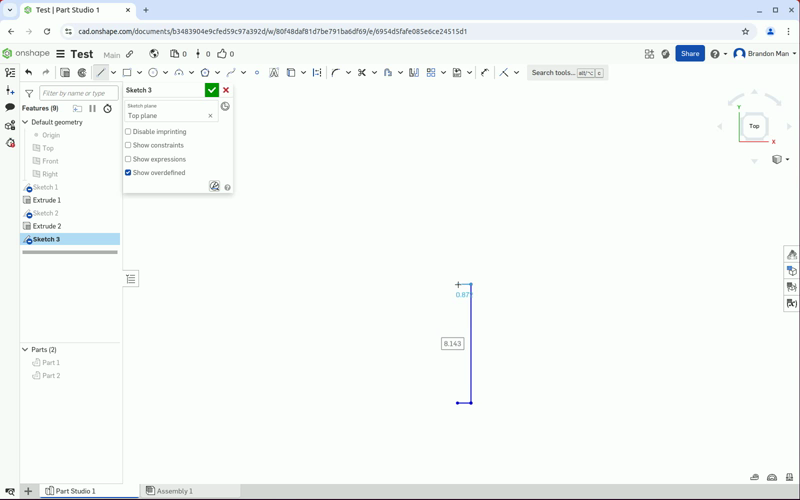
scroll(6)
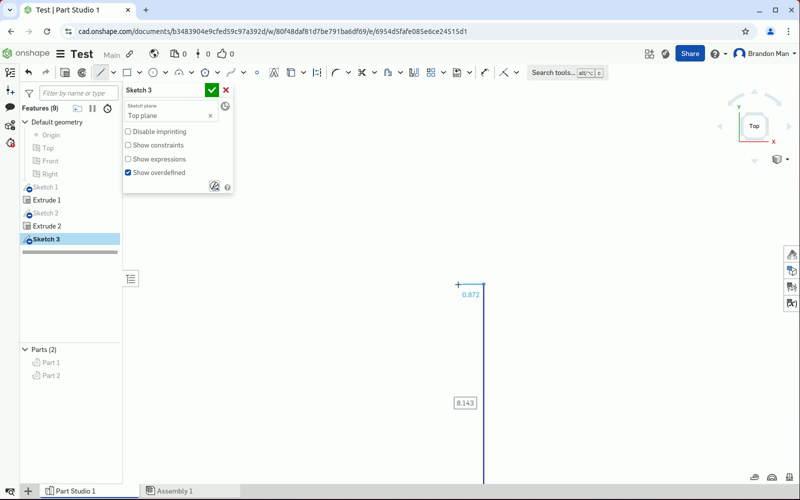
scroll(6)
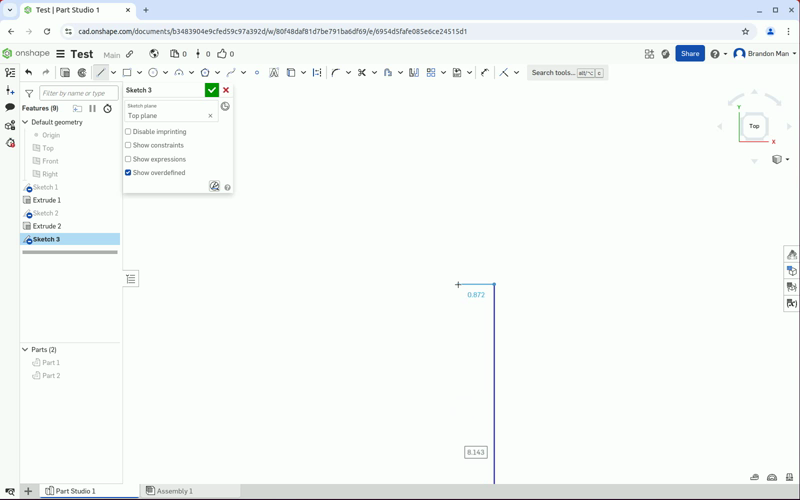
scroll(6)
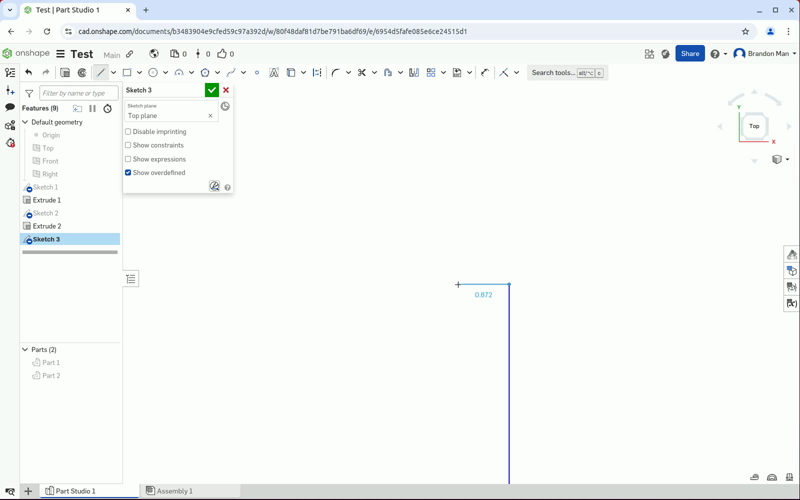
click(458, 284)
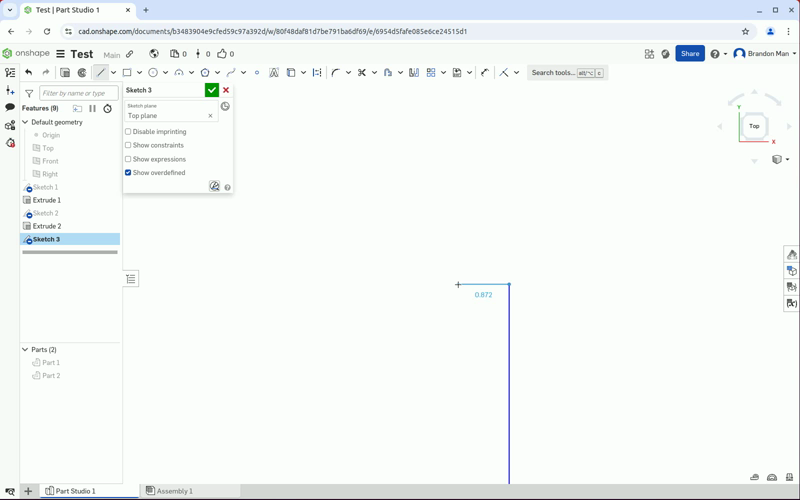
scroll(-6)
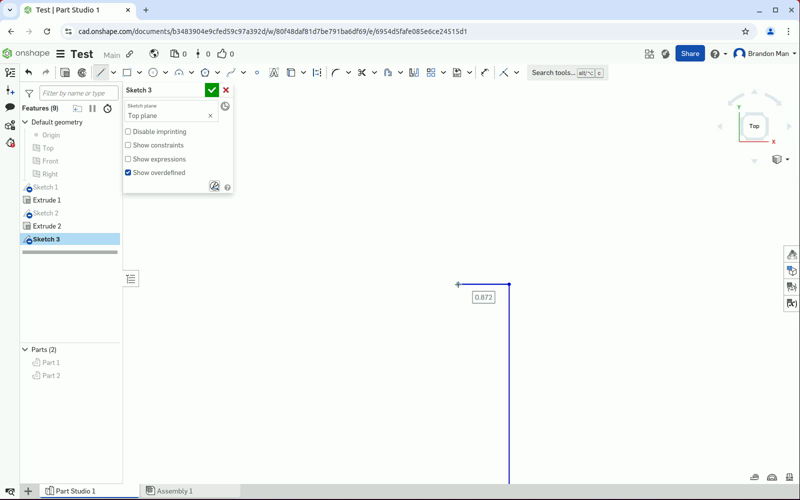
scroll(-6)
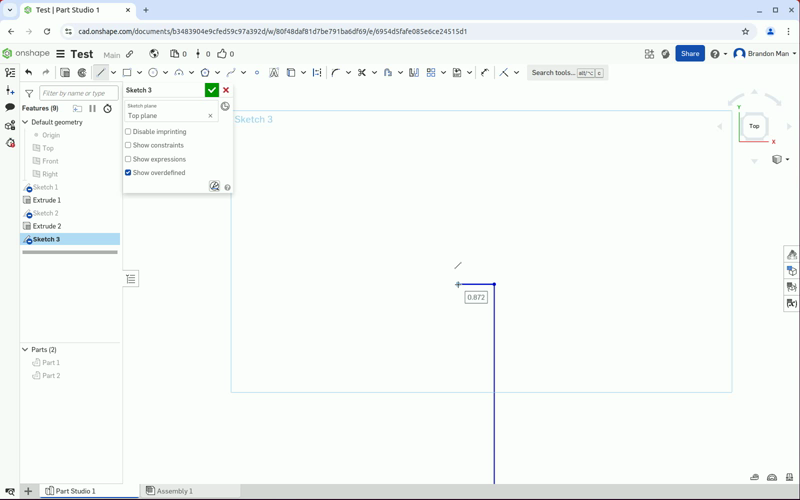
scroll(-6)
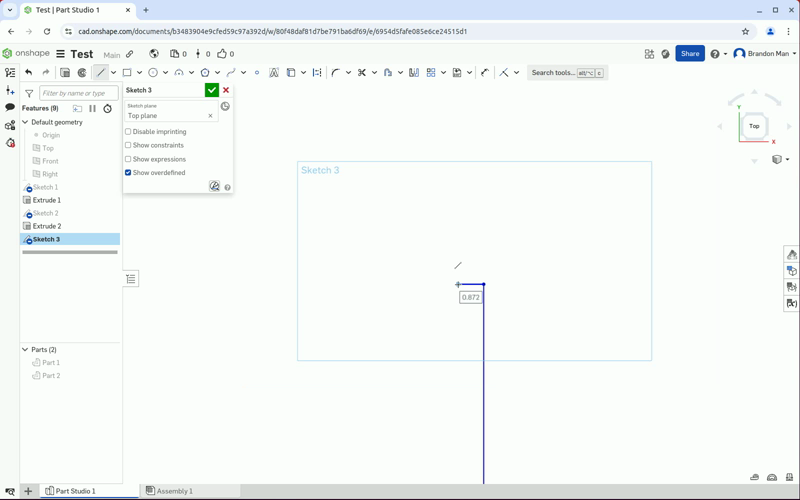
scroll(-6)
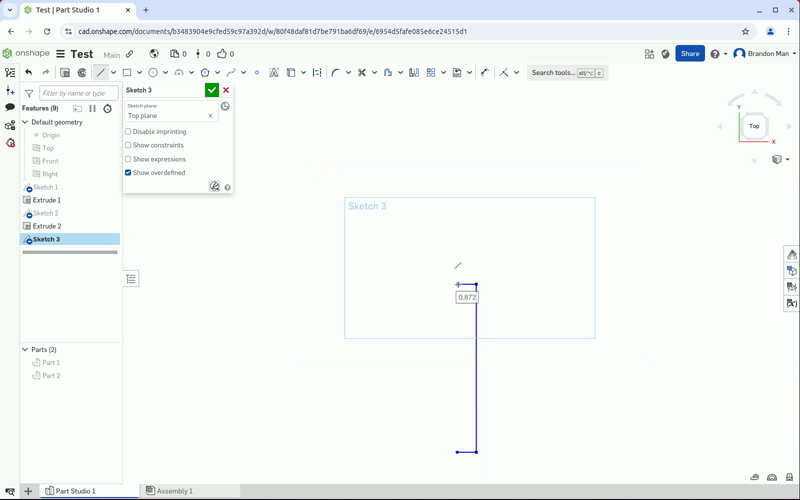
scroll(-6)
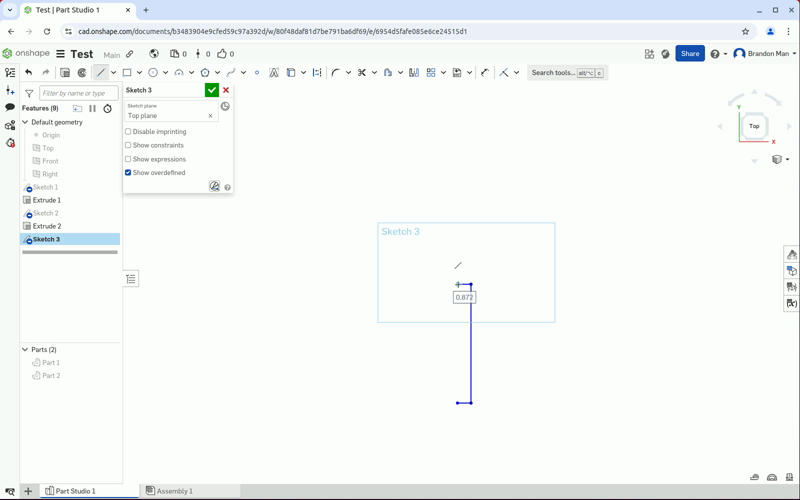
scroll(-6)
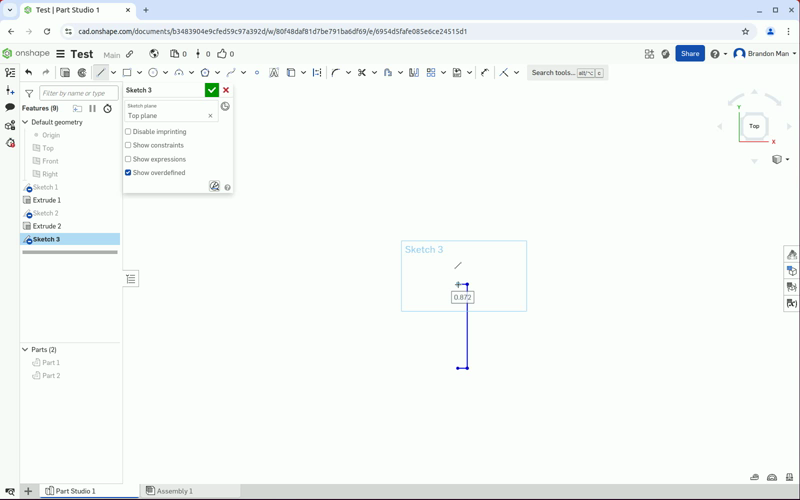
scroll(-6)
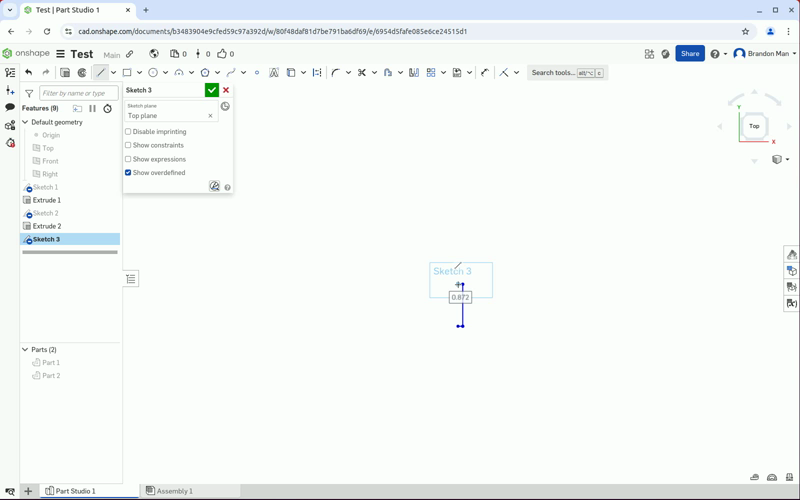
key_up(shift)
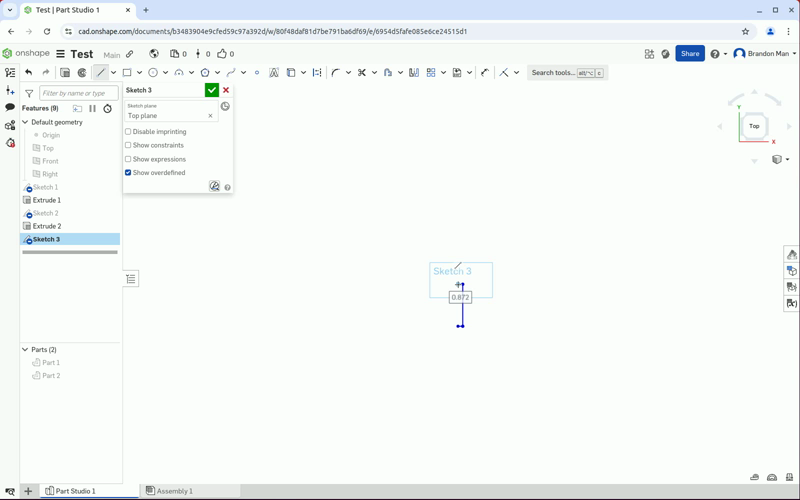
mouse_move(488, 284)
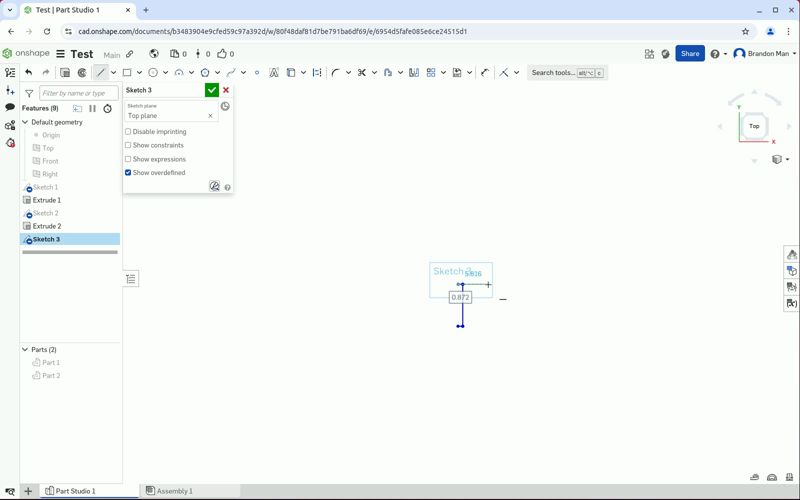
key_down(shift)
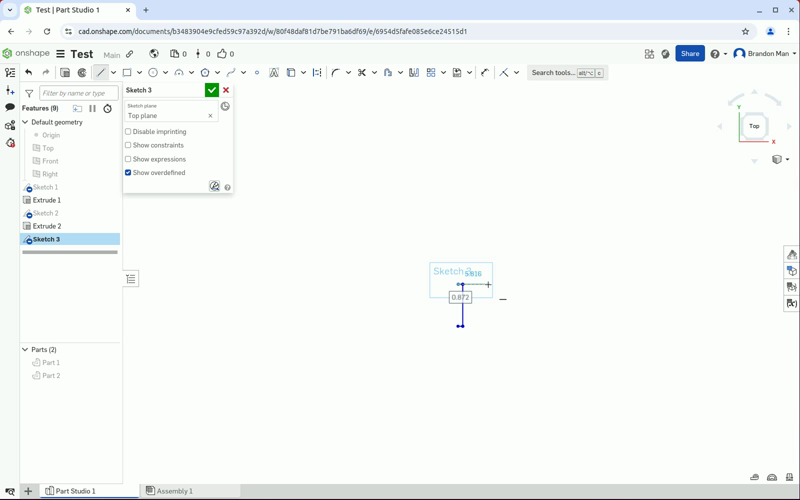
mouse_move(458, 326)
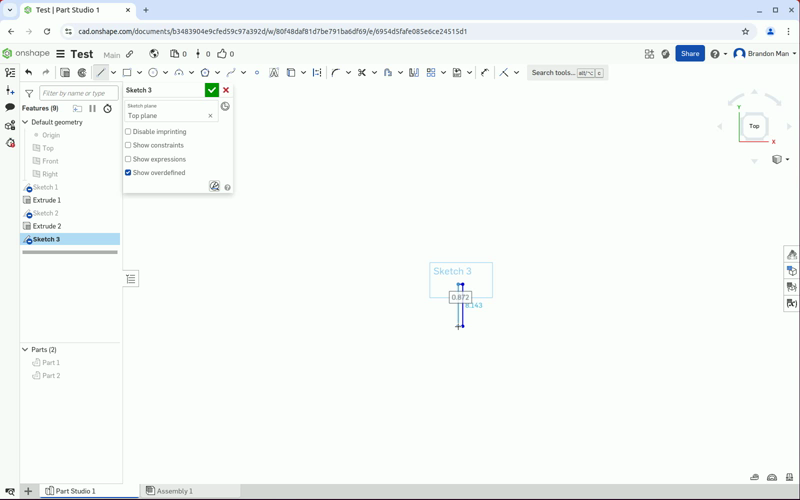
scroll(6)
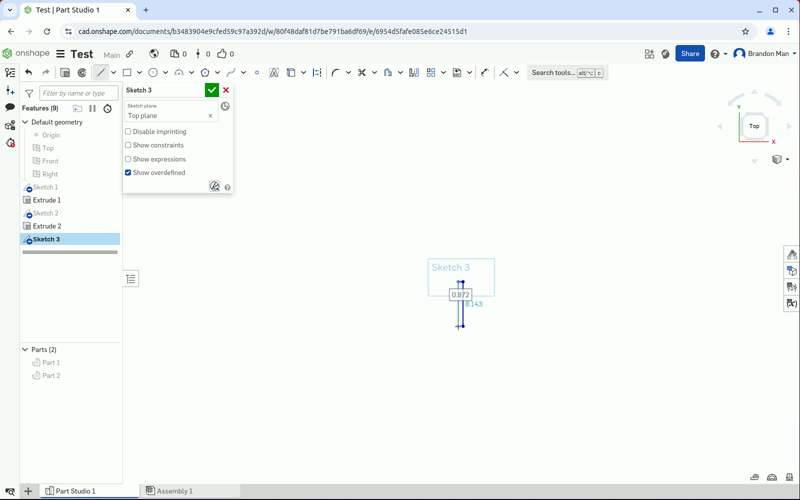
scroll(6)
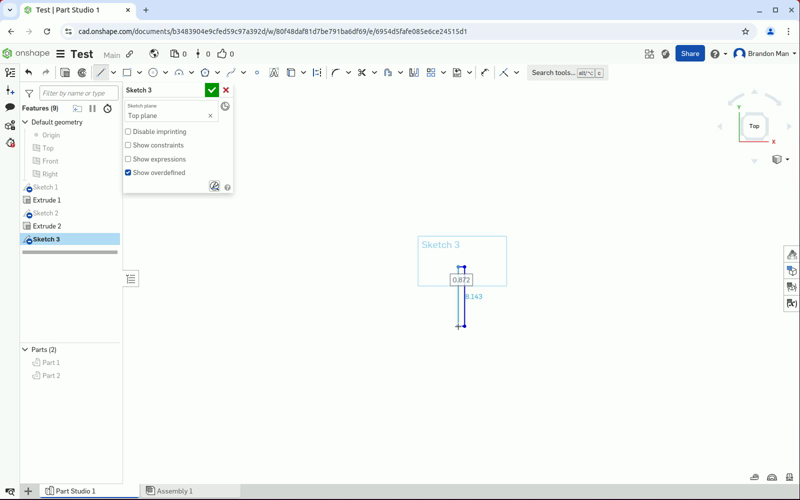
scroll(6)
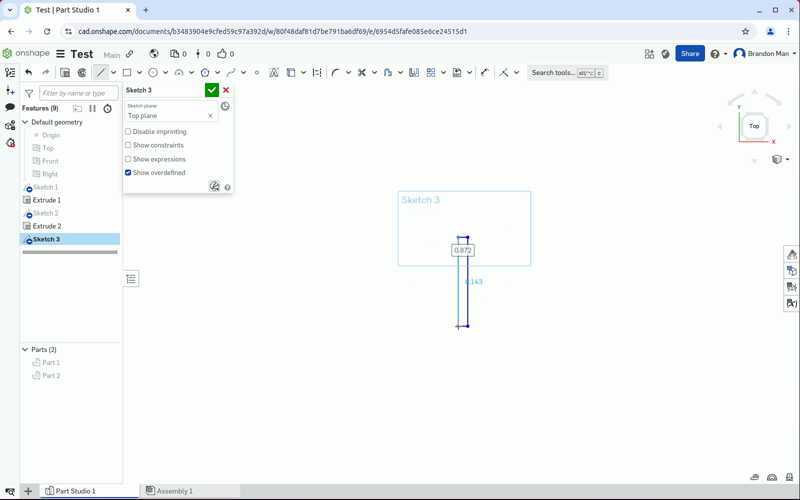
scroll(6)
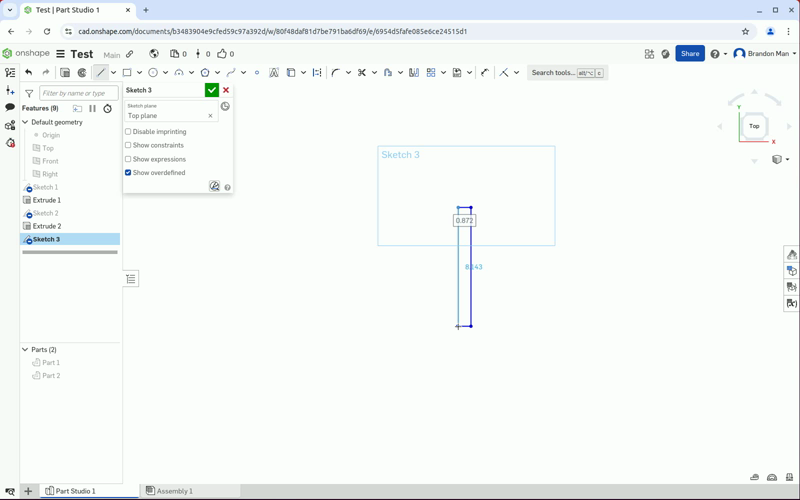
scroll(6)
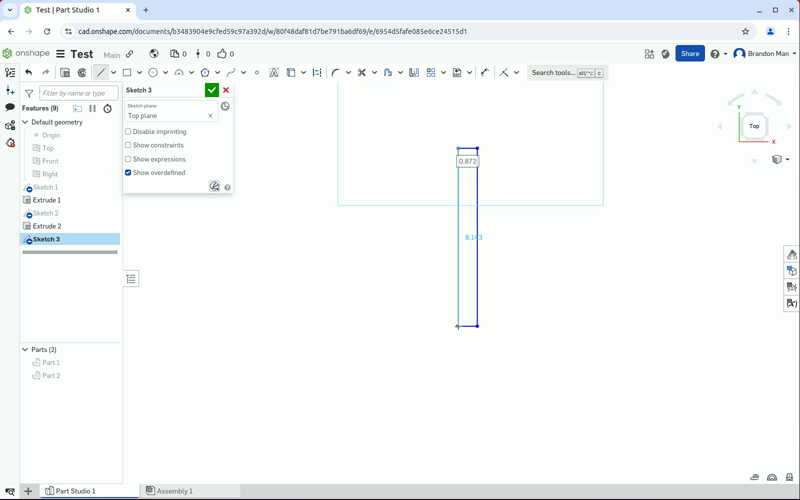
scroll(6)
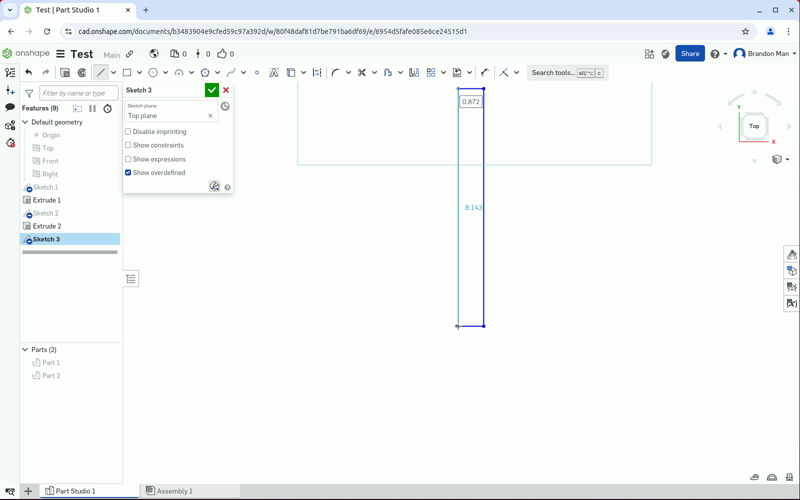
scroll(6)
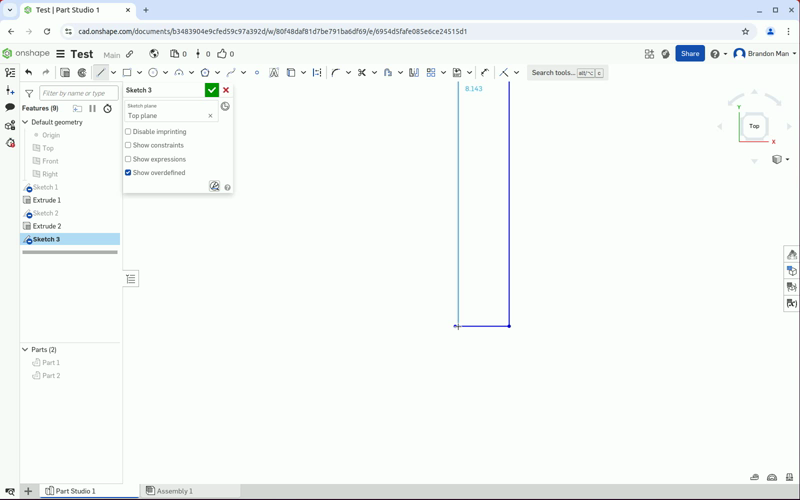
key_up(shift)
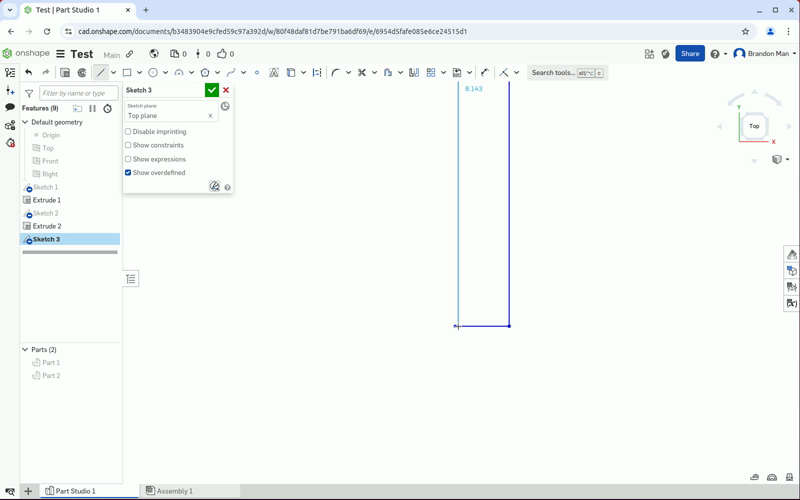
click(458, 326)
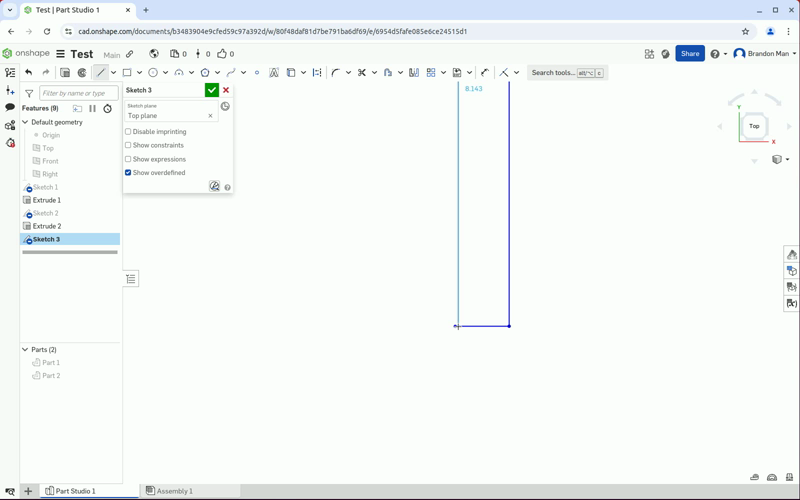
scroll(-6)
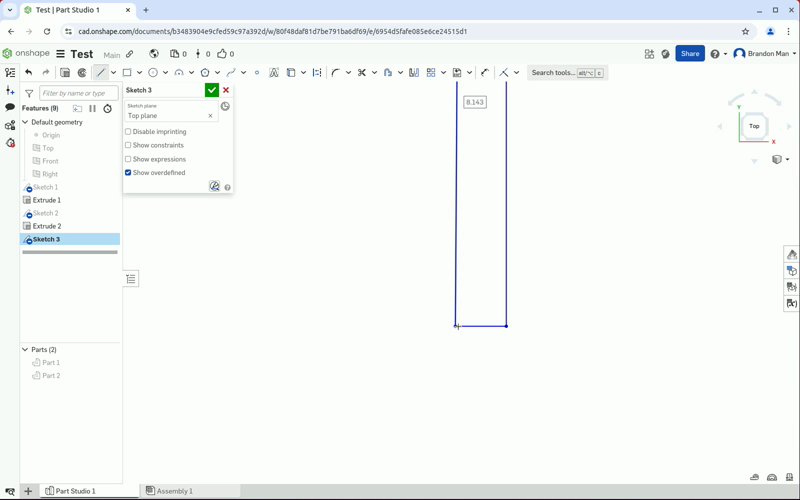
scroll(-6)
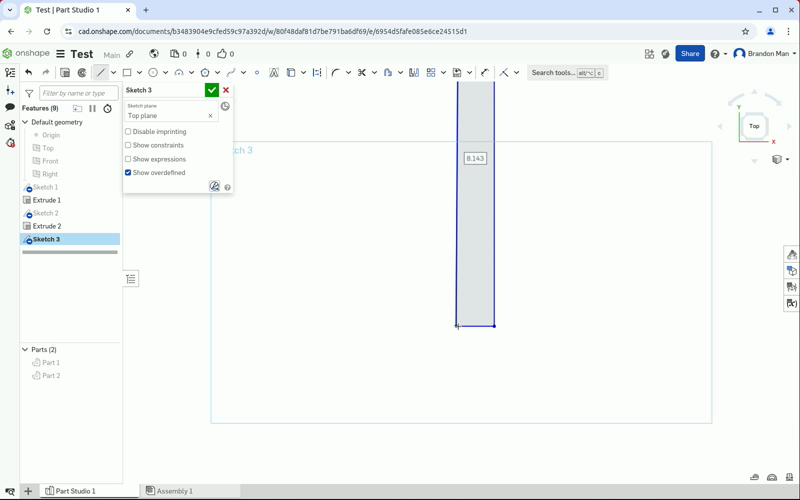
scroll(-6)
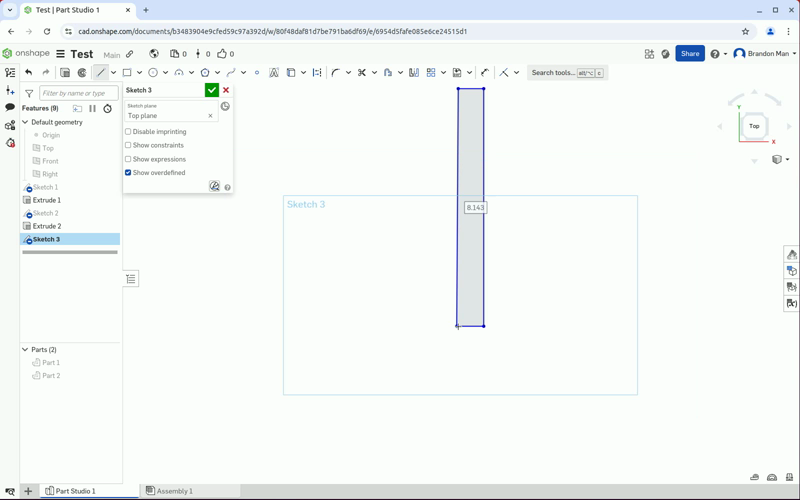
scroll(-6)
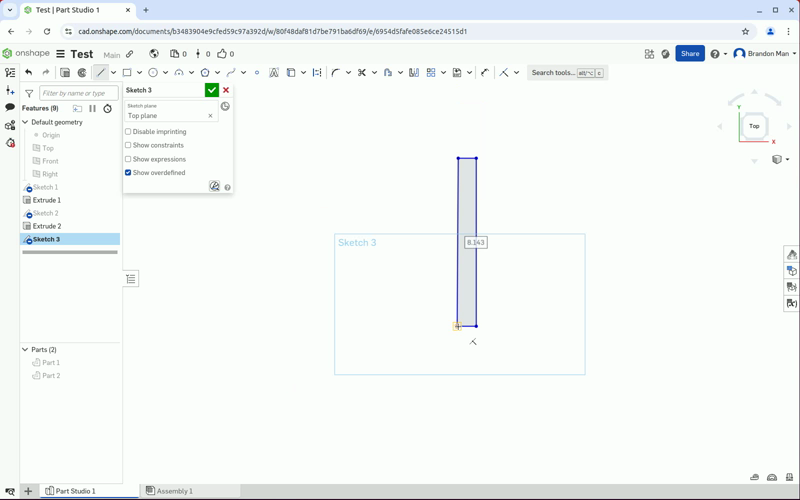
scroll(-6)
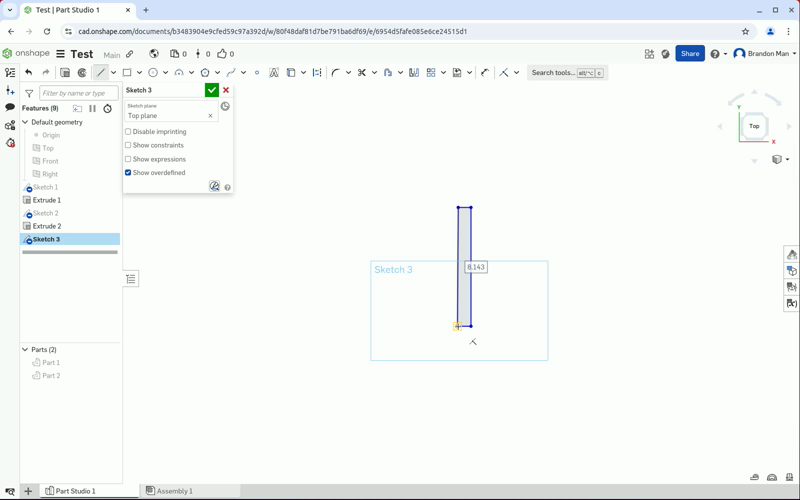
scroll(-6)
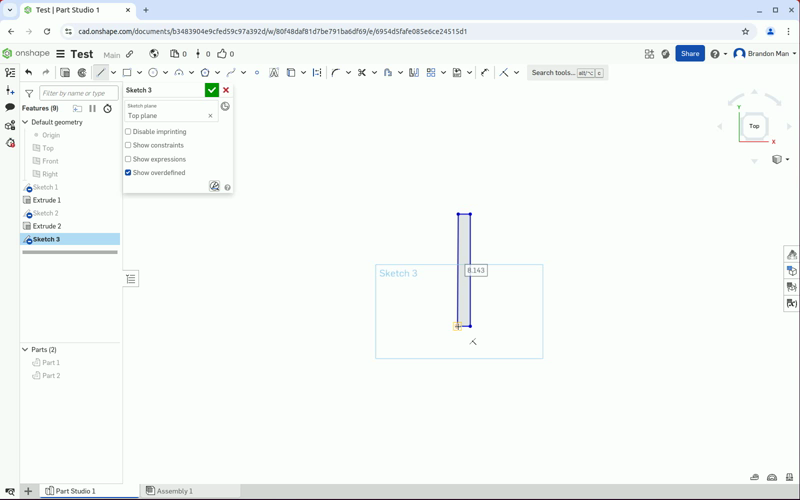
scroll(-6)
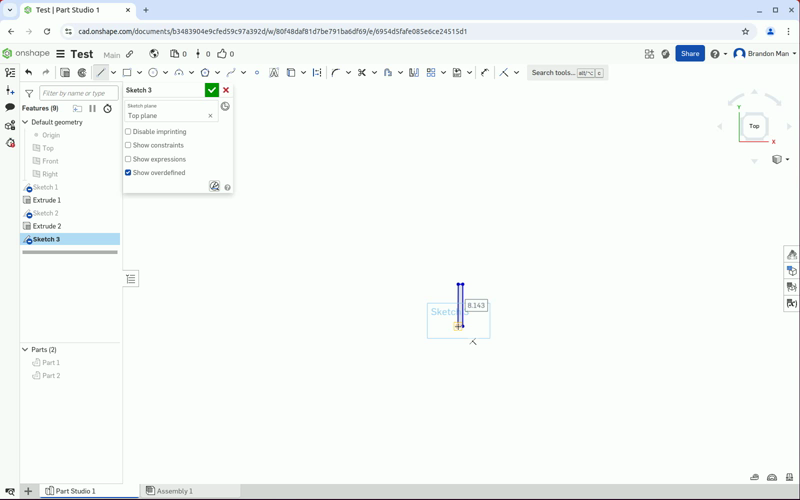
key(esc)
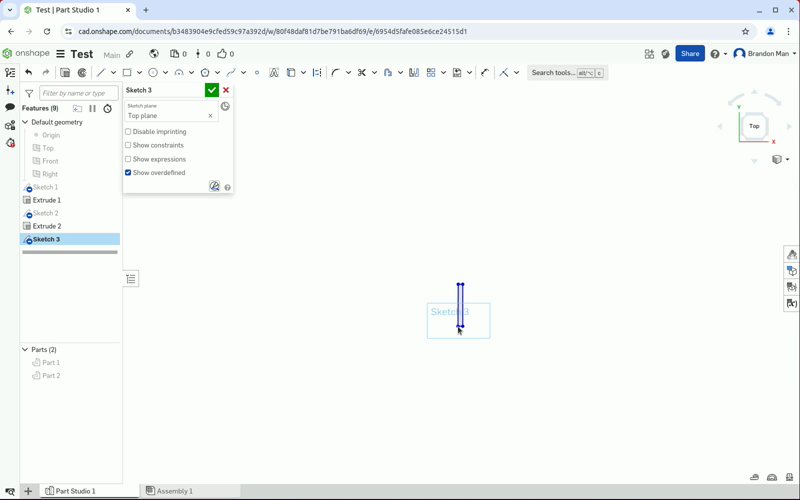
mouse_move(459, 308)
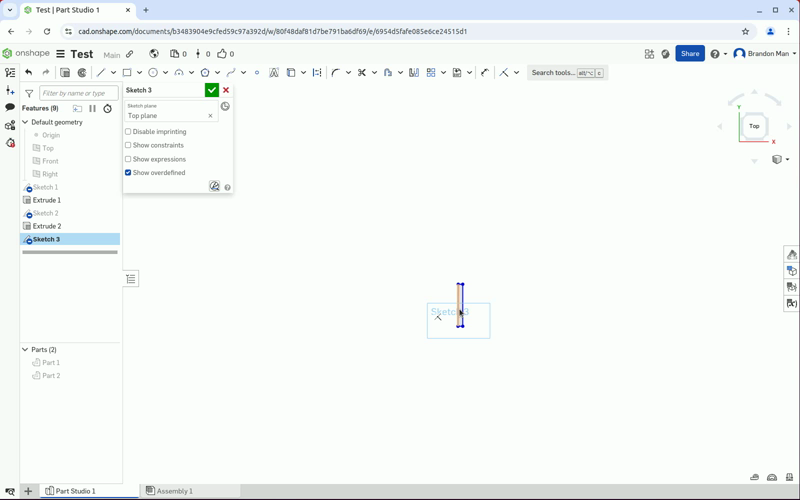
scroll(6)
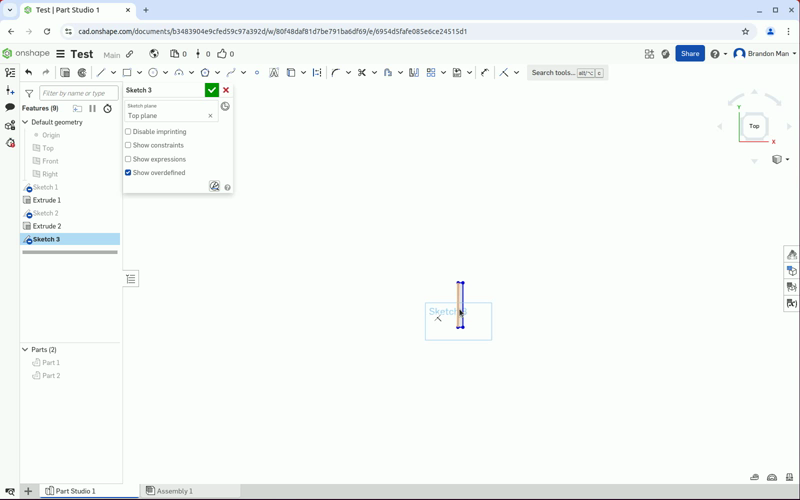
scroll(6)
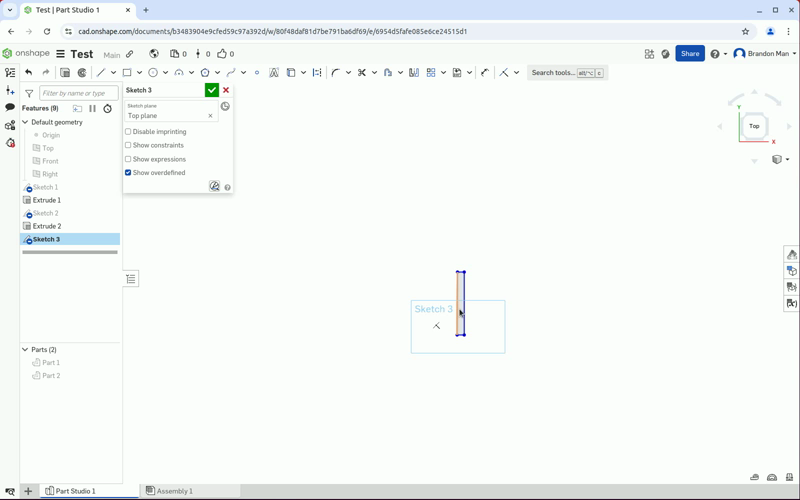
scroll(6)
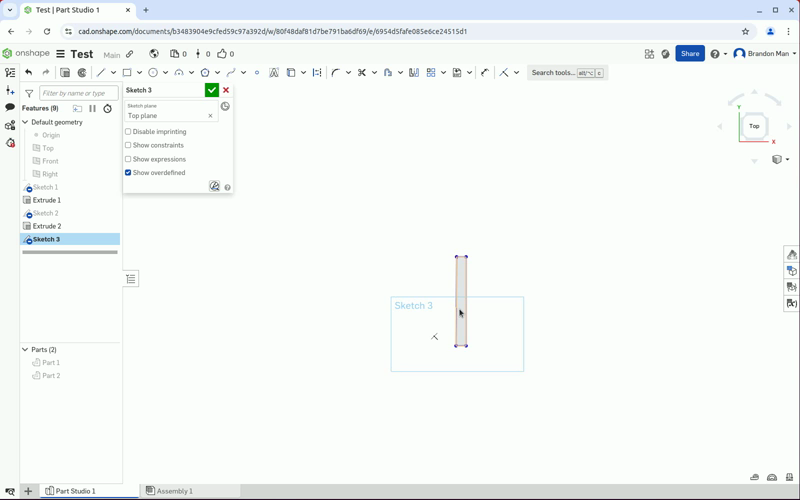
scroll(6)
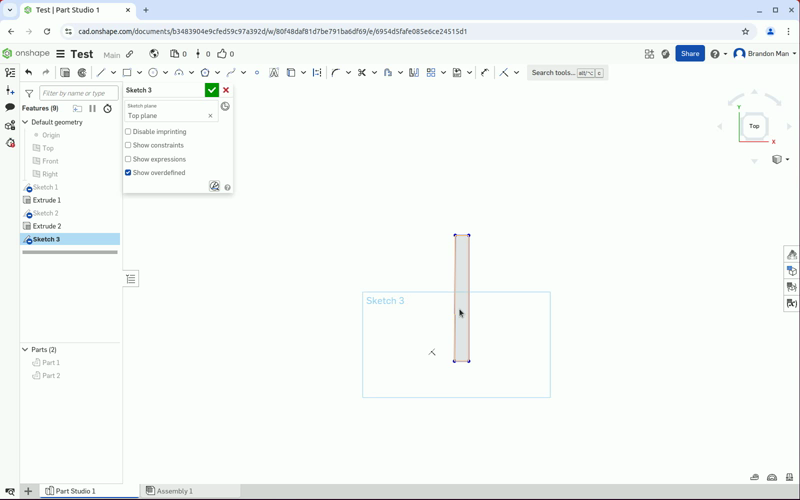
scroll(6)
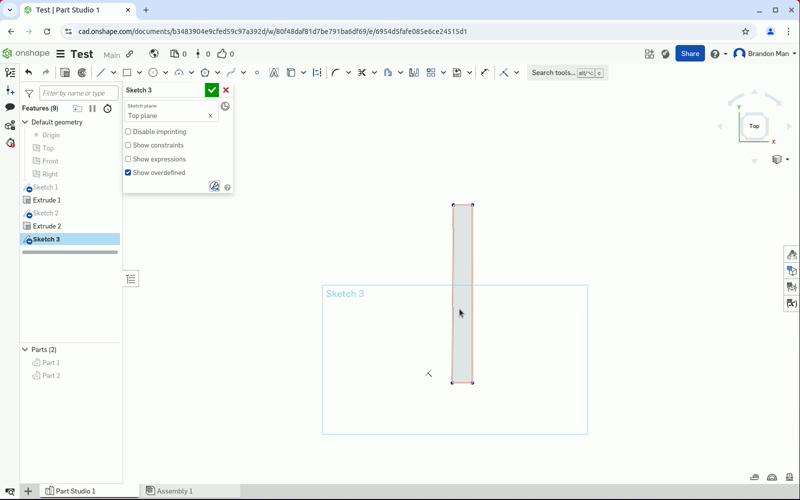
scroll(6)
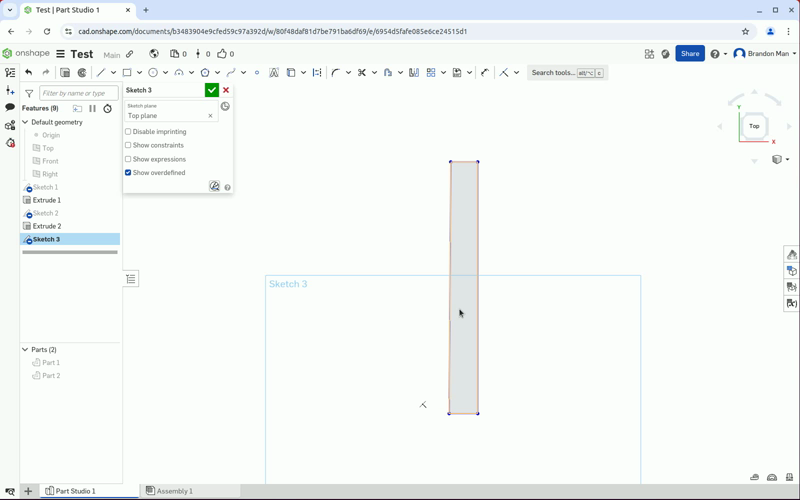
scroll(6)
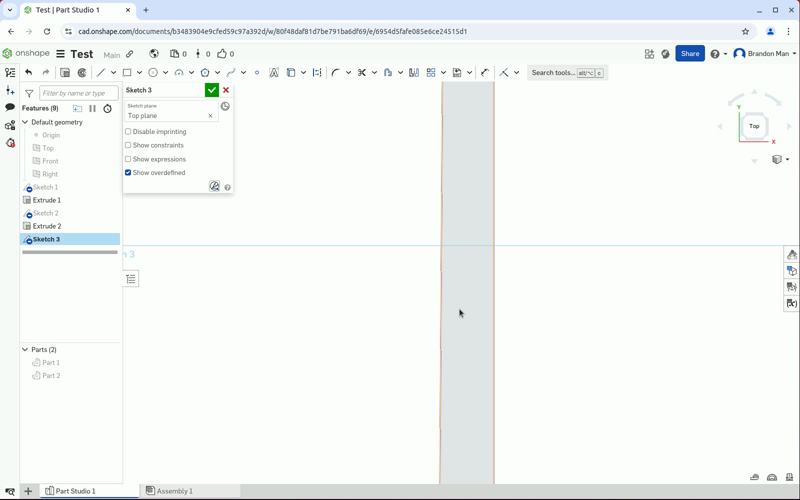
click(459, 308)
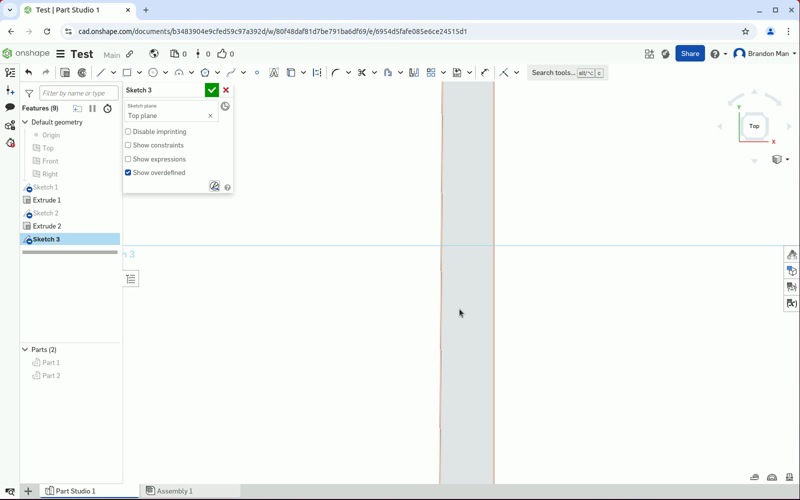
scroll(-6)
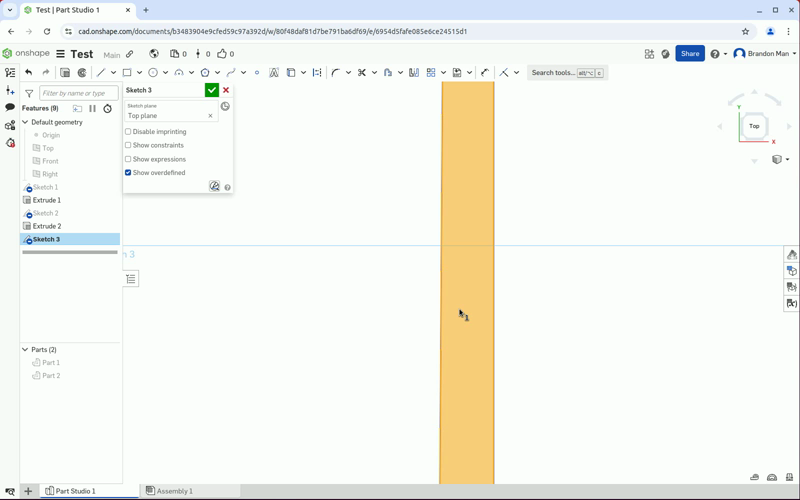
scroll(-6)
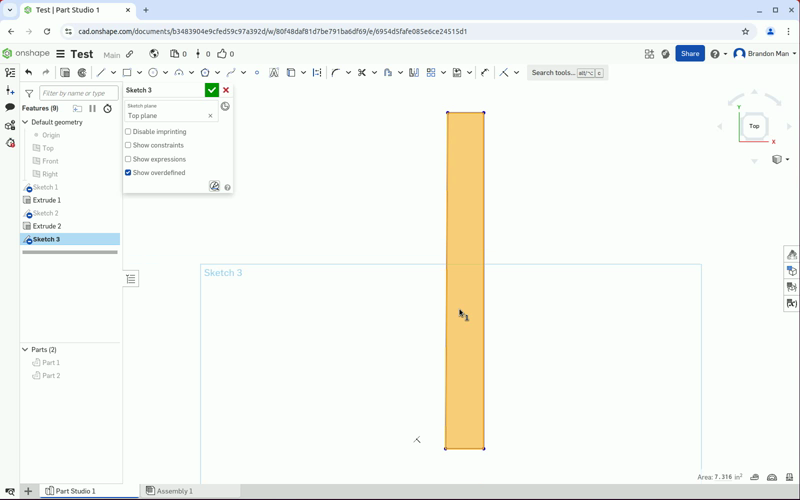
scroll(-6)
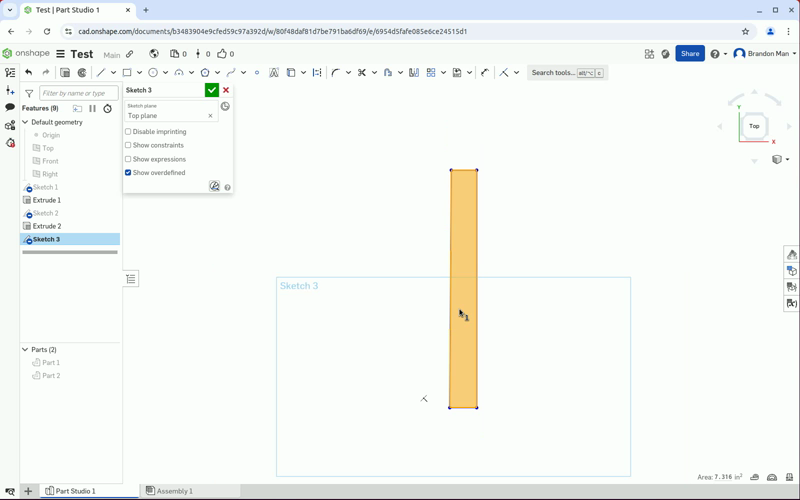
scroll(-6)
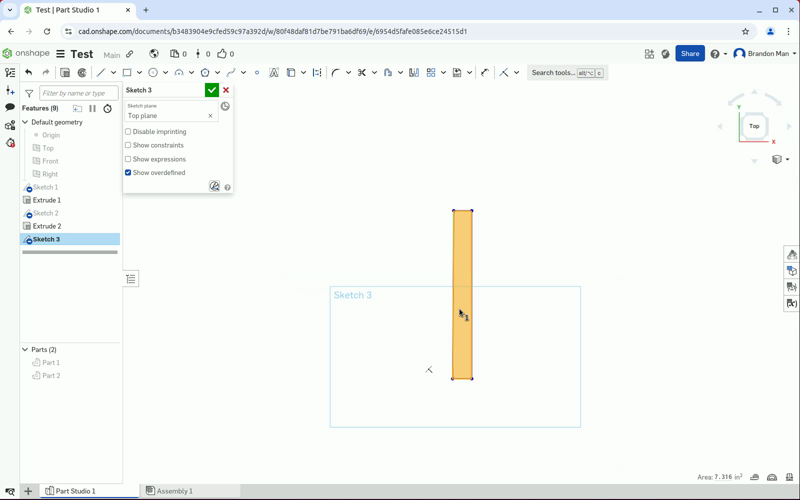
scroll(-6)
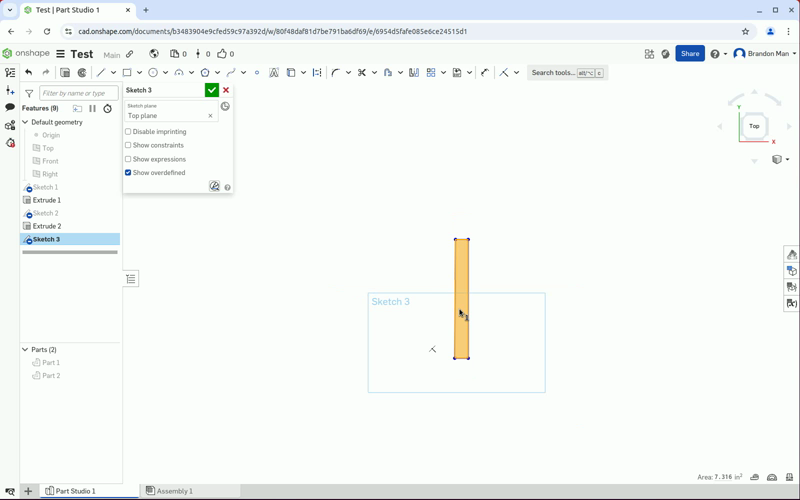
scroll(-6)
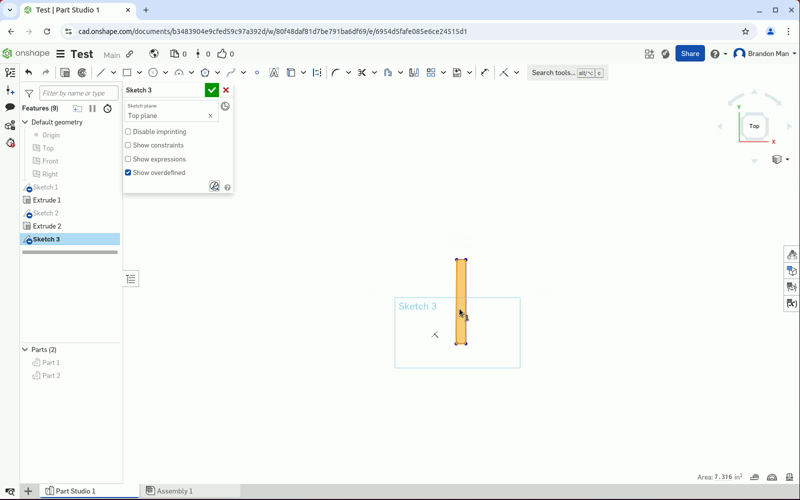
scroll(-6)
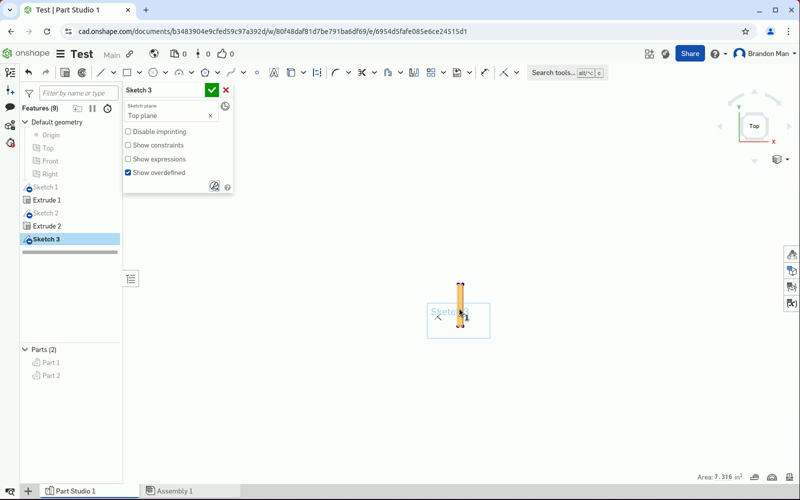
mouse_move(73, 352)
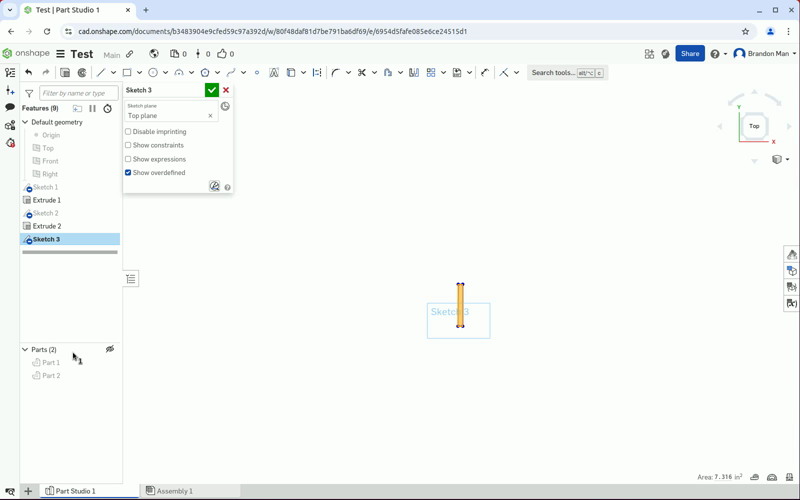
key(shift+y)
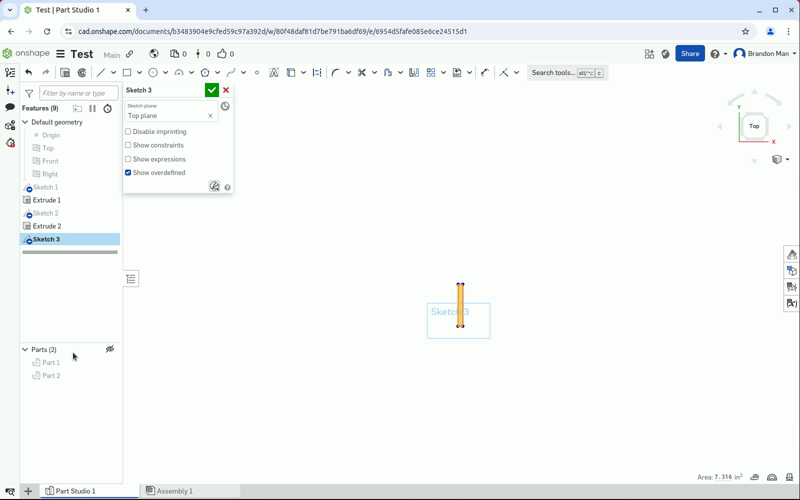
key(shift+e)
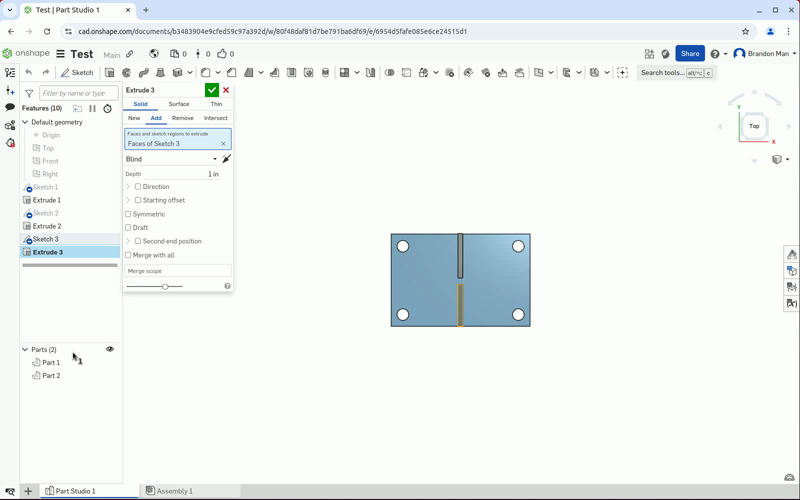
mouse_move(143, 106)
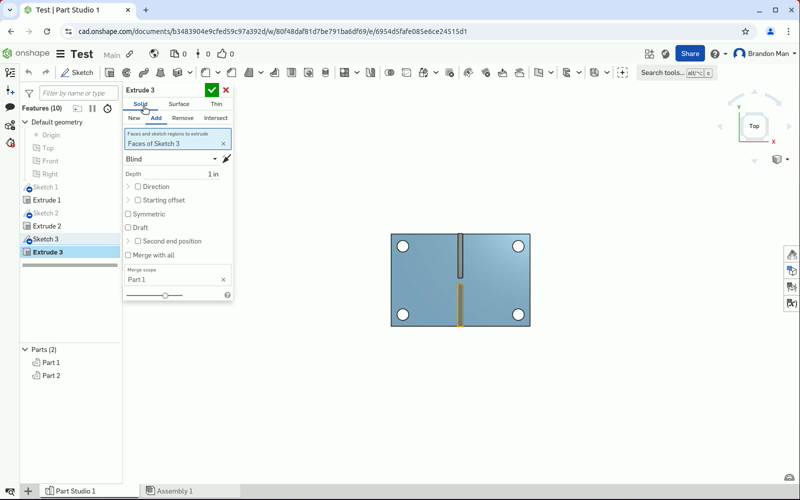
click(143, 106)
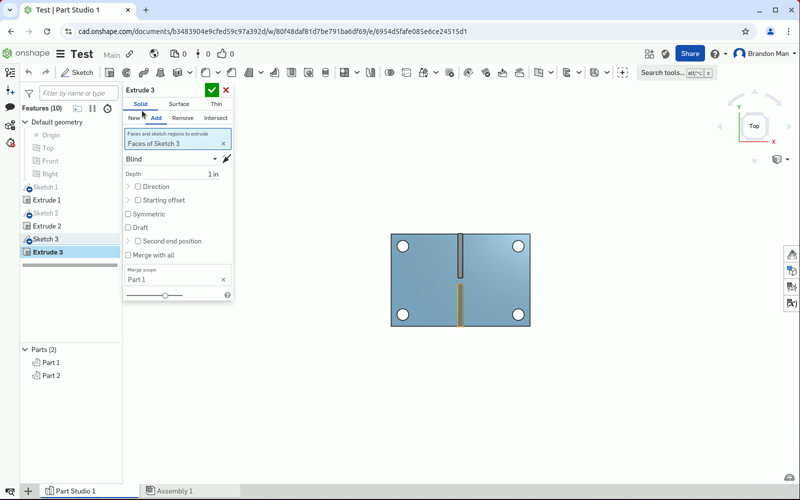
mouse_move(137, 120)
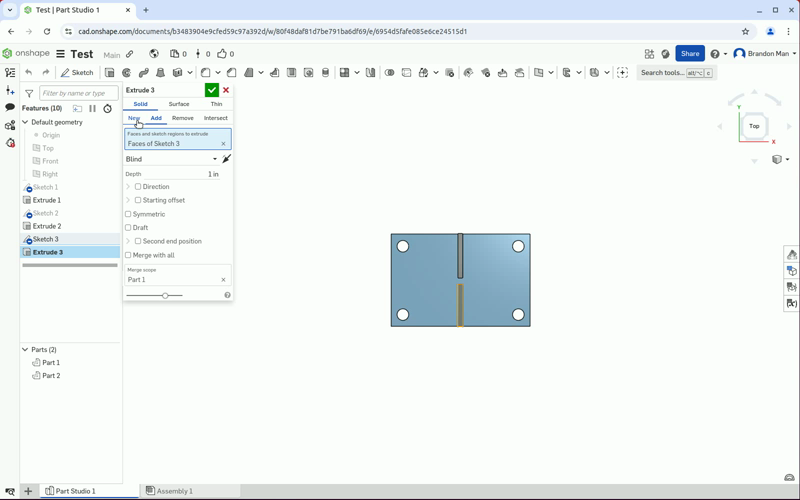
click(137, 120)
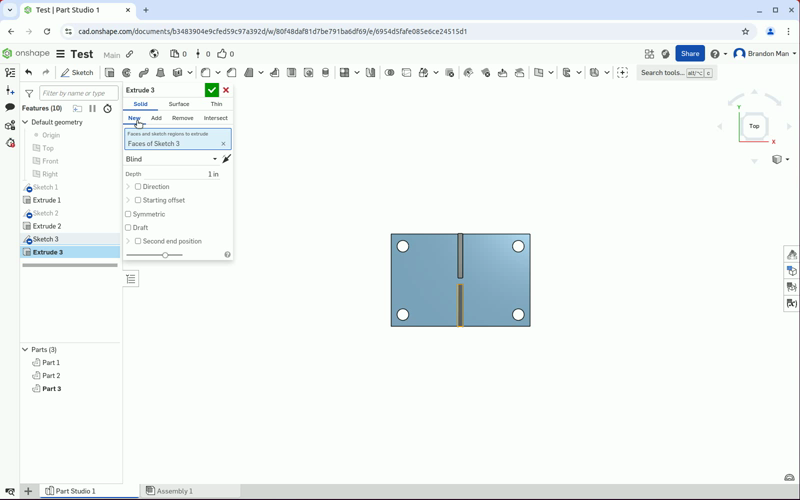
key(tab, 4)
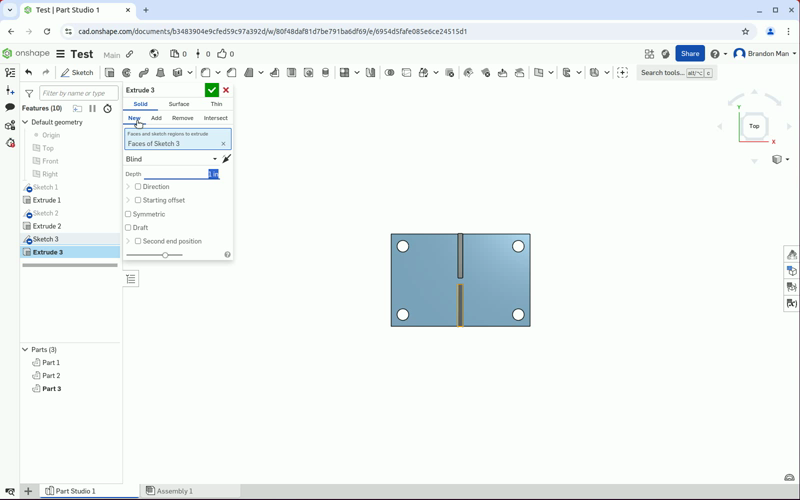
text(21.423)
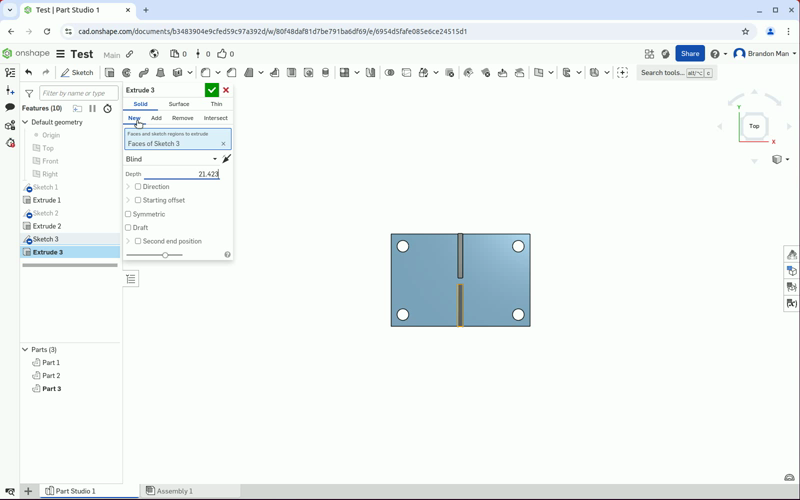
key(enter)
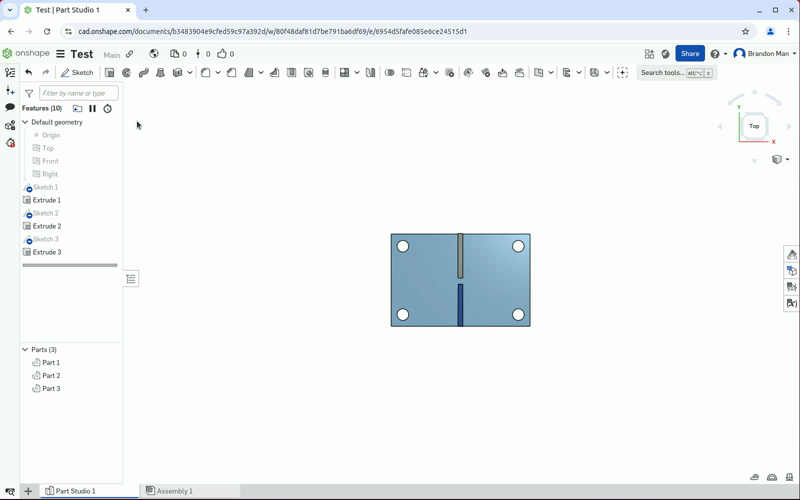
key(shift+h)
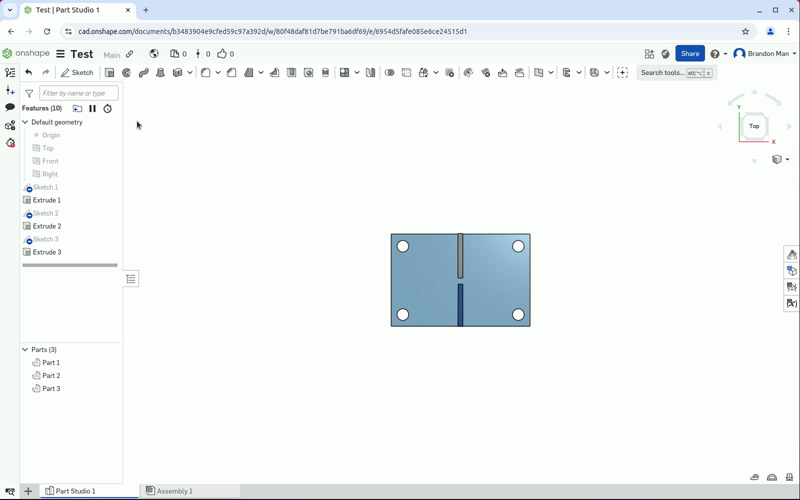
key(shift+h)
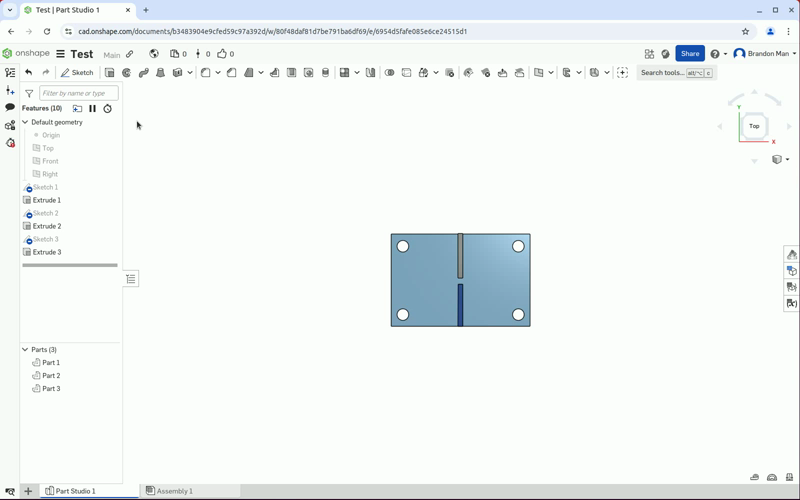
mouse_move(73, 189)
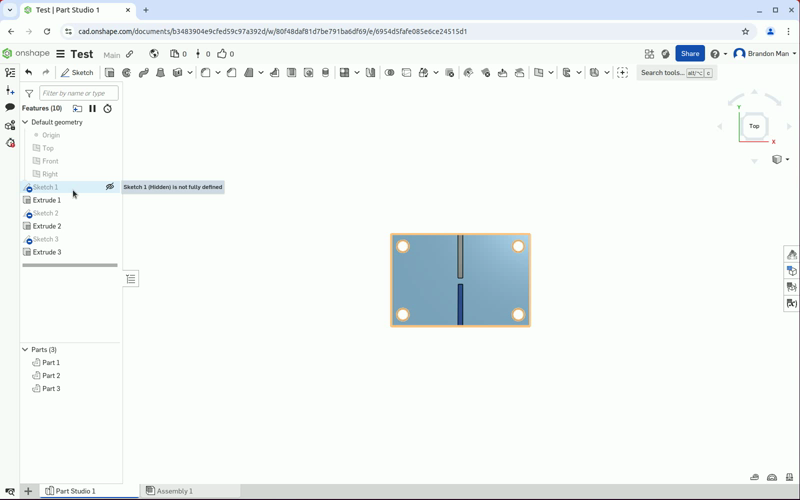
click(73, 189)
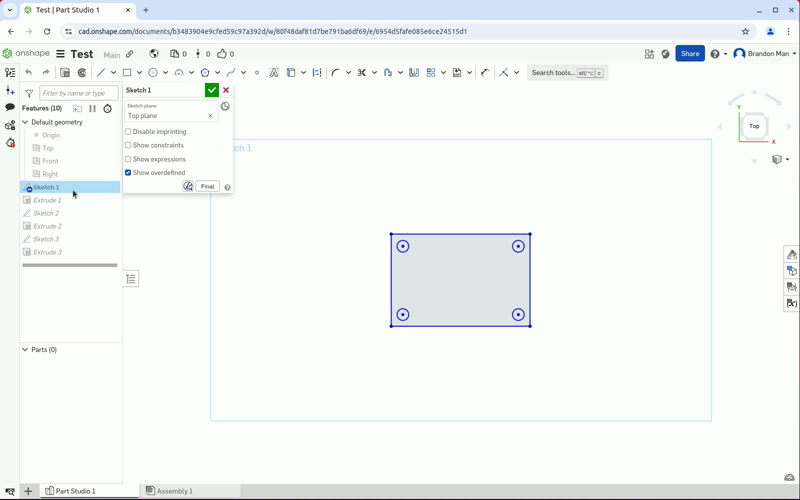
mouse_move(229, 92)
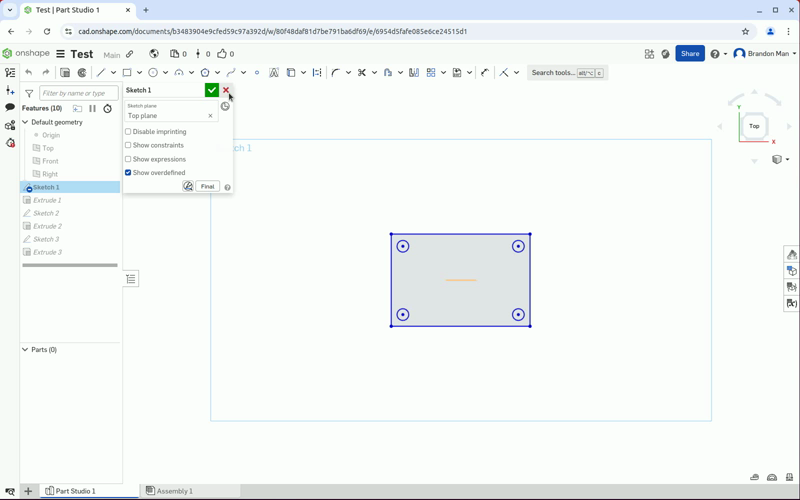
click(229, 92)
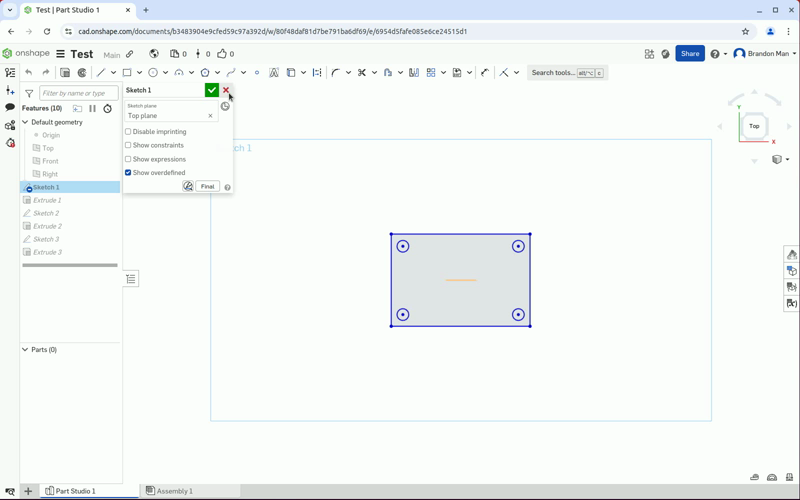
key(shift+s)
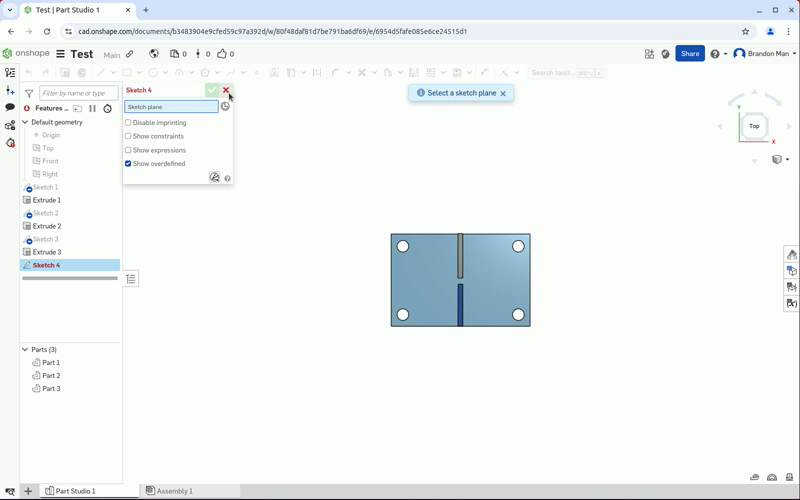
mouse_move(73, 150)
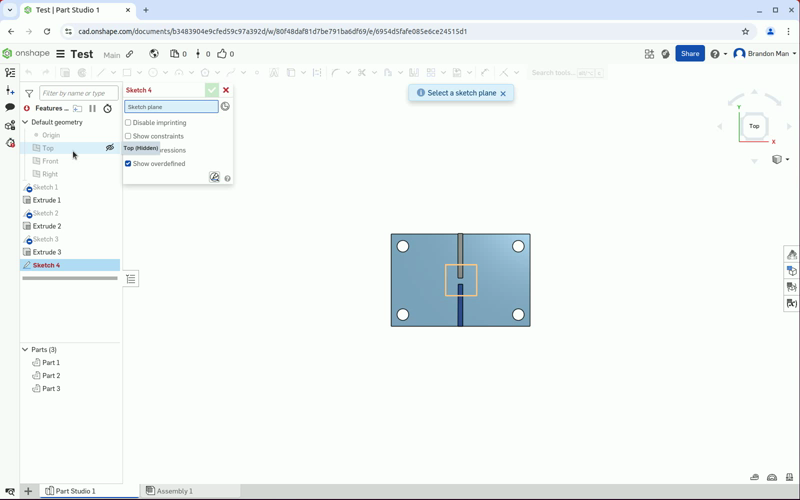
click(73, 150)
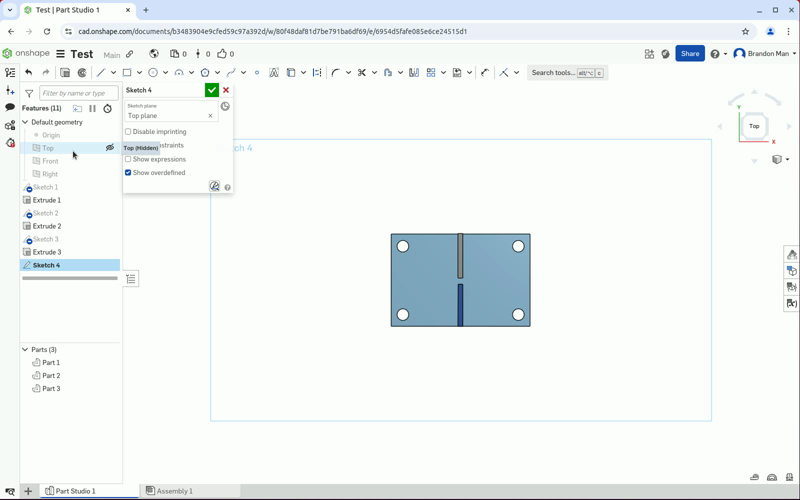
mouse_move(73, 352)
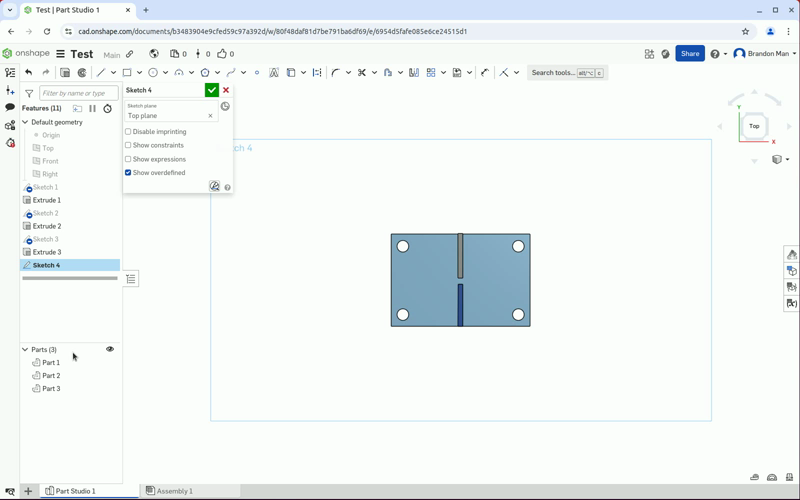
key(y)
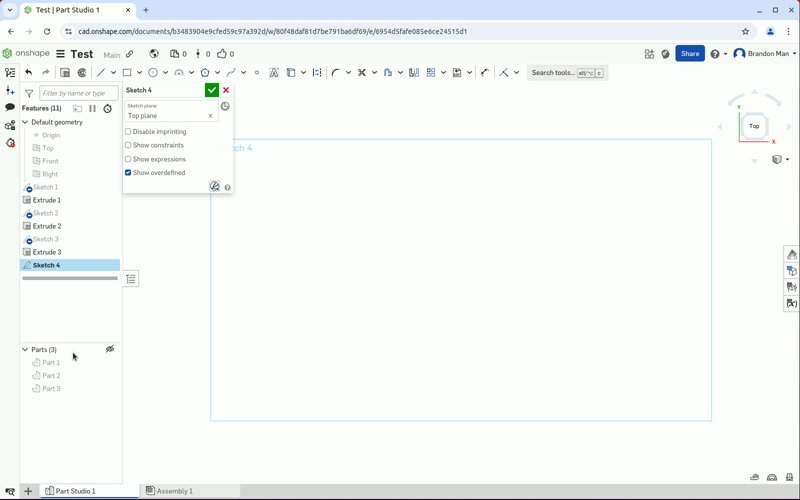
key(l)
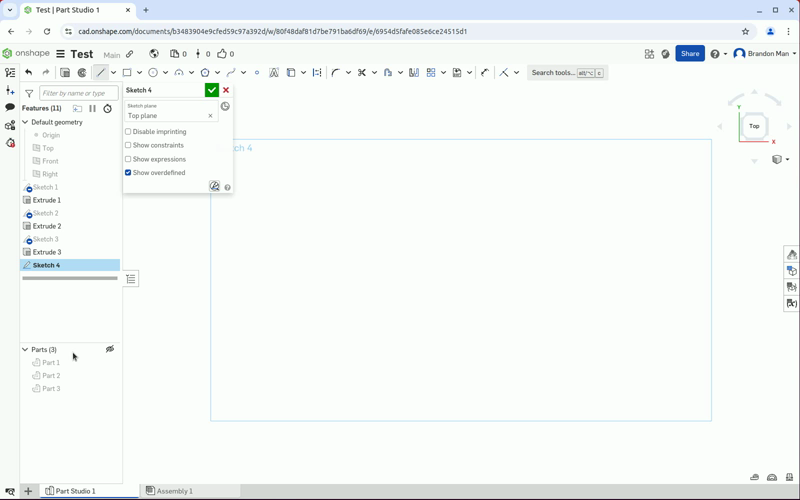
key_down(shift)
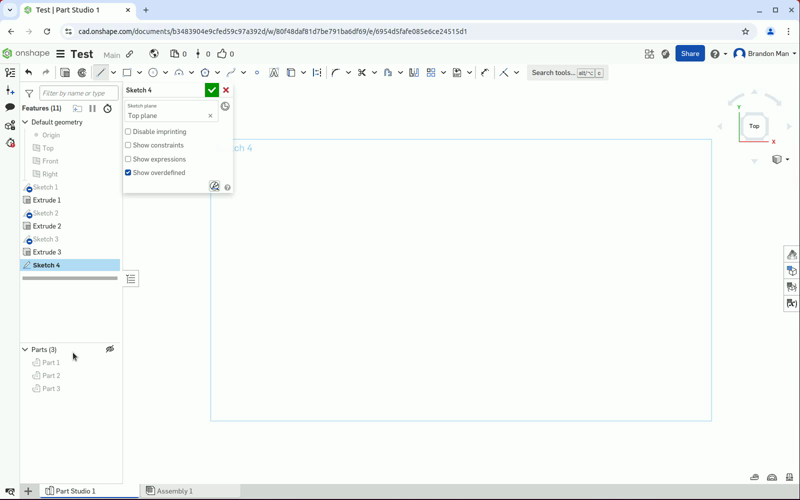
mouse_move(395, 285)
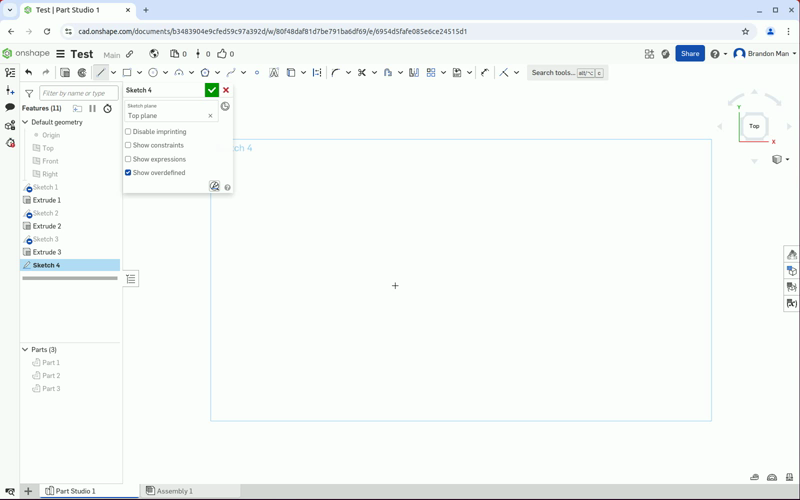
click(395, 285)
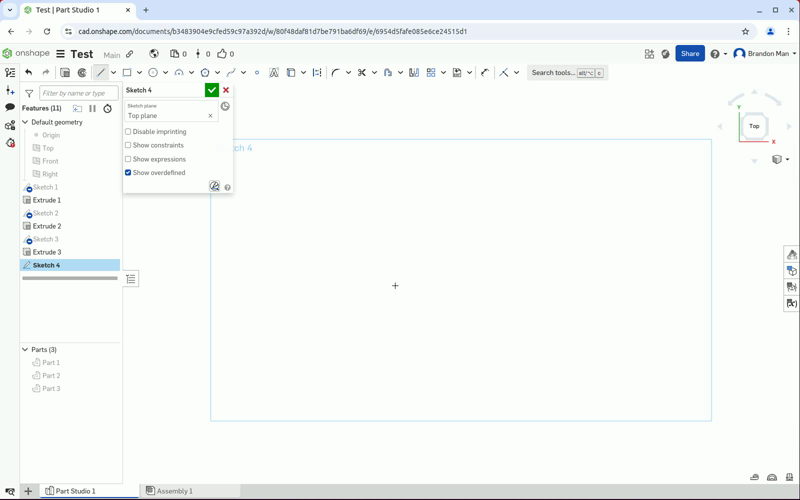
key_up(shift)
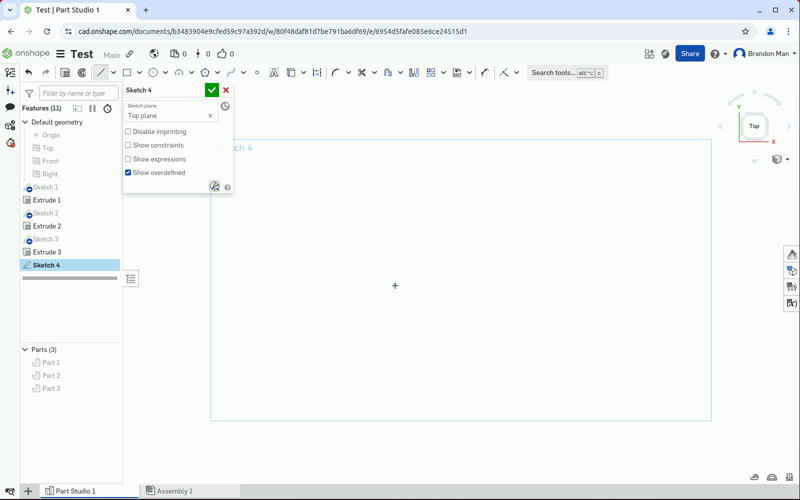
key_down(shift)
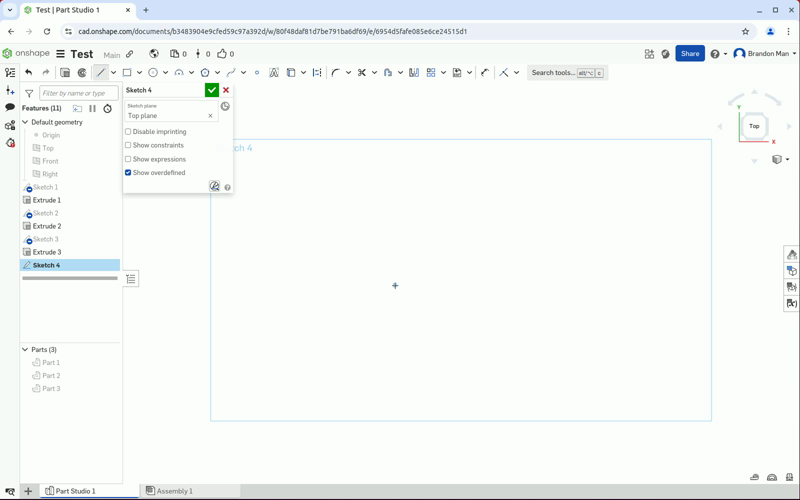
mouse_move(458, 285)
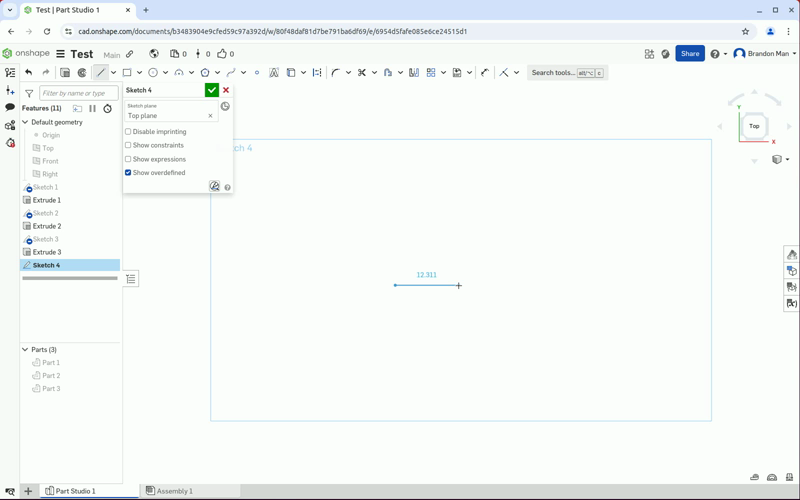
click(458, 285)
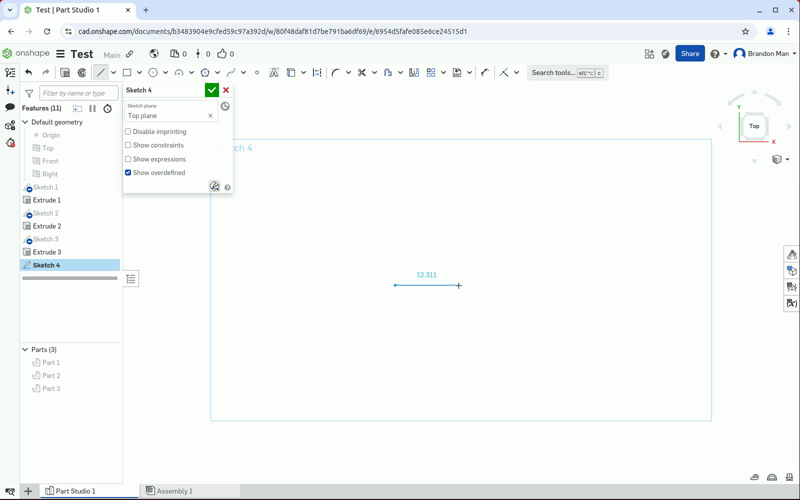
key_up(shift)
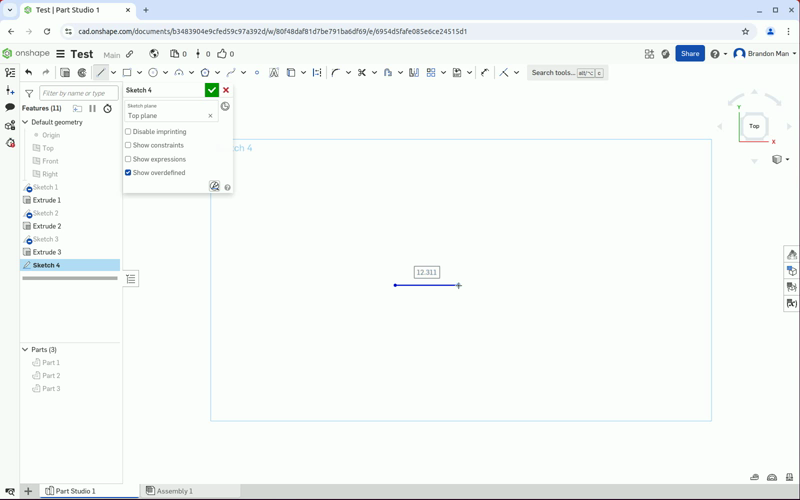
key_down(shift)
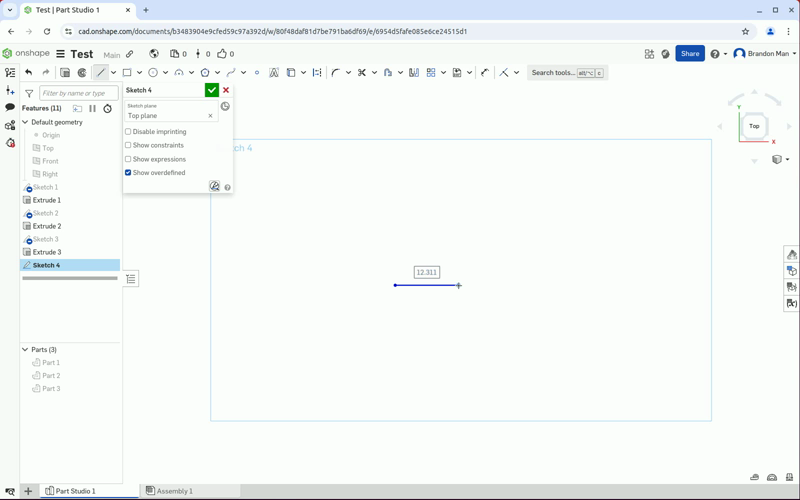
mouse_move(489, 285)
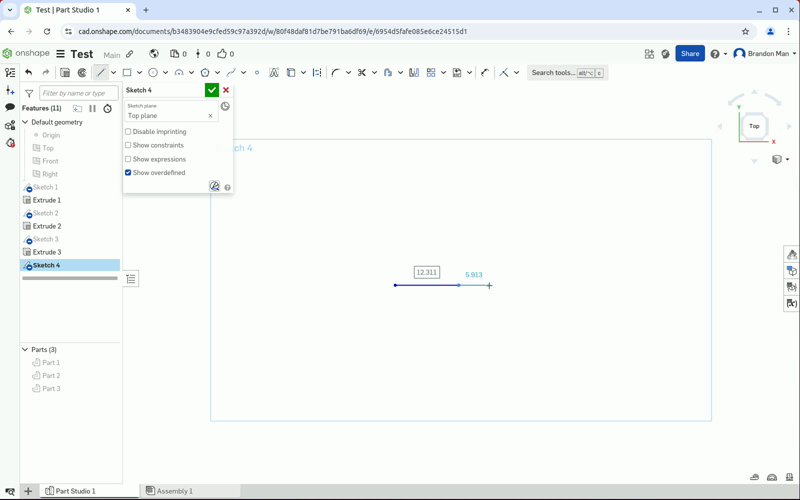
mouse_move(458, 280)
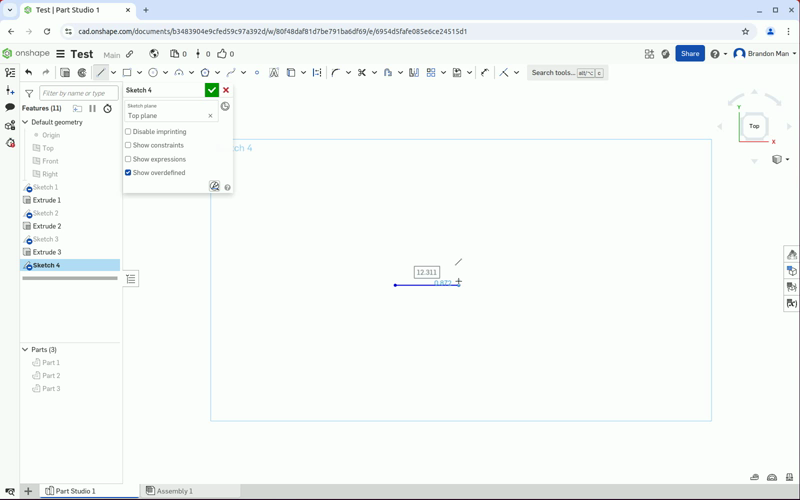
scroll(6)
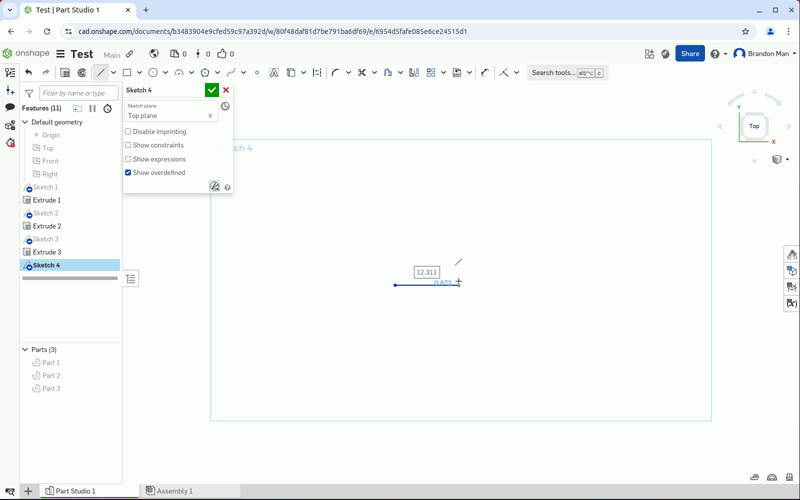
scroll(6)
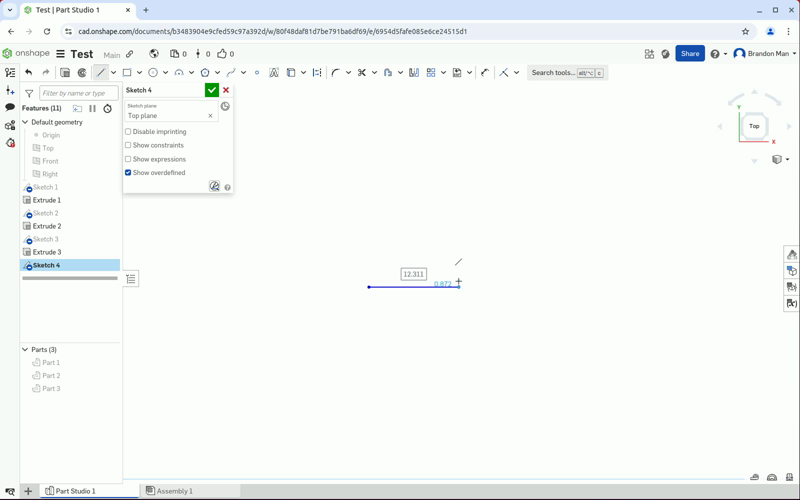
scroll(6)
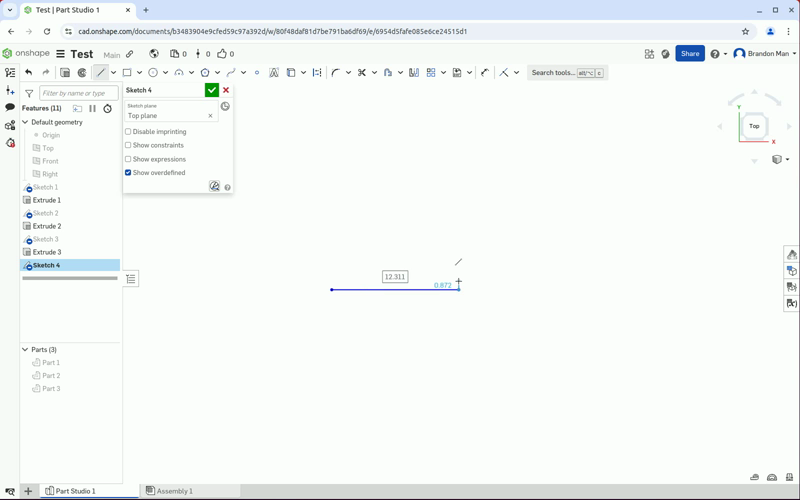
scroll(6)
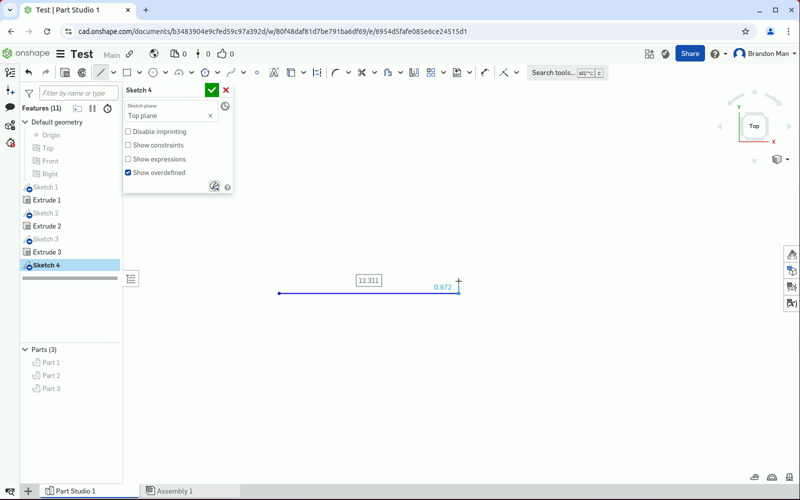
scroll(6)
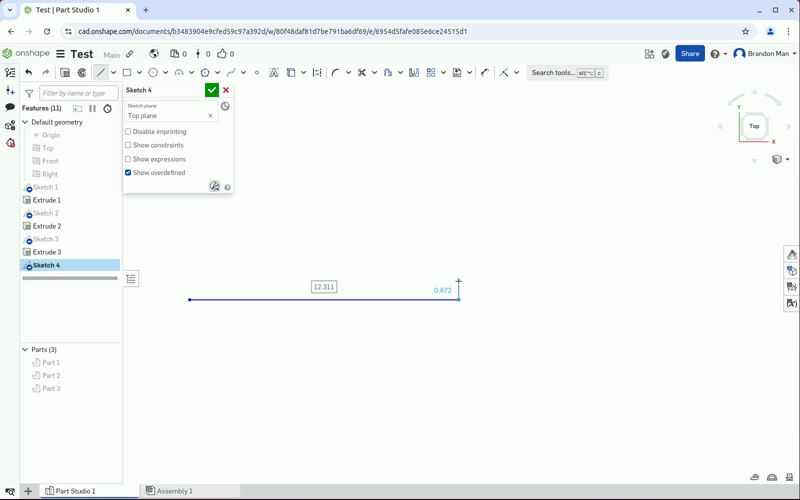
scroll(6)
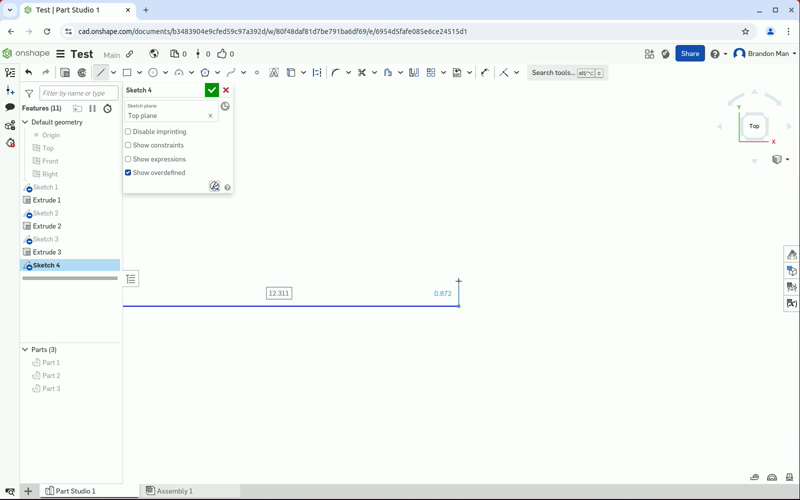
scroll(6)
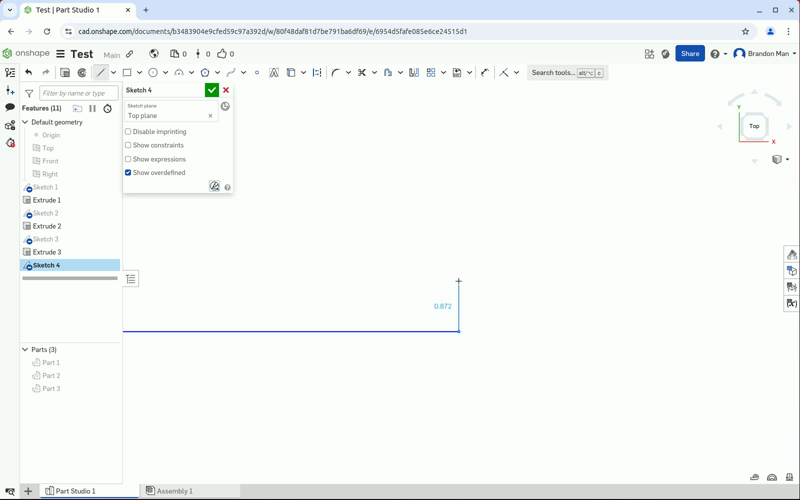
click(458, 280)
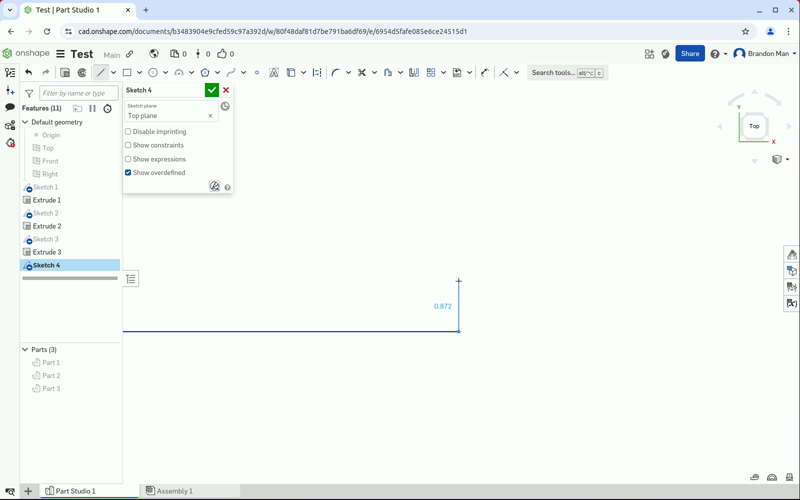
scroll(-6)
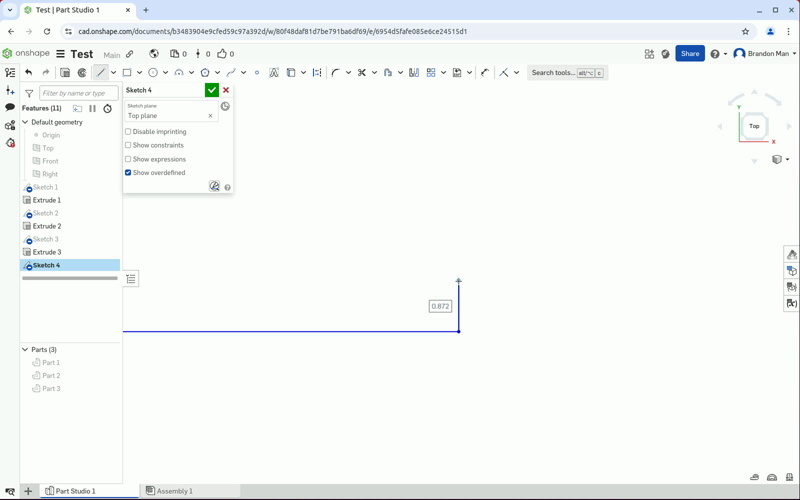
scroll(-6)
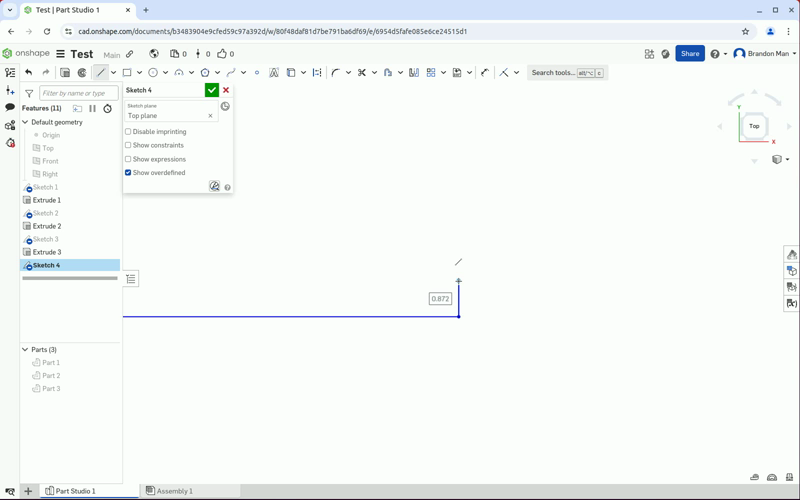
scroll(-6)
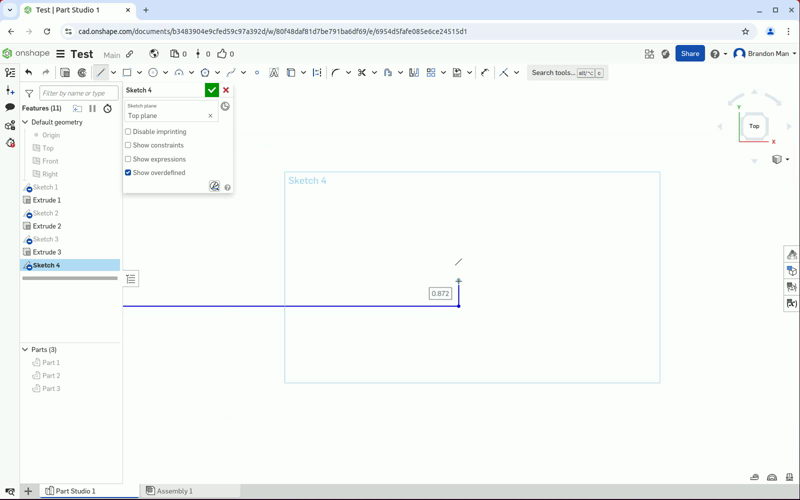
scroll(-6)
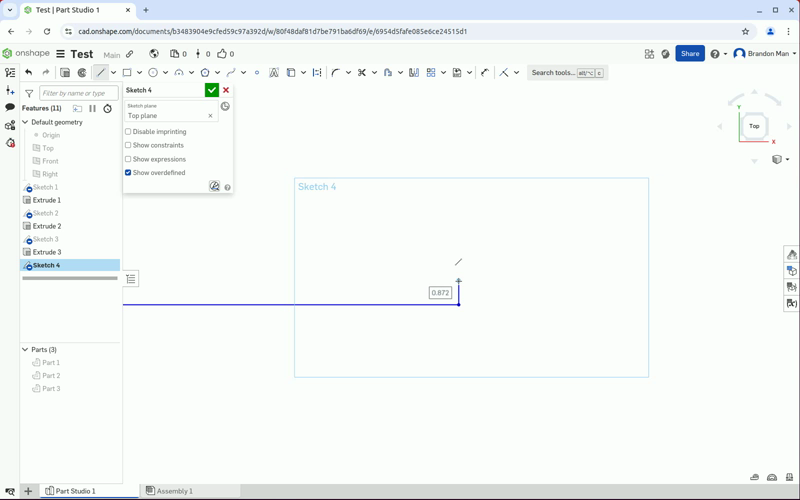
scroll(-6)
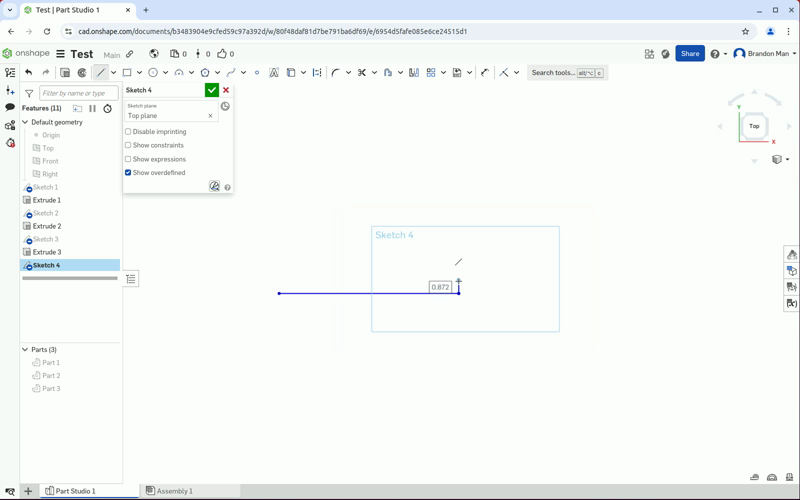
scroll(-6)
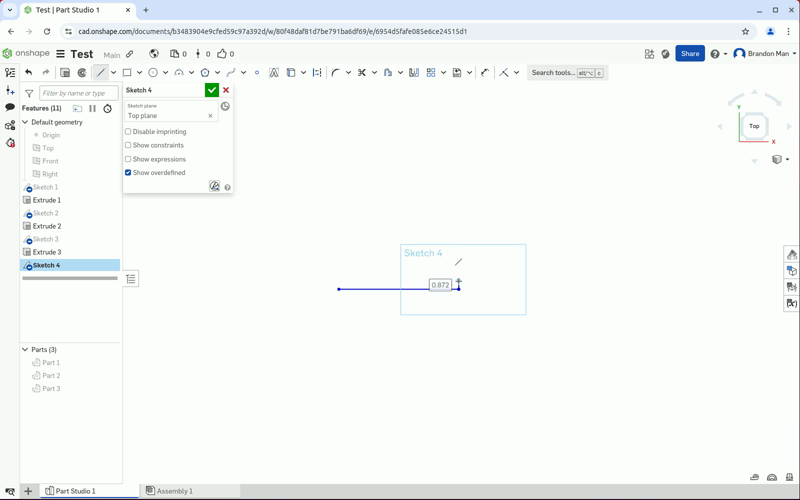
scroll(-6)
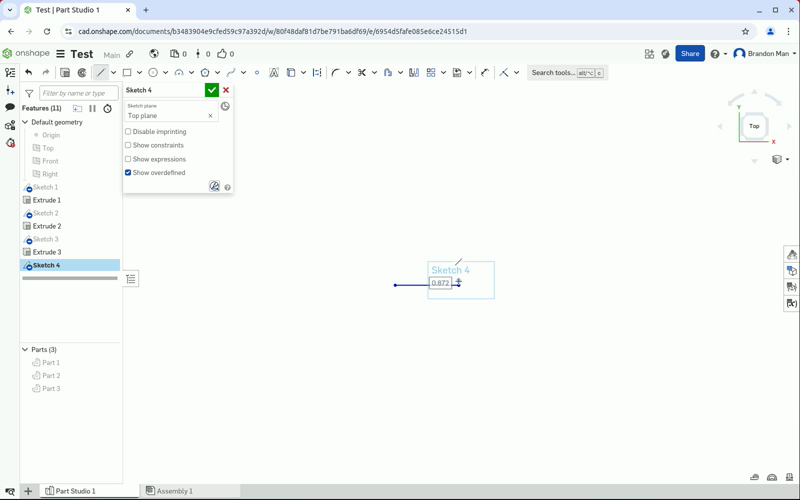
key_up(shift)
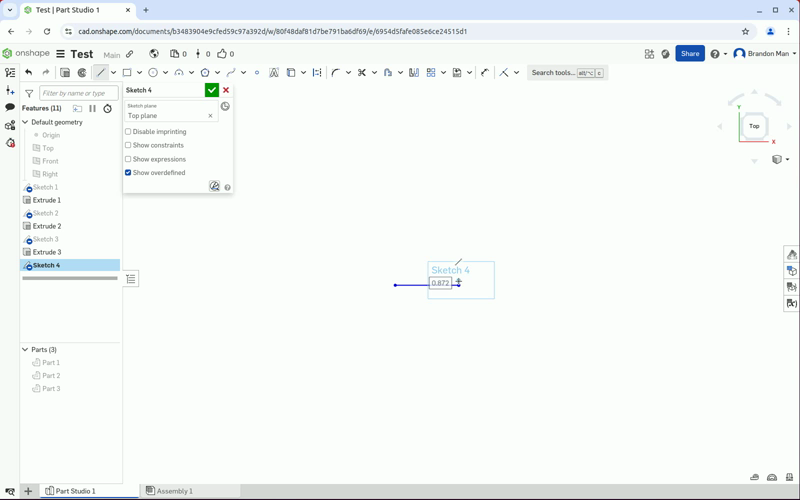
key_down(shift)
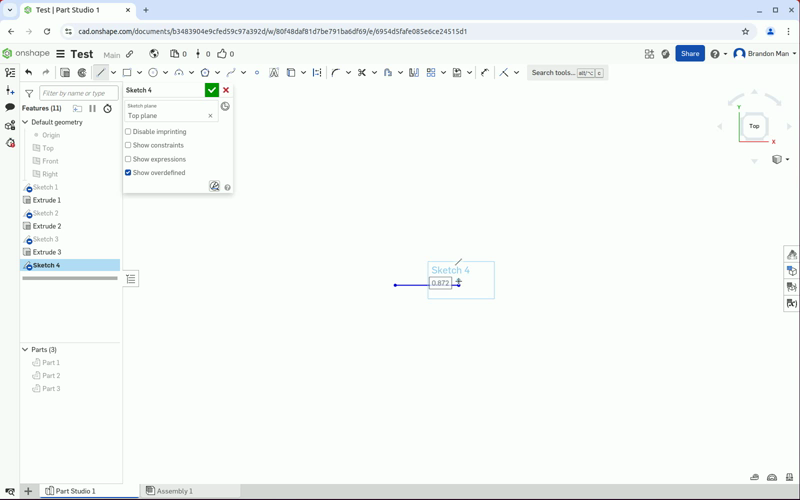
mouse_move(395, 280)
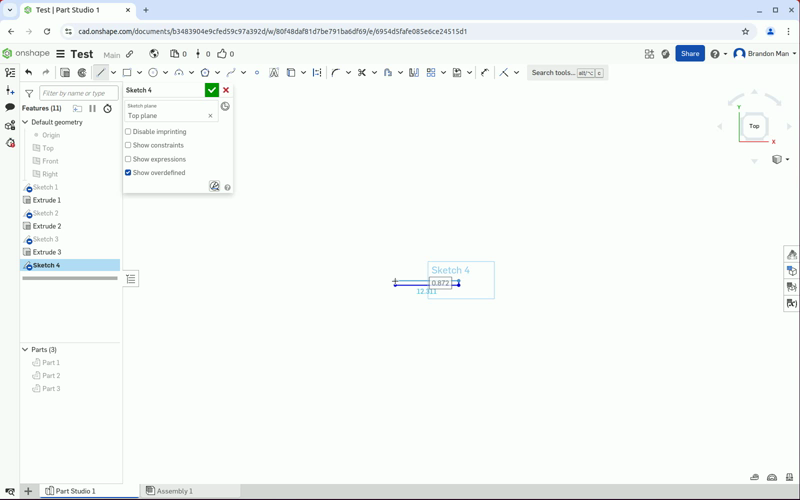
click(395, 280)
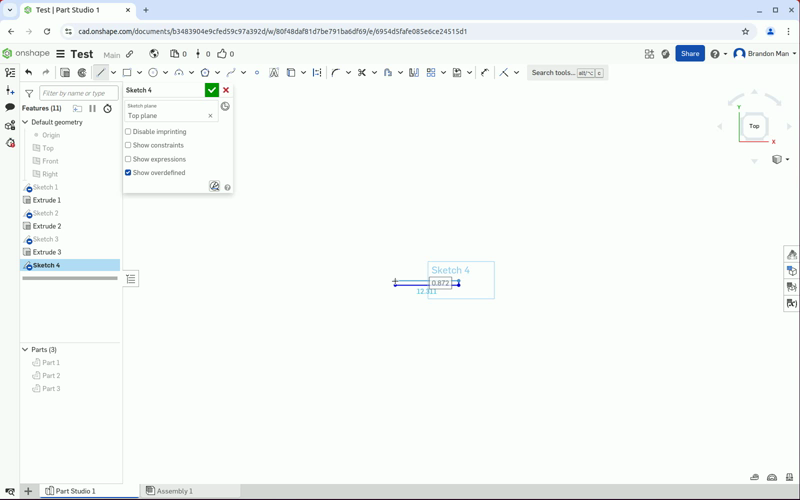
key_up(shift)
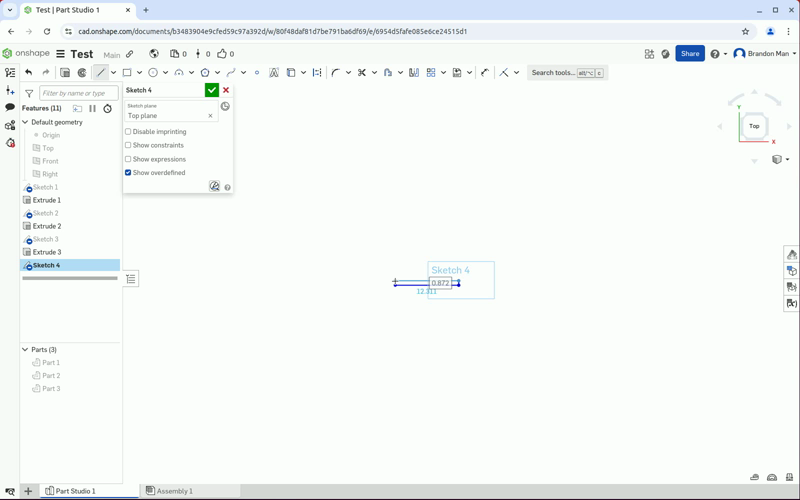
mouse_move(425, 280)
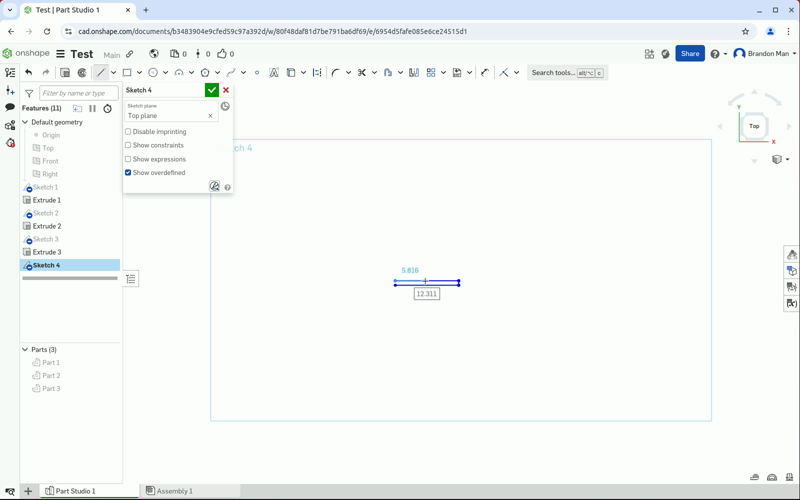
key_down(shift)
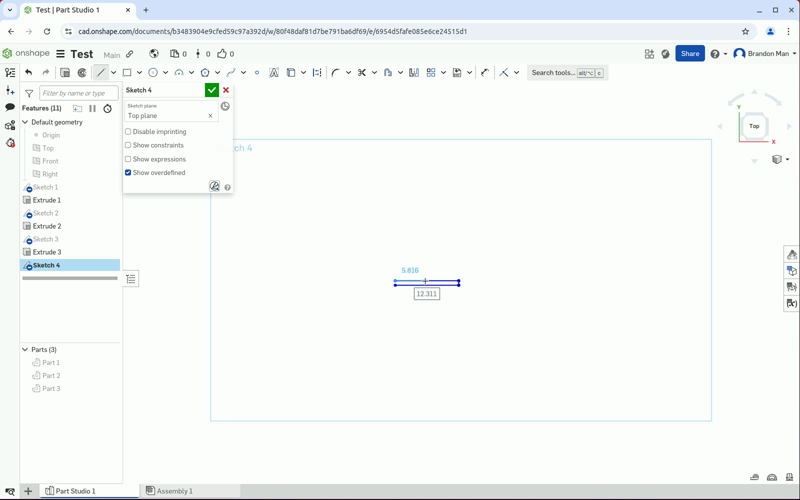
mouse_move(395, 285)
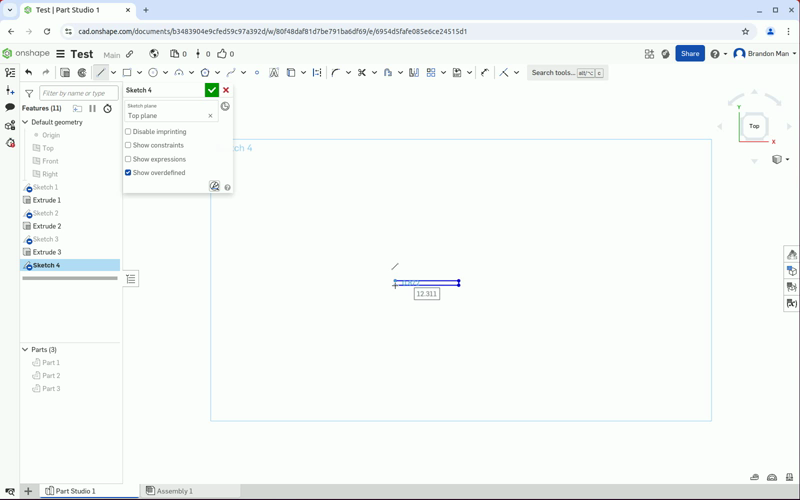
scroll(6)
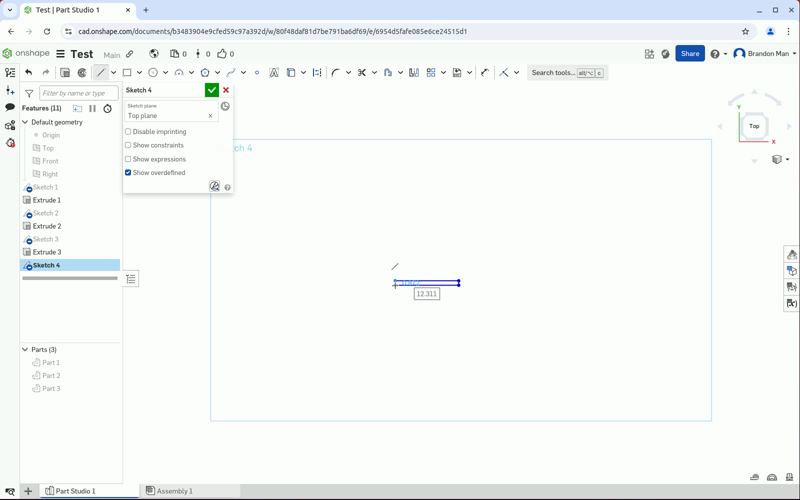
scroll(6)
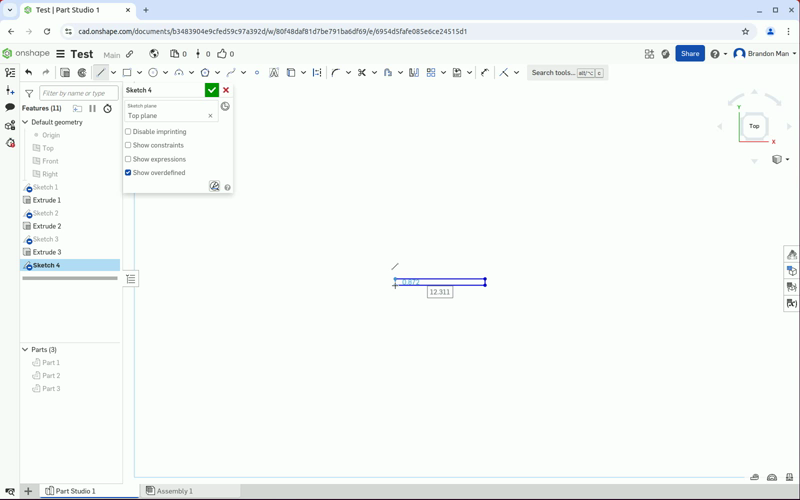
scroll(6)
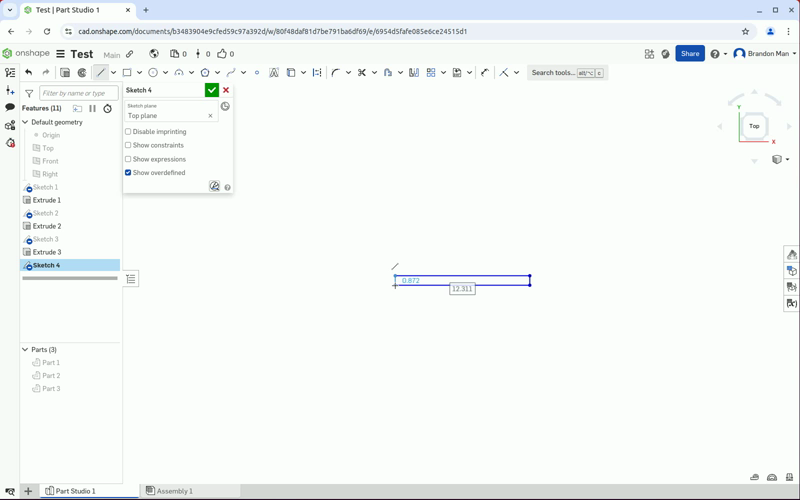
scroll(6)
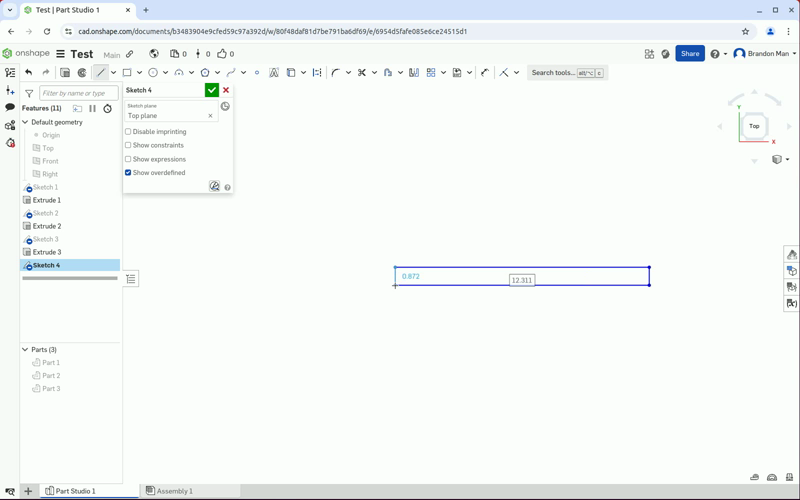
scroll(6)
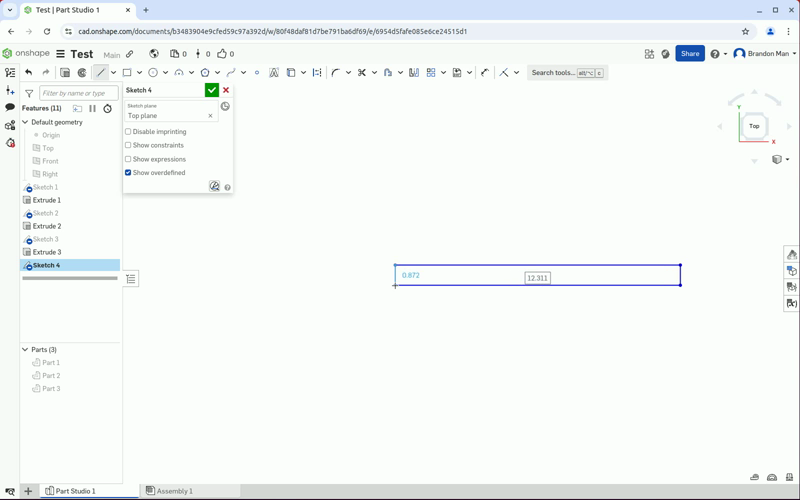
scroll(6)
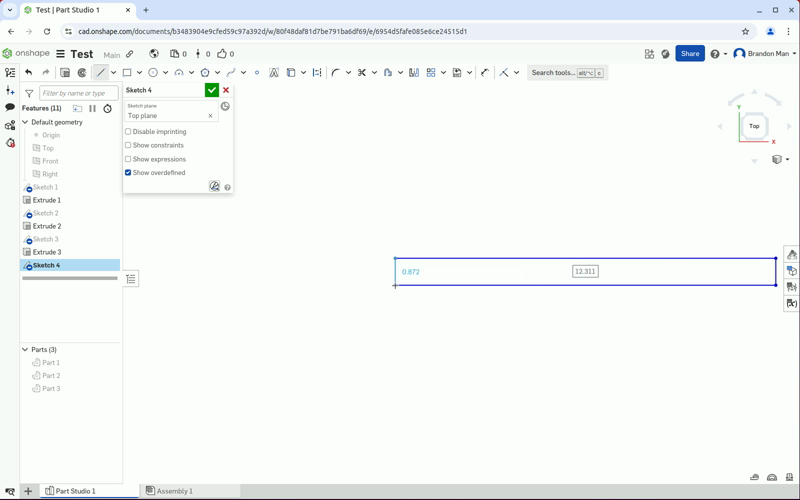
scroll(6)
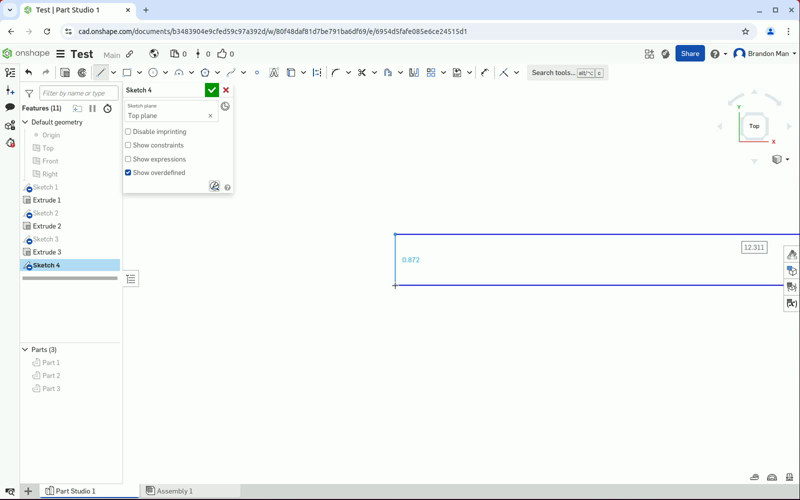
key_up(shift)
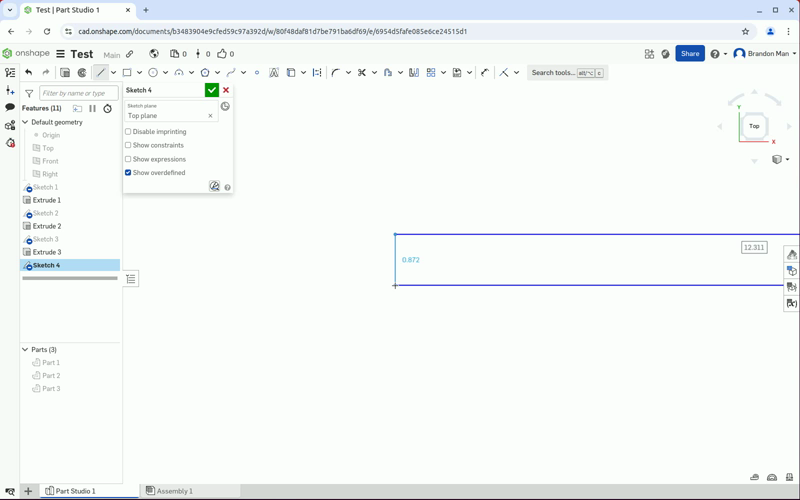
click(395, 285)
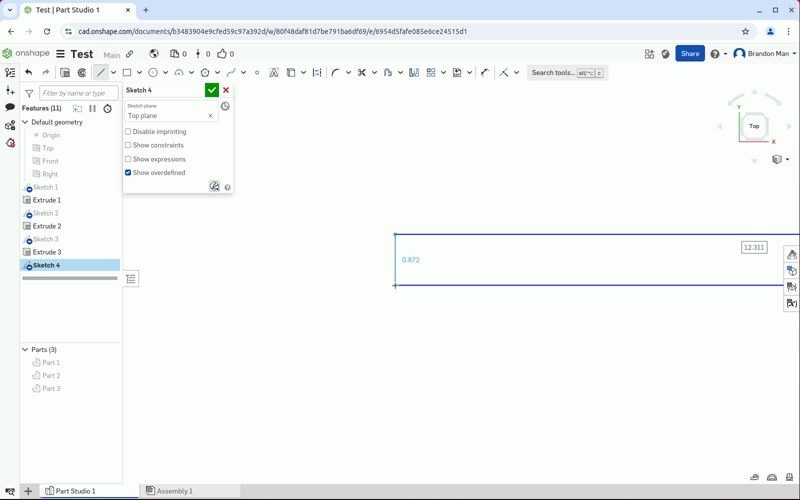
scroll(-6)
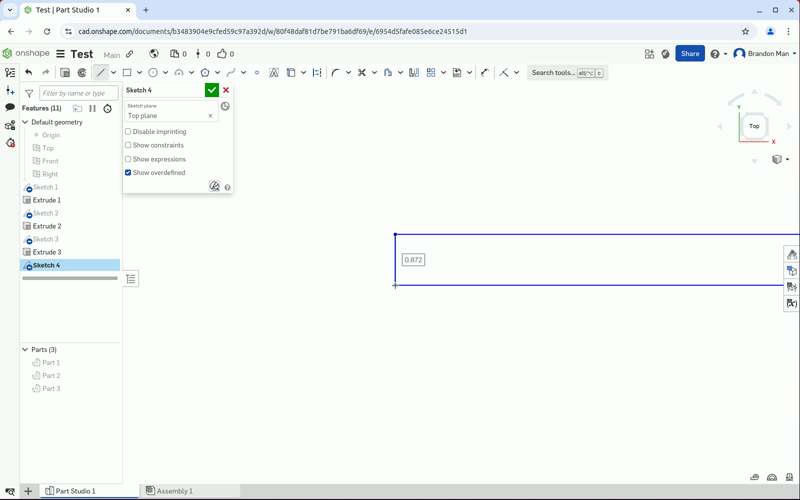
scroll(-6)
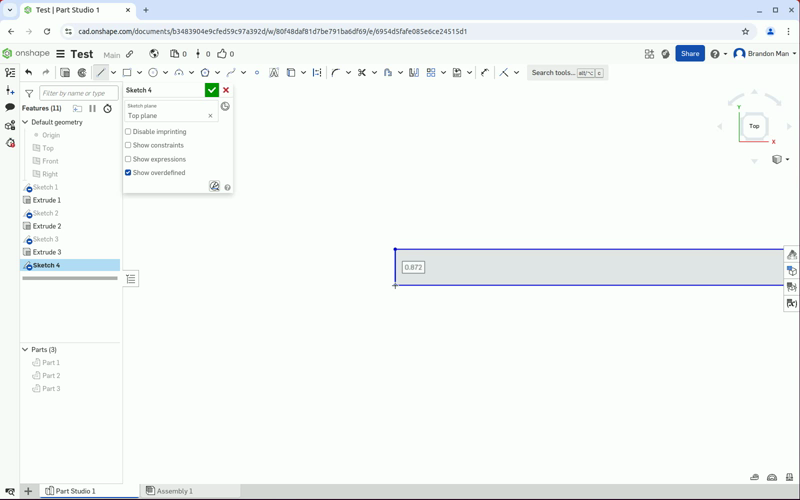
scroll(-6)
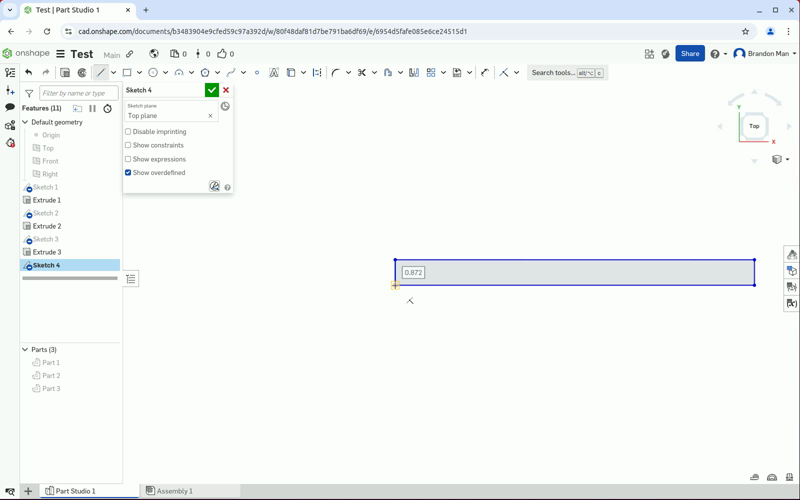
scroll(-6)
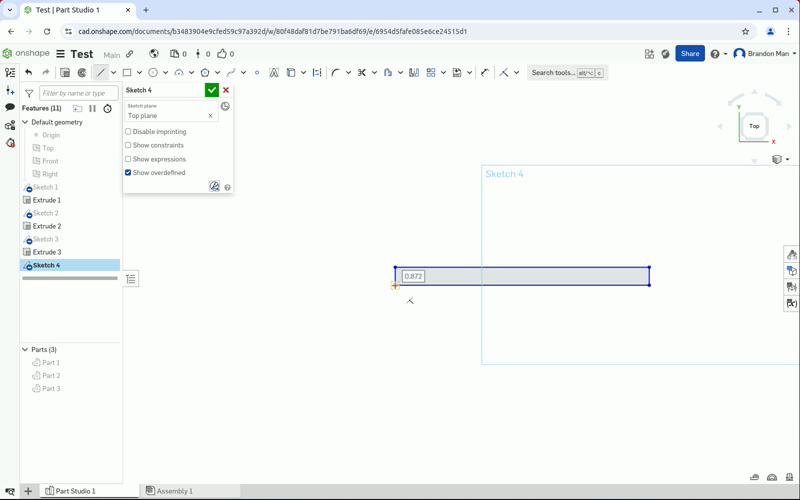
scroll(-6)
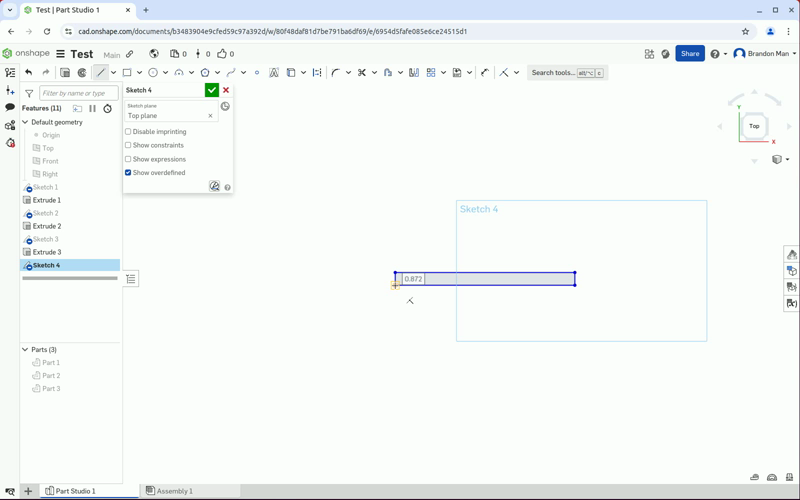
scroll(-6)
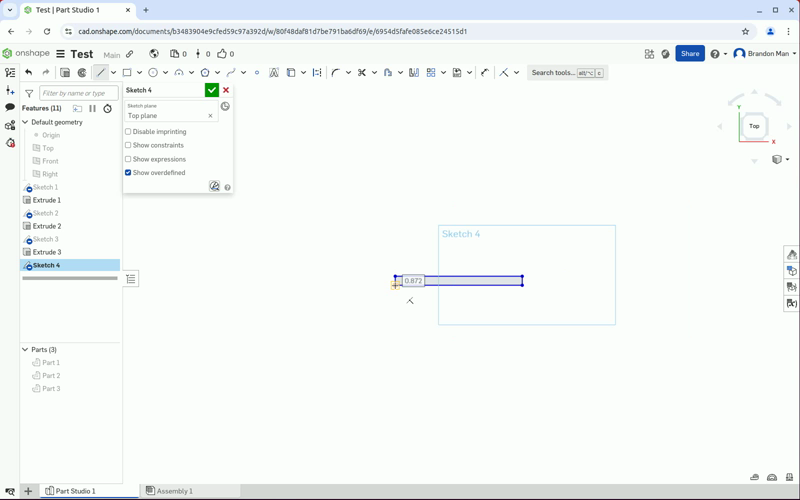
scroll(-6)
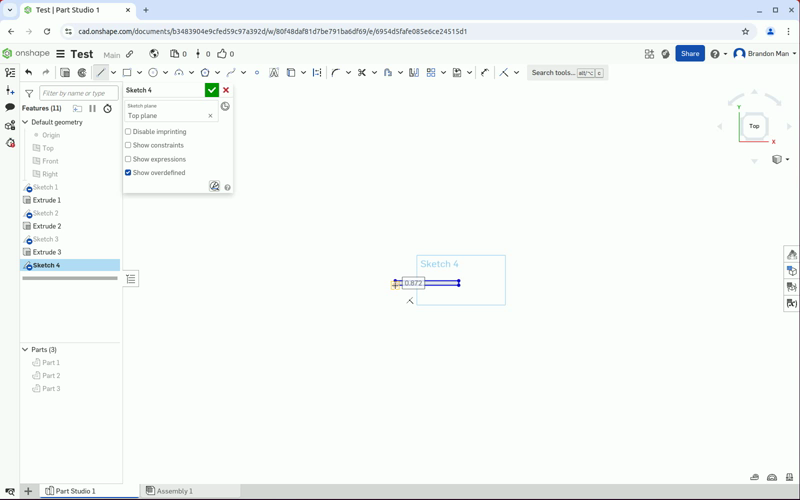
key(esc)
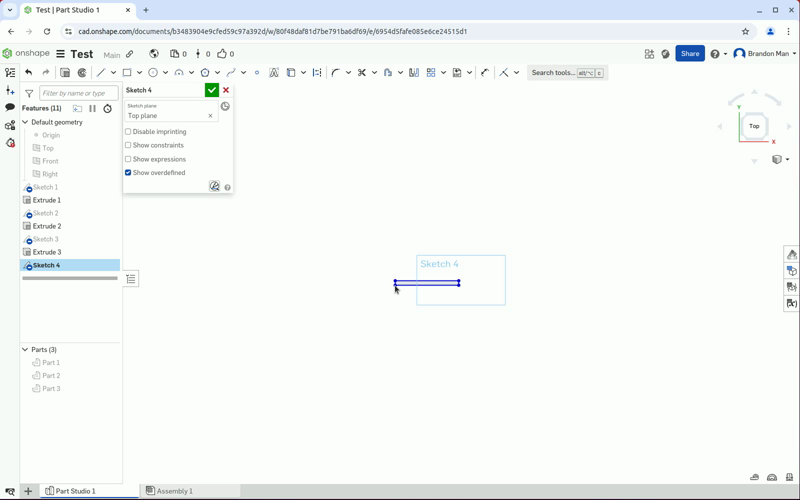
mouse_move(446, 281)
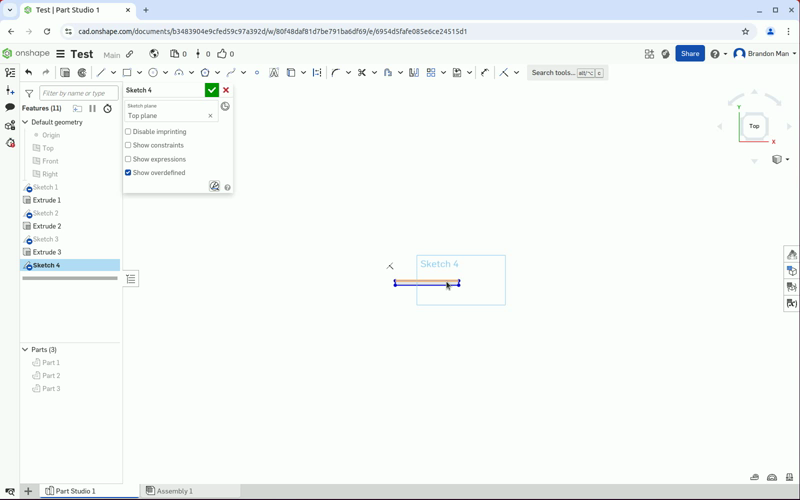
scroll(6)
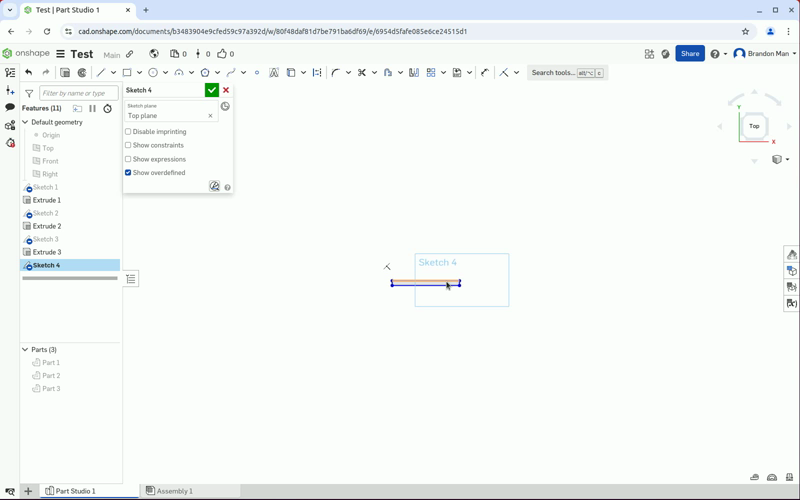
scroll(6)
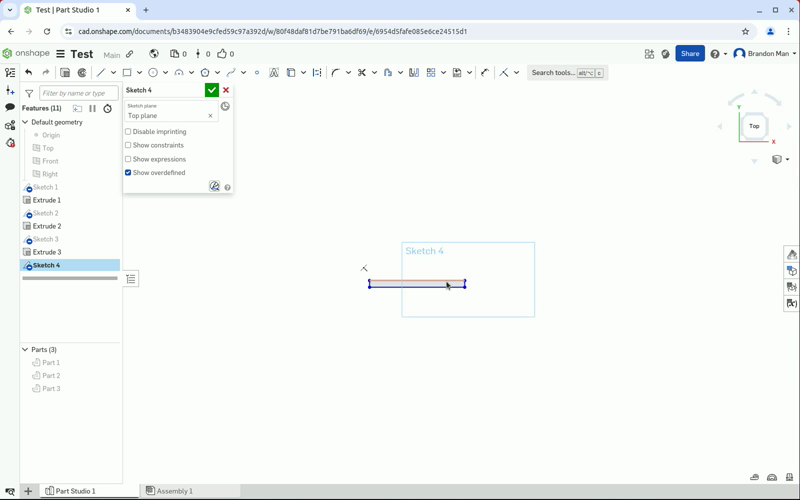
scroll(6)
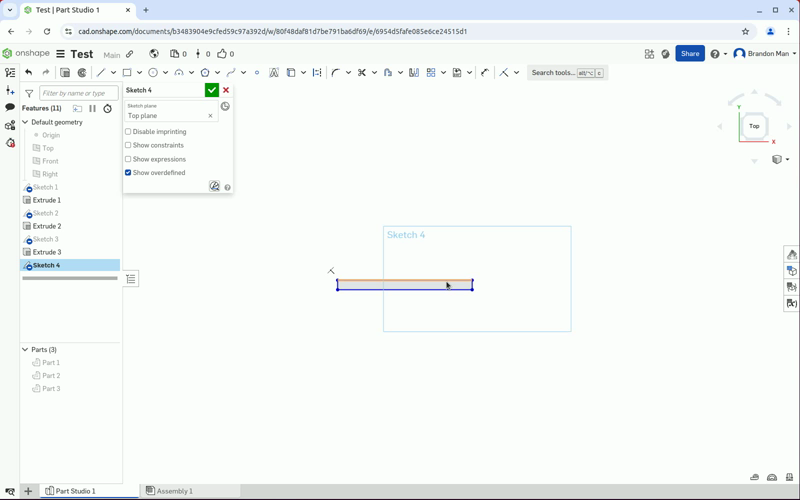
scroll(6)
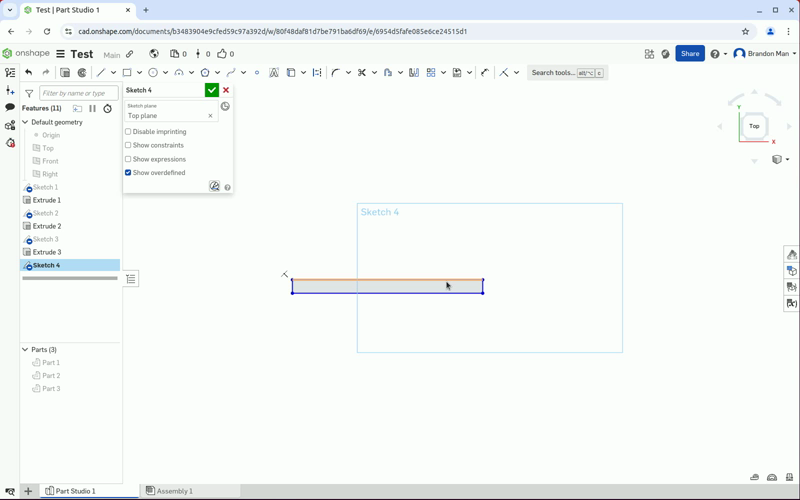
scroll(6)
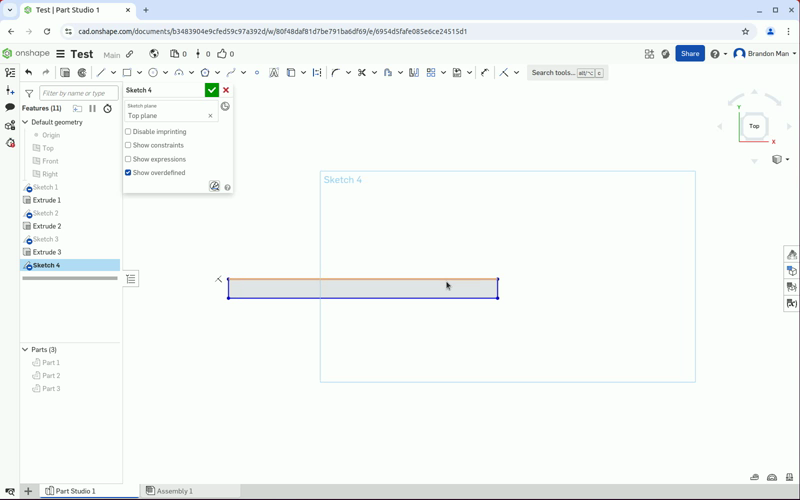
scroll(6)
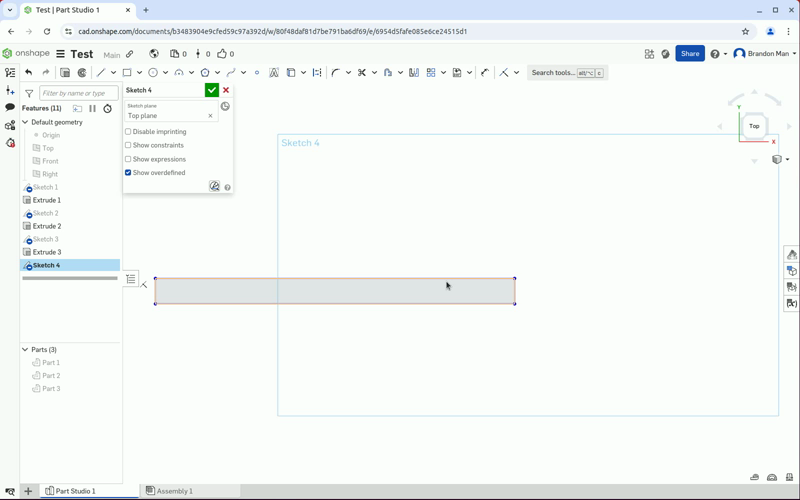
scroll(6)
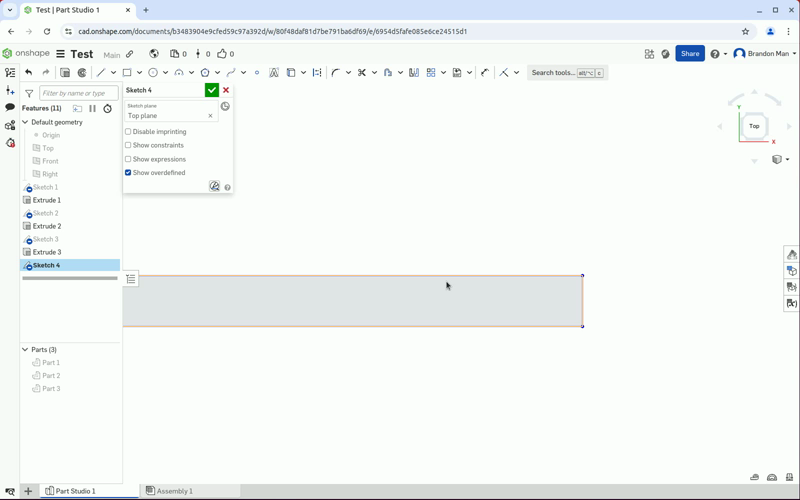
click(446, 281)
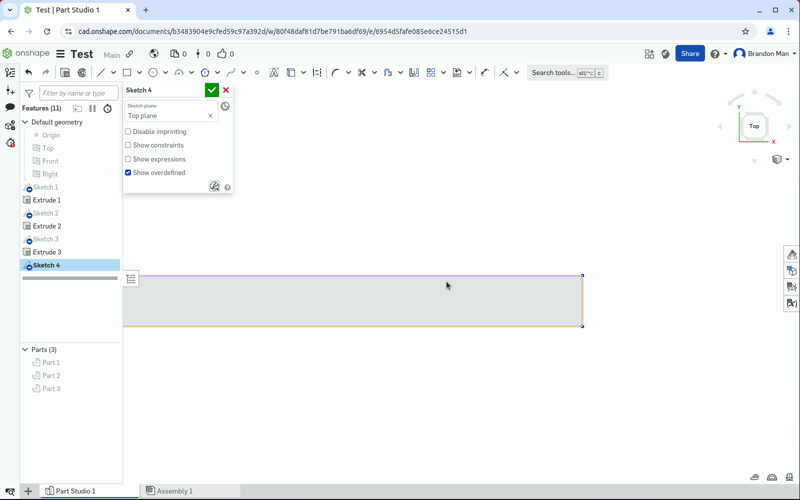
scroll(-6)
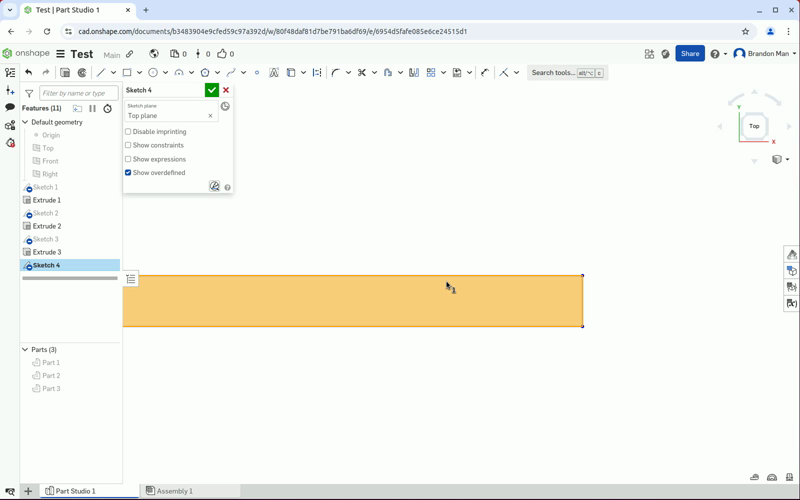
scroll(-6)
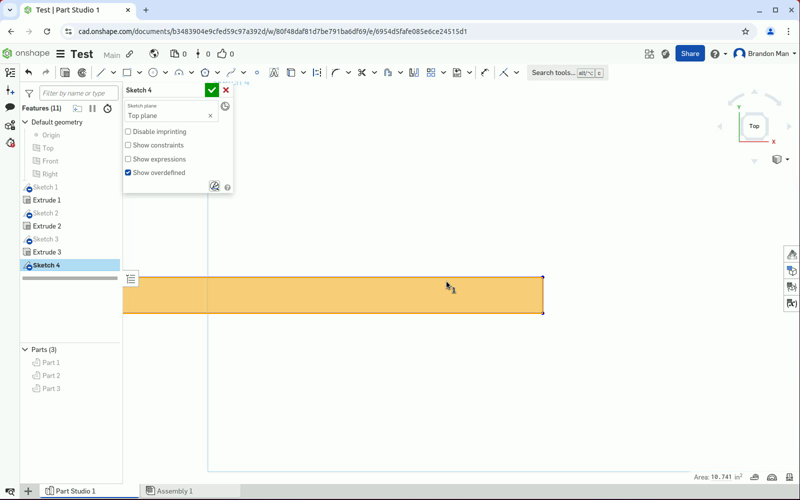
scroll(-6)
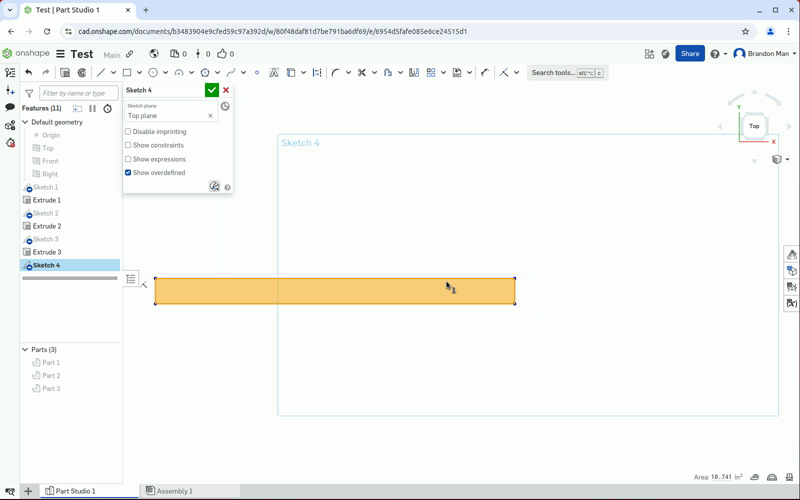
scroll(-6)
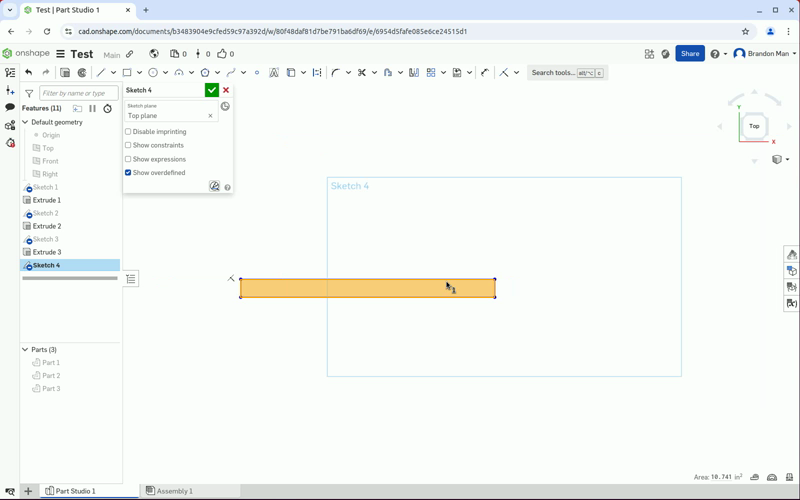
scroll(-6)
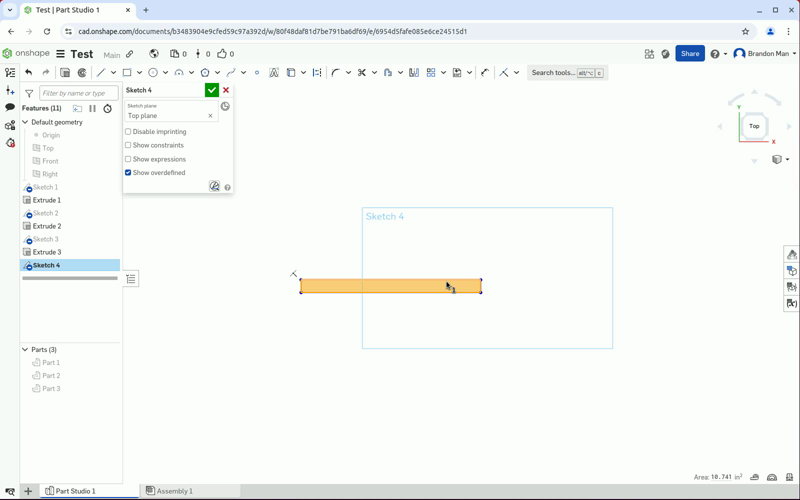
scroll(-6)
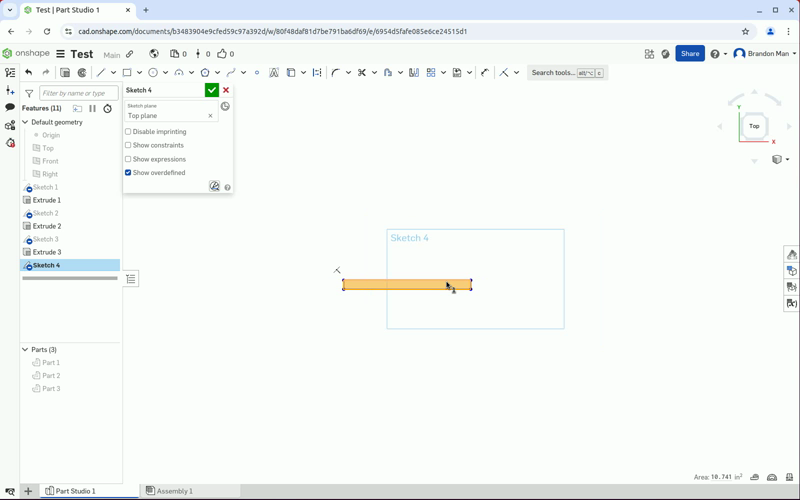
scroll(-6)
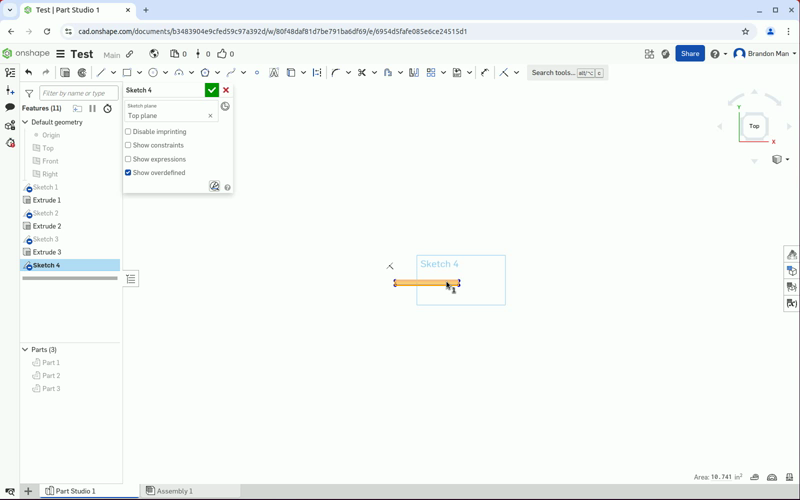
mouse_move(73, 352)
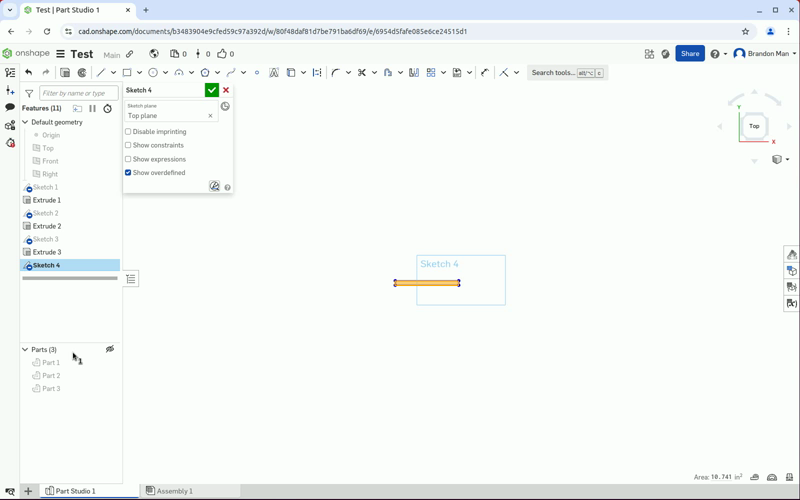
key(shift+y)
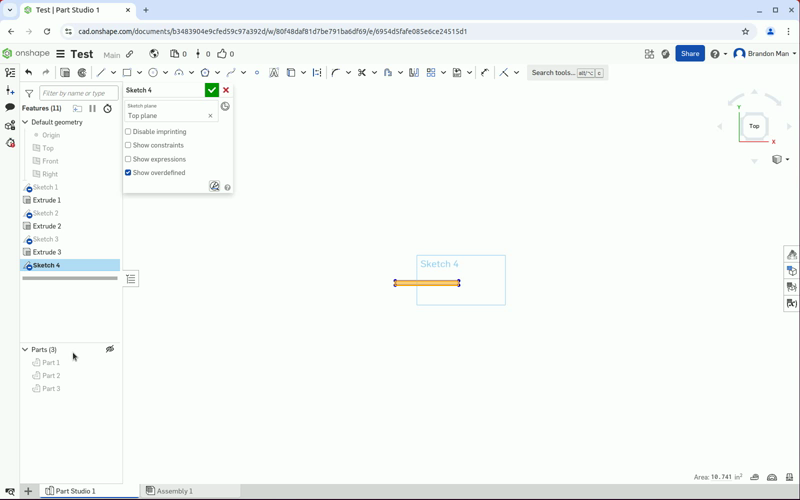
key(shift+e)
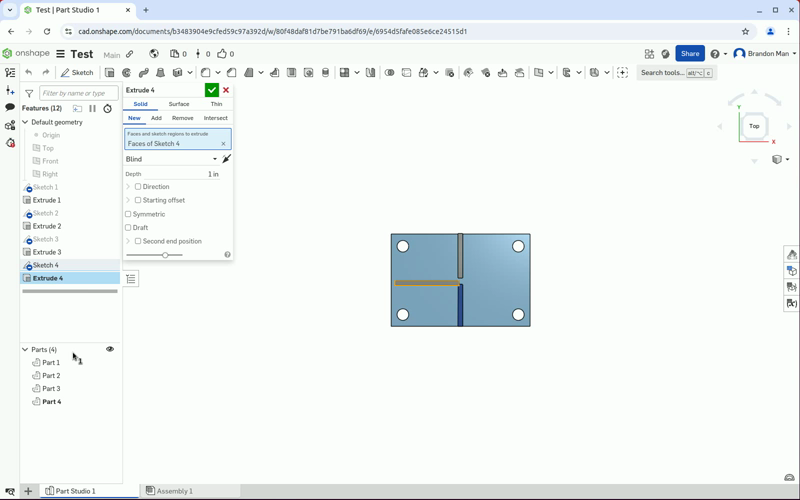
mouse_move(143, 106)
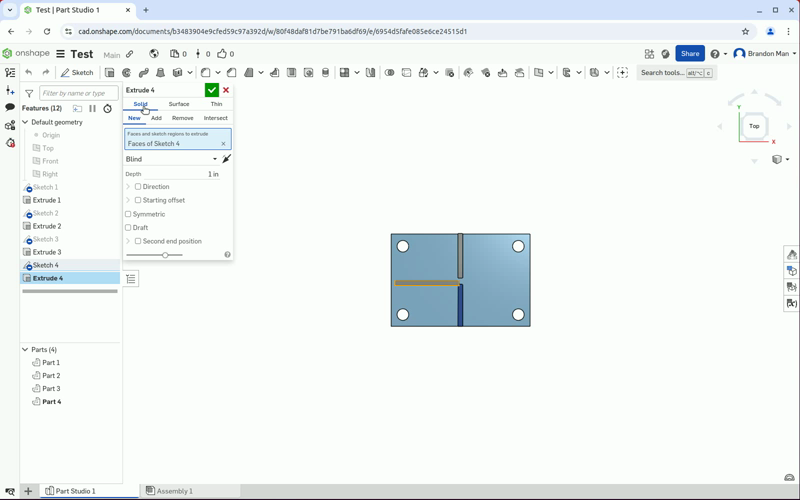
click(143, 106)
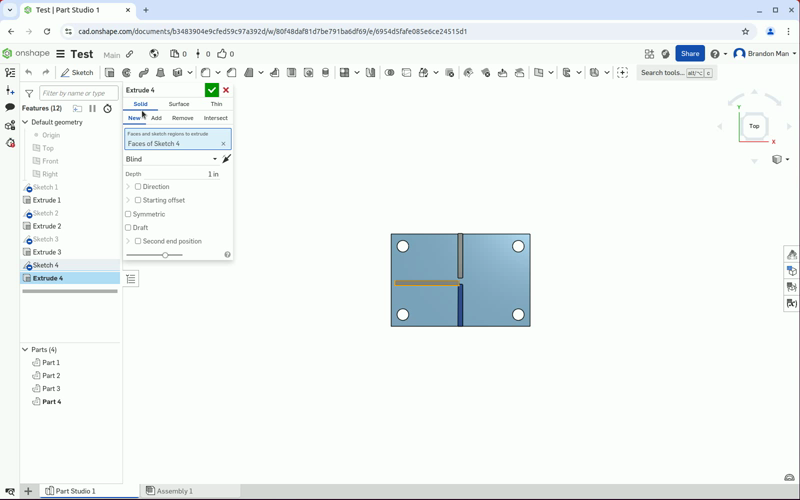
mouse_move(137, 120)
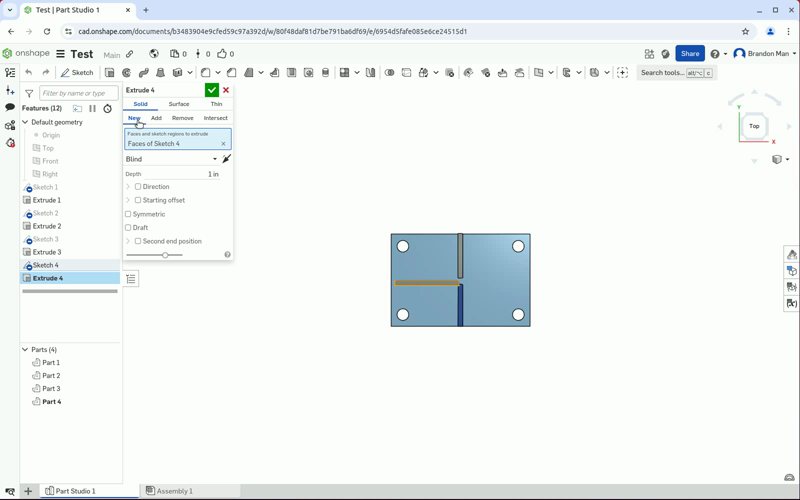
click(137, 120)
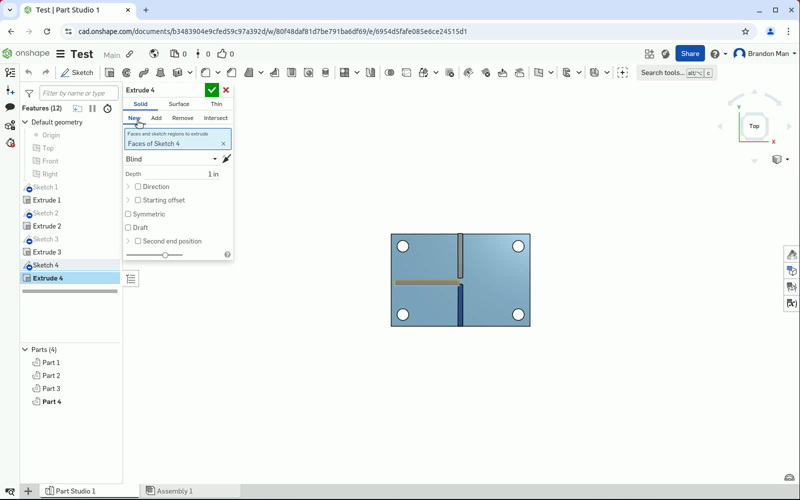
key(tab, 4)
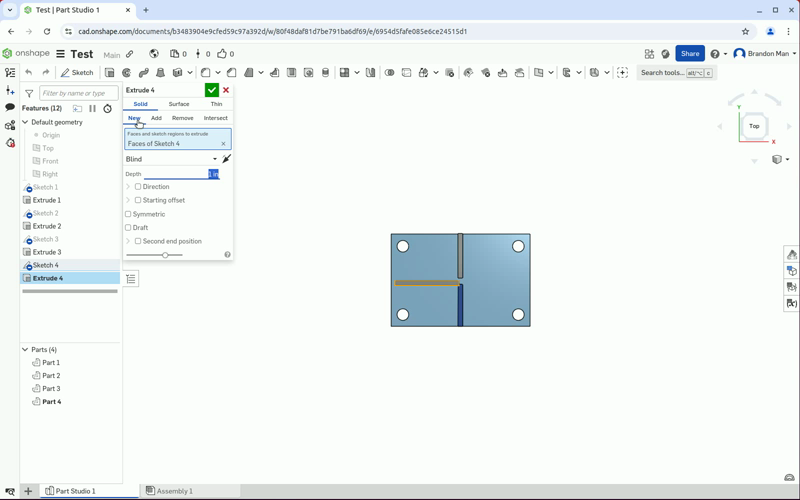
text(21.423)
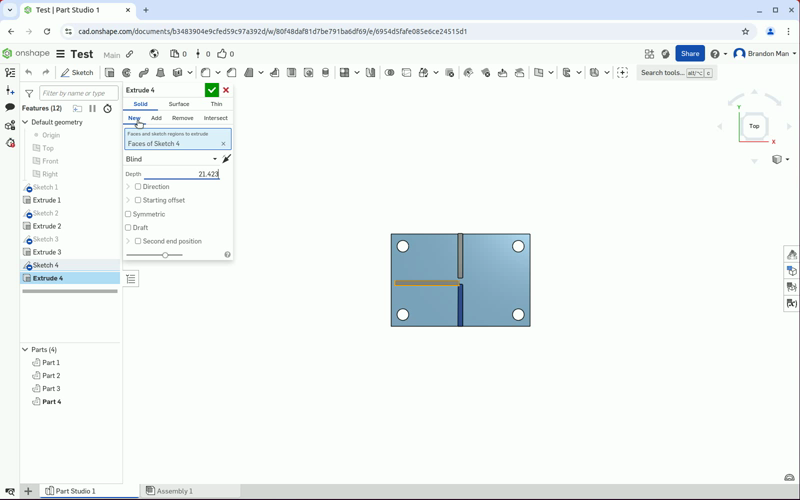
key(enter)
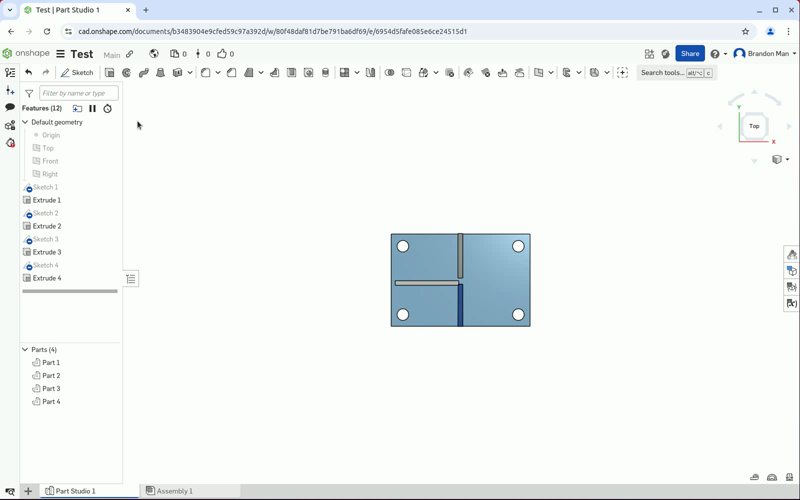
key(shift+h)
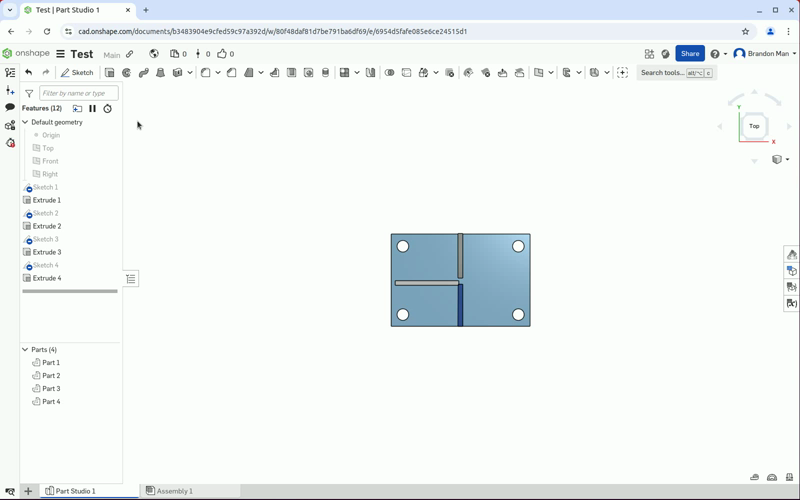
key(shift+h)
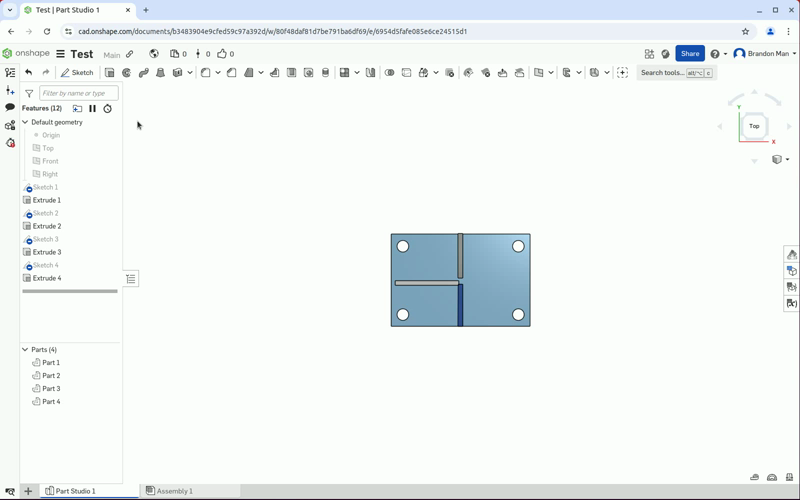
mouse_move(73, 189)
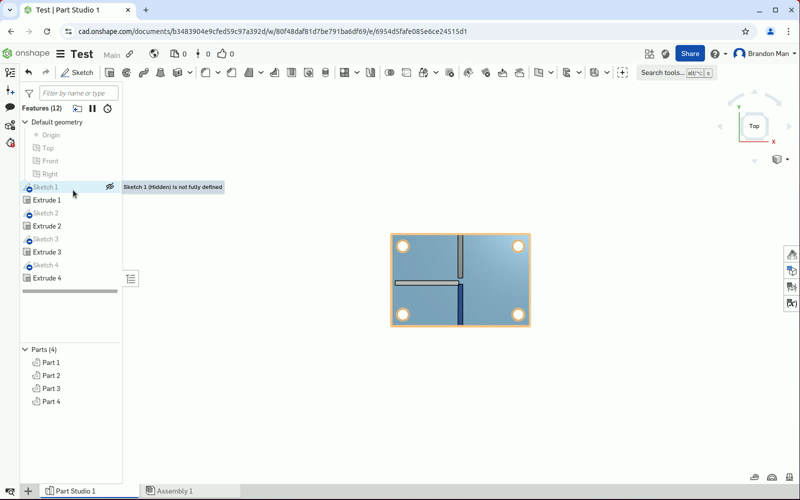
click(73, 189)
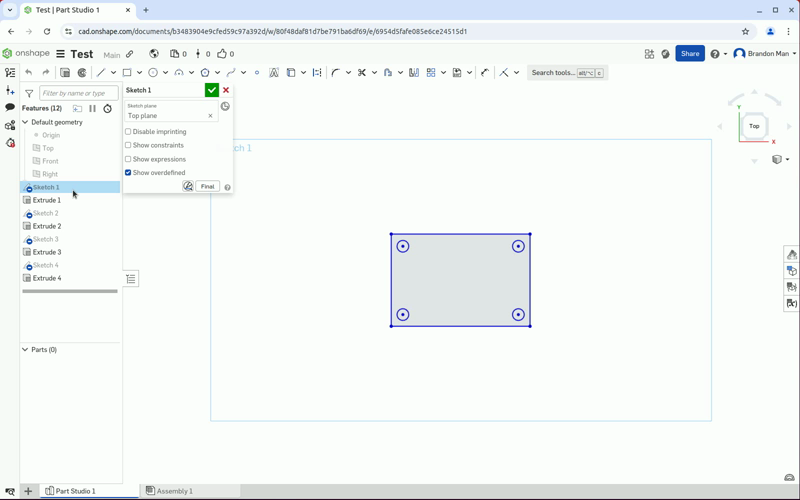
mouse_move(229, 92)
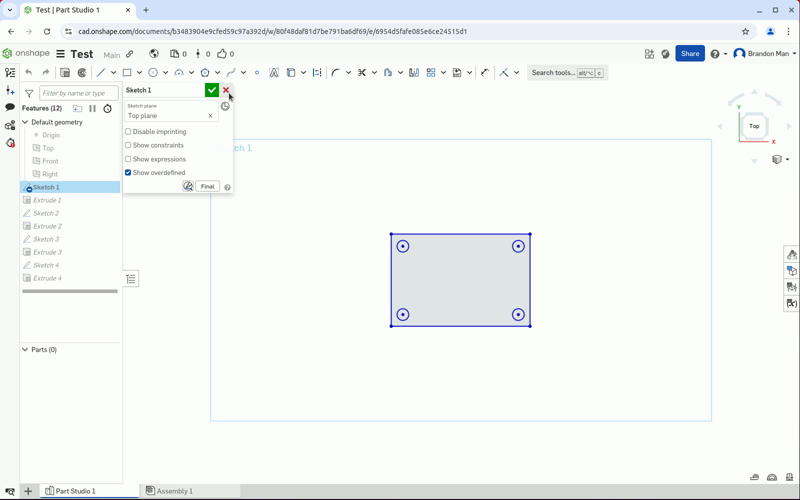
click(229, 92)
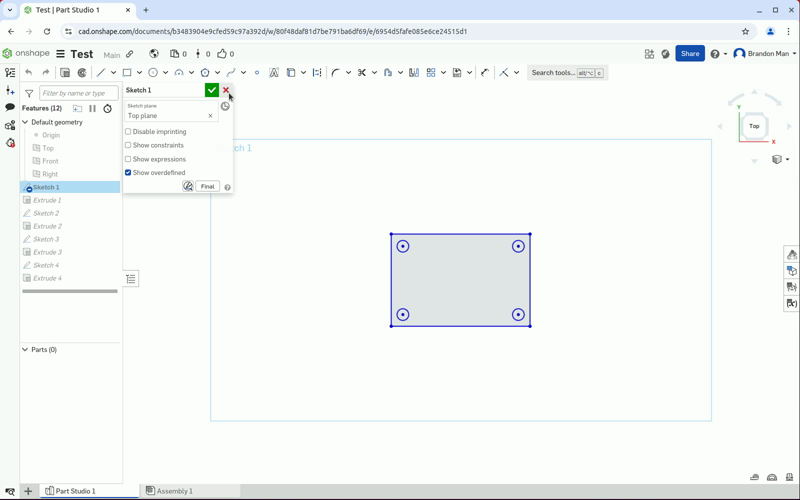
key(shift+s)
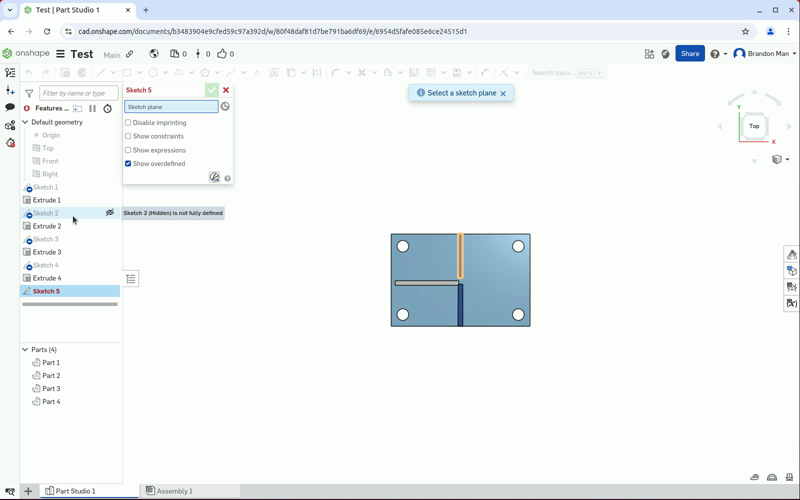
scroll(3)
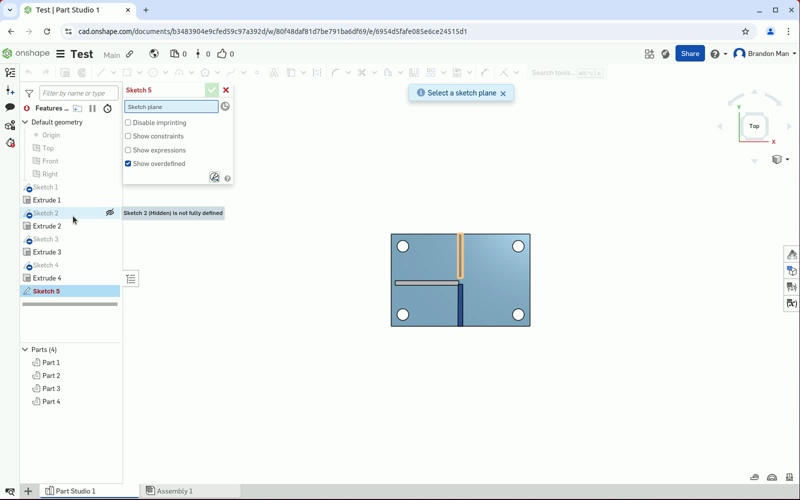
mouse_move(73, 150)
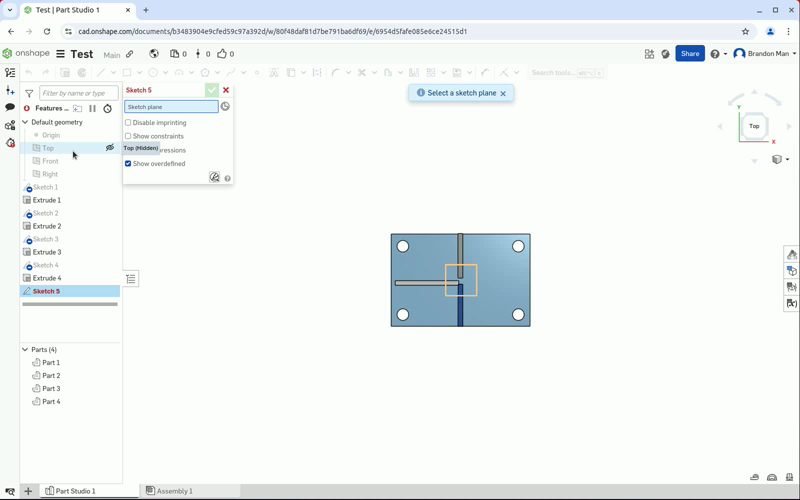
click(73, 150)
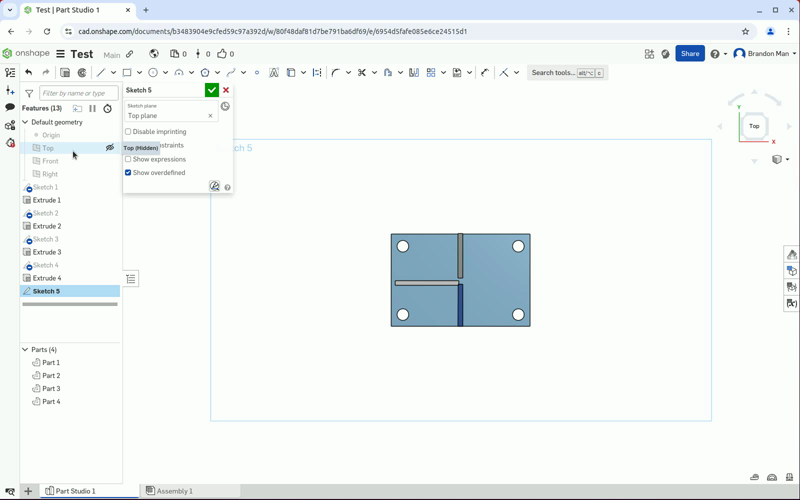
mouse_move(73, 352)
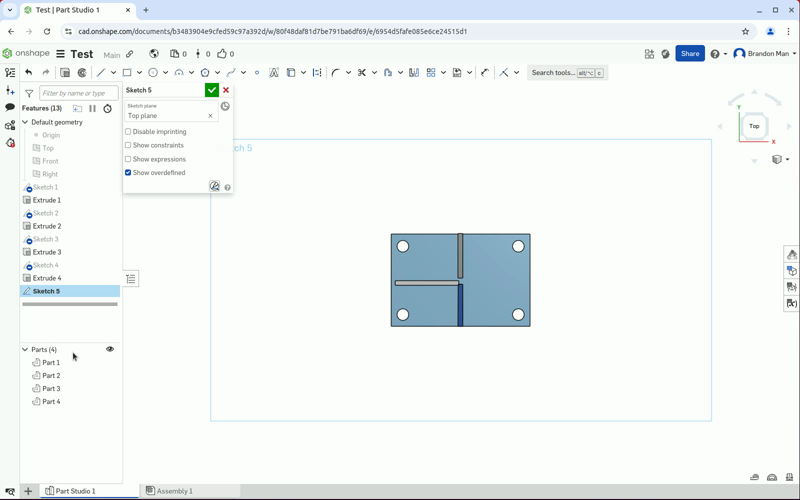
key(y)
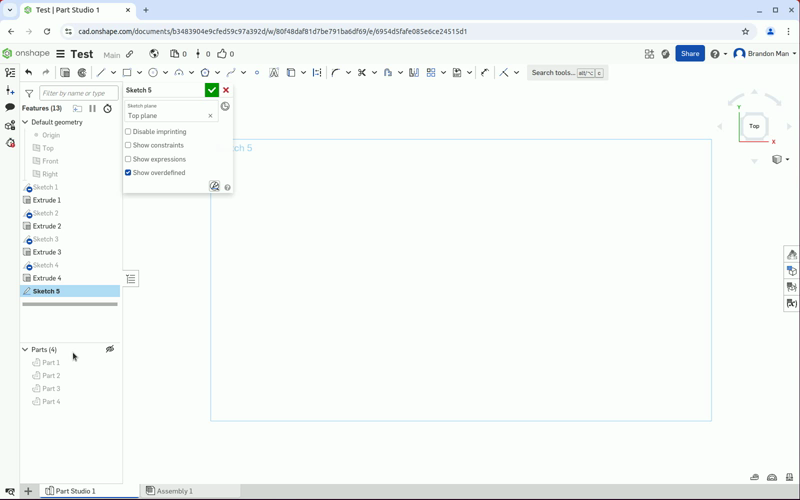
key(l)
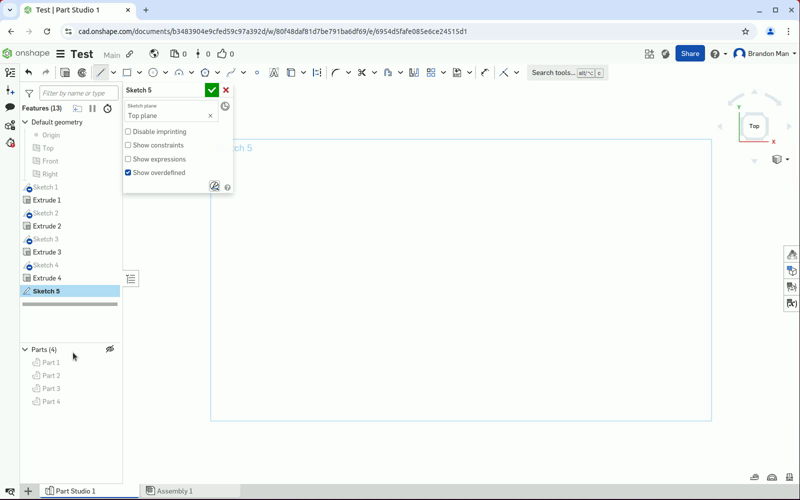
key_down(shift)
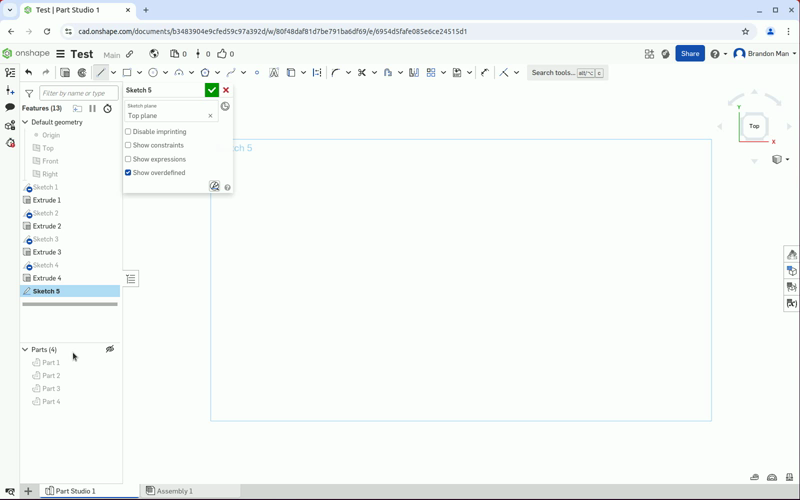
mouse_move(463, 285)
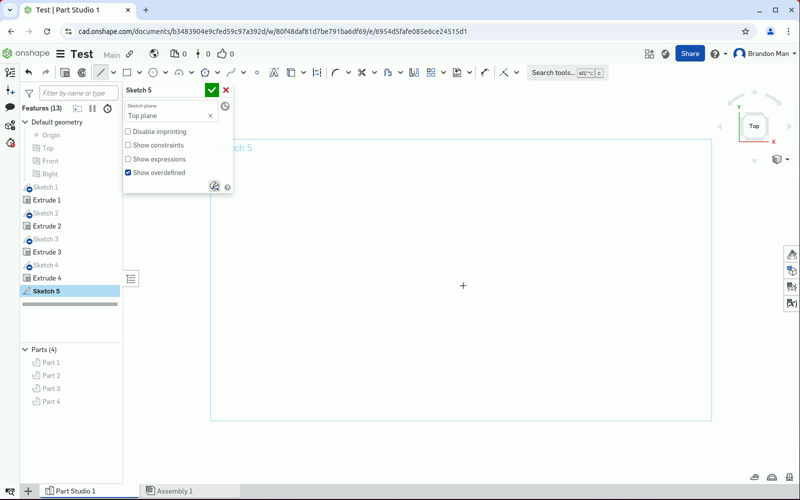
click(463, 285)
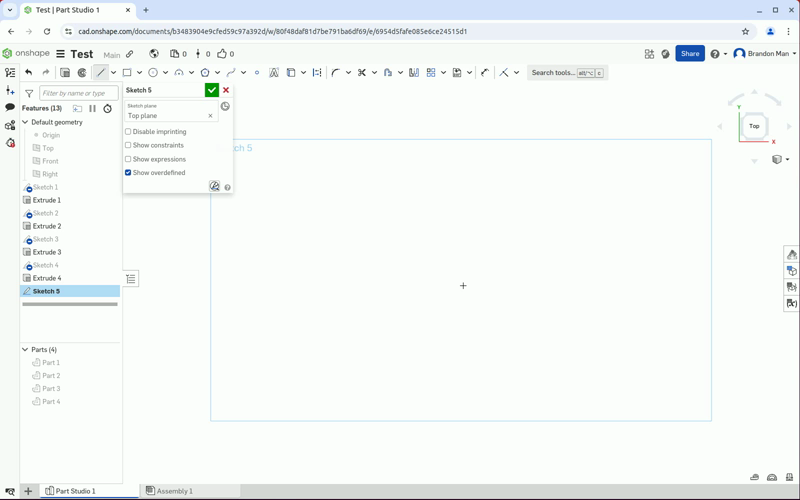
key_up(shift)
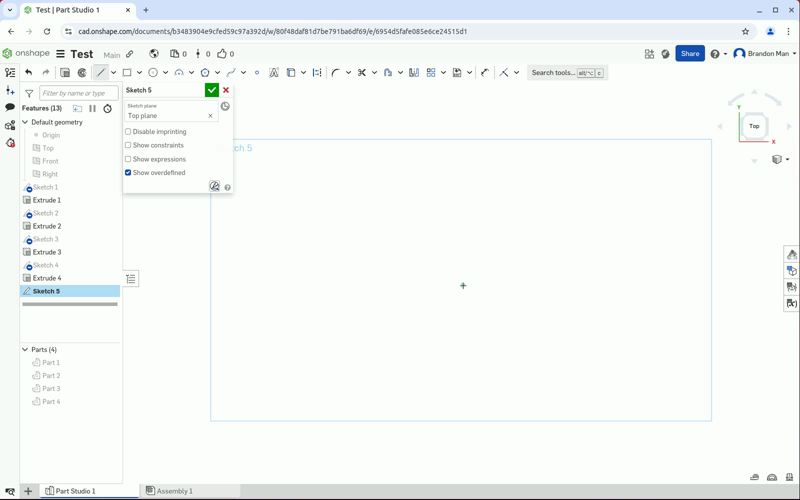
key_down(shift)
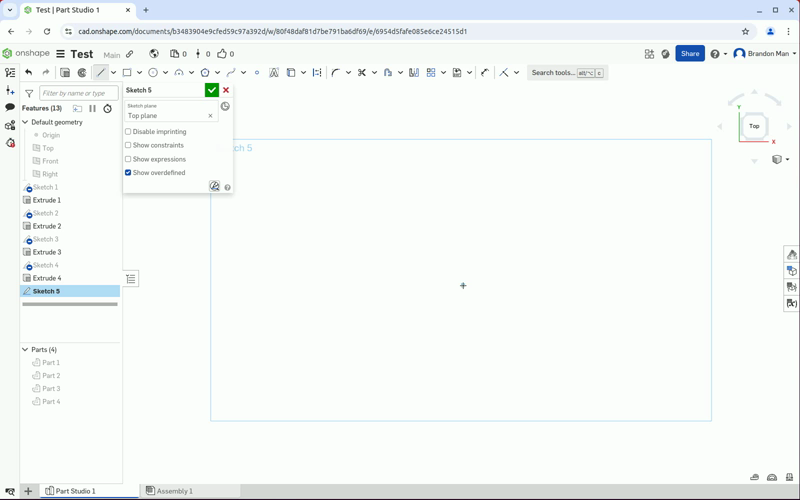
mouse_move(527, 285)
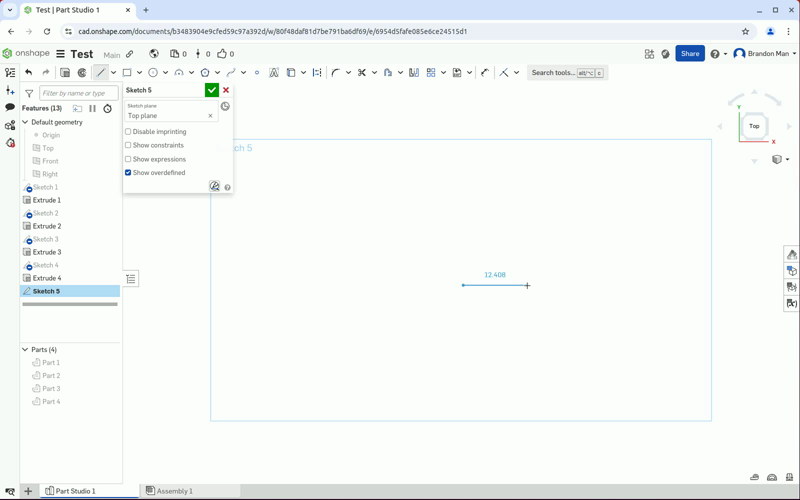
click(527, 285)
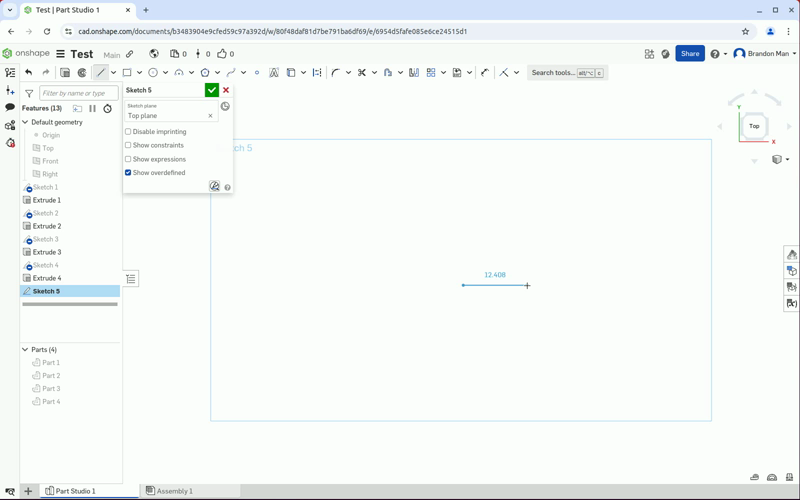
key_up(shift)
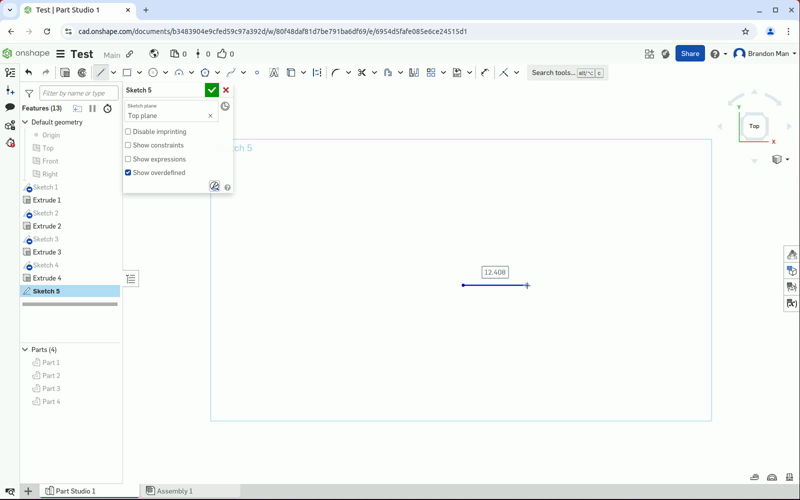
key_down(shift)
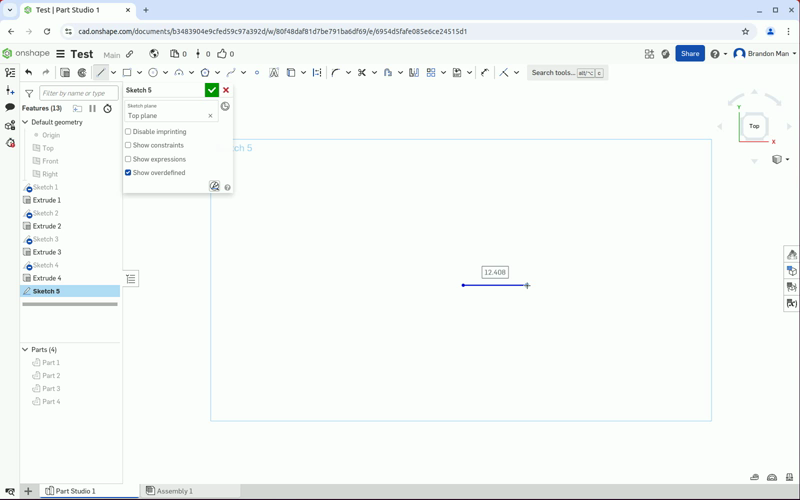
mouse_move(557, 285)
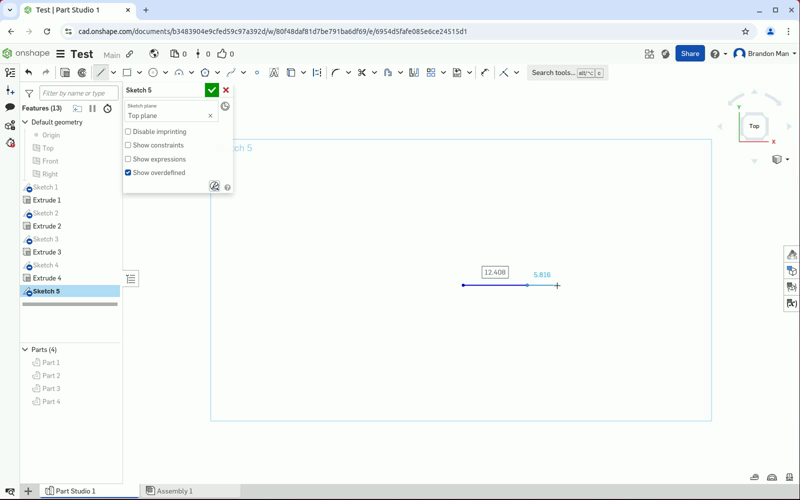
mouse_move(527, 280)
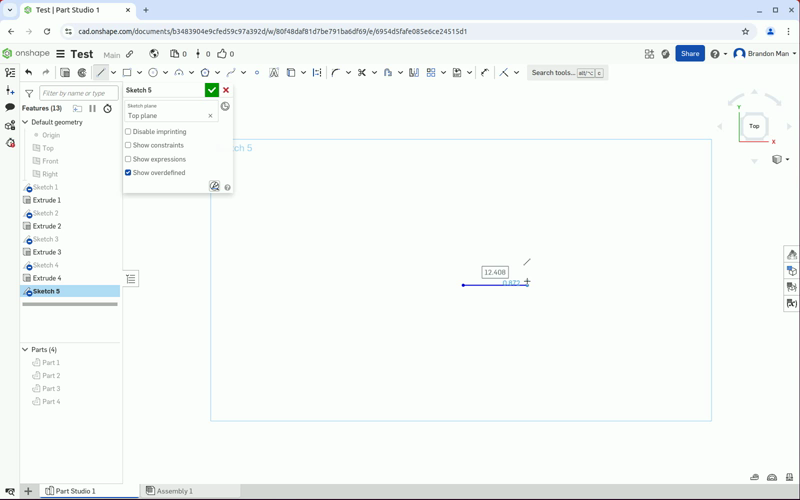
scroll(6)
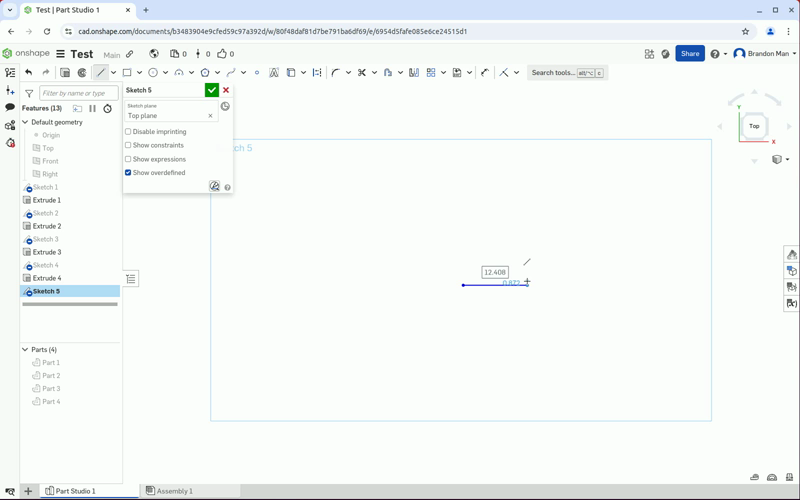
scroll(6)
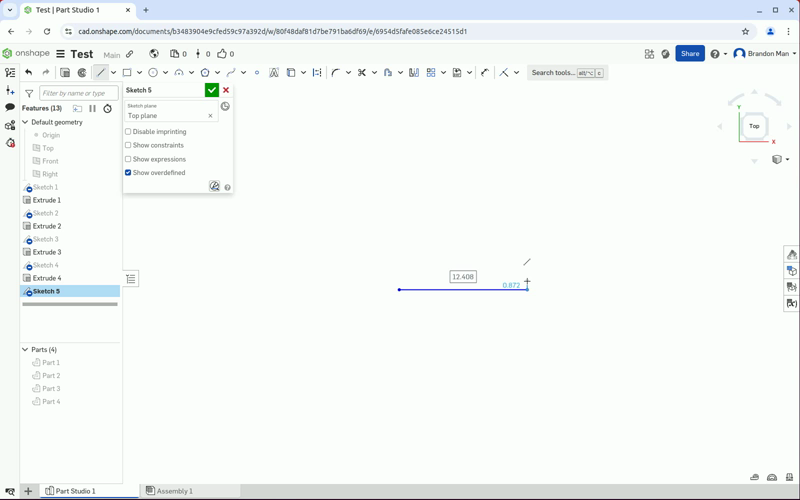
scroll(6)
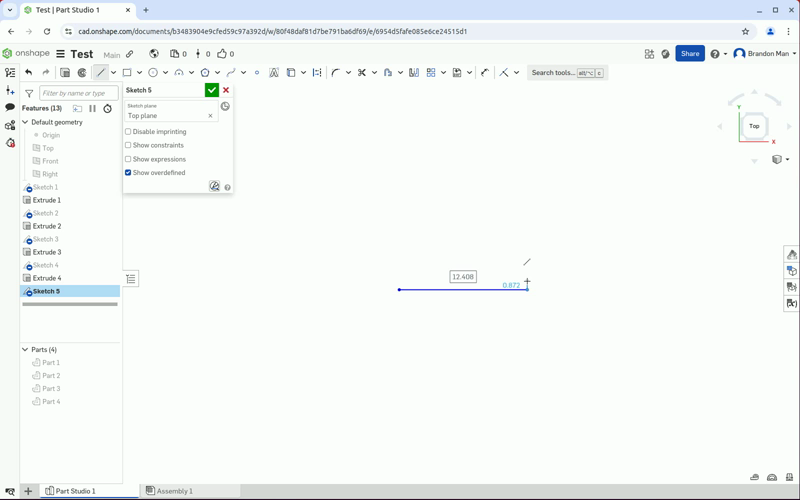
scroll(6)
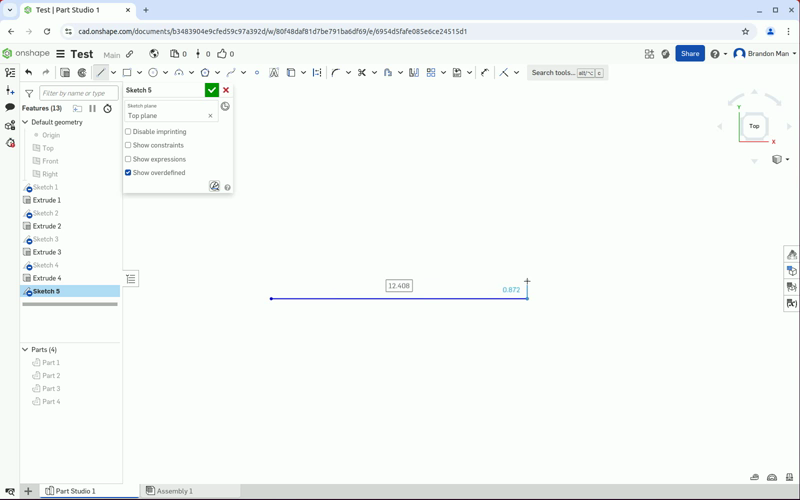
scroll(6)
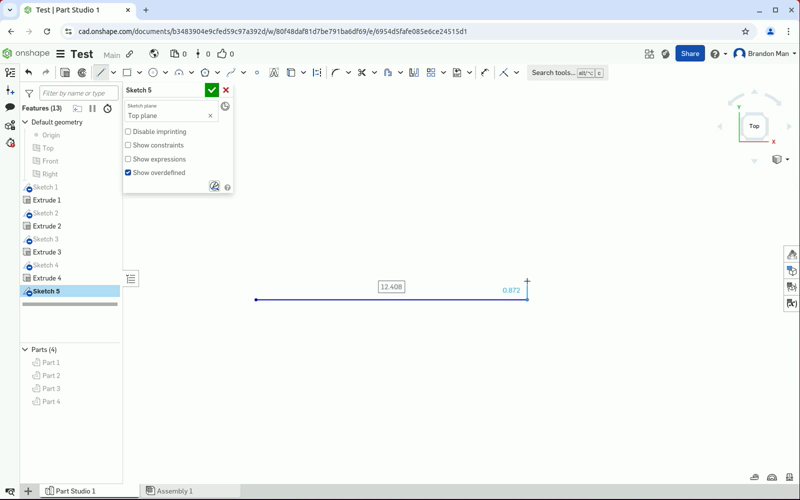
scroll(6)
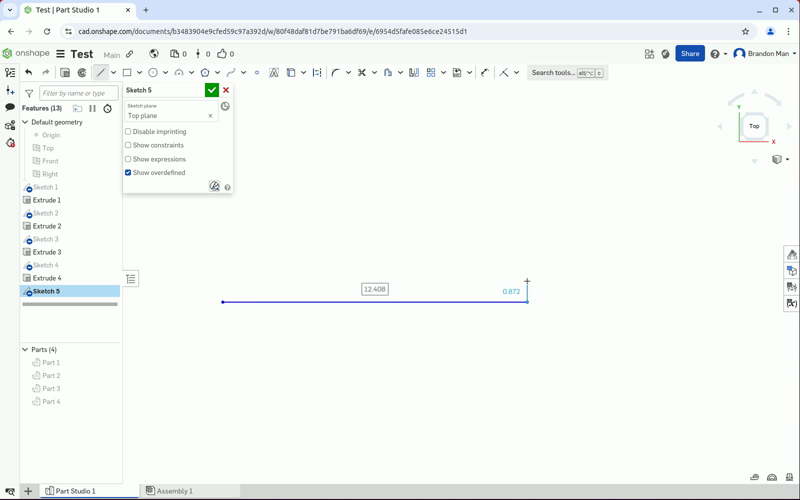
scroll(6)
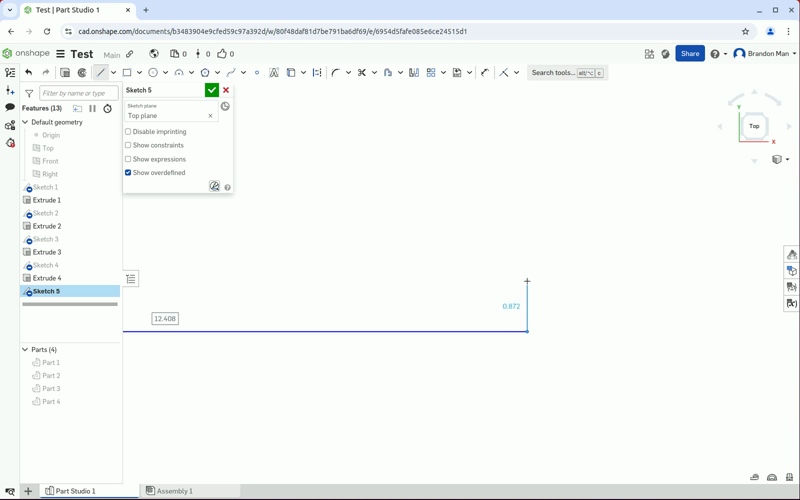
click(527, 280)
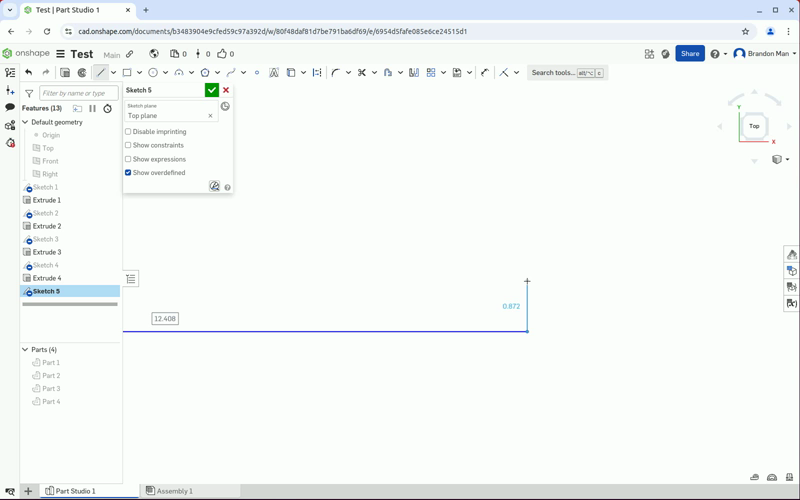
scroll(-6)
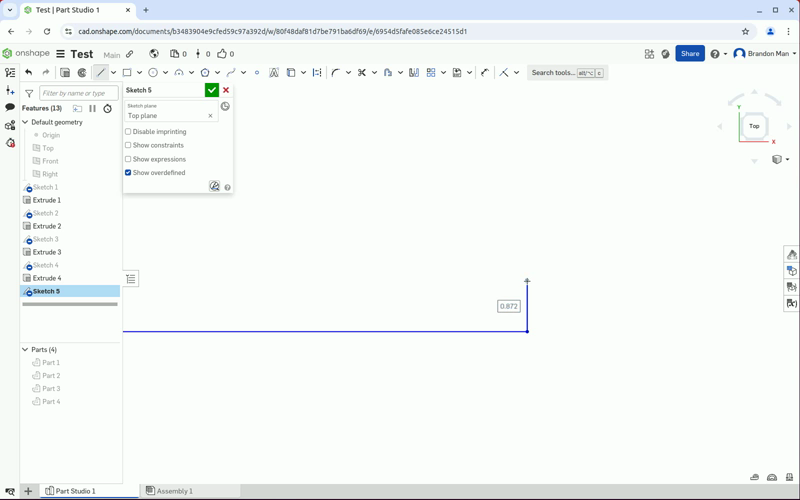
scroll(-6)
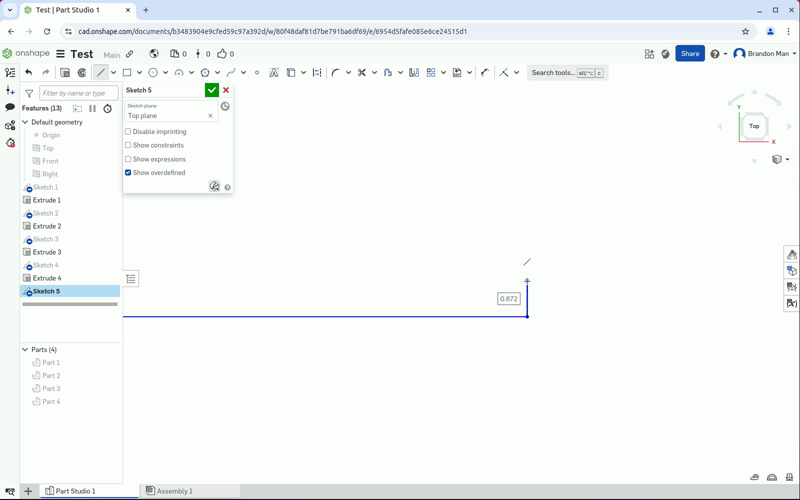
scroll(-6)
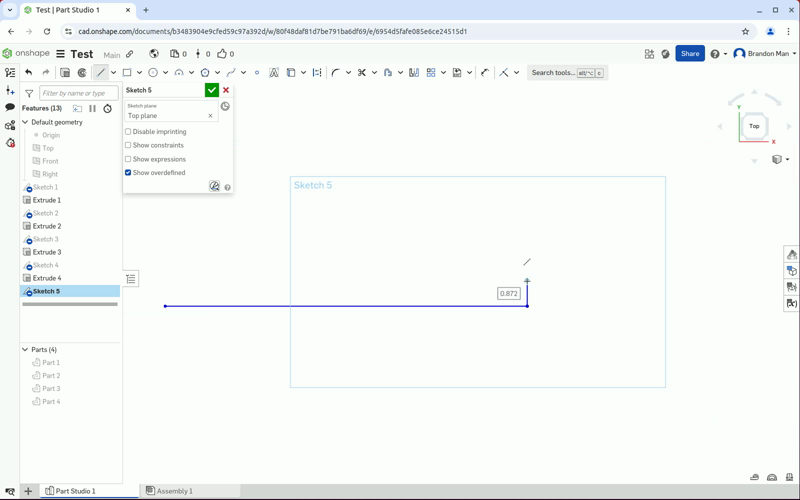
scroll(-6)
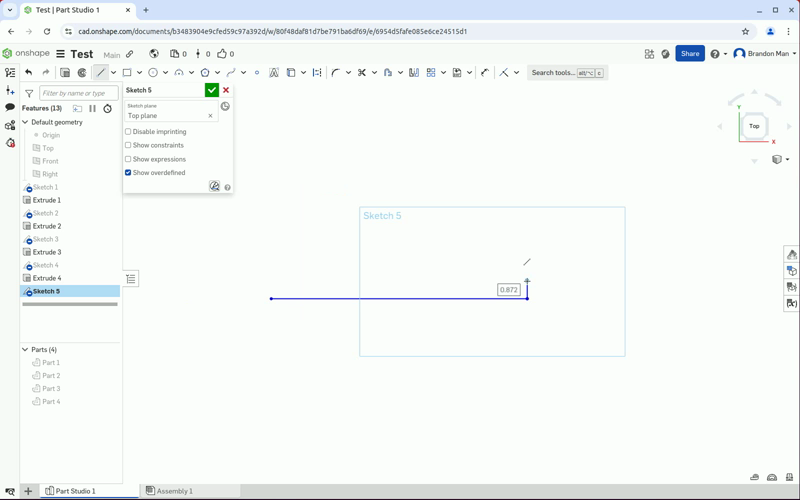
scroll(-6)
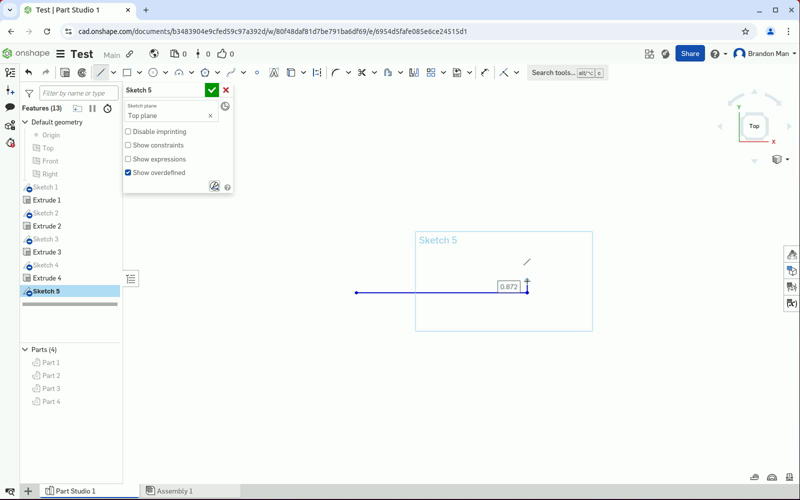
scroll(-6)
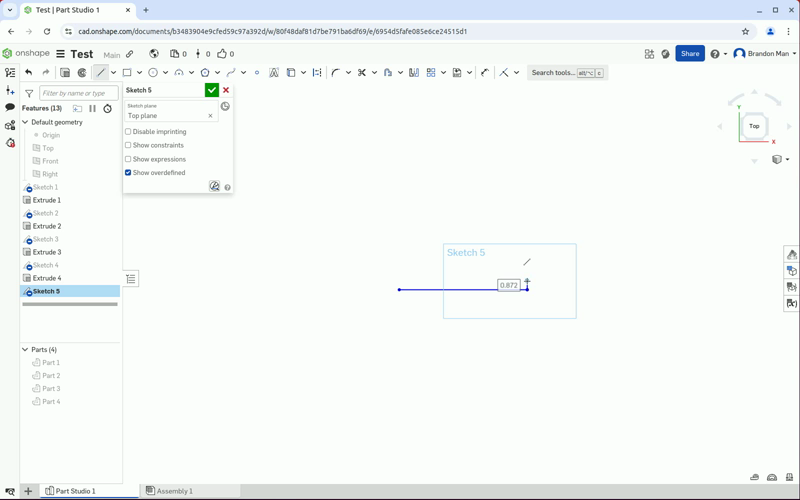
scroll(-6)
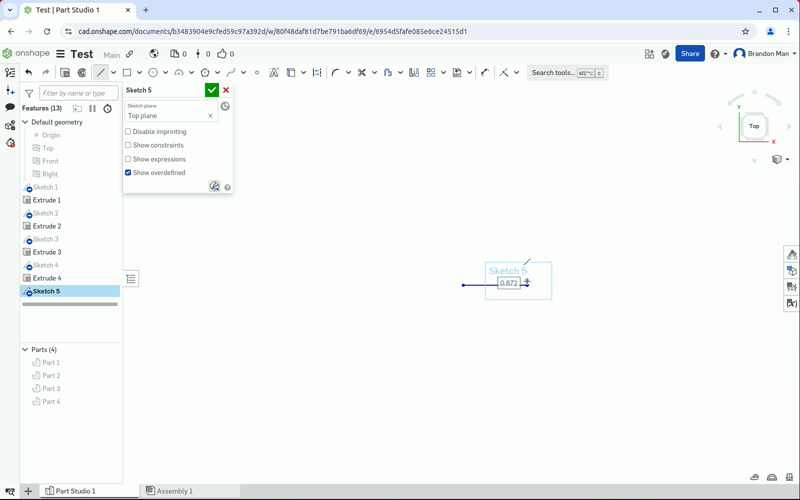
key_up(shift)
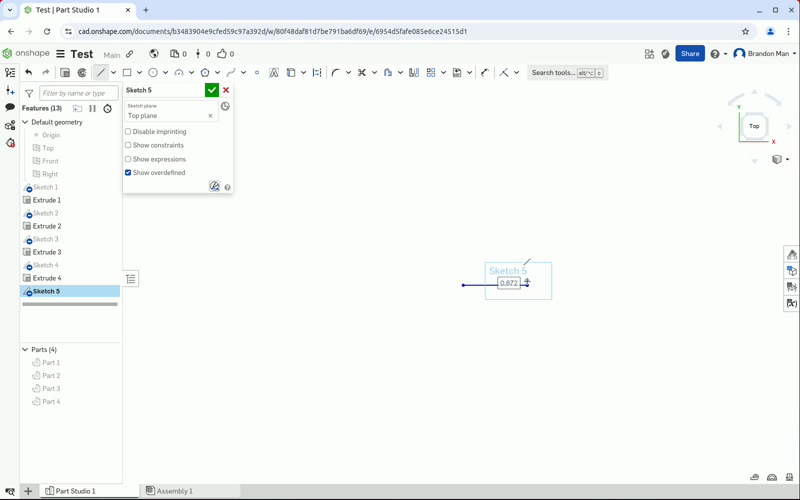
key_down(shift)
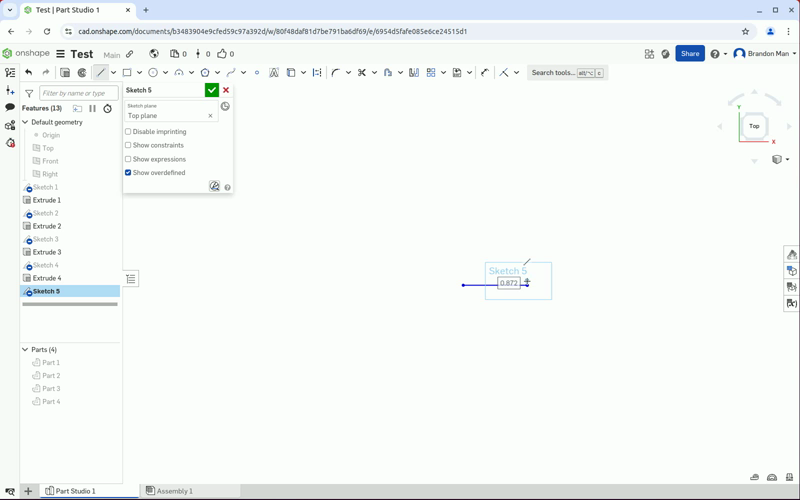
mouse_move(463, 280)
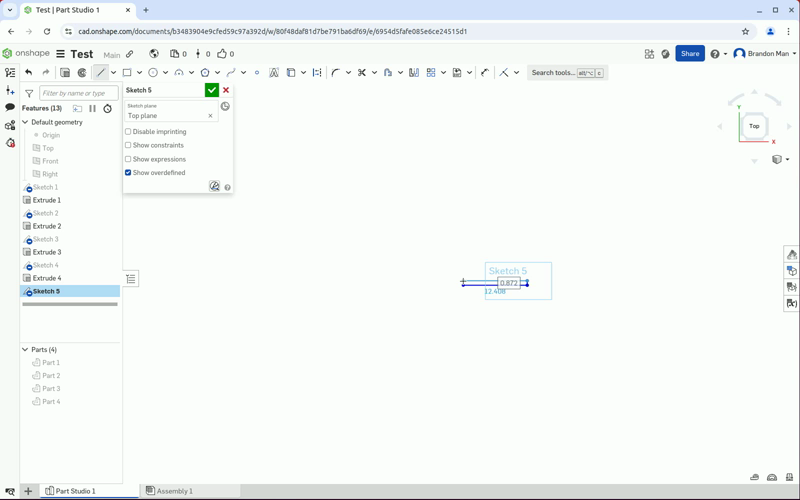
click(463, 280)
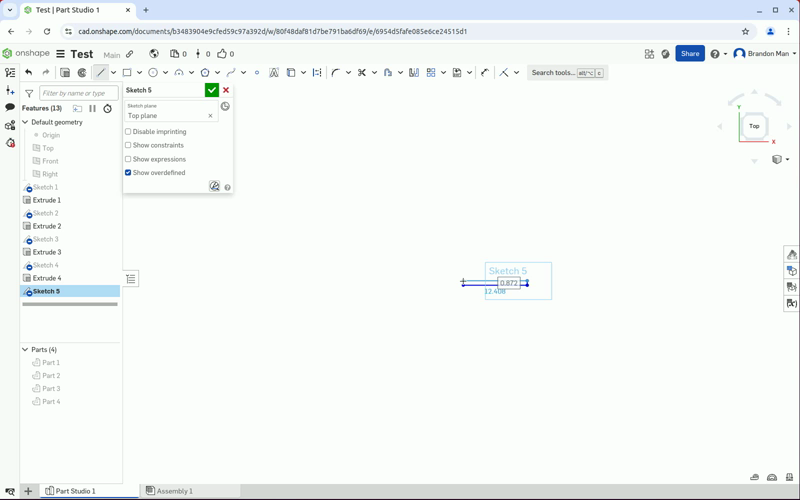
key_up(shift)
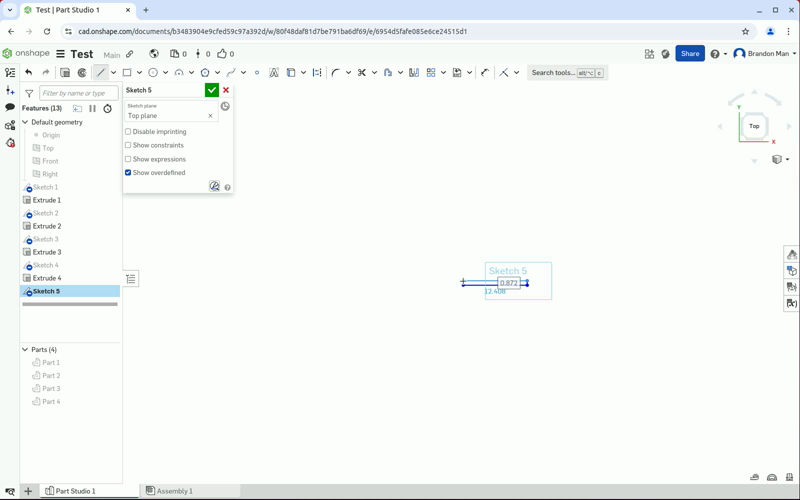
mouse_move(493, 280)
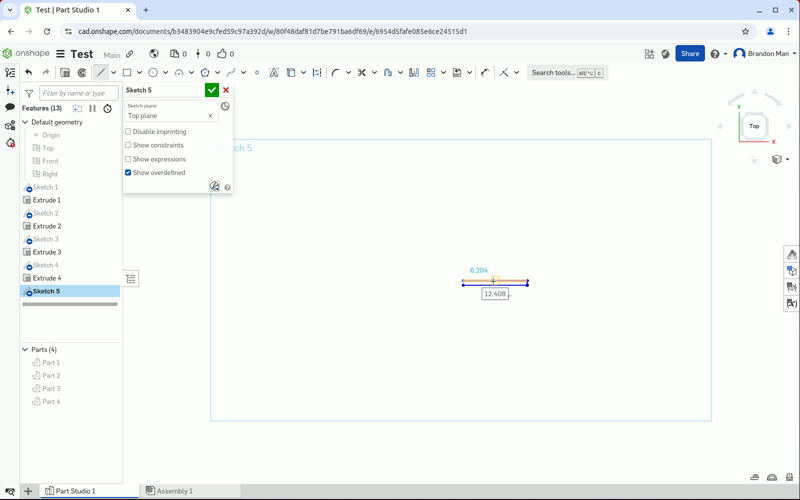
key_down(shift)
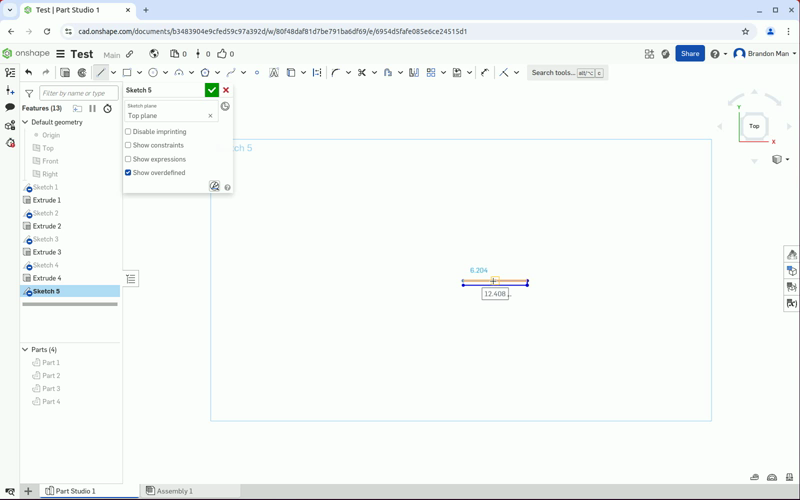
mouse_move(463, 285)
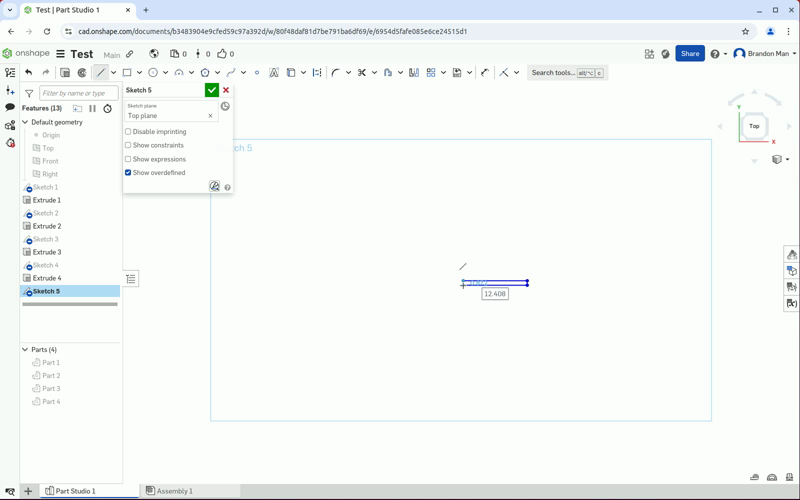
scroll(6)
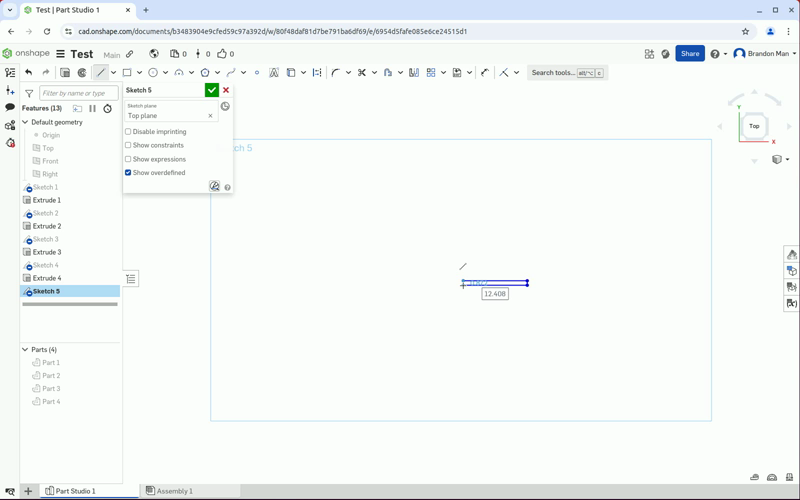
scroll(6)
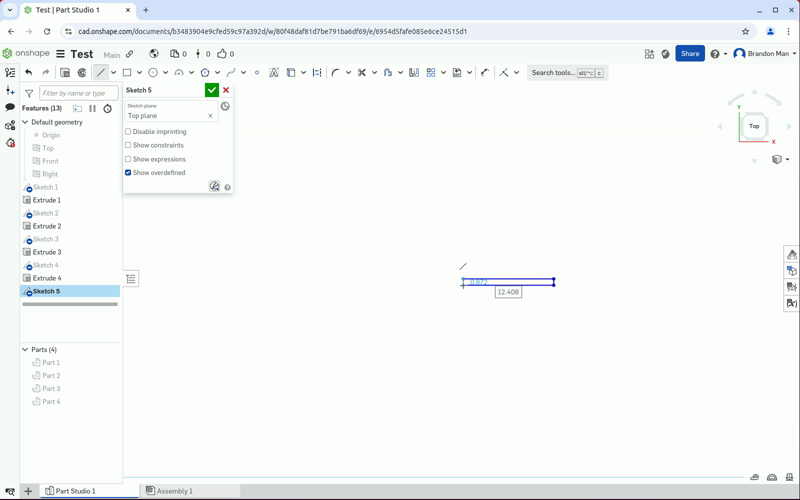
scroll(6)
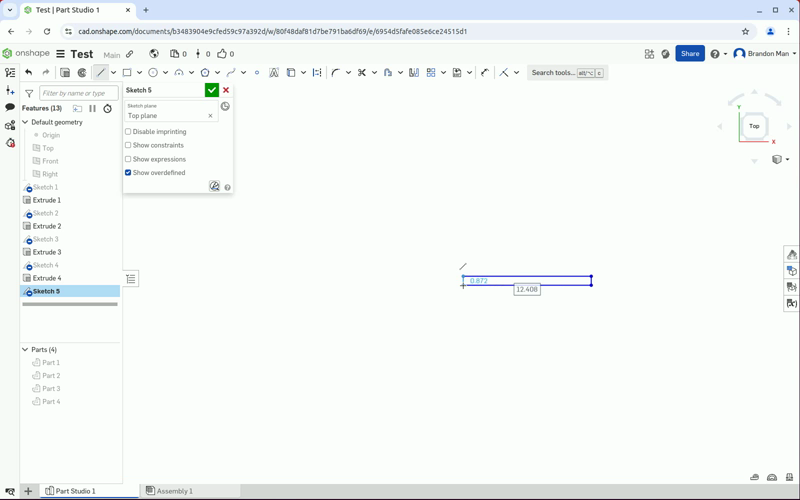
scroll(6)
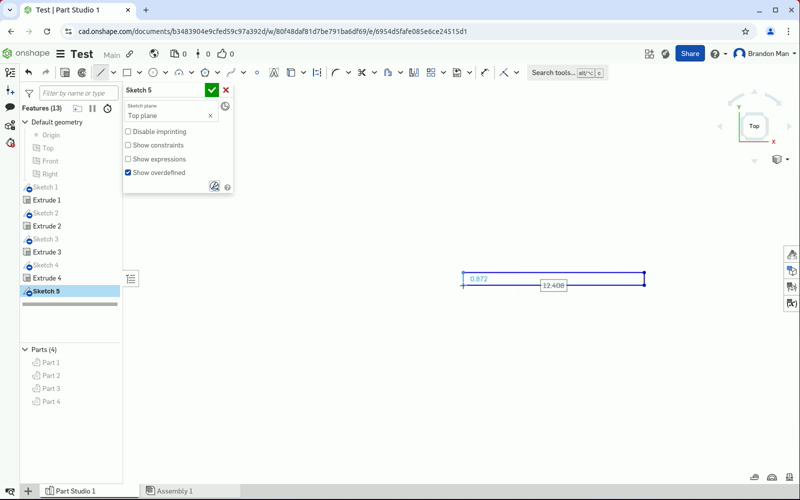
scroll(6)
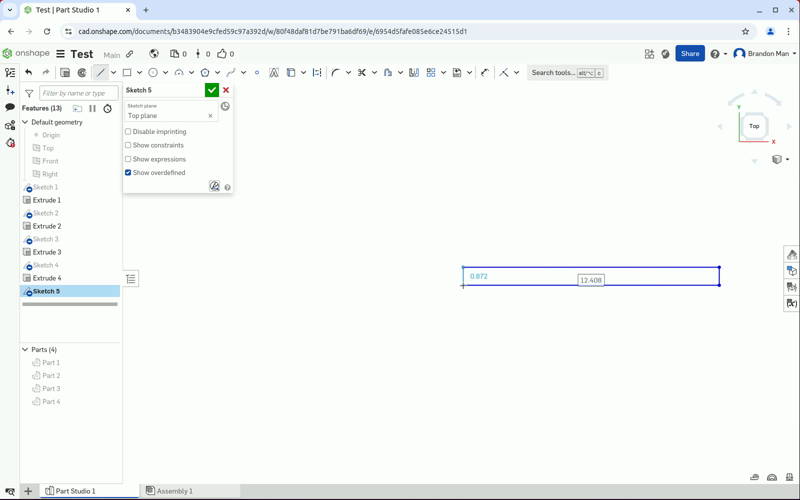
scroll(6)
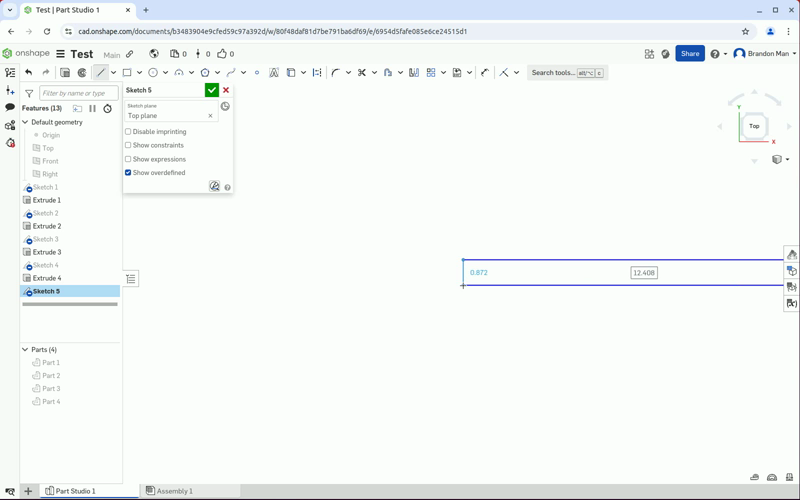
scroll(6)
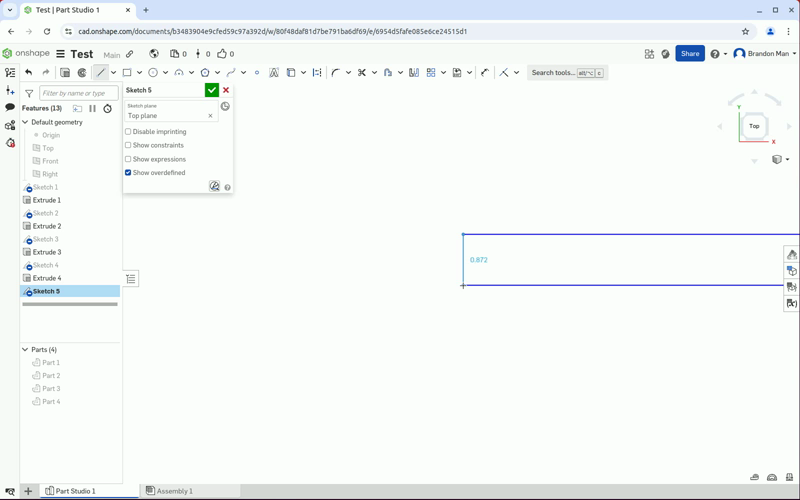
key_up(shift)
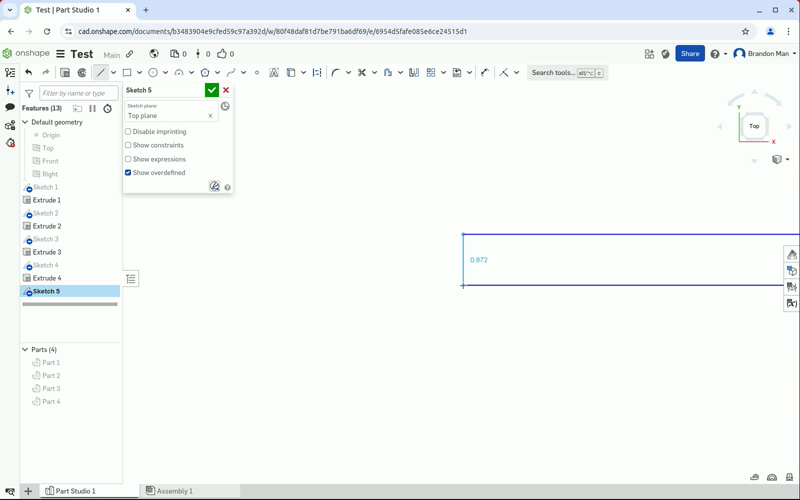
click(463, 285)
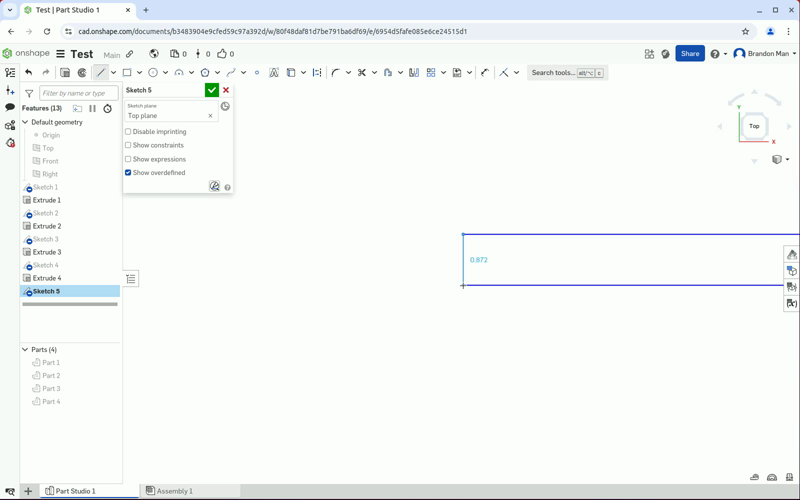
scroll(-6)
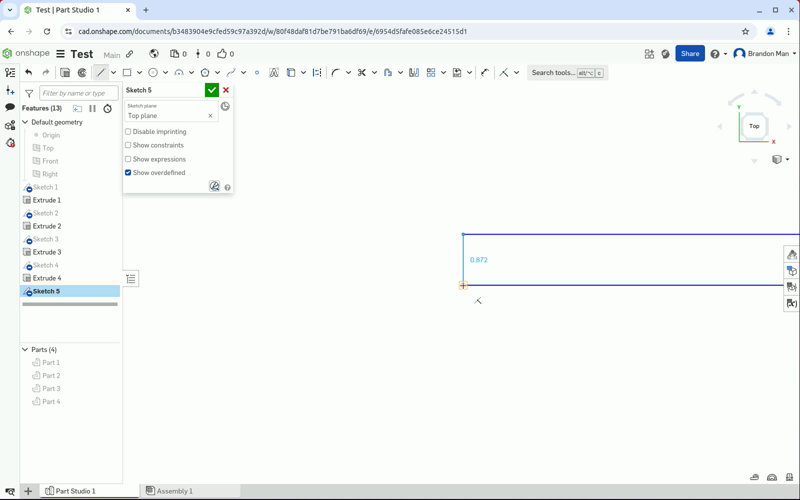
scroll(-6)
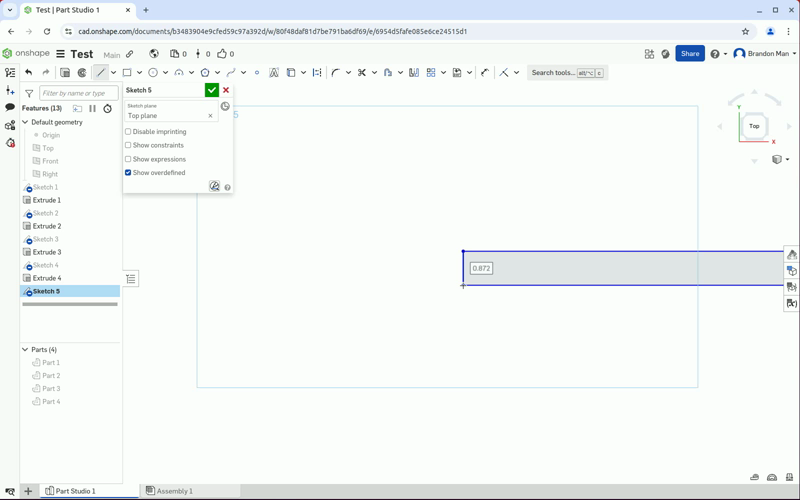
scroll(-6)
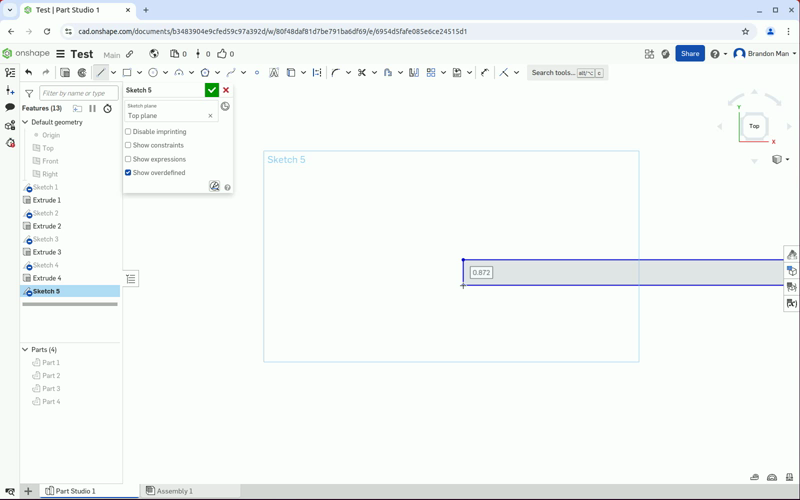
scroll(-6)
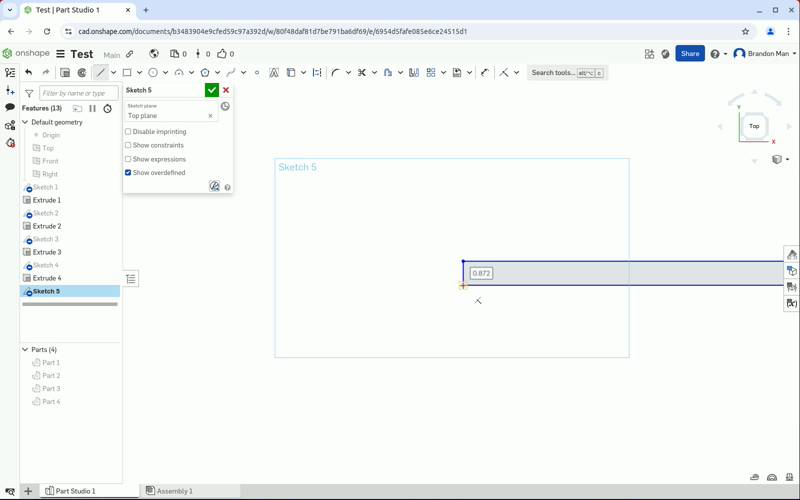
scroll(-6)
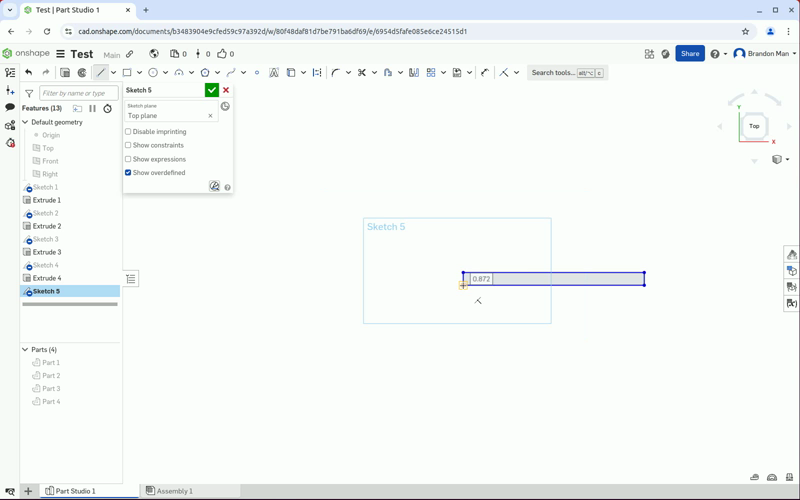
scroll(-6)
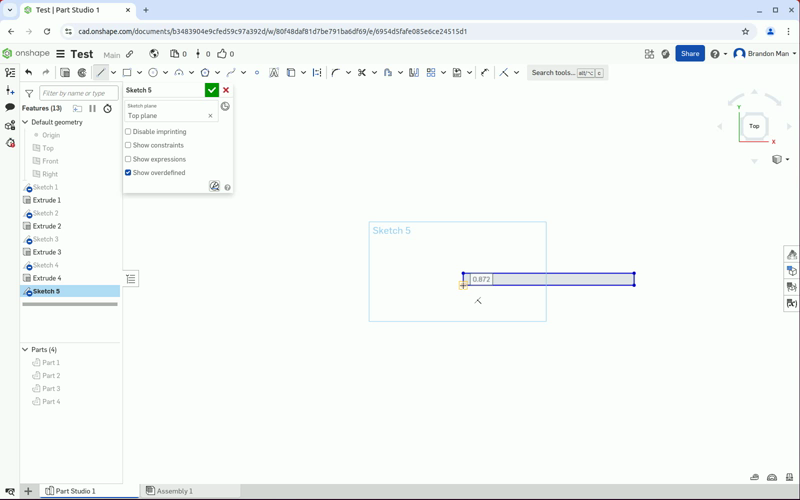
scroll(-6)
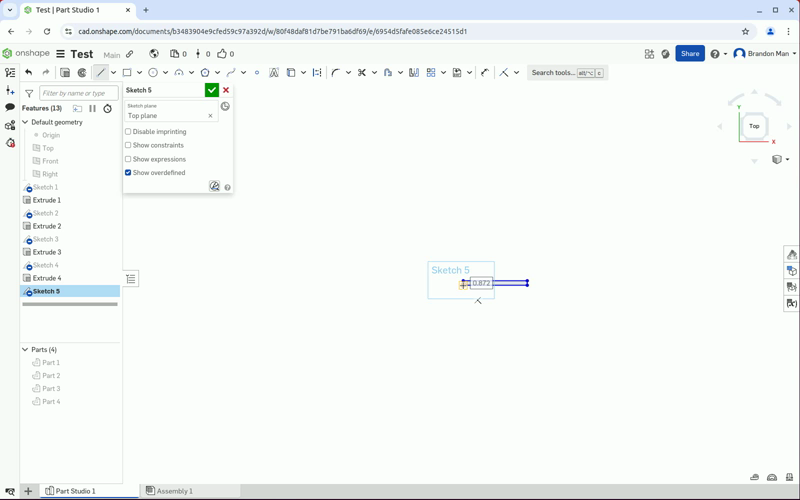
key(esc)
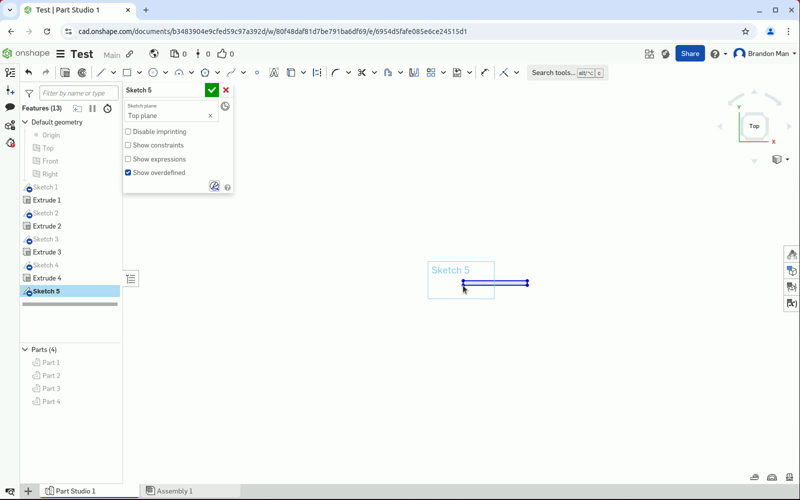
mouse_move(479, 284)
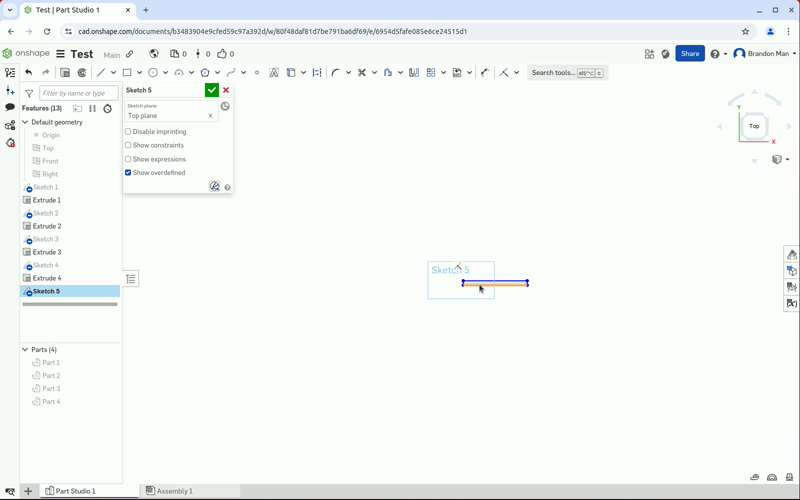
scroll(6)
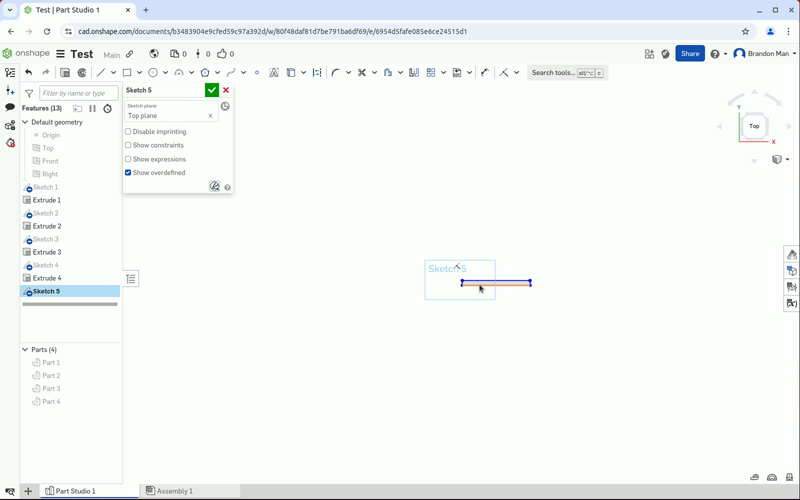
scroll(6)
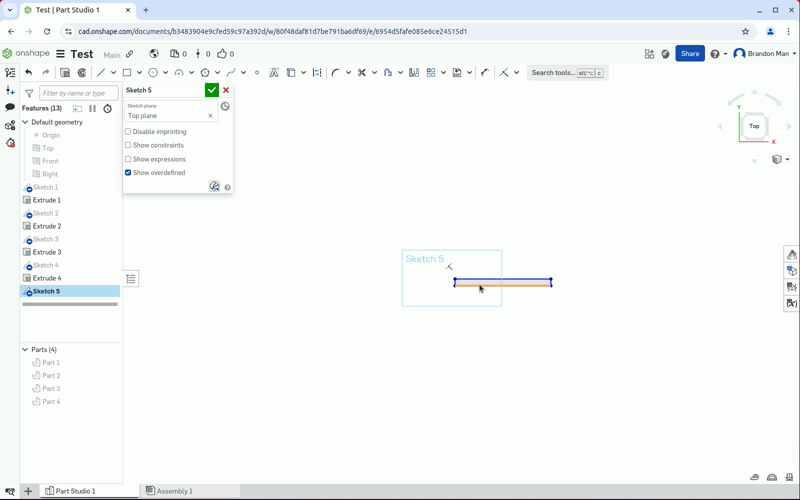
scroll(6)
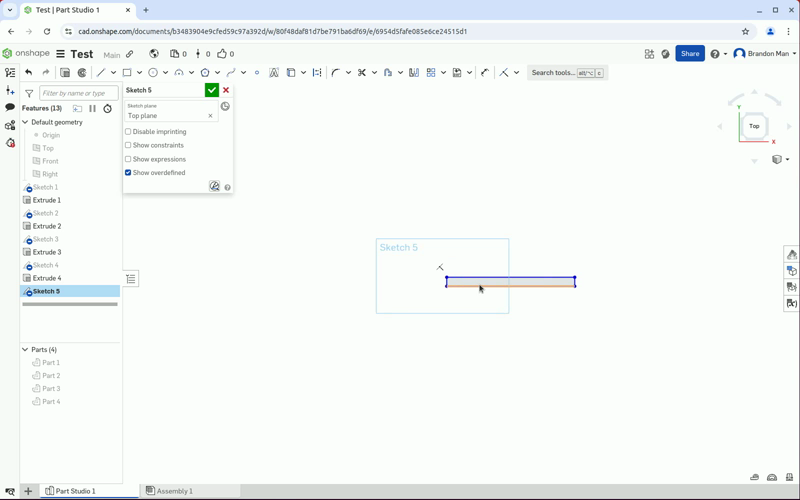
scroll(6)
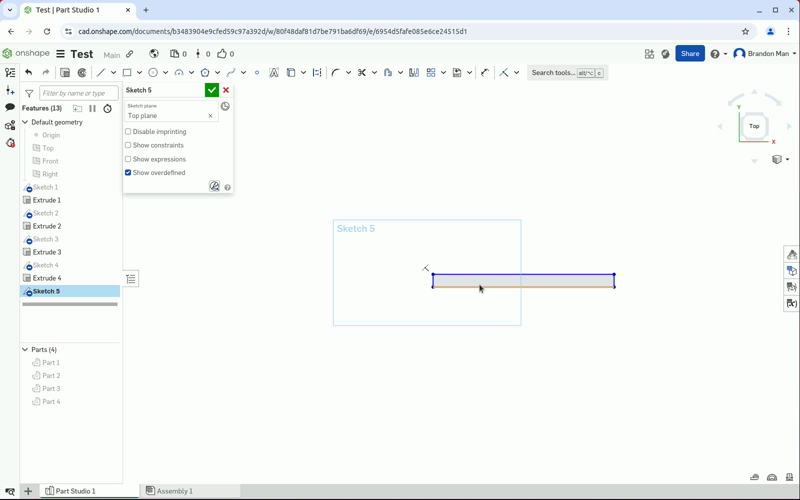
scroll(6)
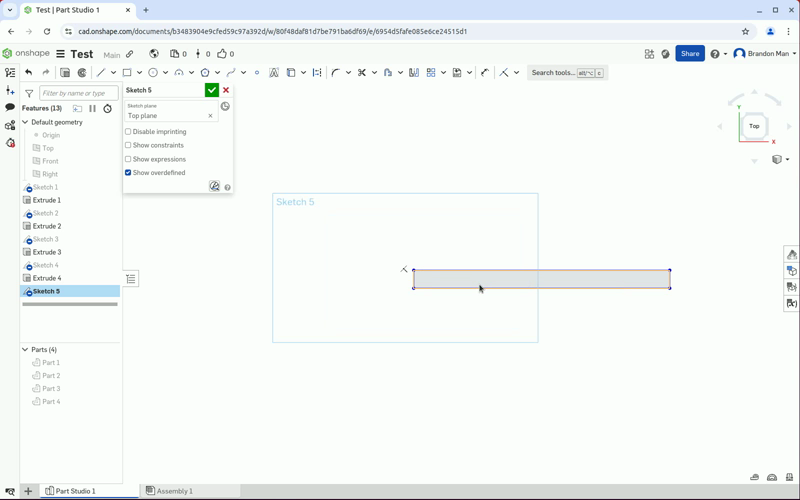
scroll(6)
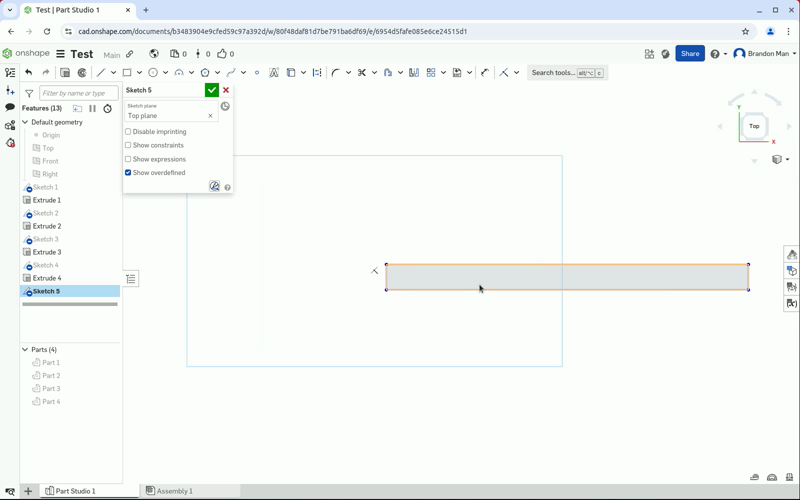
scroll(6)
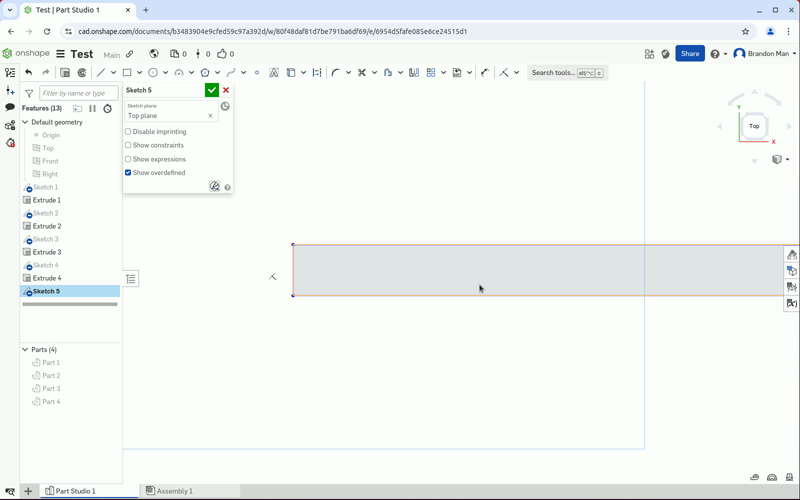
click(479, 284)
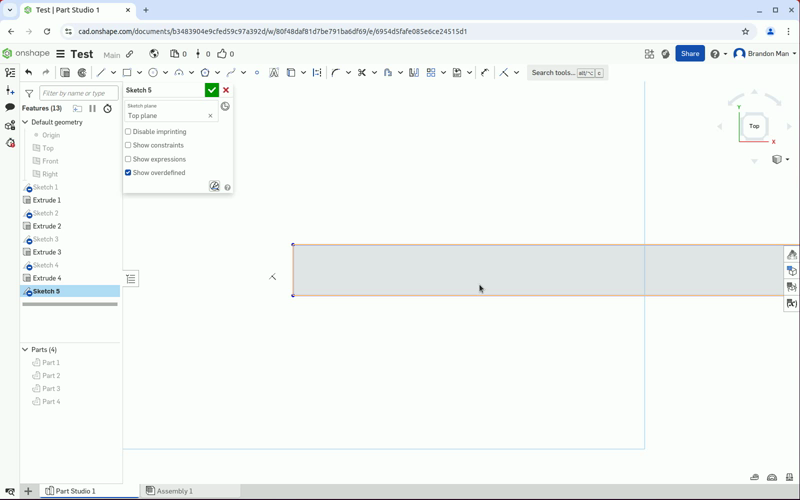
scroll(-6)
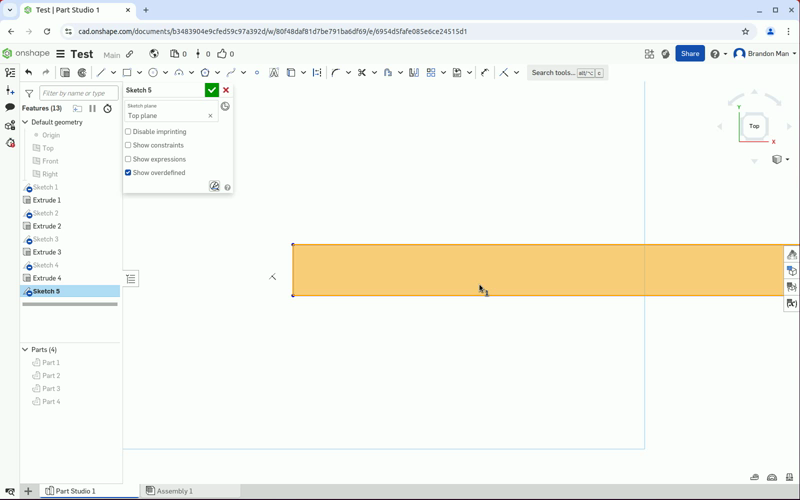
scroll(-6)
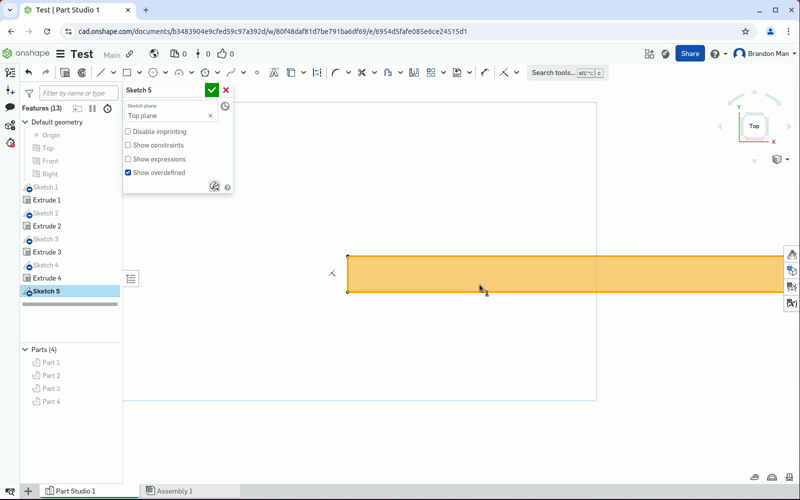
scroll(-6)
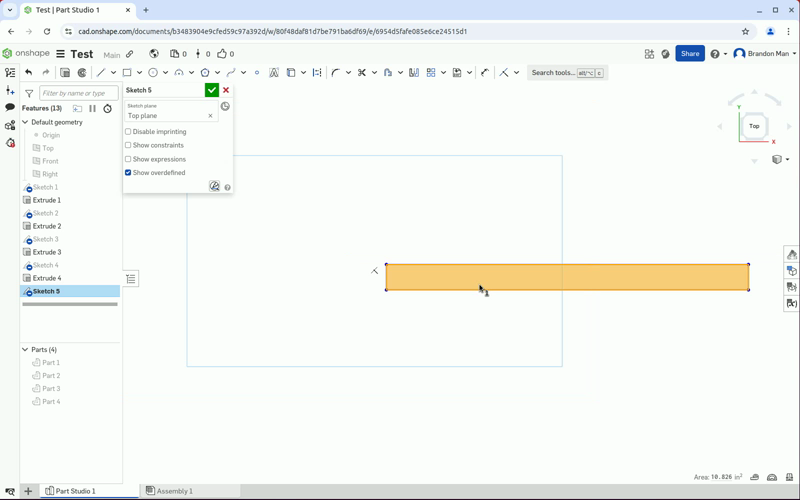
scroll(-6)
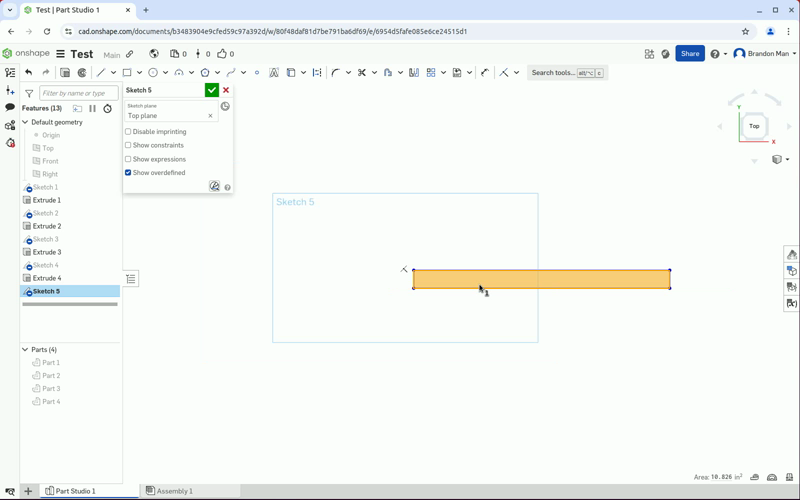
scroll(-6)
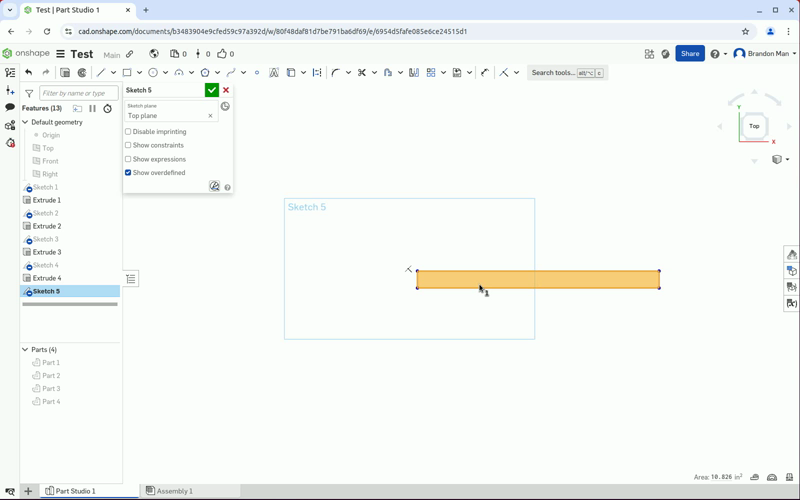
scroll(-6)
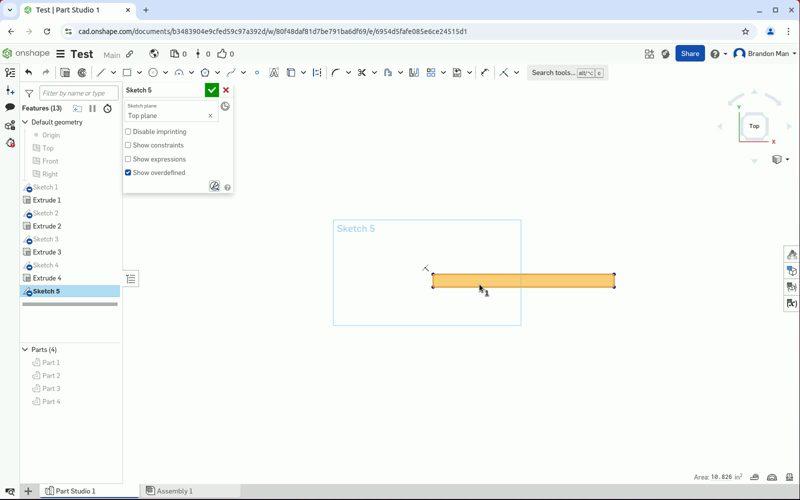
scroll(-6)
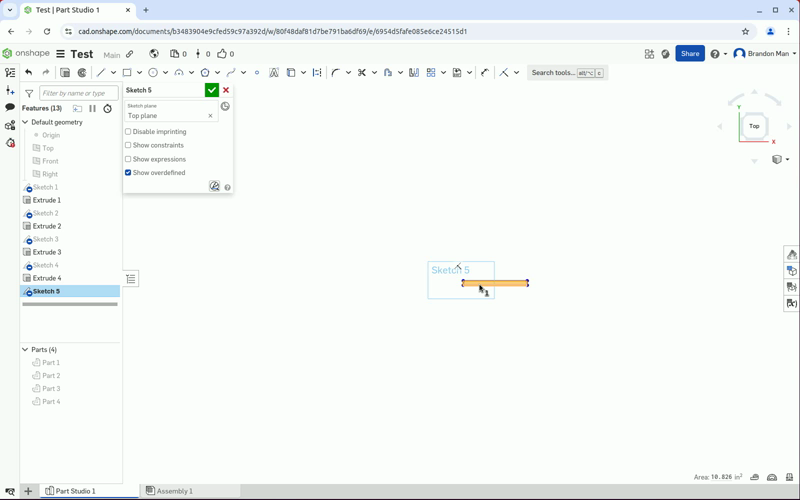
mouse_move(73, 352)
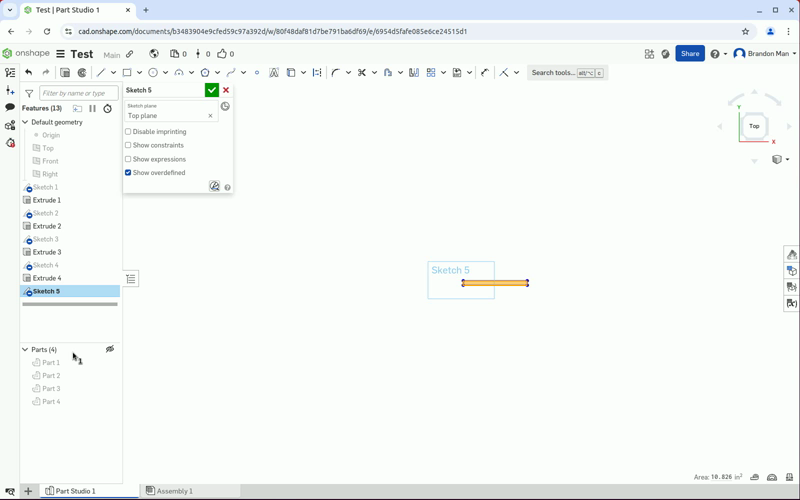
key(shift+y)
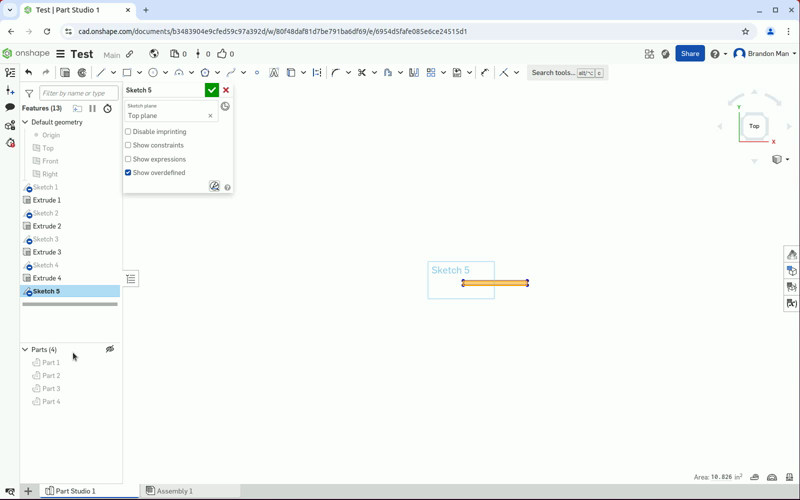
key(shift+e)
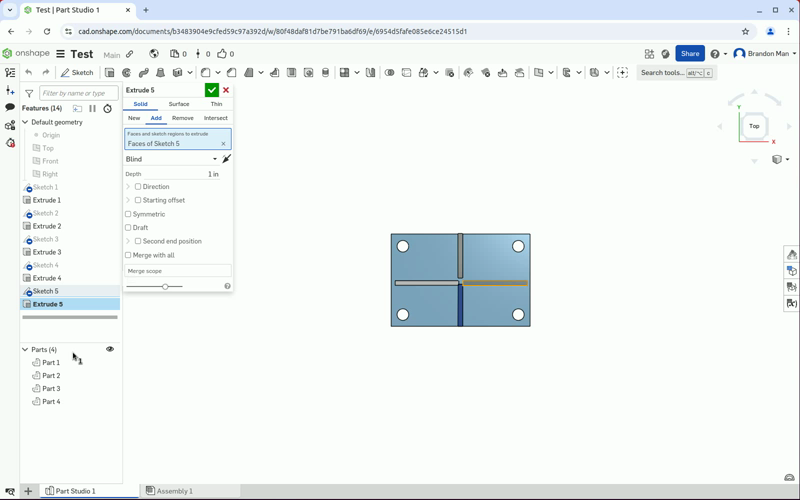
mouse_move(143, 106)
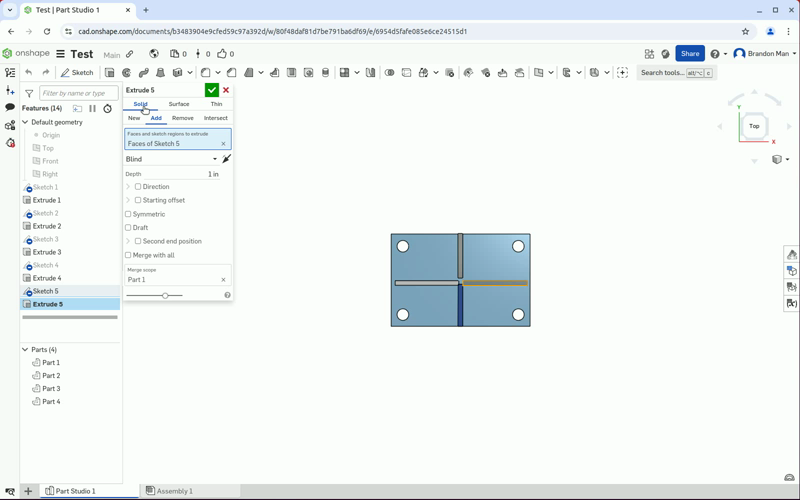
click(143, 106)
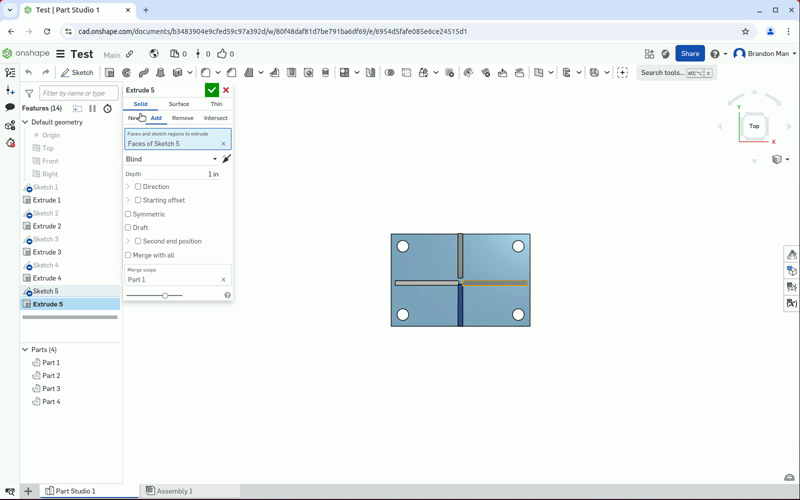
mouse_move(137, 120)
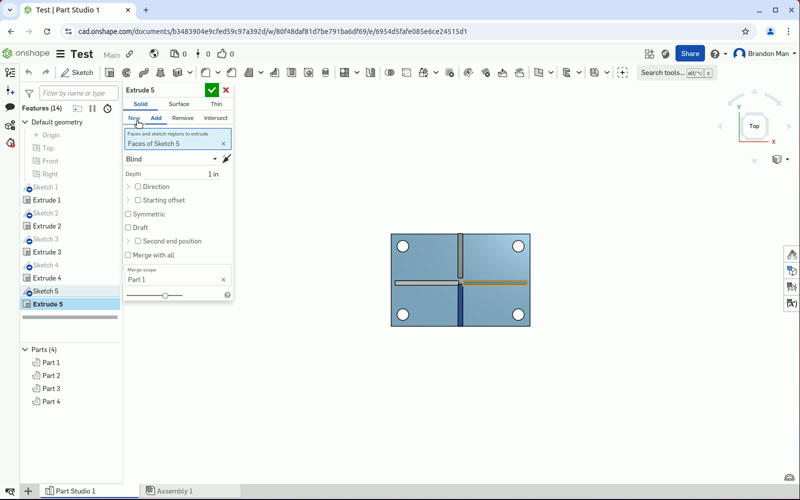
click(137, 120)
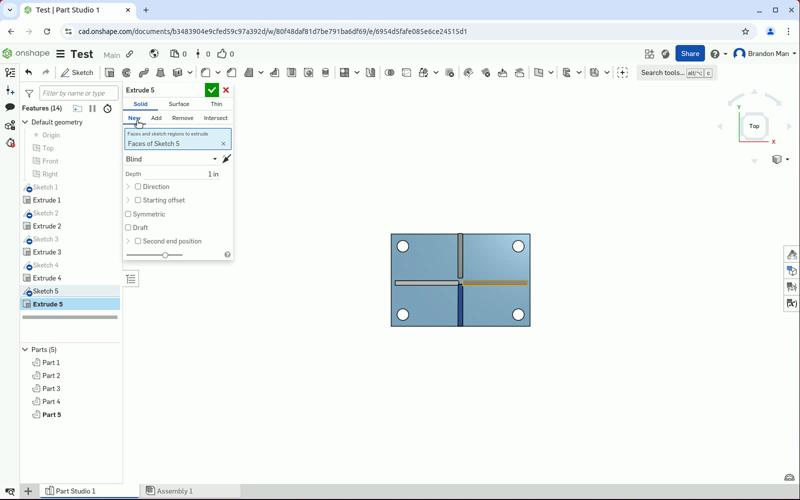
key(tab, 4)
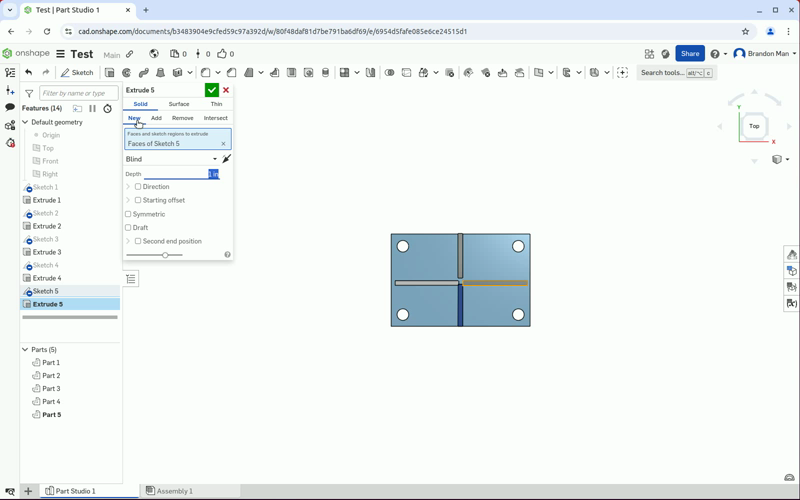
text(21.423)
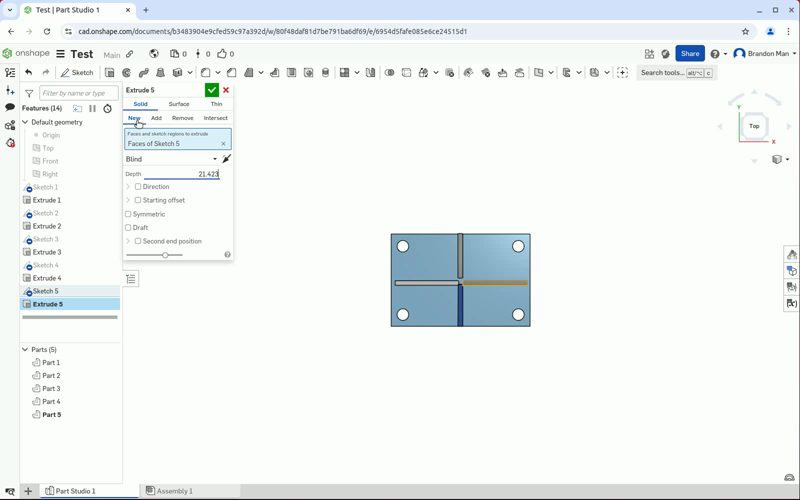
key(enter)
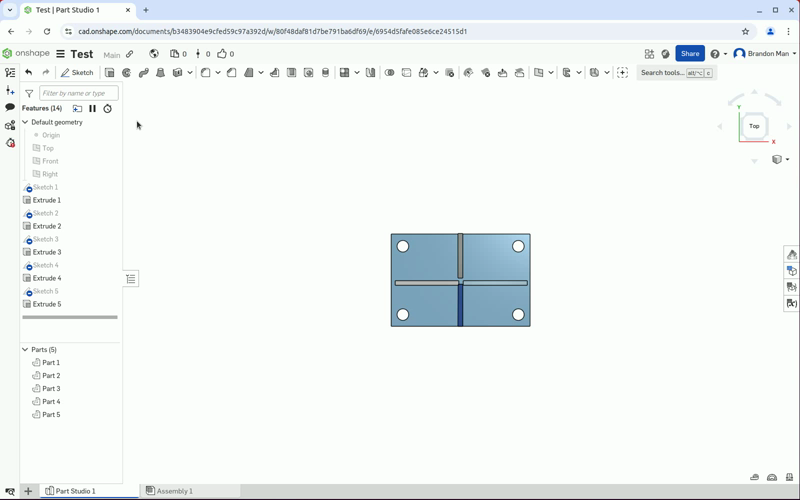
key(shift+h)
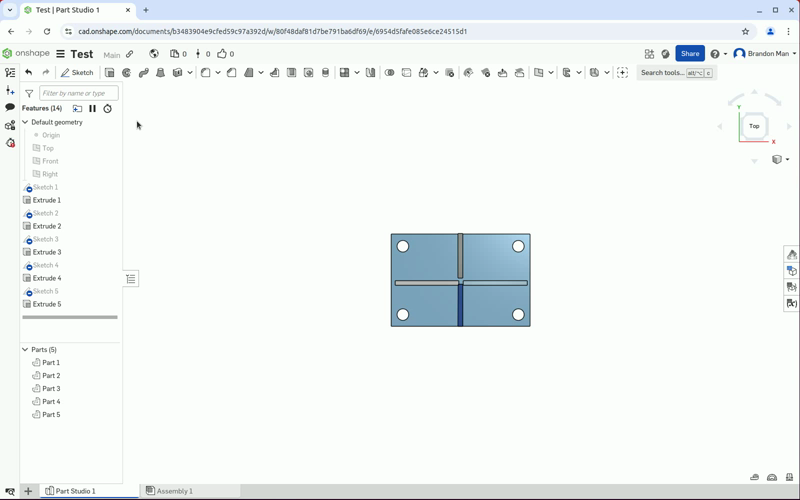
key(shift+h)
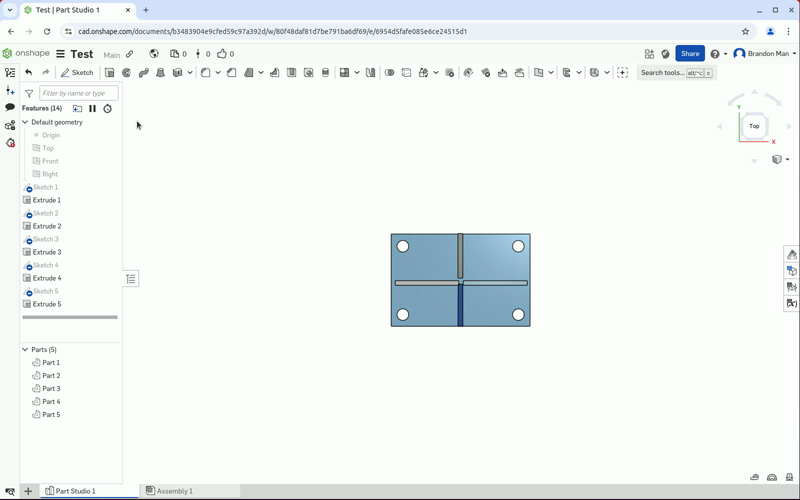
mouse_move(73, 189)
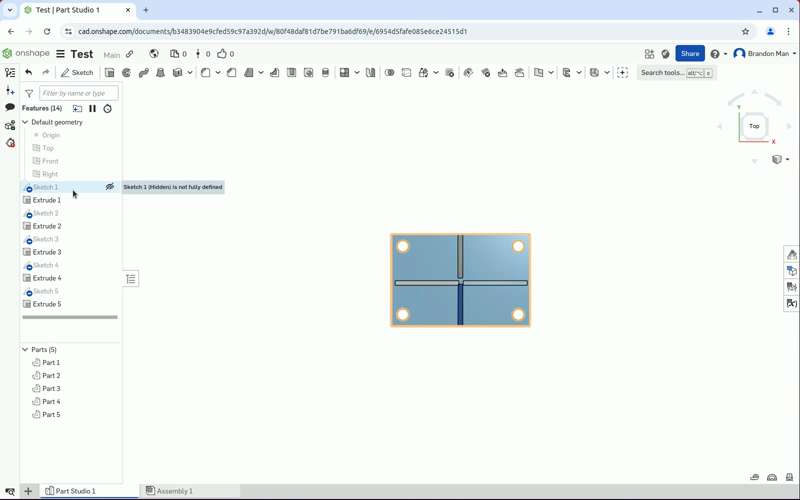
click(73, 189)
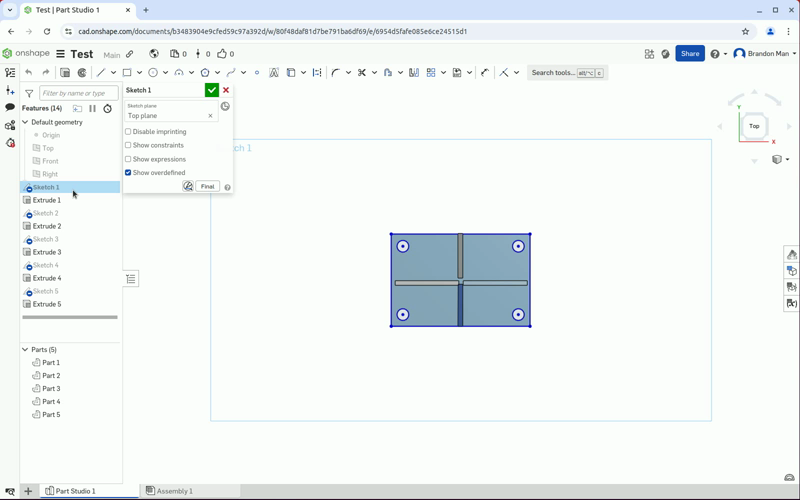
mouse_move(229, 92)
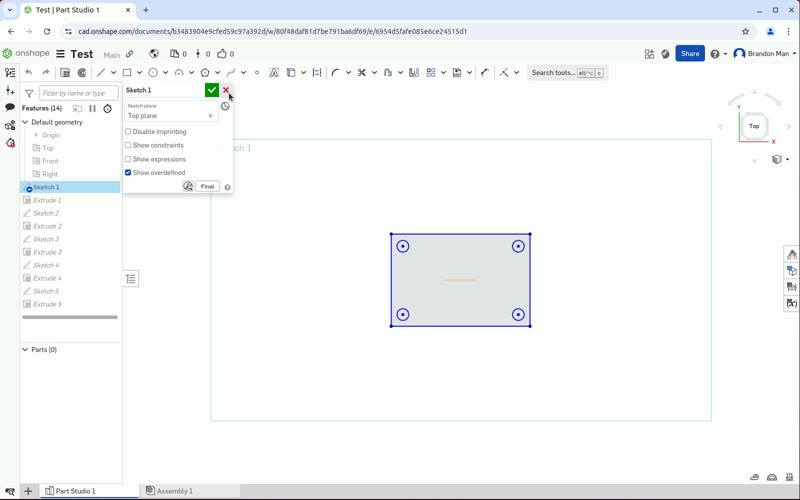
click(229, 92)
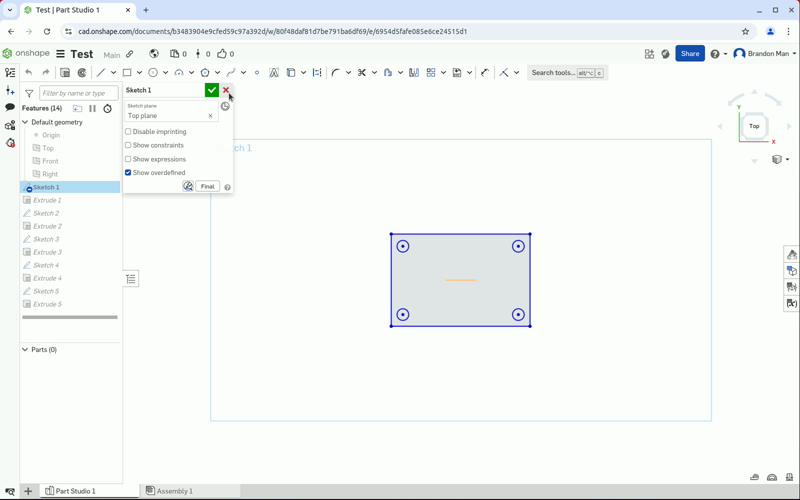
key(shift+s)
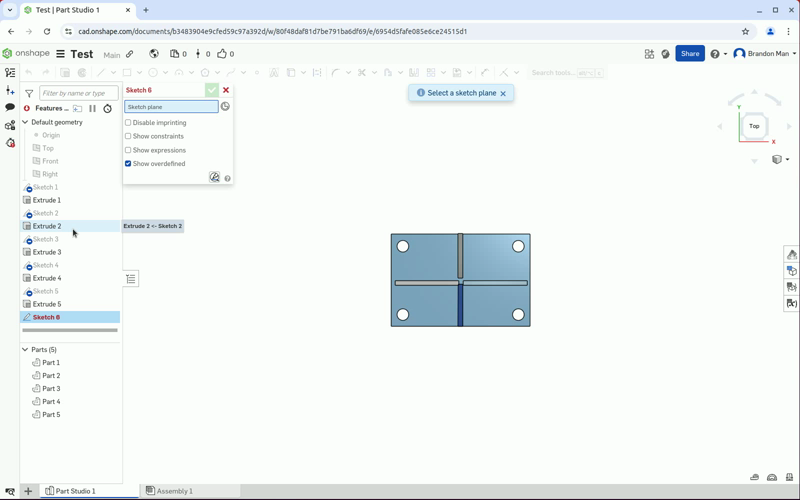
scroll(3)
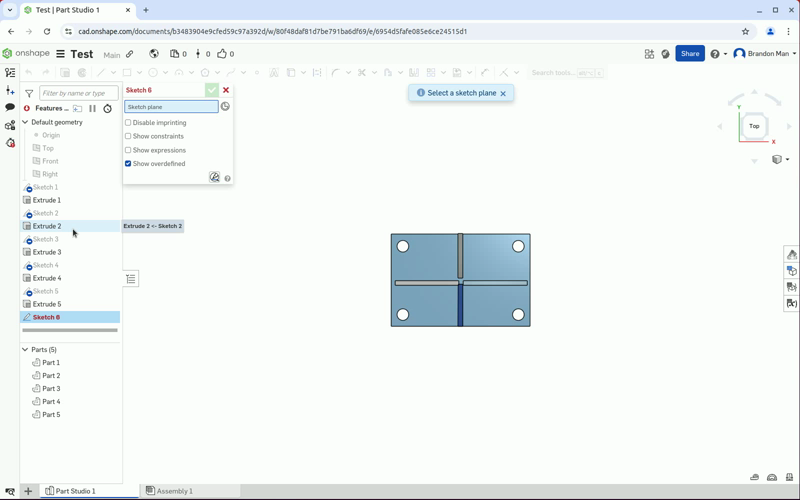
mouse_move(73, 150)
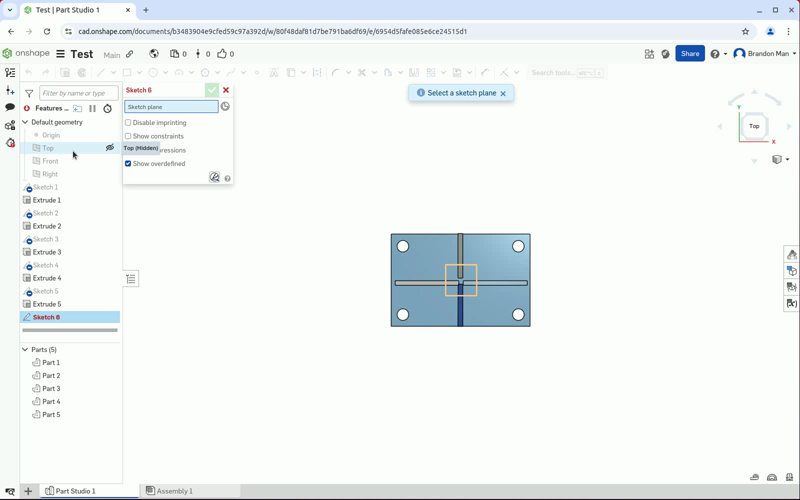
click(73, 150)
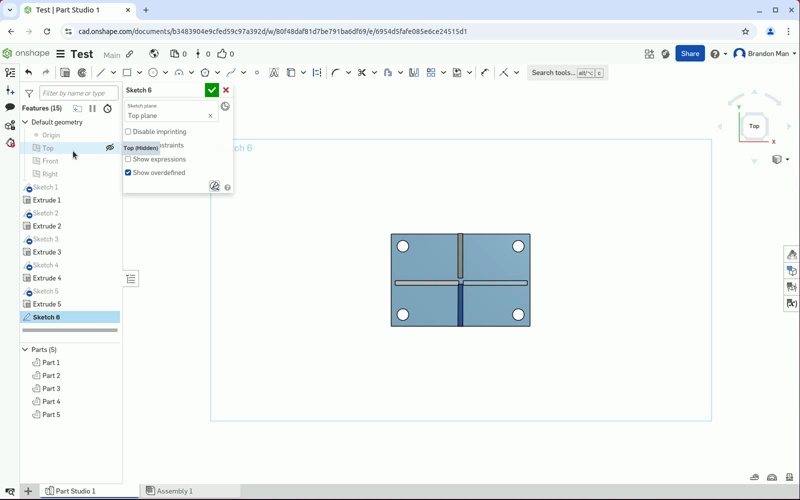
mouse_move(73, 352)
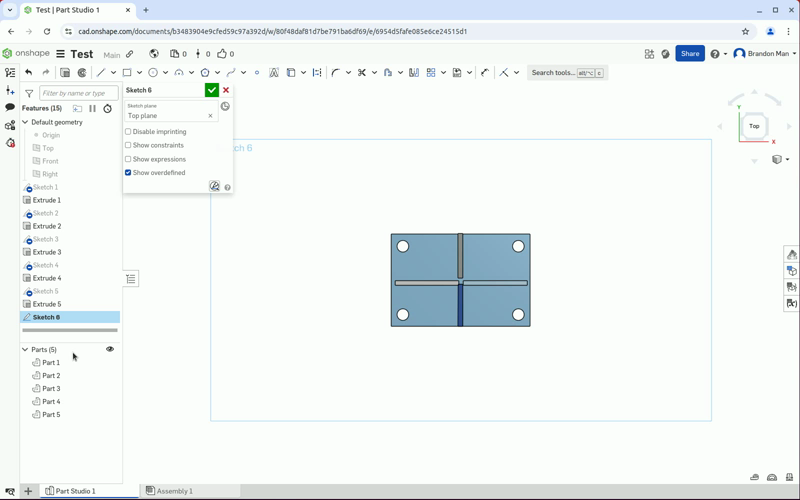
key(y)
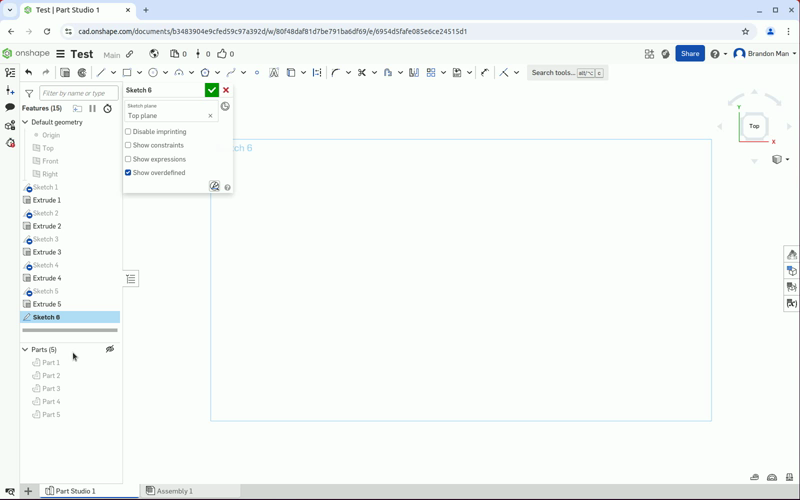
key(l)
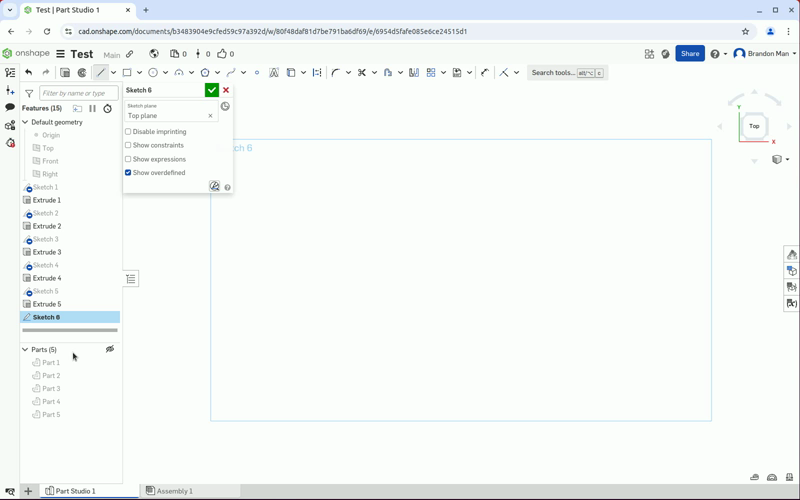
key_down(shift)
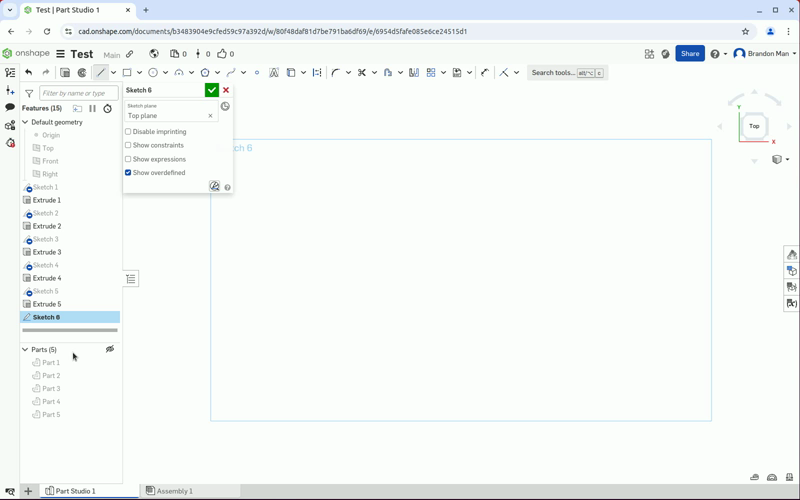
mouse_move(458, 285)
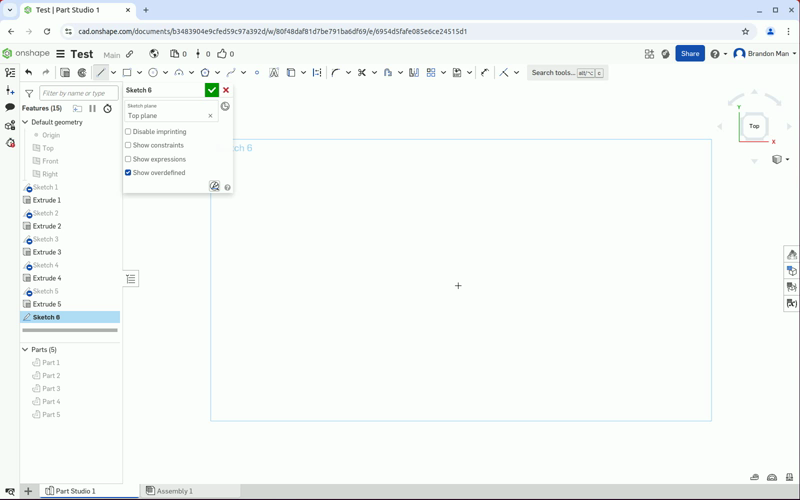
click(458, 285)
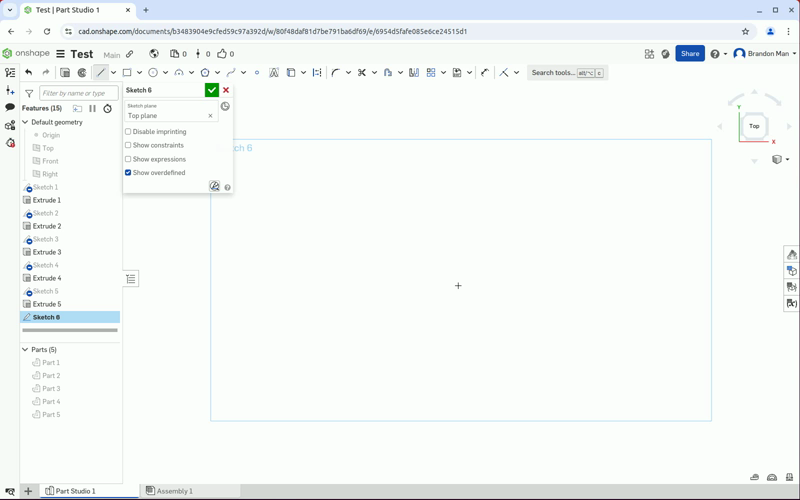
key_up(shift)
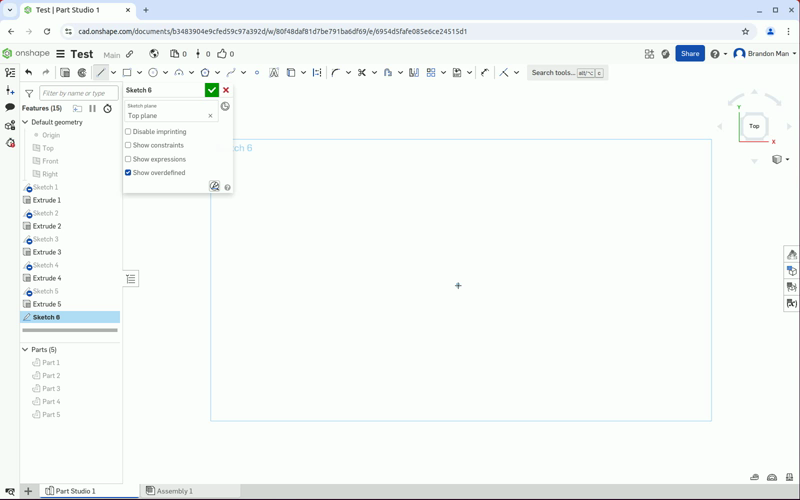
key_down(shift)
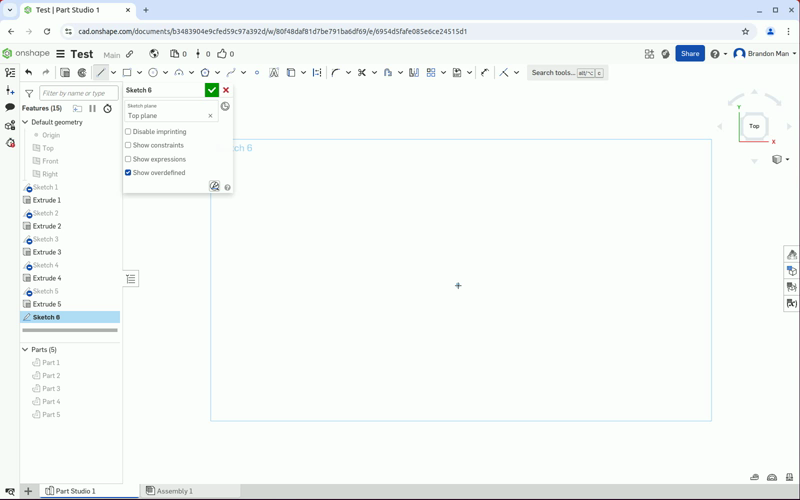
mouse_move(488, 285)
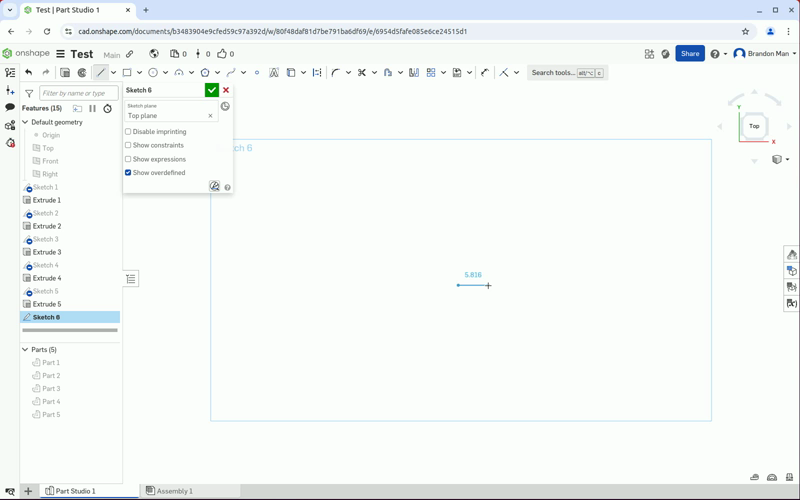
mouse_move(464, 285)
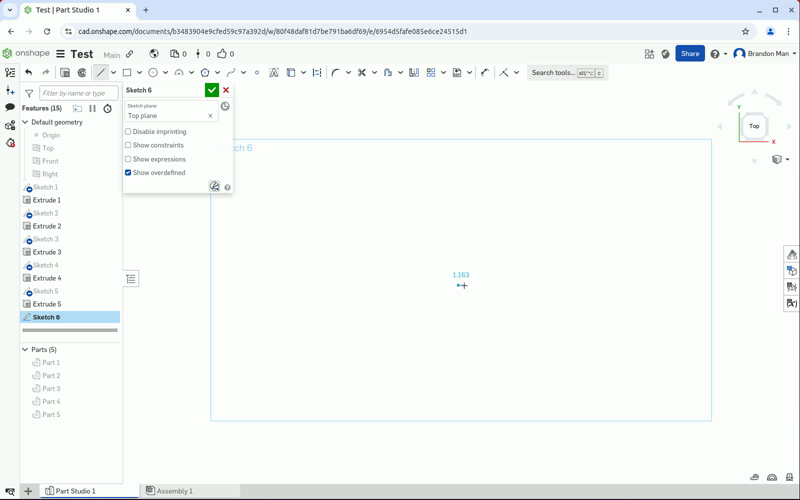
scroll(6)
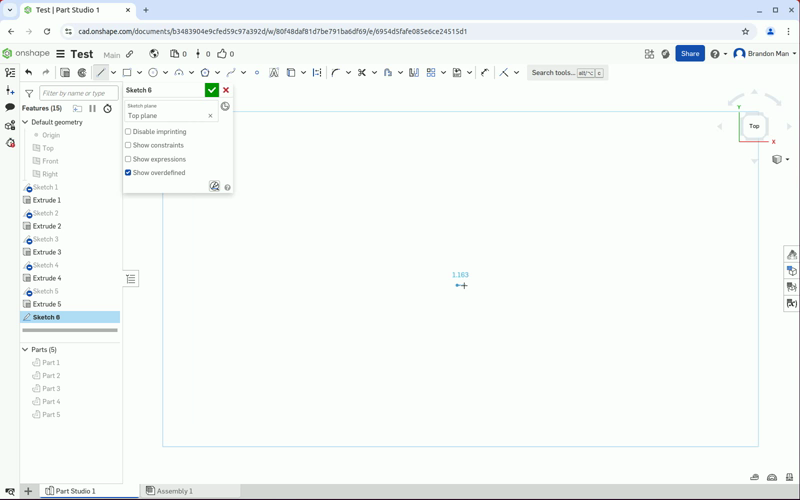
scroll(6)
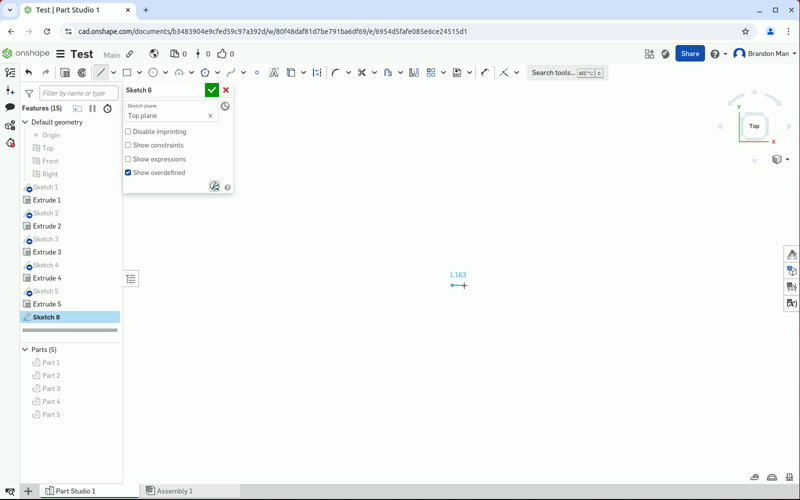
scroll(6)
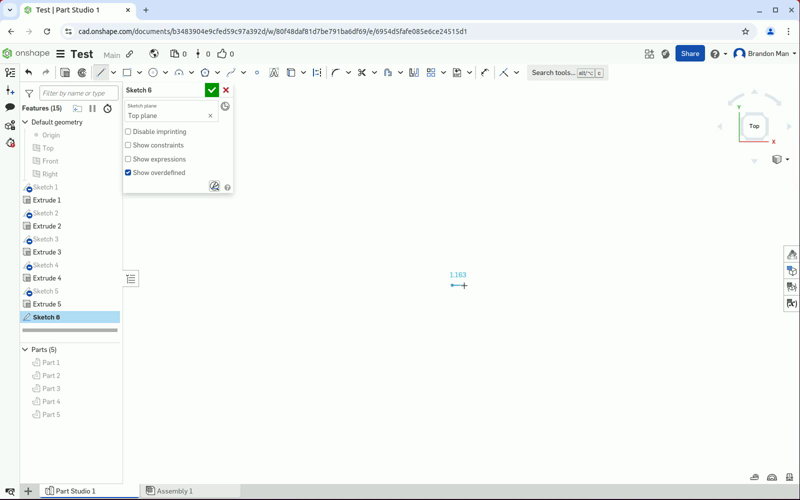
scroll(6)
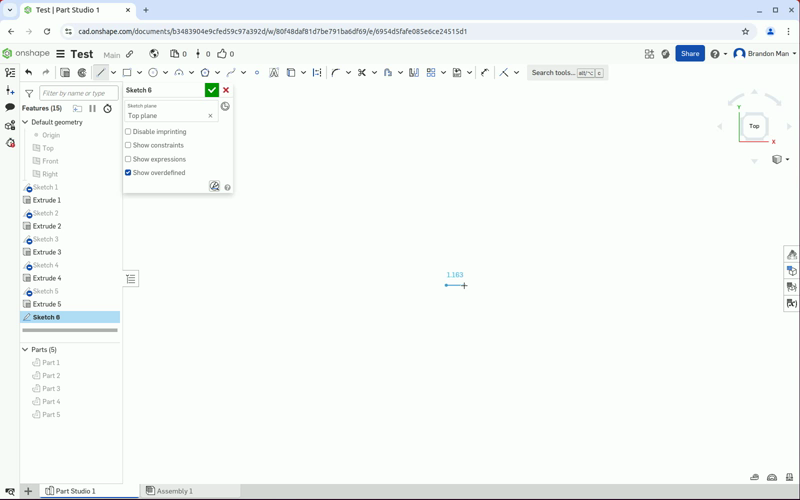
scroll(6)
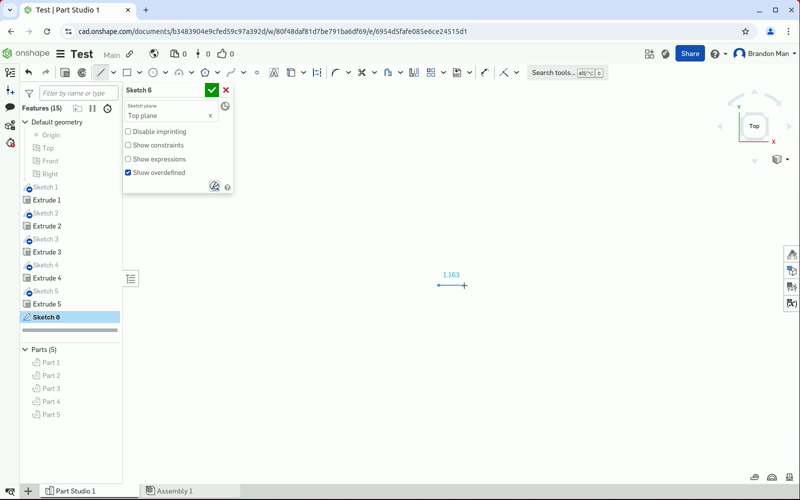
scroll(6)
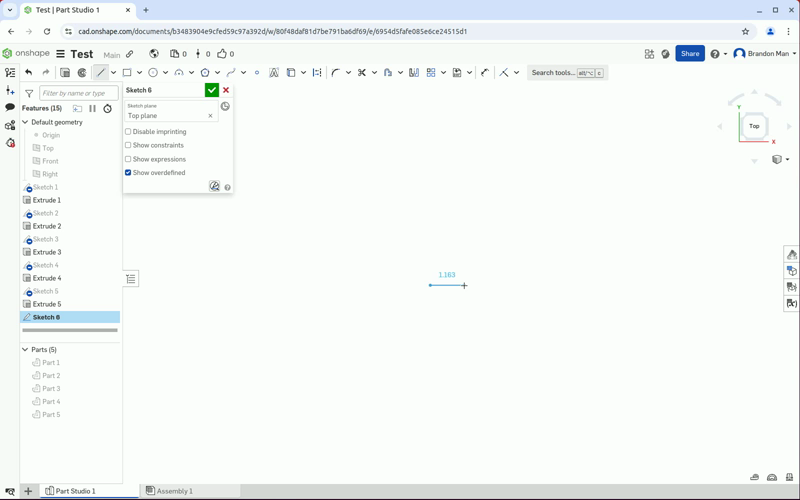
scroll(6)
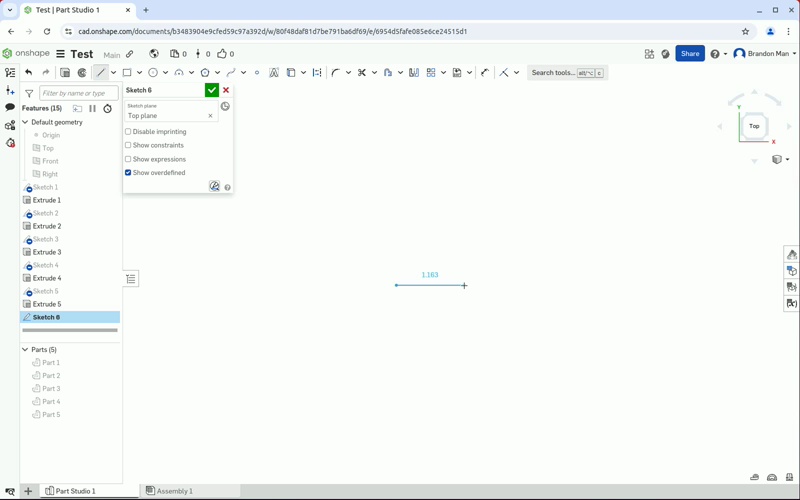
click(464, 285)
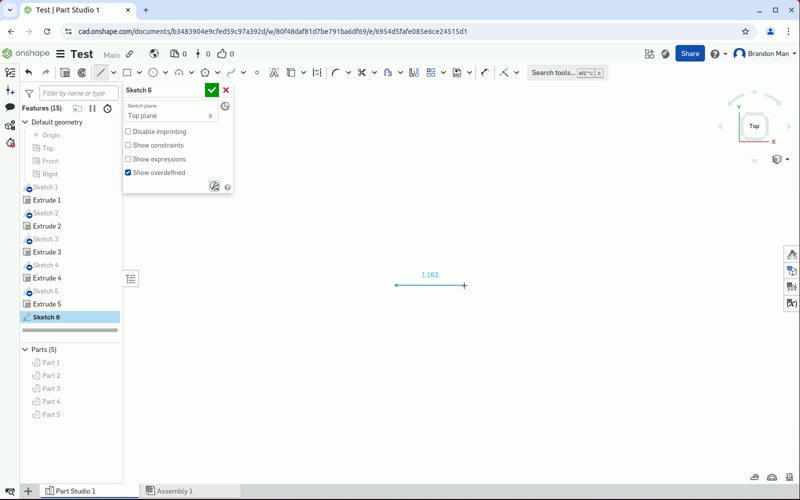
scroll(-6)
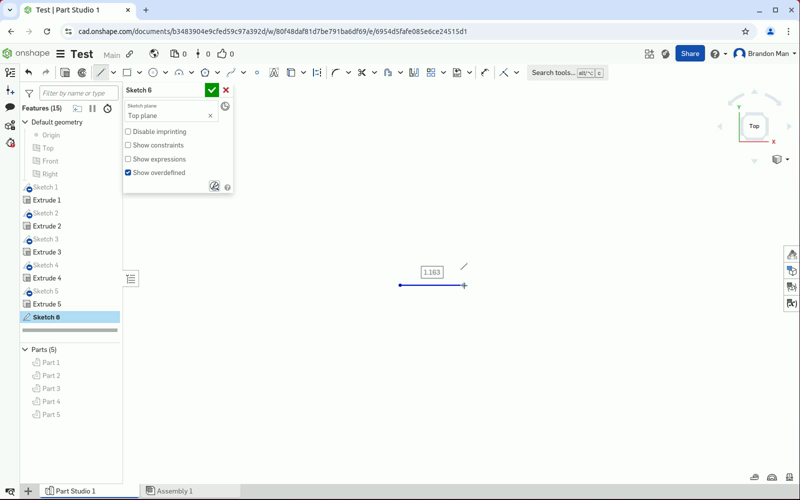
scroll(-6)
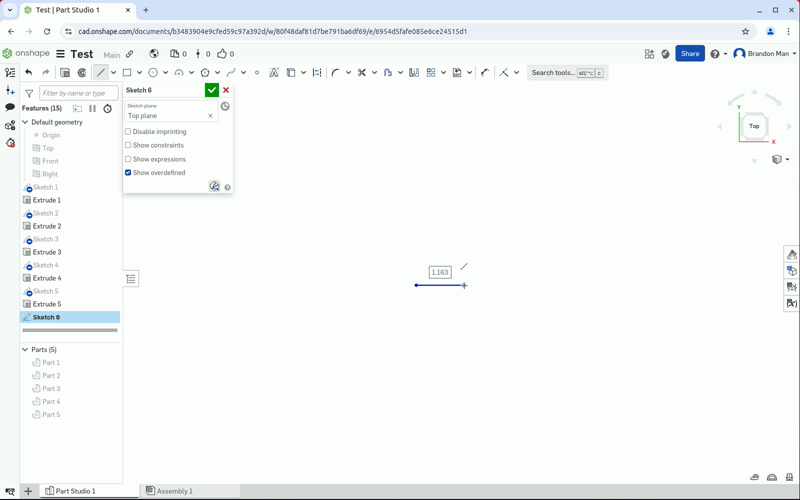
scroll(-6)
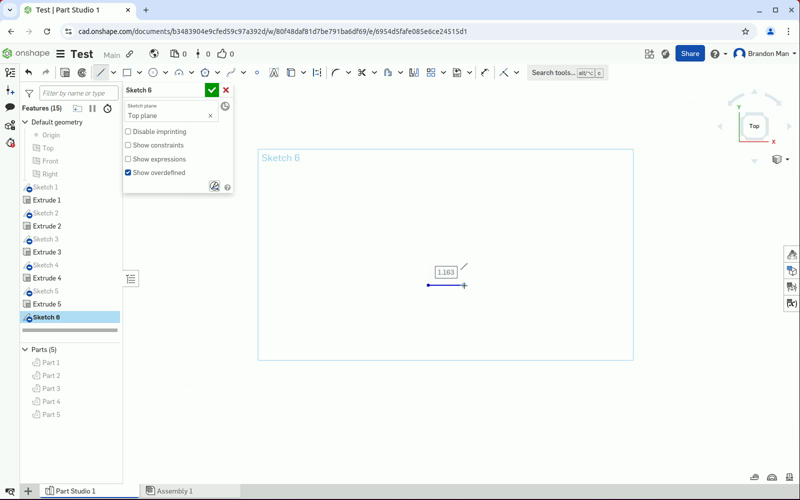
scroll(-6)
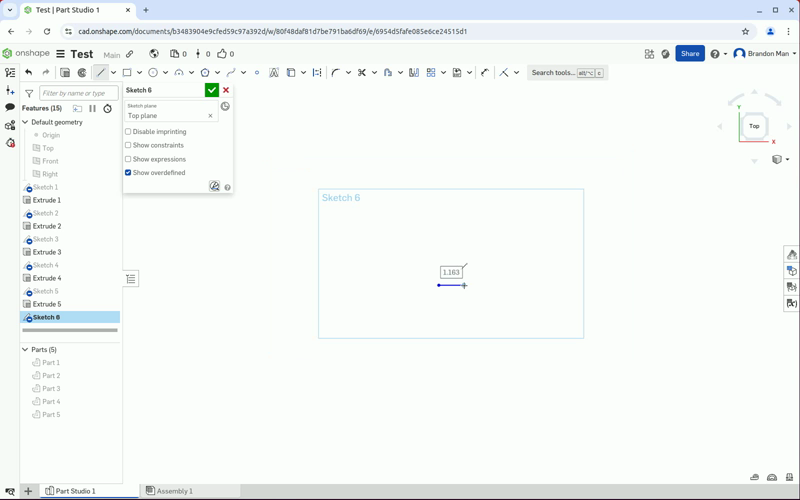
scroll(-6)
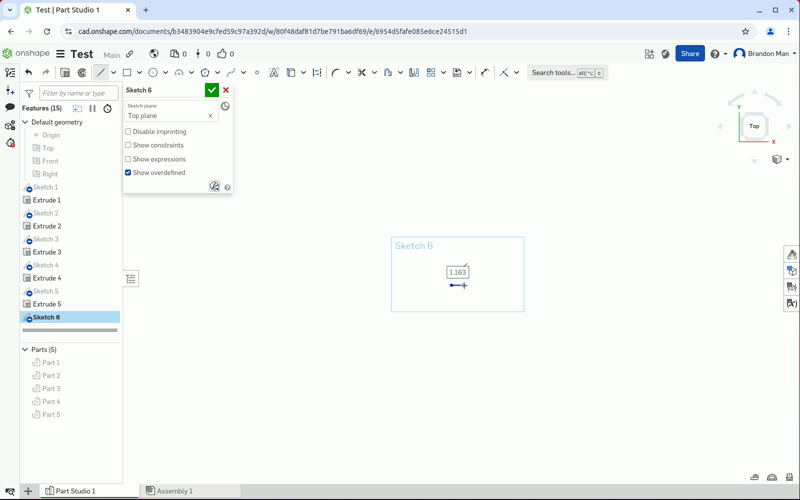
scroll(-6)
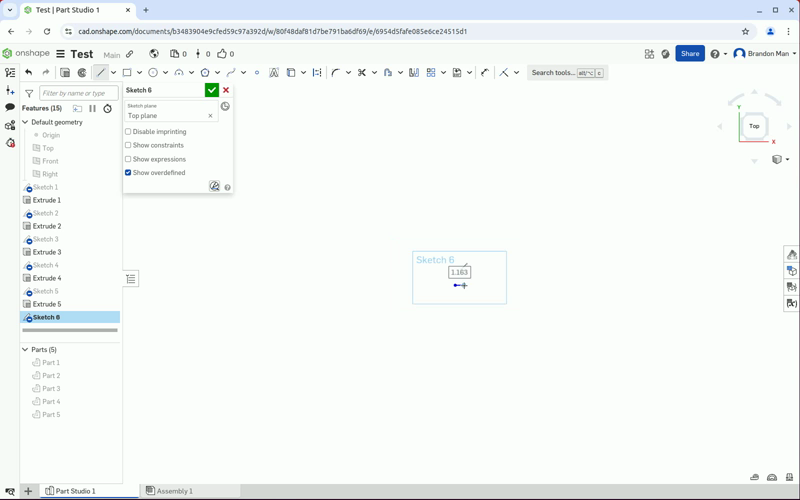
scroll(-6)
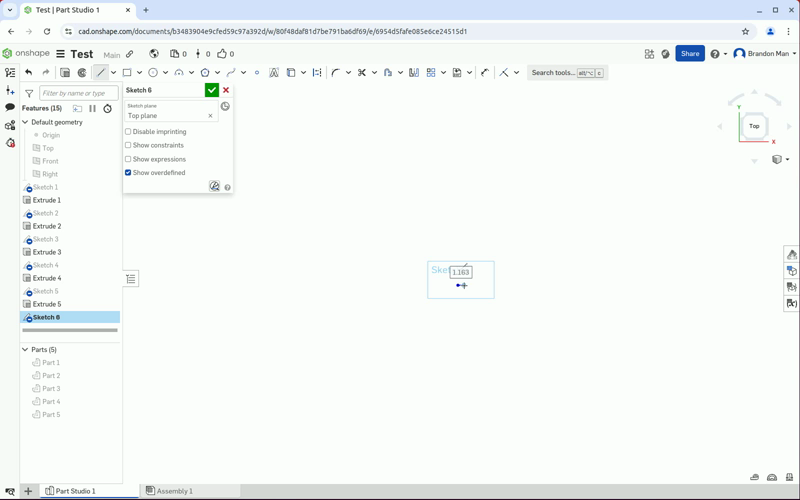
key_up(shift)
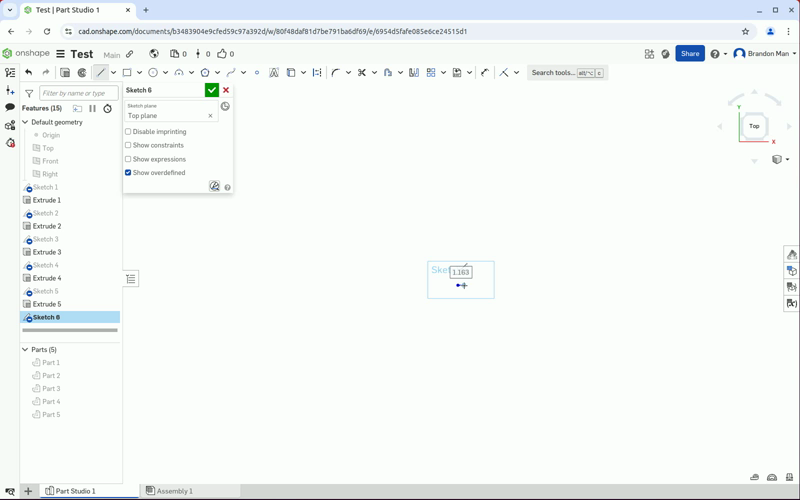
key_down(shift)
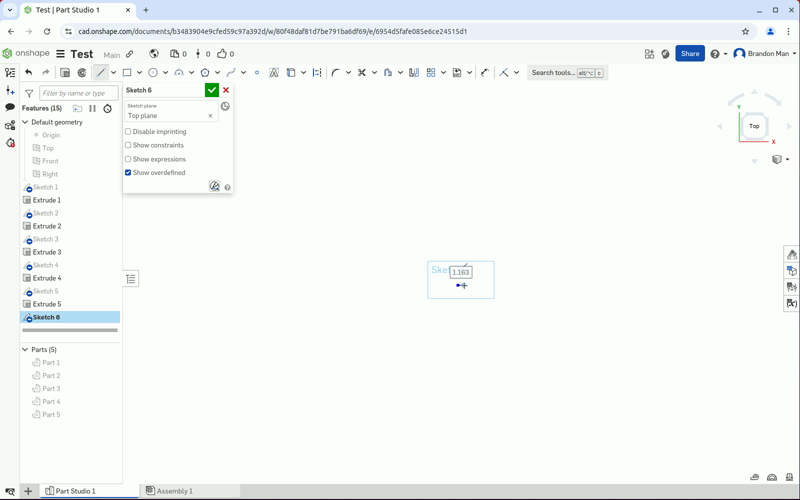
mouse_move(494, 285)
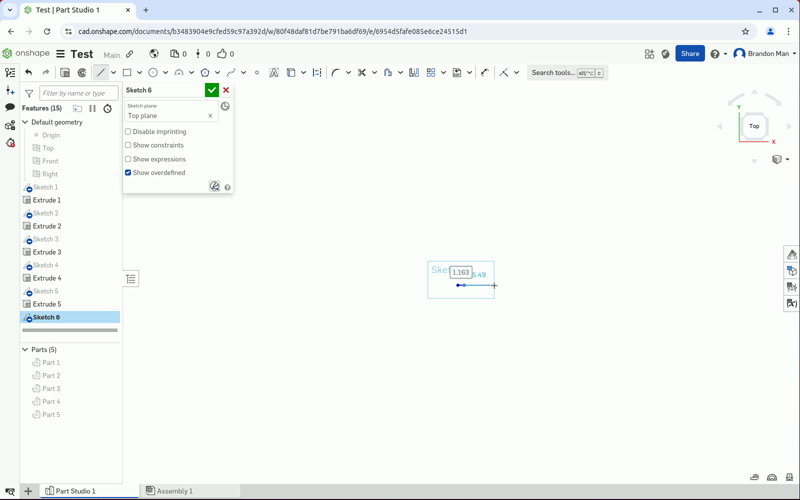
mouse_move(464, 279)
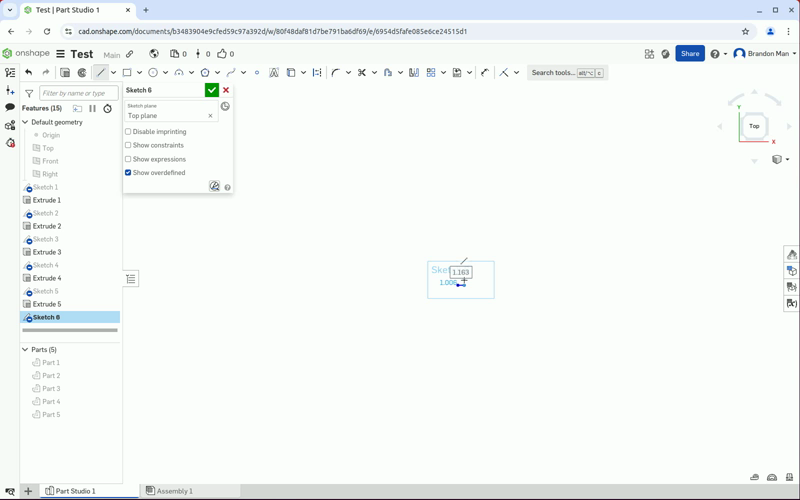
scroll(6)
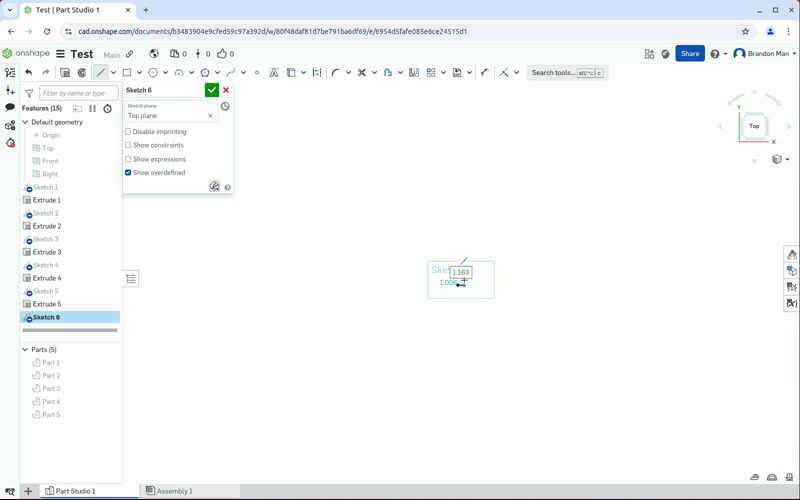
scroll(6)
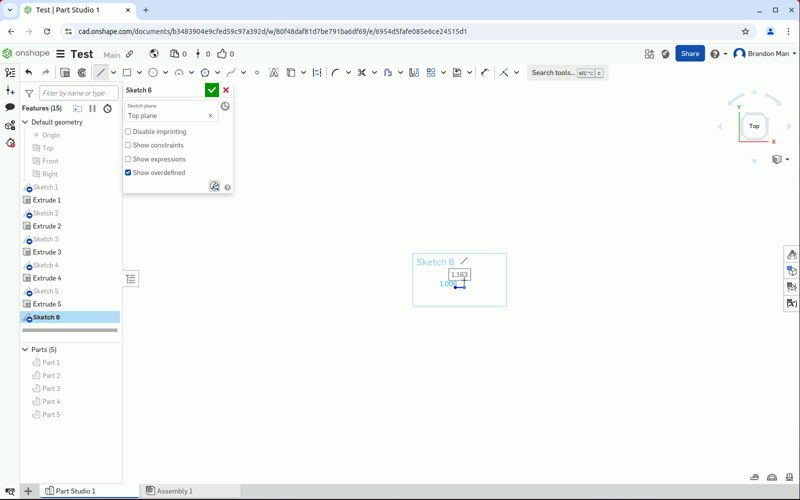
scroll(6)
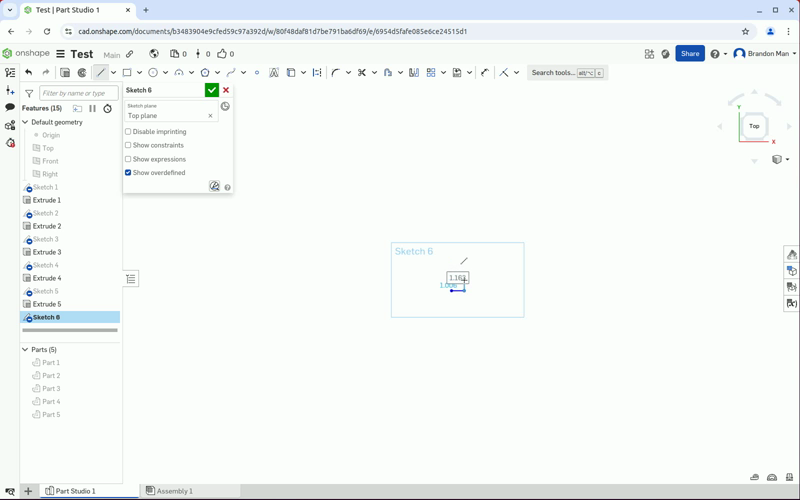
scroll(6)
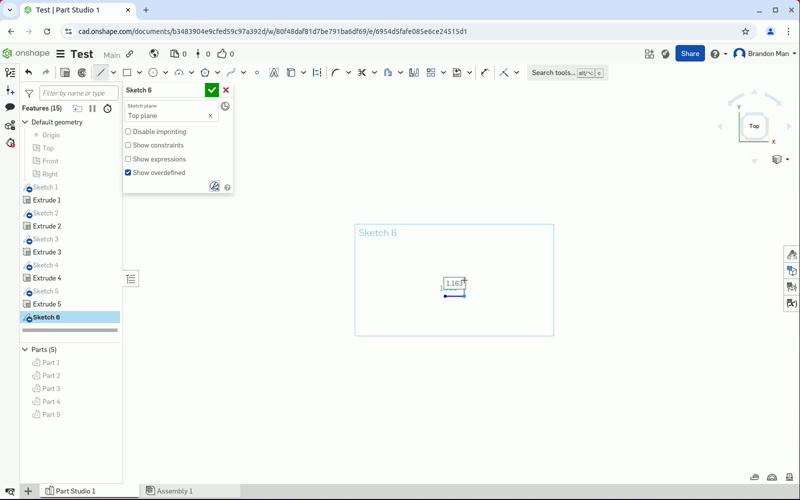
scroll(6)
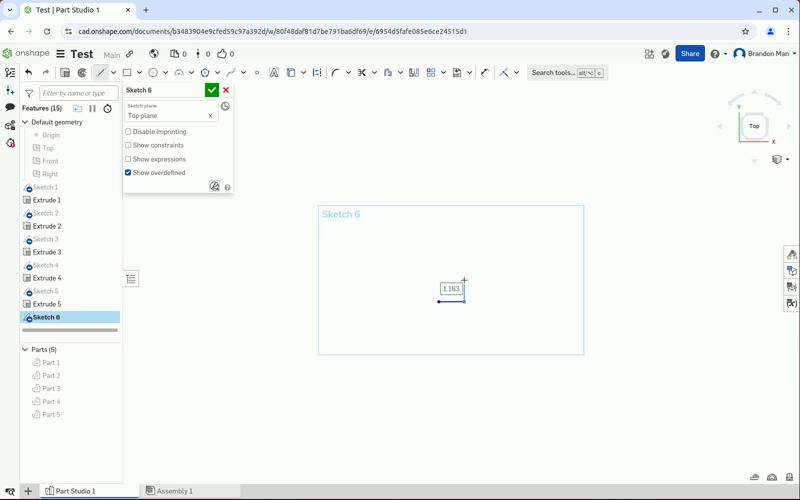
scroll(6)
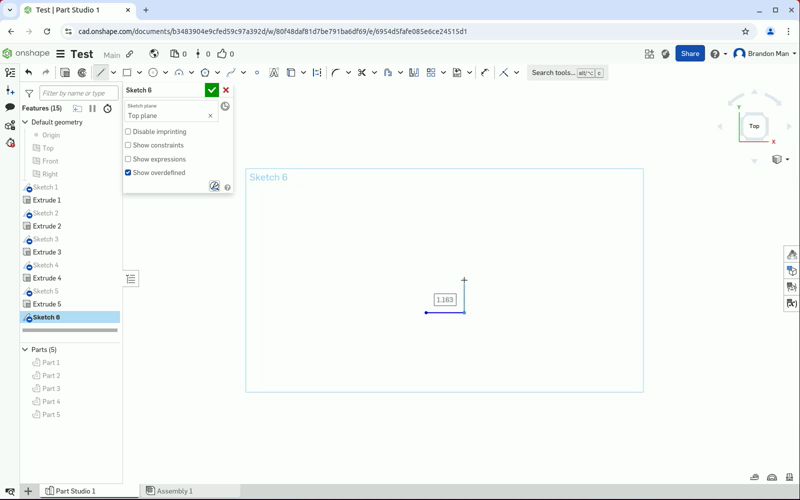
scroll(6)
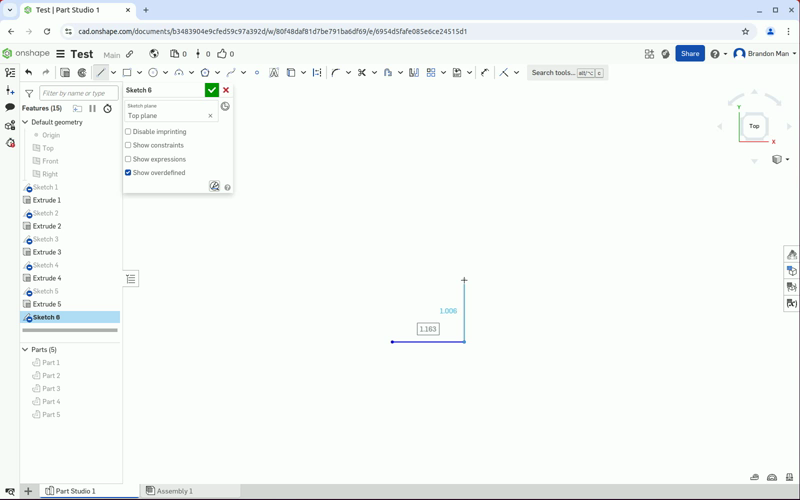
click(464, 279)
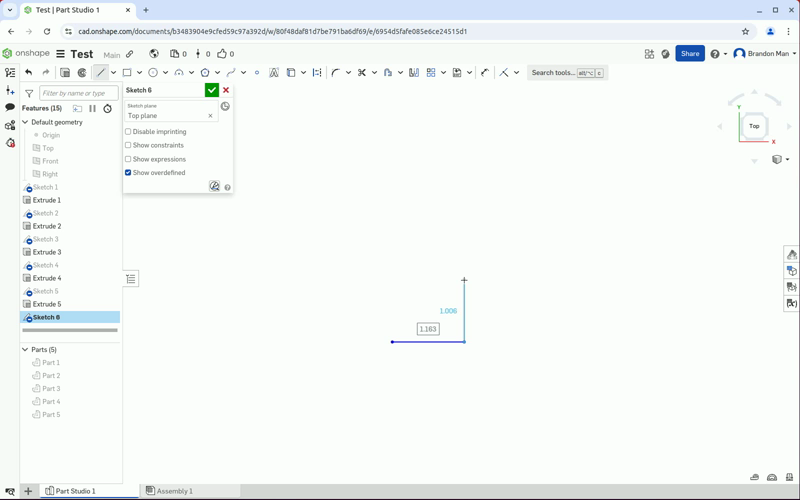
scroll(-6)
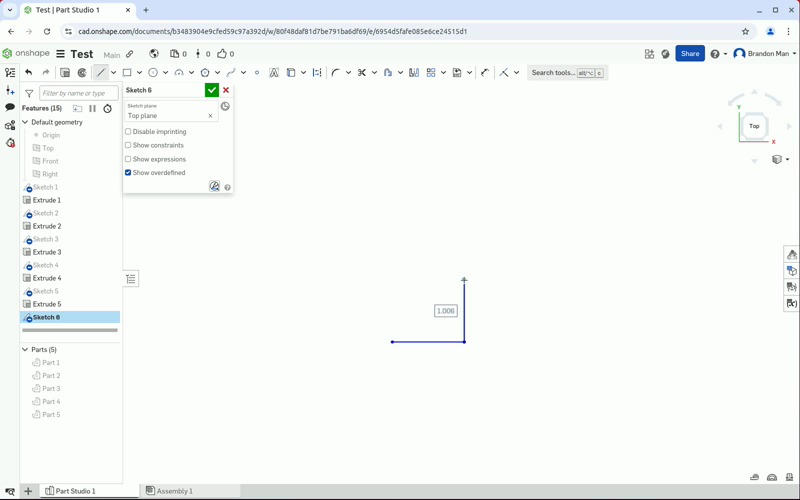
scroll(-6)
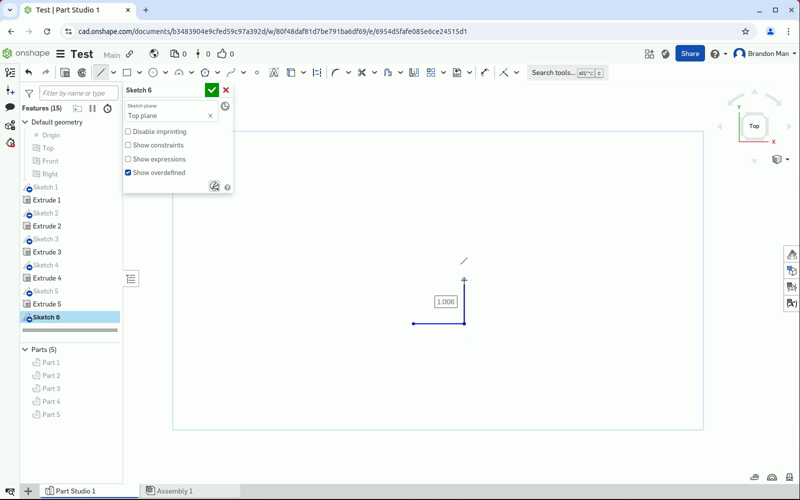
scroll(-6)
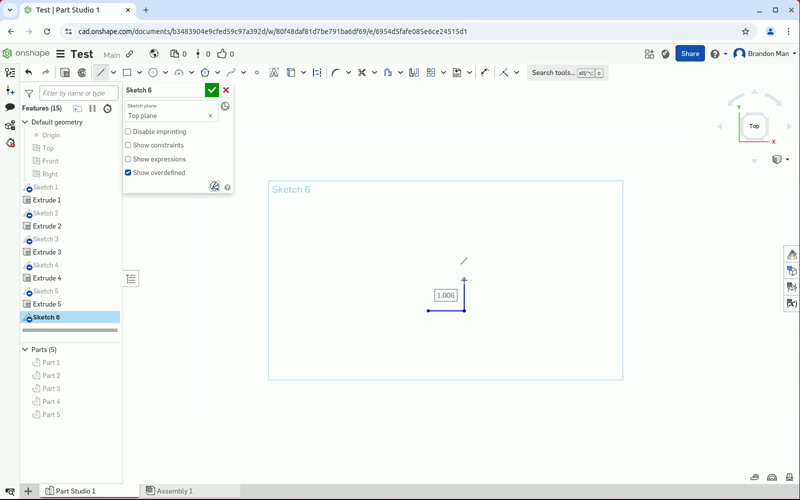
scroll(-6)
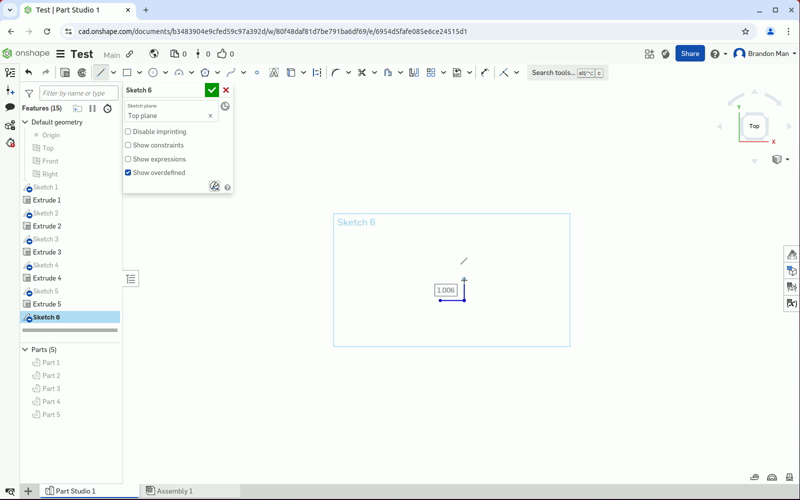
scroll(-6)
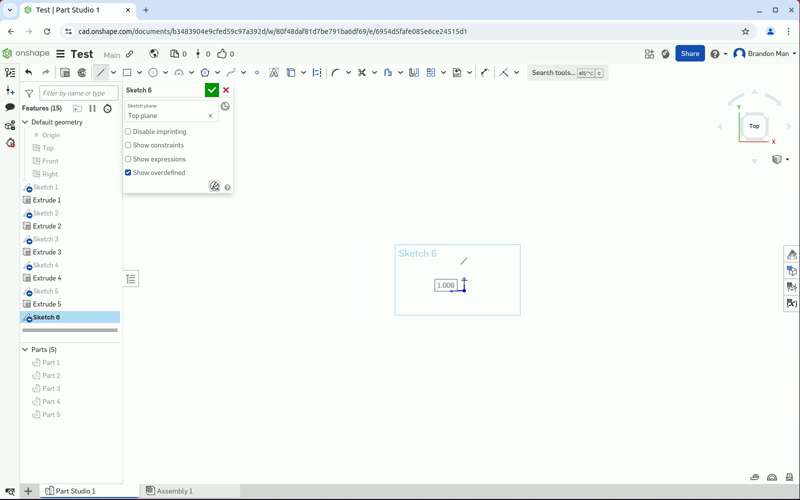
scroll(-6)
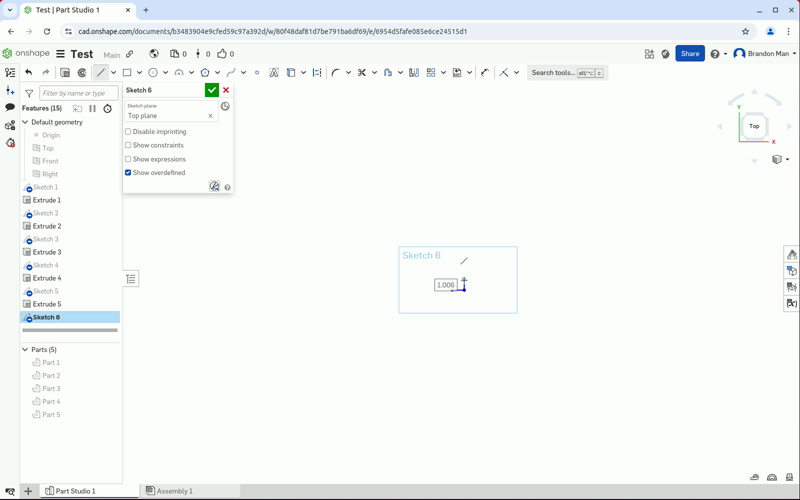
scroll(-6)
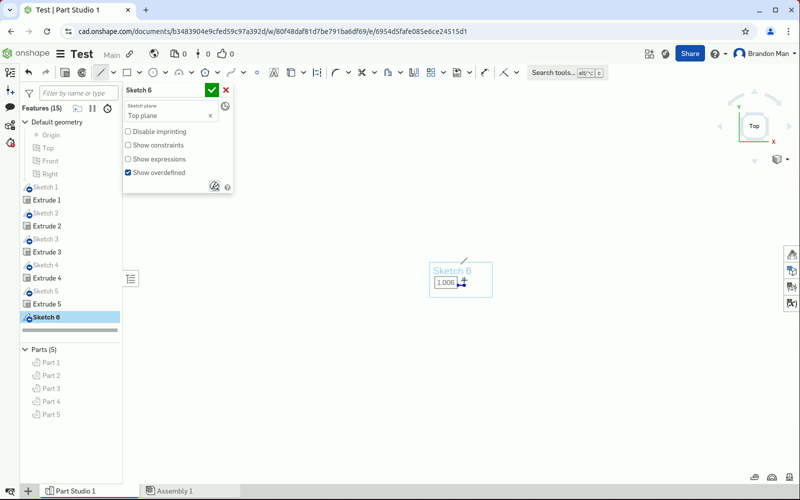
key_up(shift)
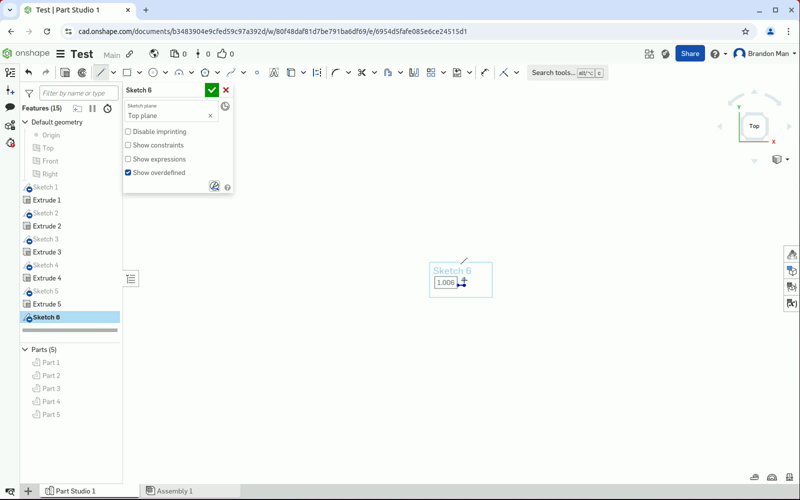
key_down(shift)
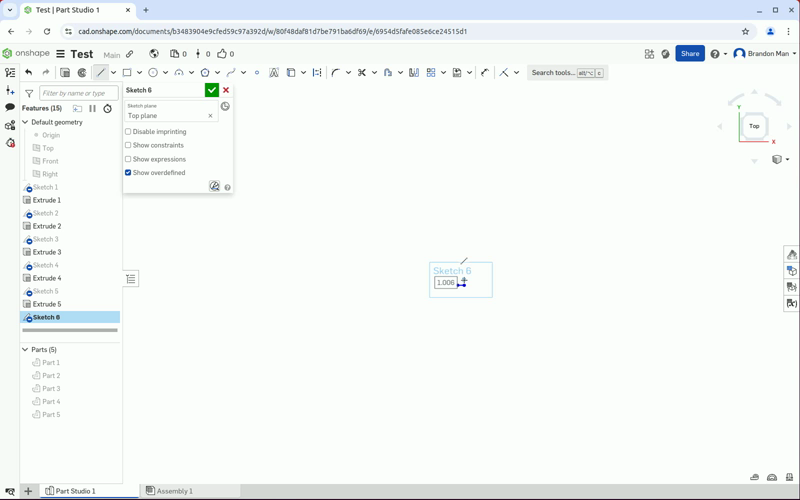
mouse_move(494, 279)
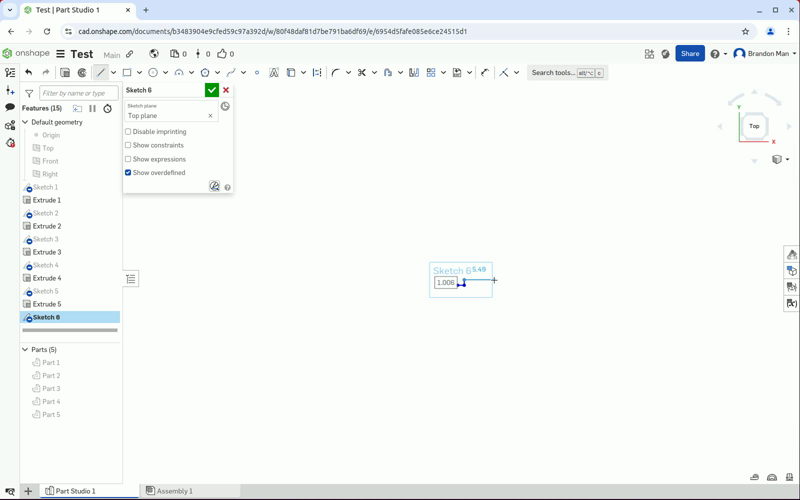
mouse_move(458, 279)
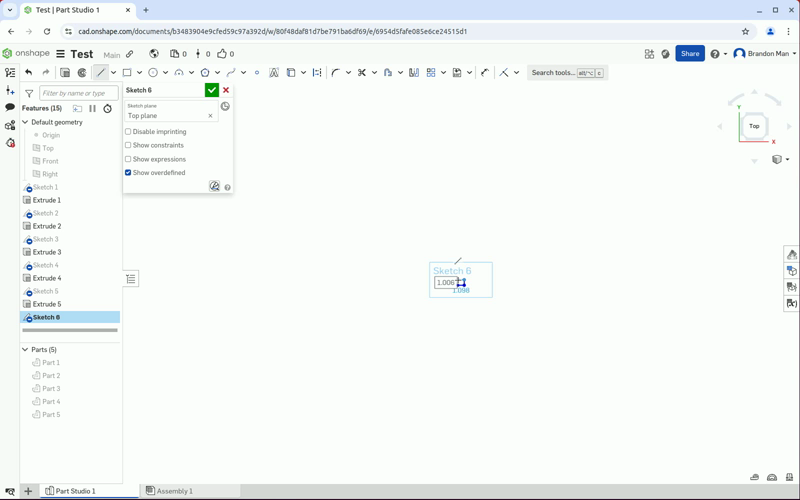
scroll(6)
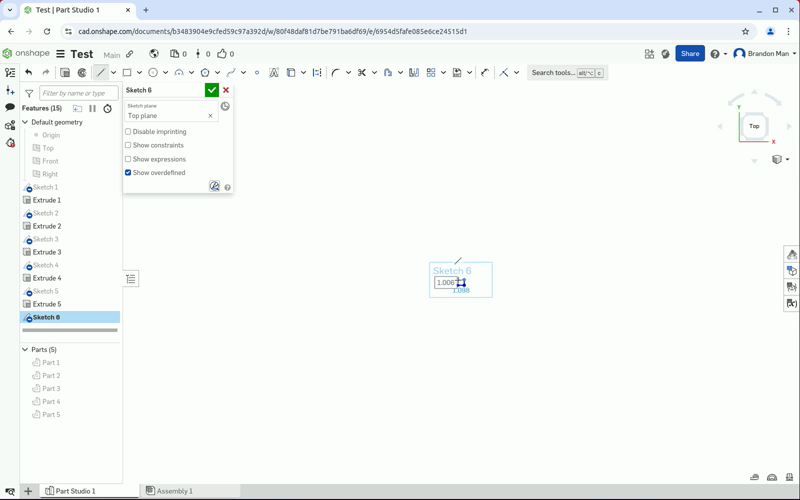
scroll(6)
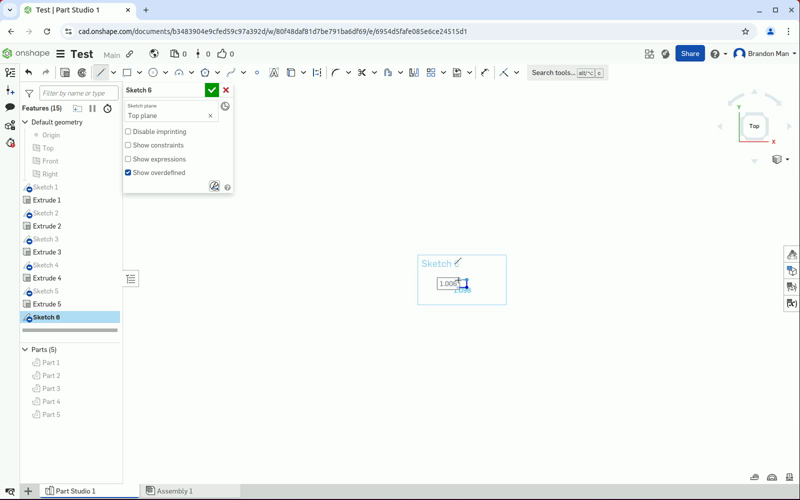
scroll(6)
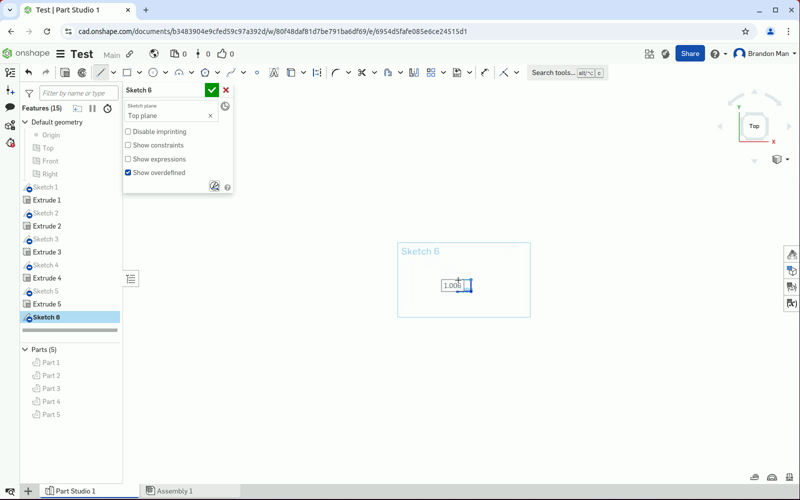
scroll(6)
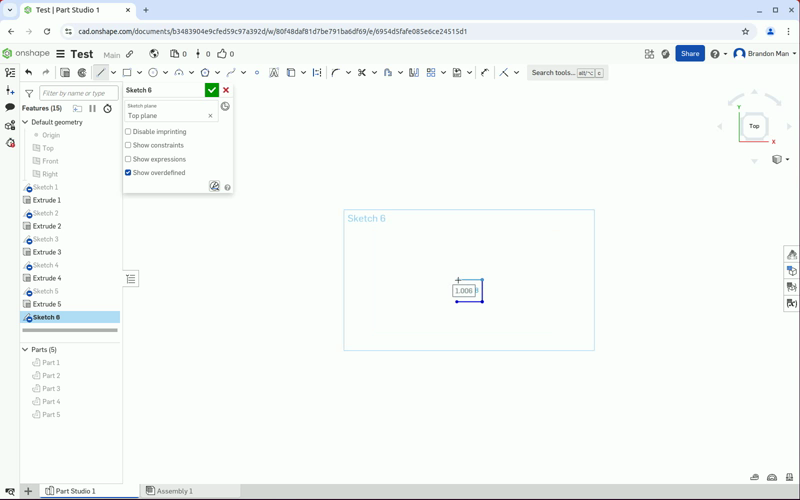
scroll(6)
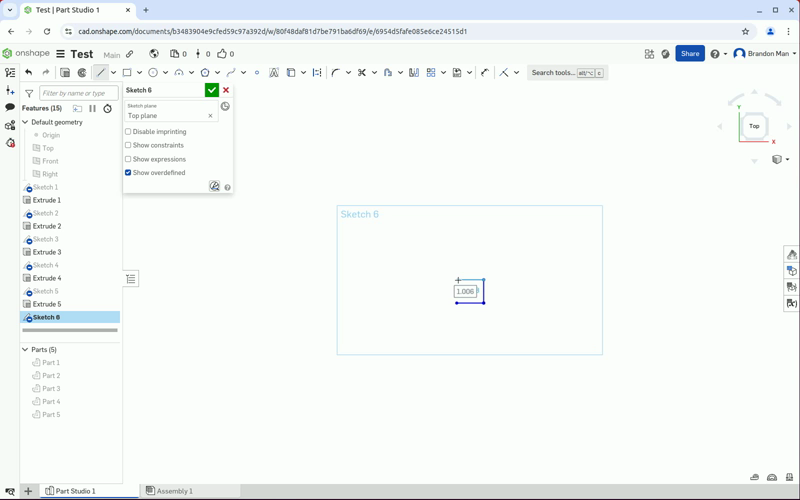
scroll(6)
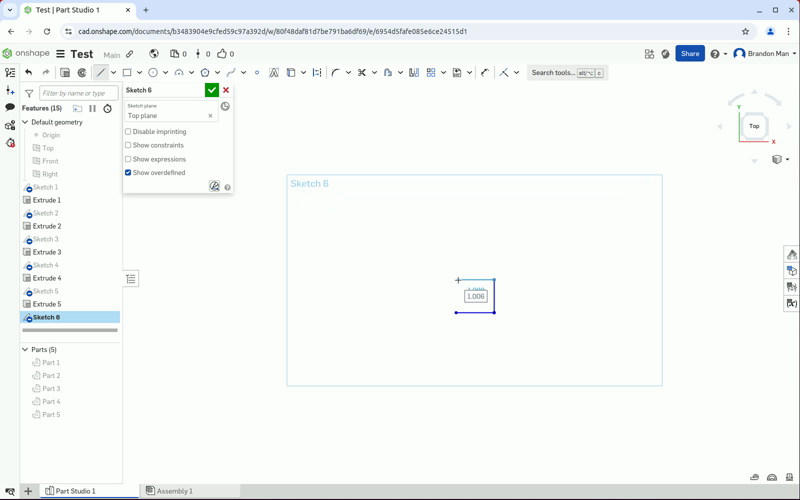
scroll(6)
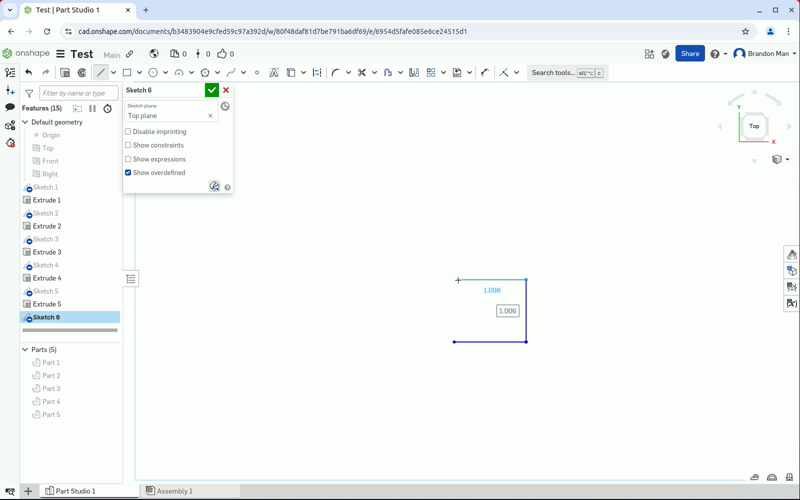
click(458, 279)
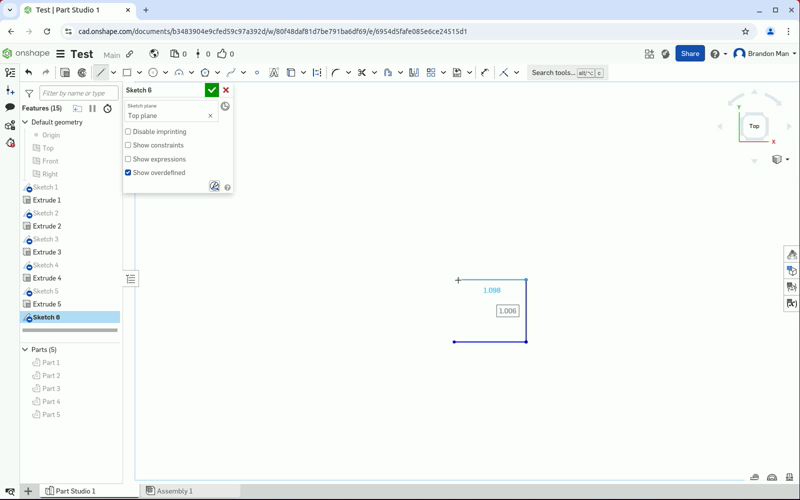
scroll(-6)
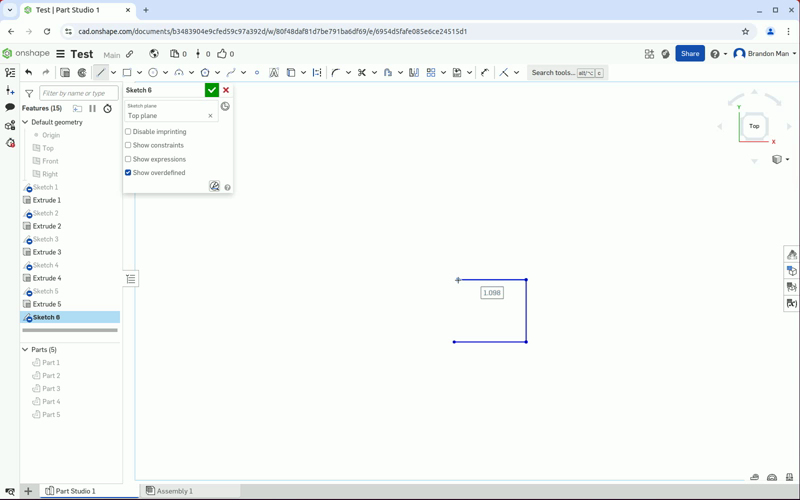
scroll(-6)
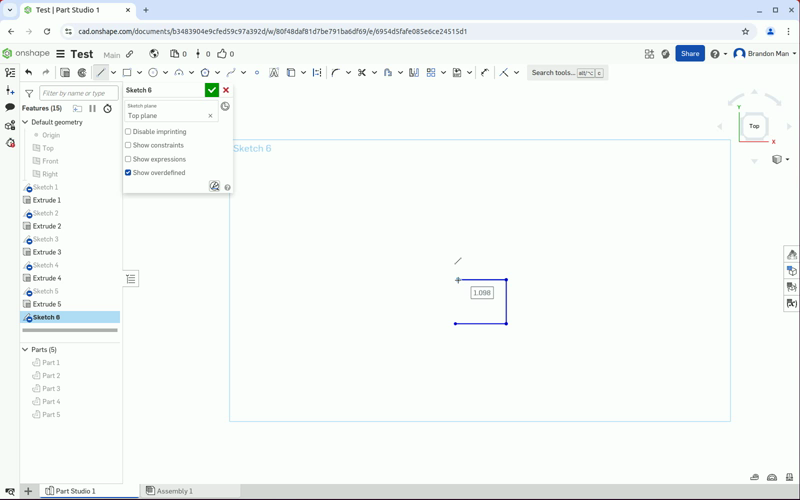
scroll(-6)
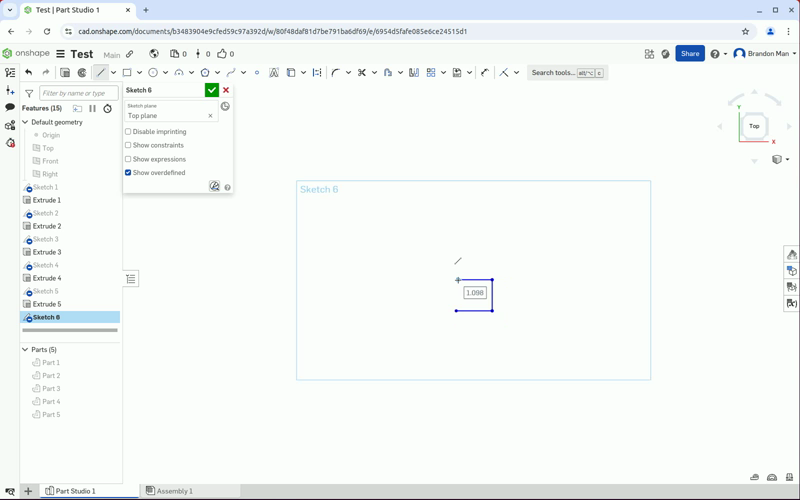
scroll(-6)
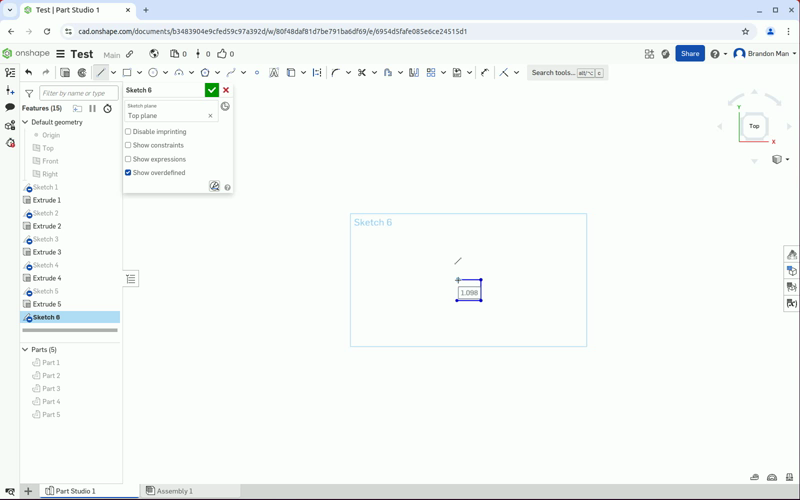
scroll(-6)
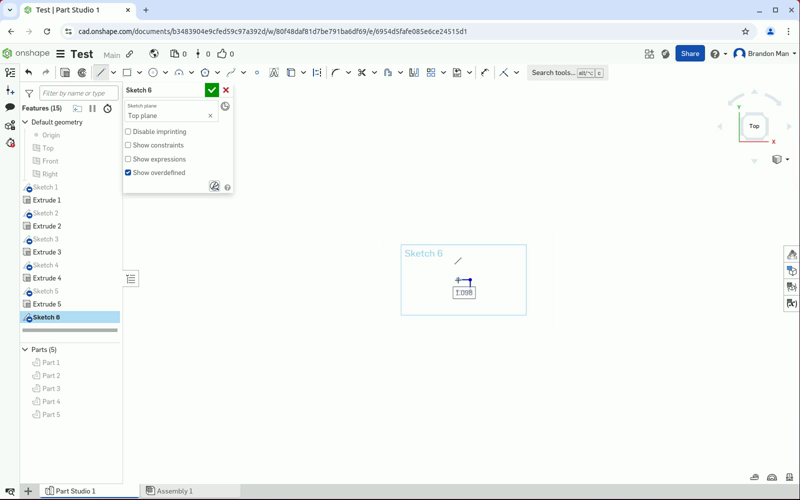
scroll(-6)
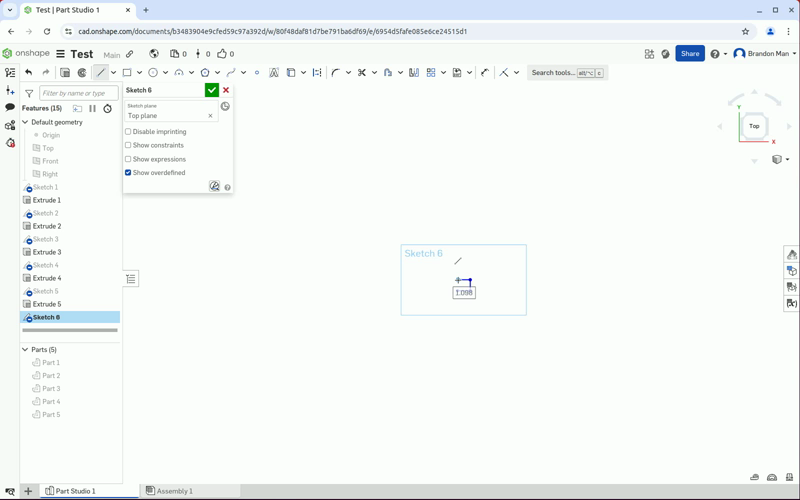
scroll(-6)
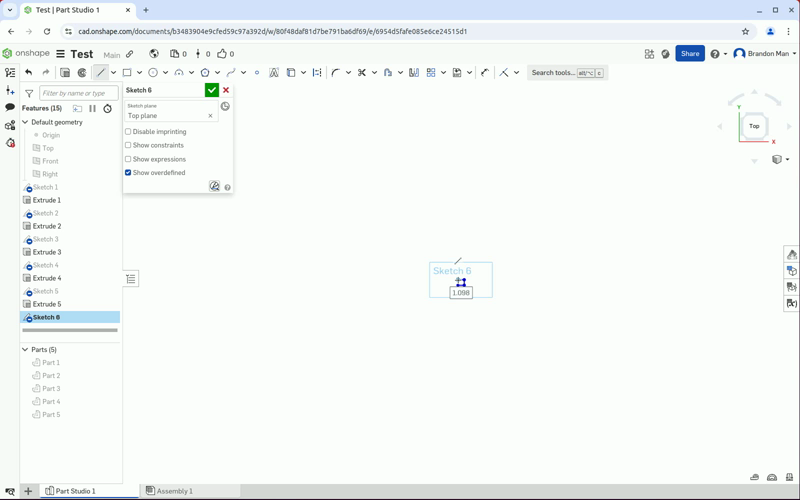
key_up(shift)
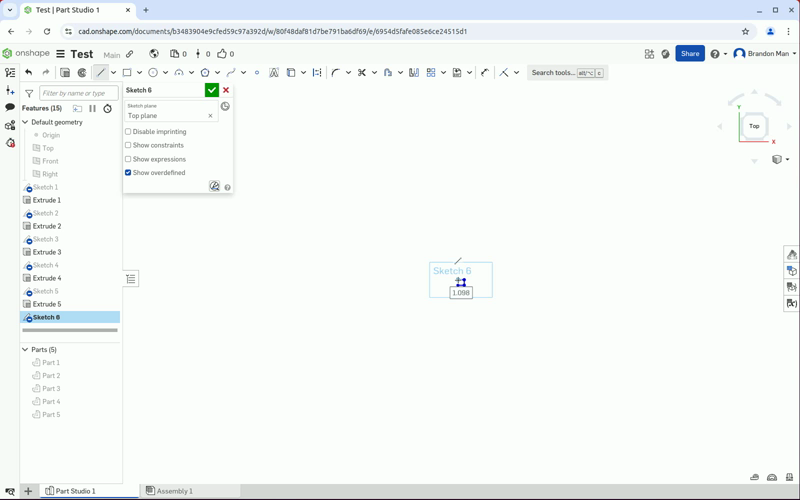
mouse_move(488, 279)
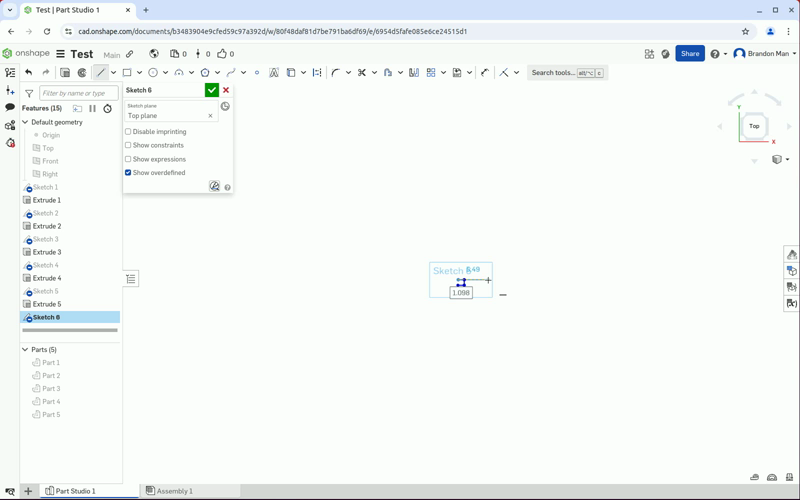
key_down(shift)
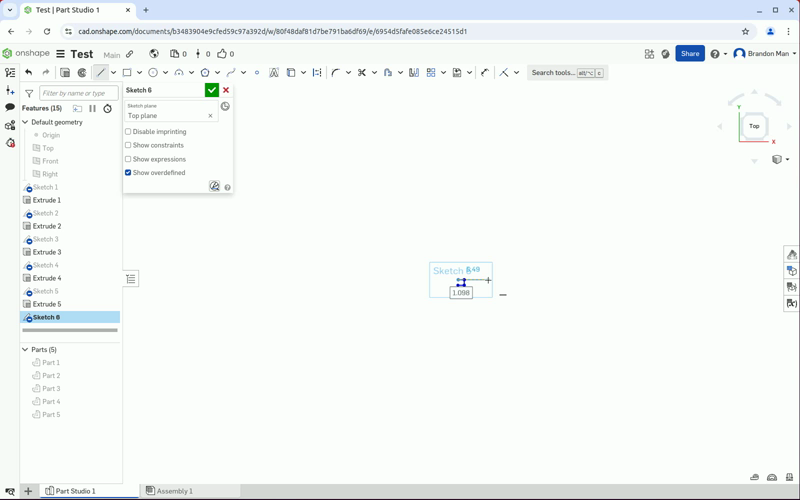
mouse_move(458, 285)
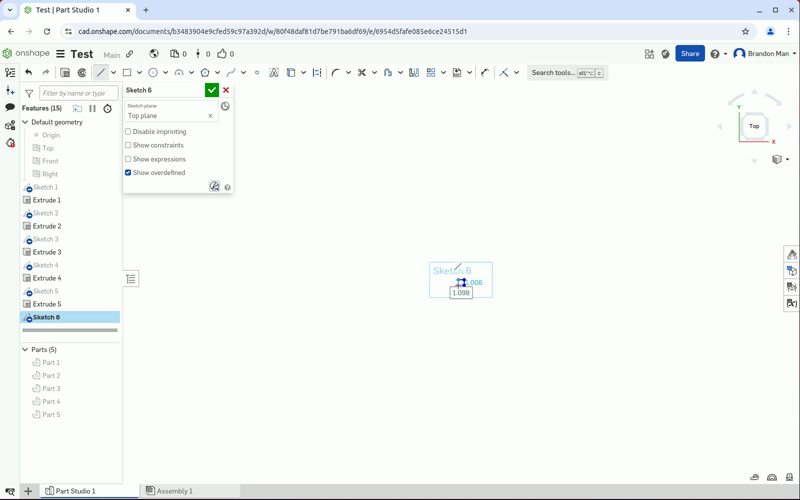
scroll(6)
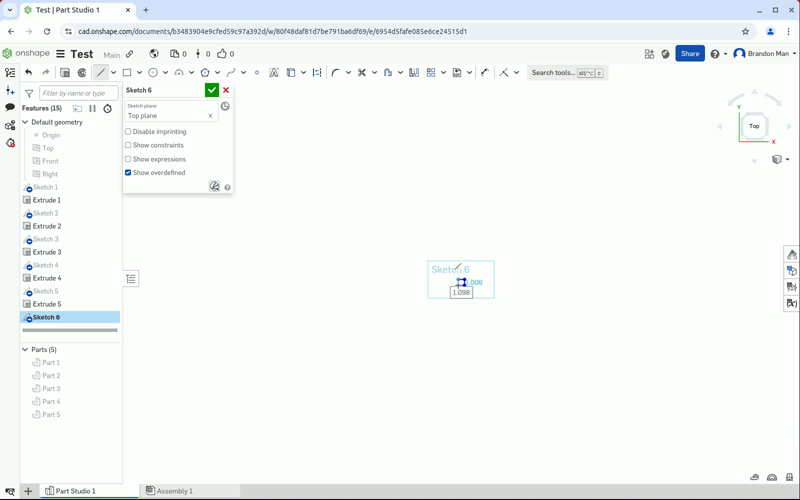
scroll(6)
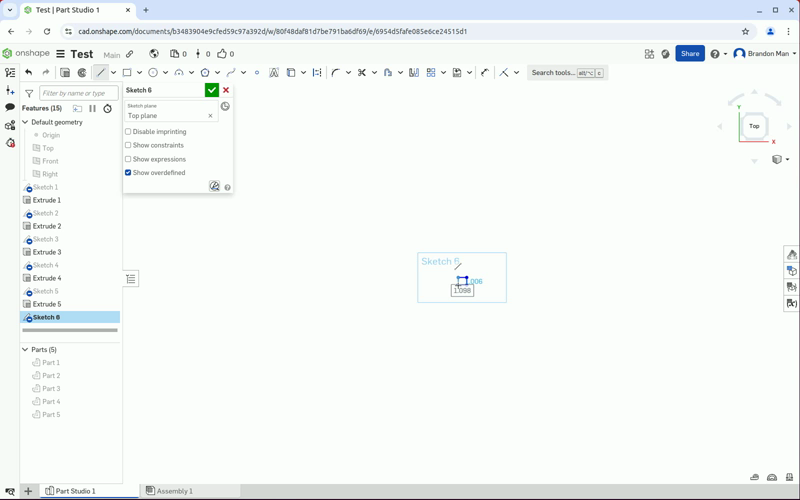
scroll(6)
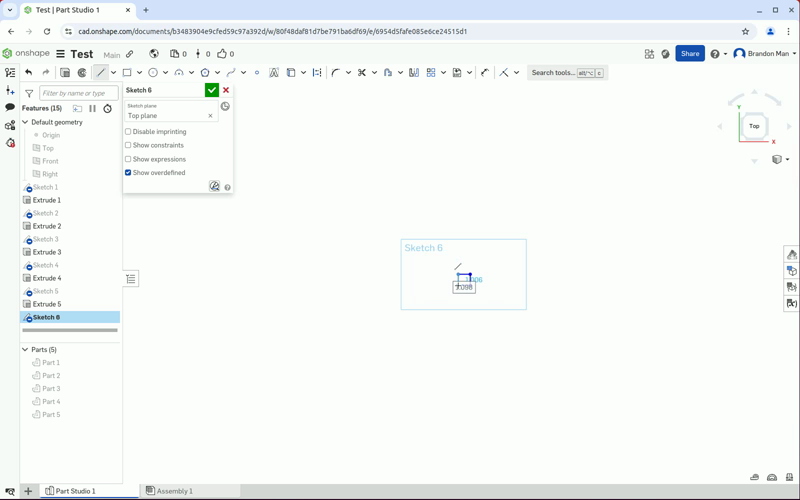
scroll(6)
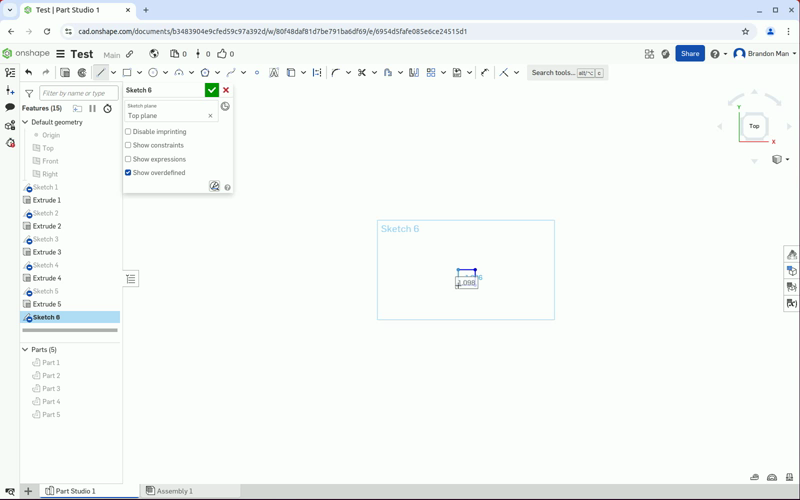
scroll(6)
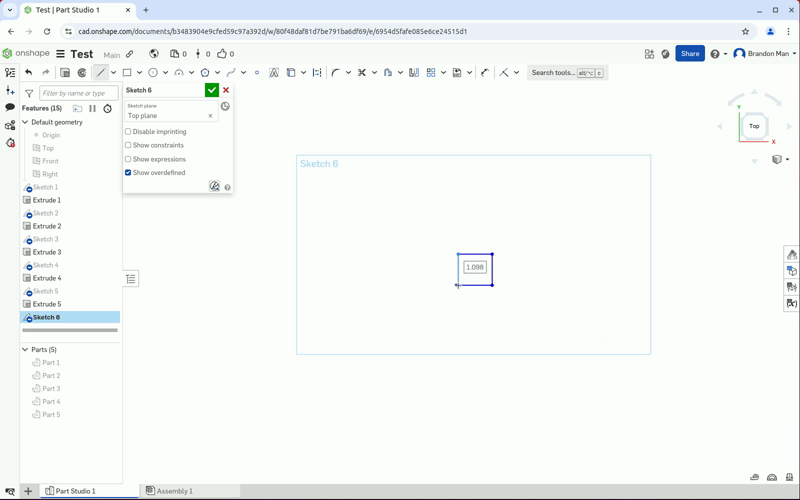
scroll(6)
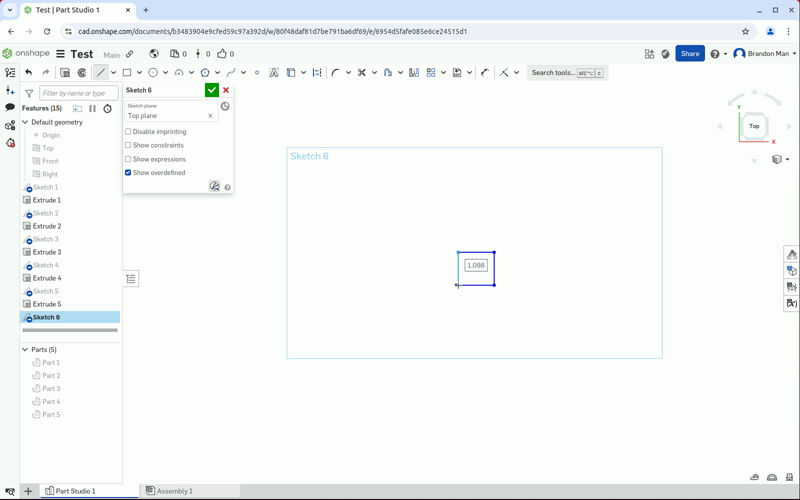
scroll(6)
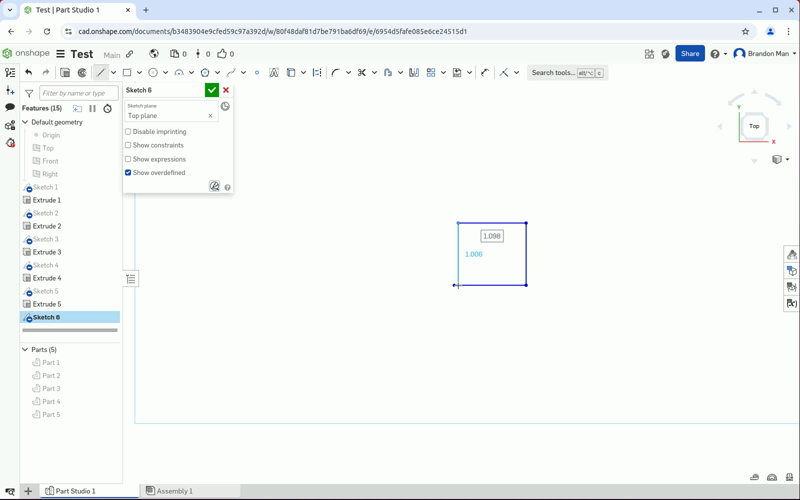
key_up(shift)
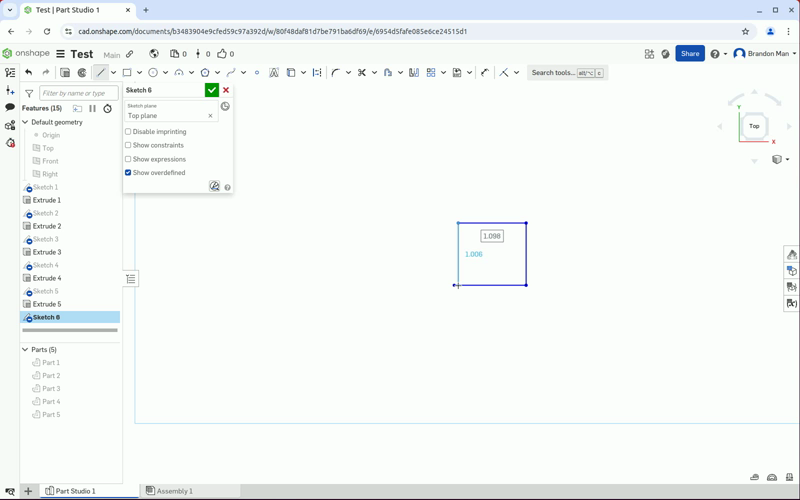
click(458, 285)
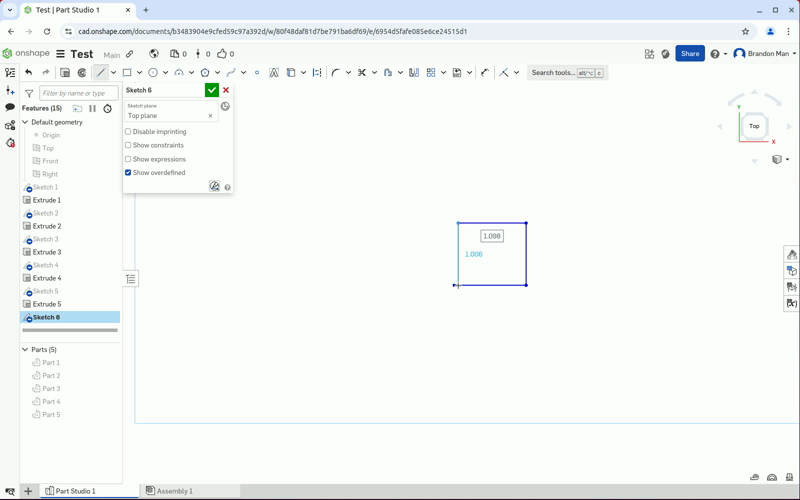
scroll(-6)
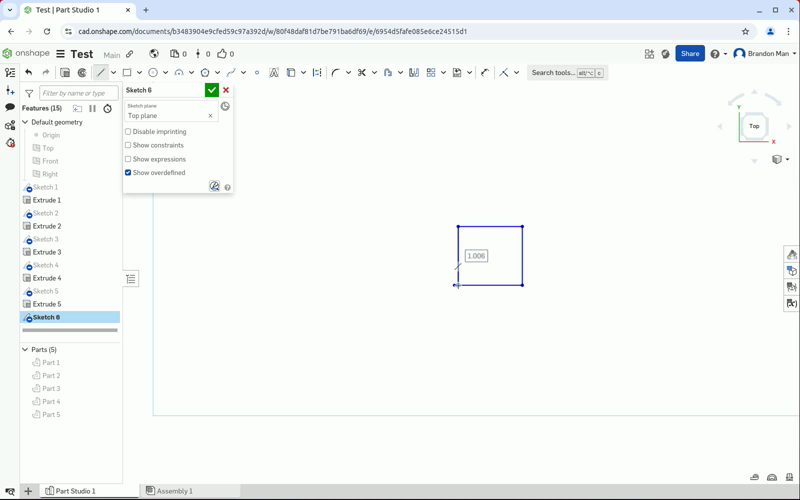
scroll(-6)
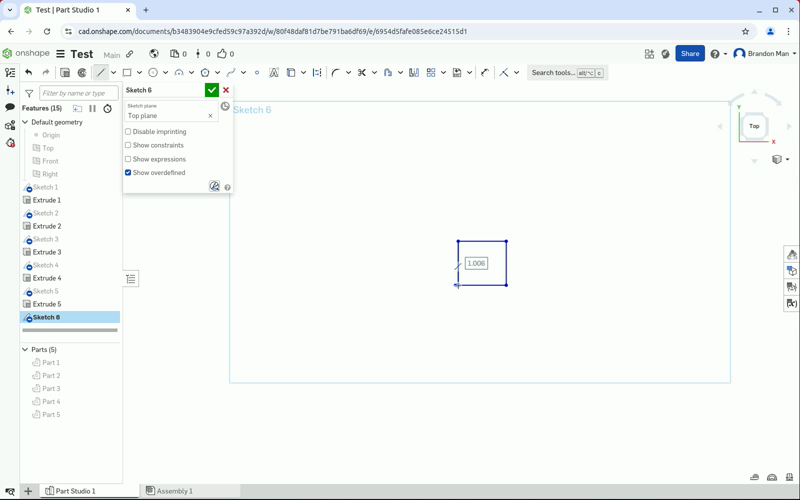
scroll(-6)
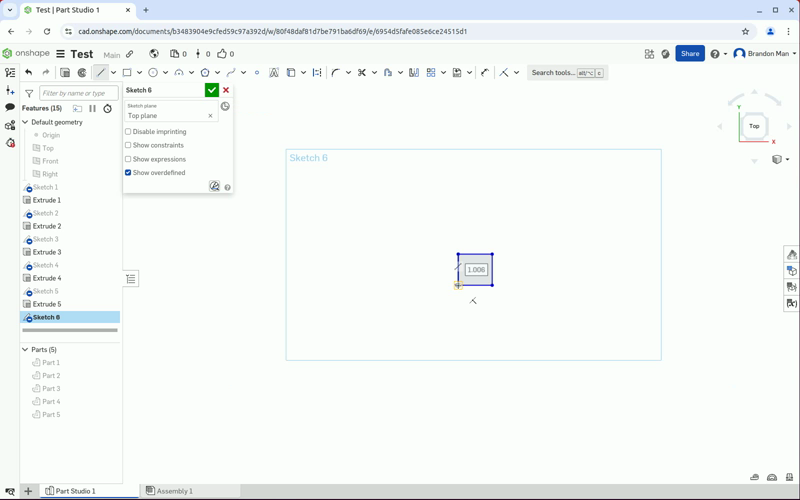
scroll(-6)
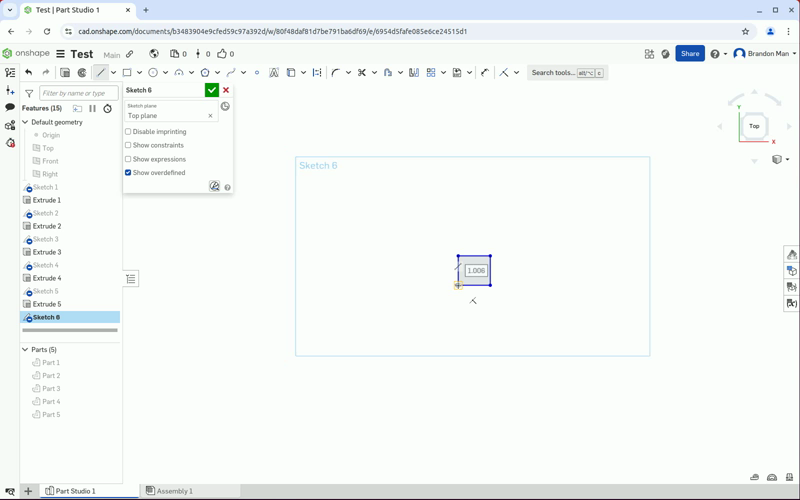
scroll(-6)
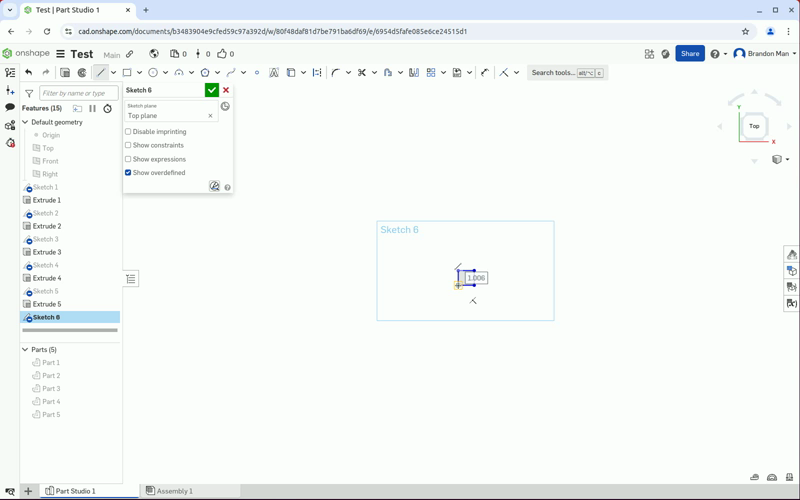
scroll(-6)
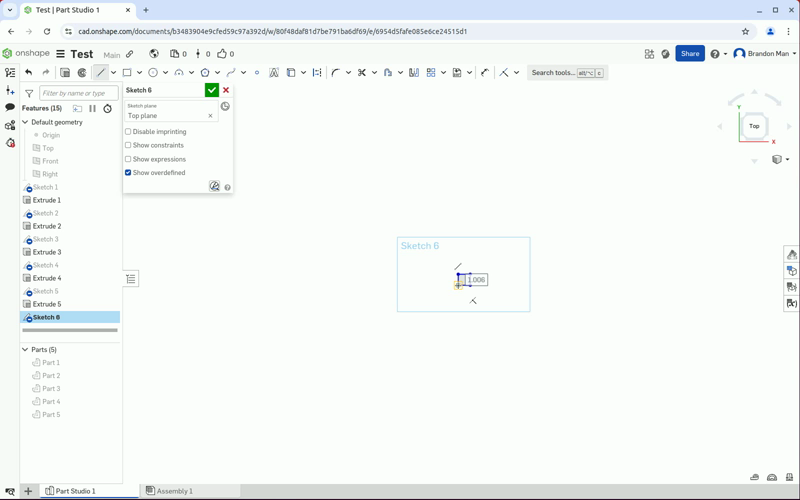
scroll(-6)
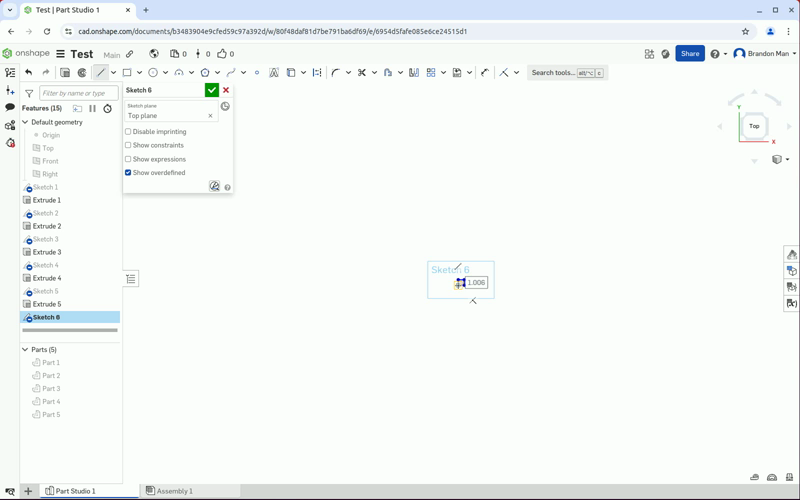
key(esc)
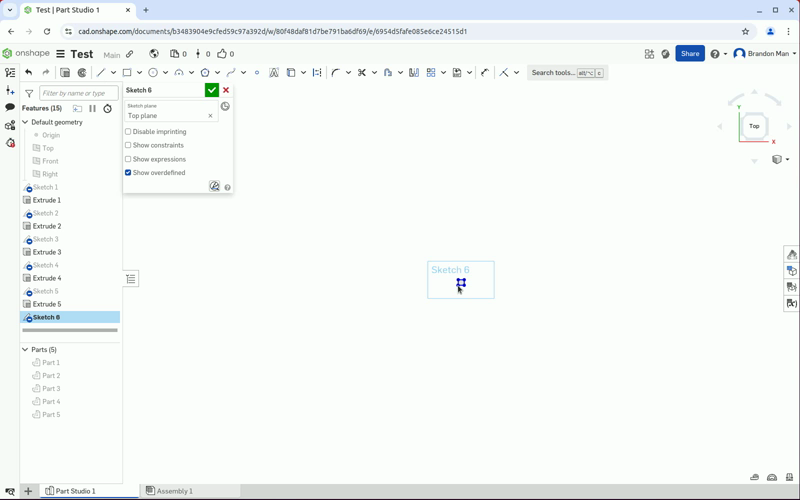
mouse_move(463, 284)
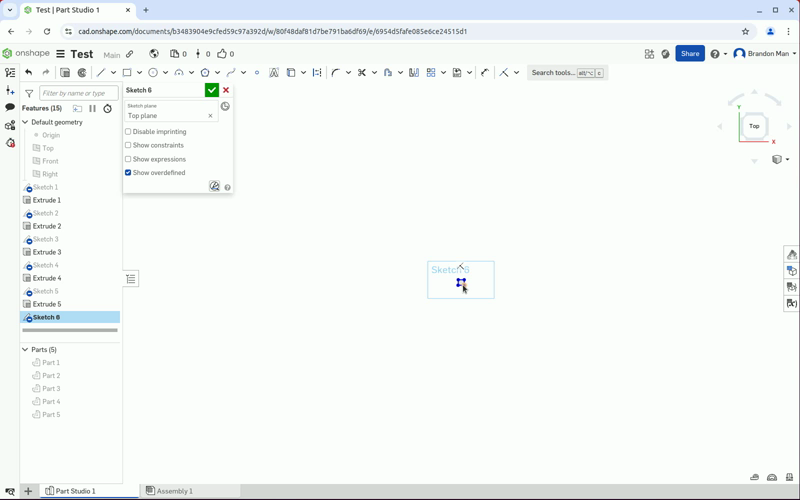
scroll(6)
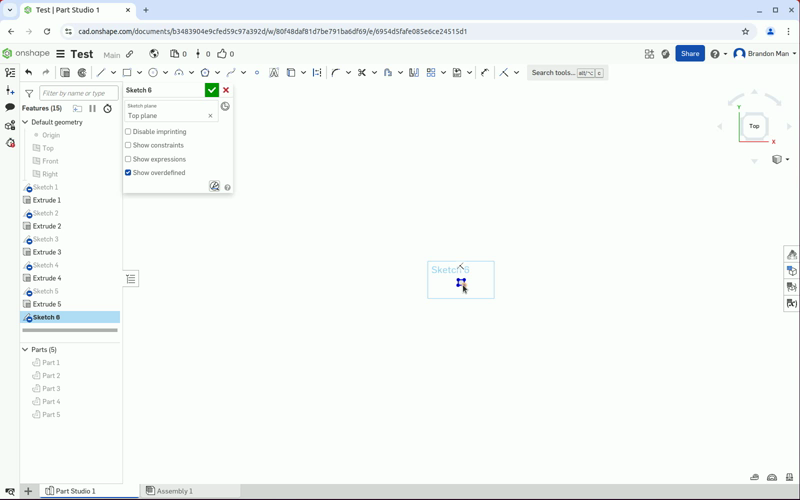
scroll(6)
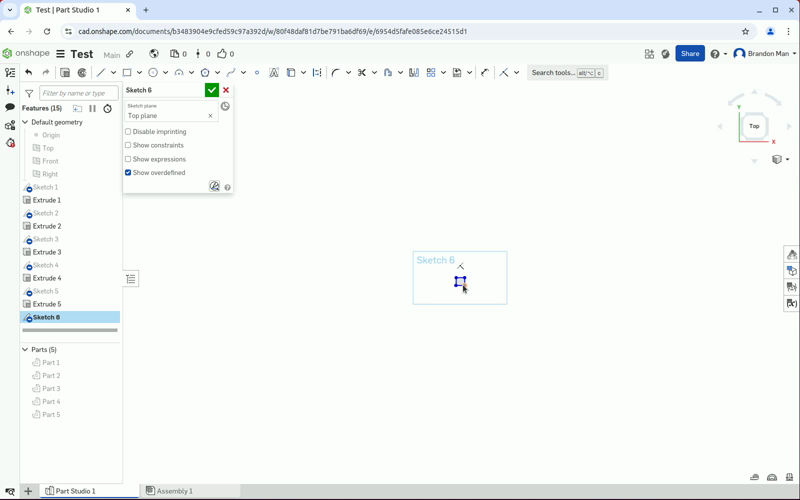
scroll(6)
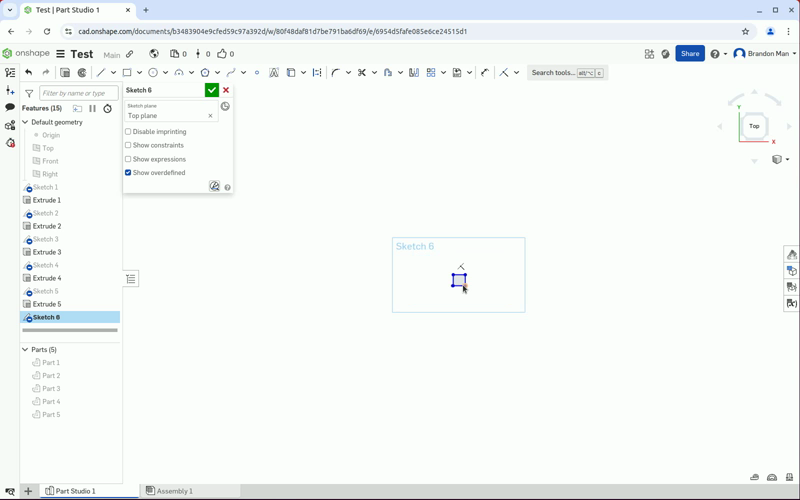
scroll(6)
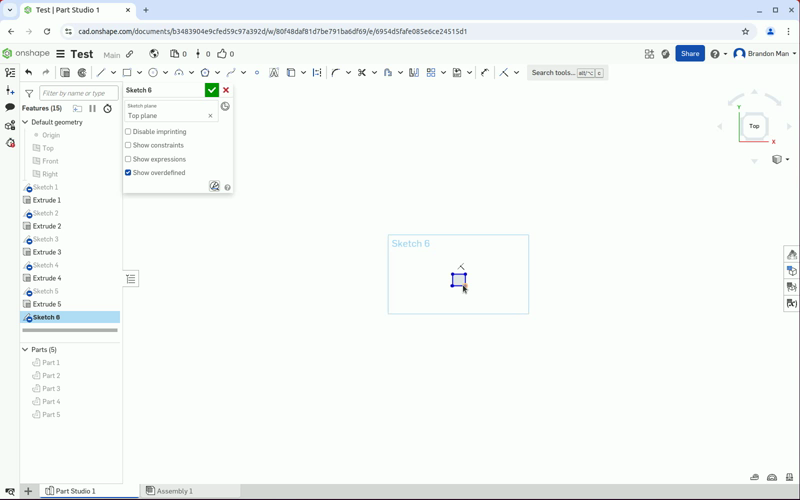
scroll(6)
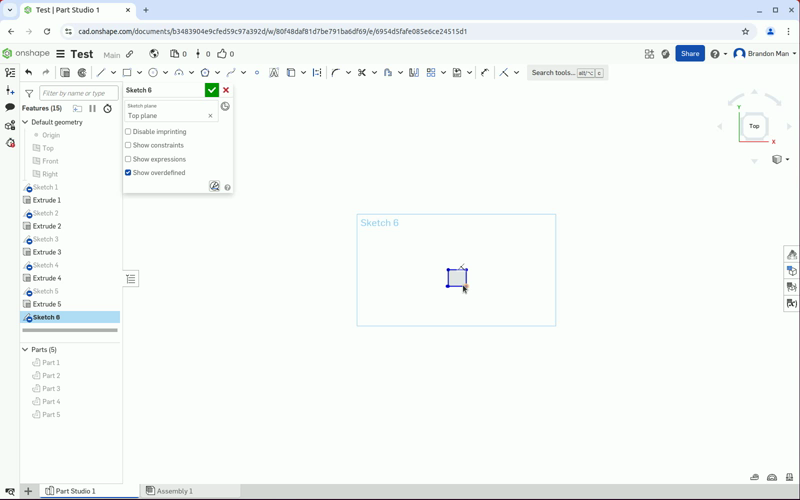
scroll(6)
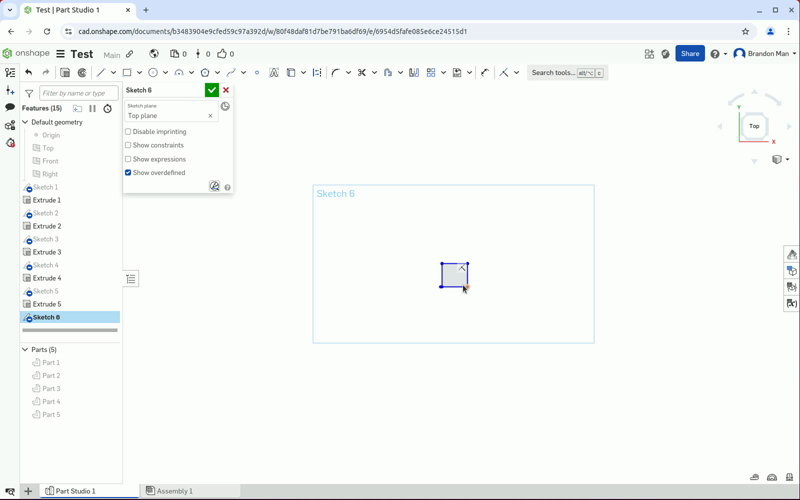
scroll(6)
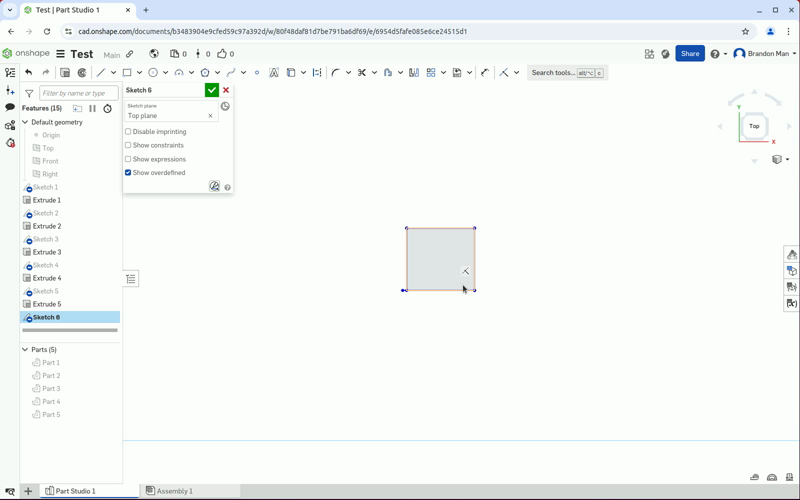
click(463, 284)
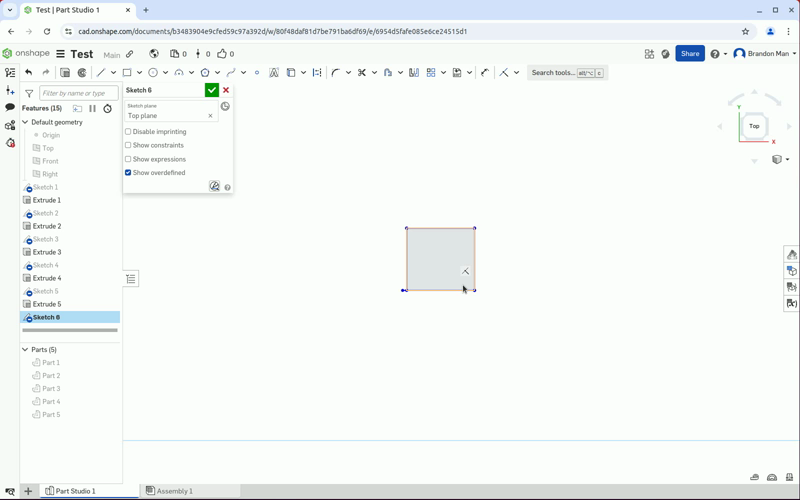
scroll(-6)
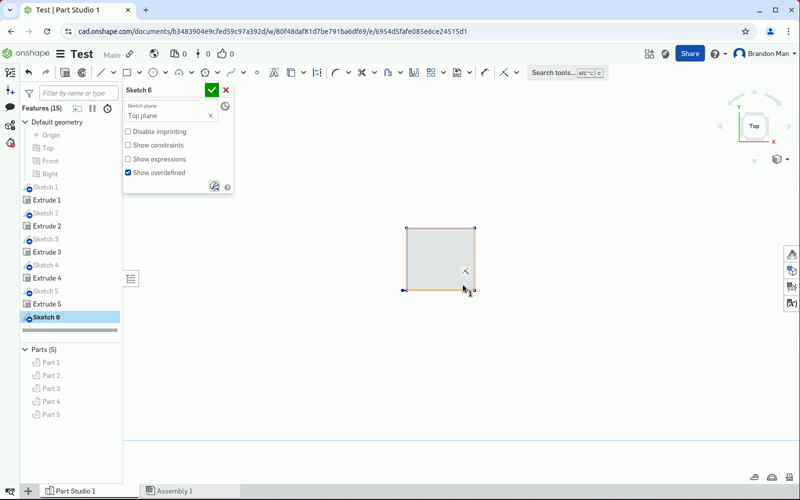
scroll(-6)
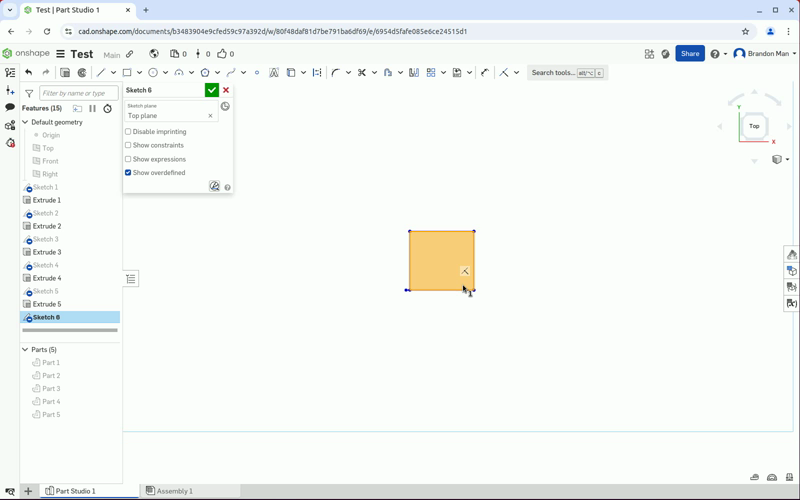
scroll(-6)
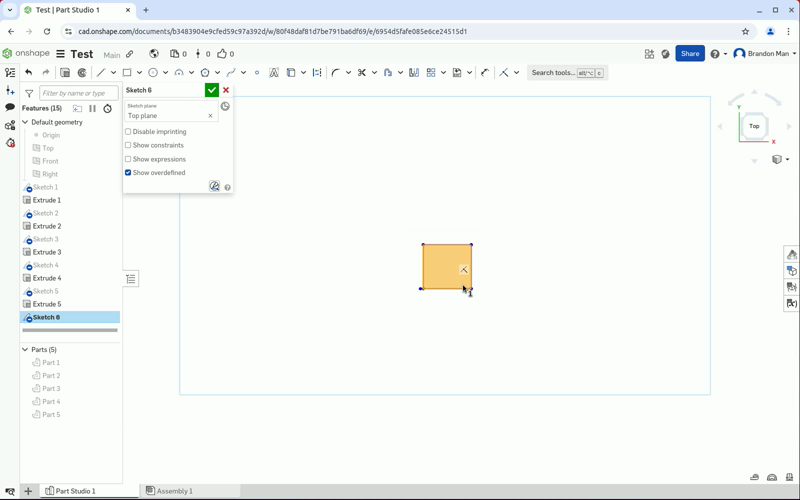
scroll(-6)
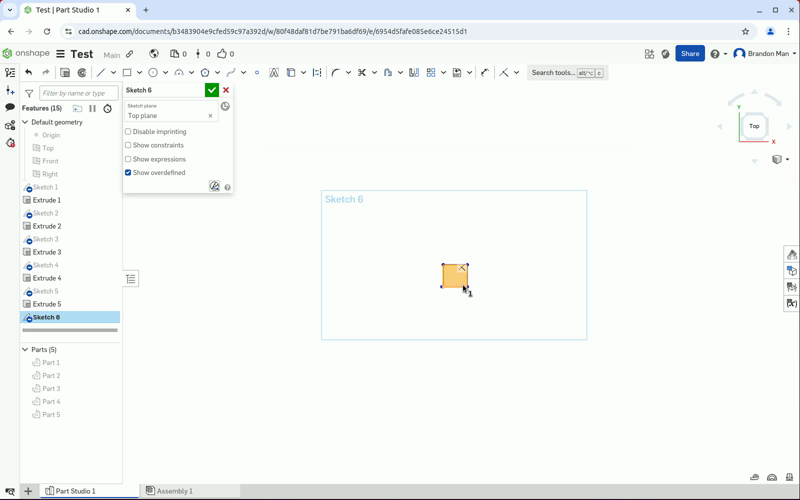
scroll(-6)
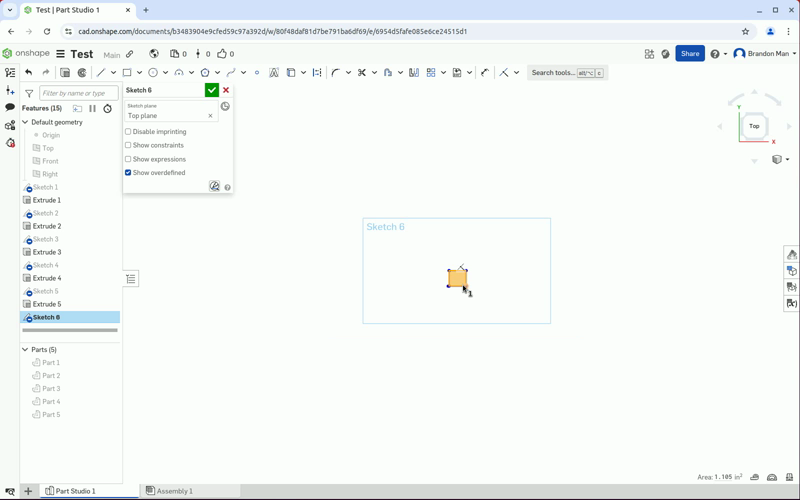
scroll(-6)
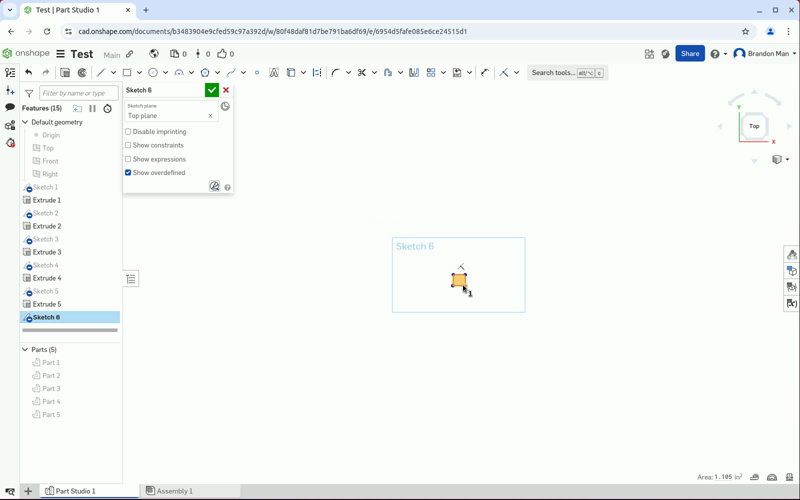
scroll(-6)
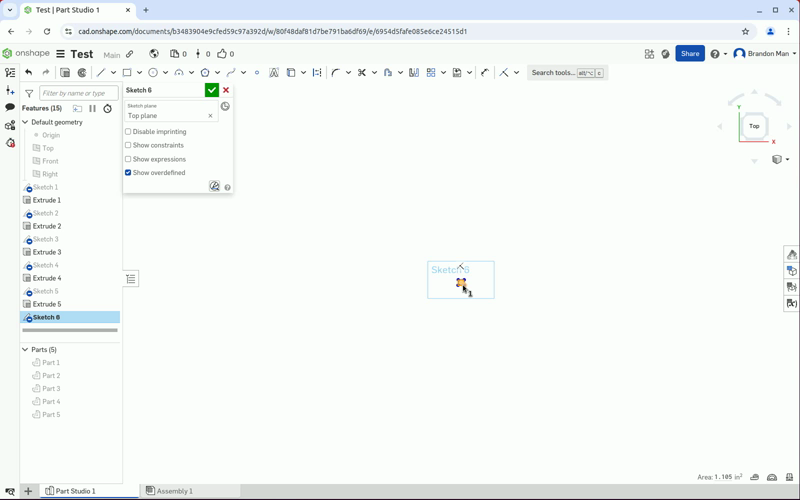
mouse_move(73, 352)
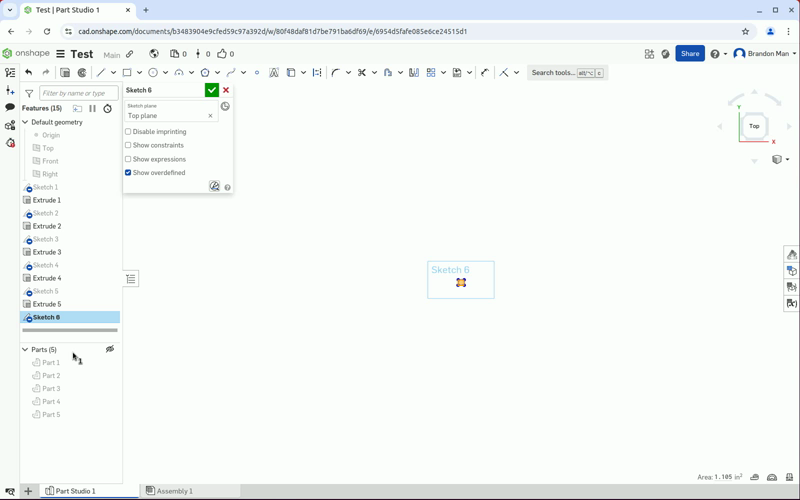
key(shift+y)
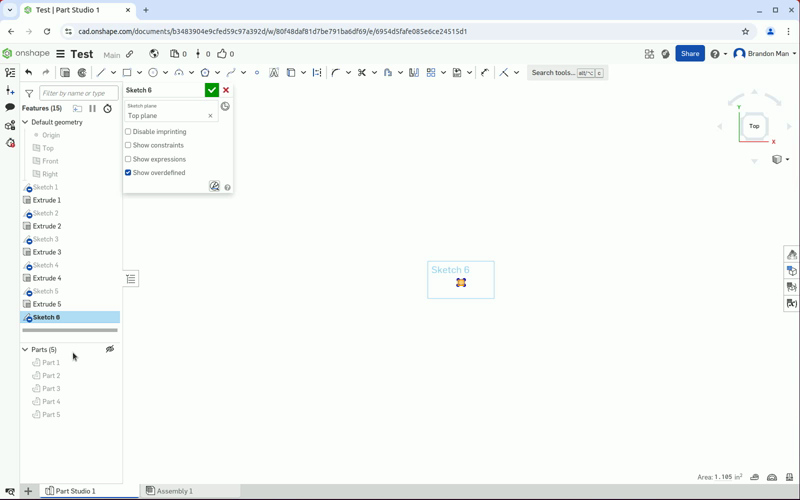
key(shift+e)
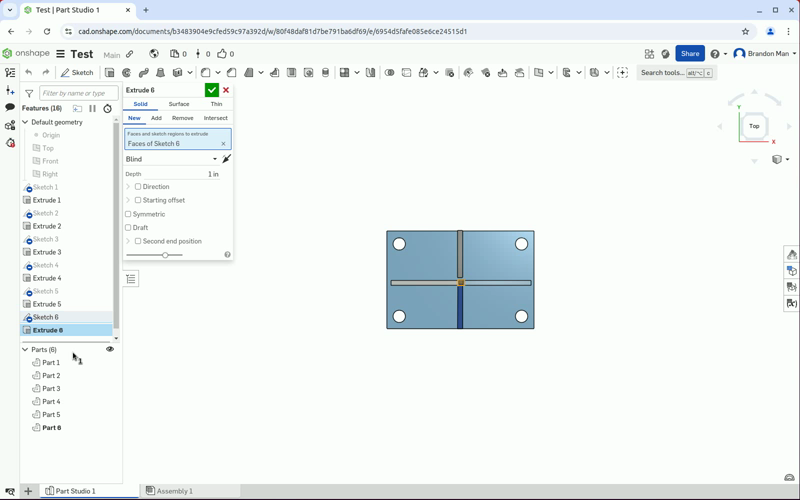
mouse_move(143, 106)
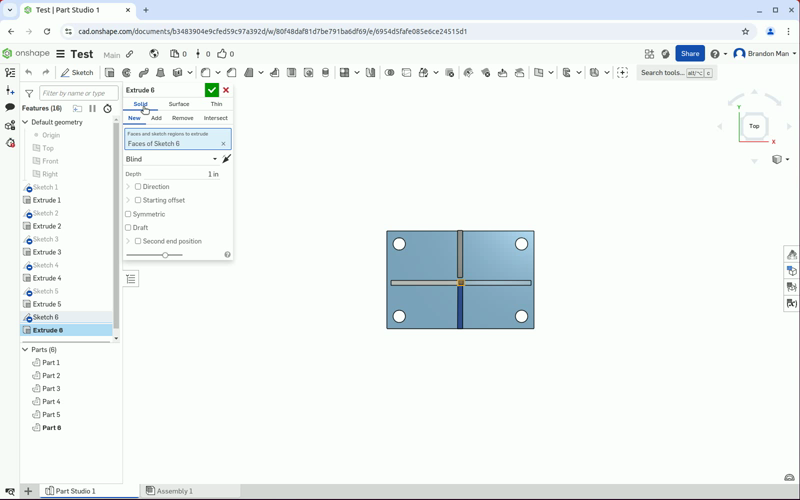
click(143, 106)
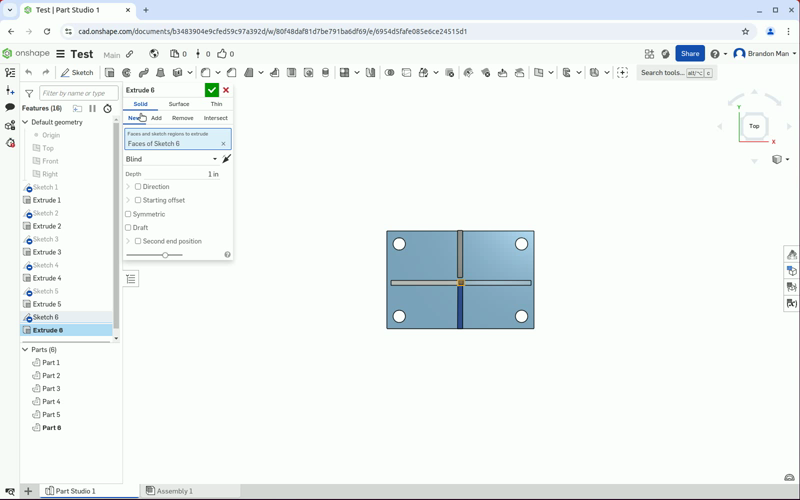
mouse_move(137, 120)
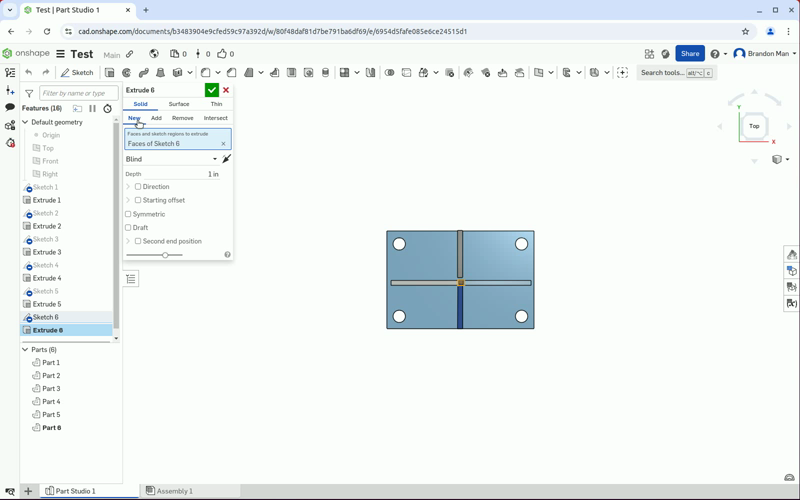
click(137, 120)
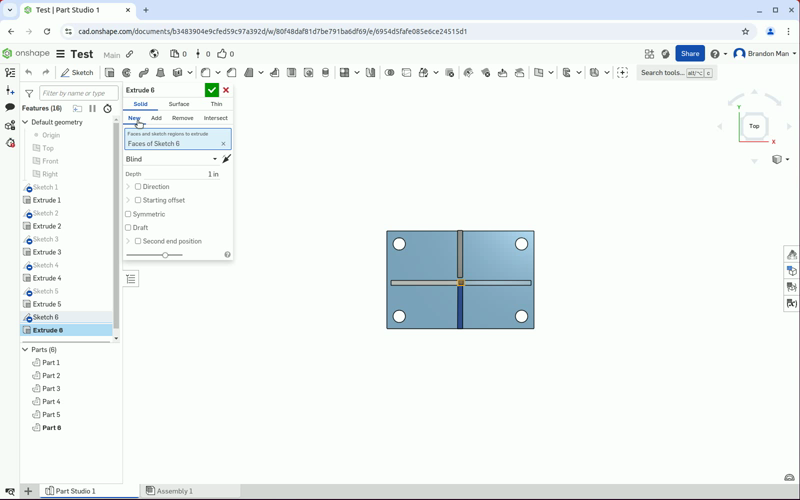
key(tab, 4)
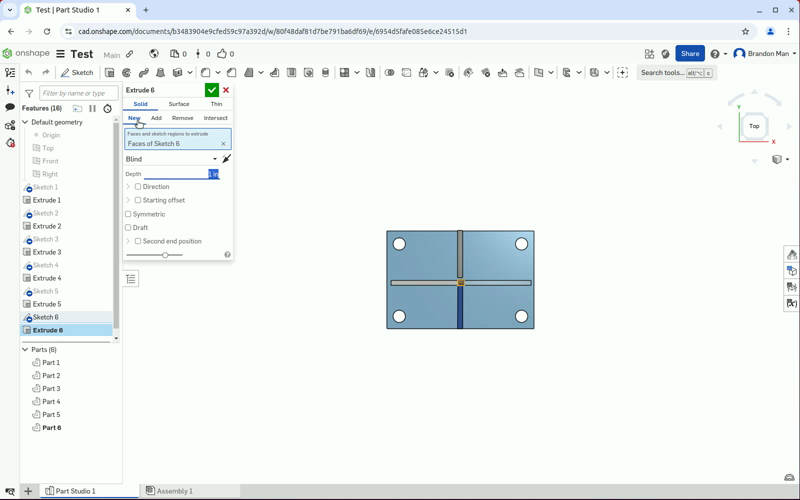
text(21.423)
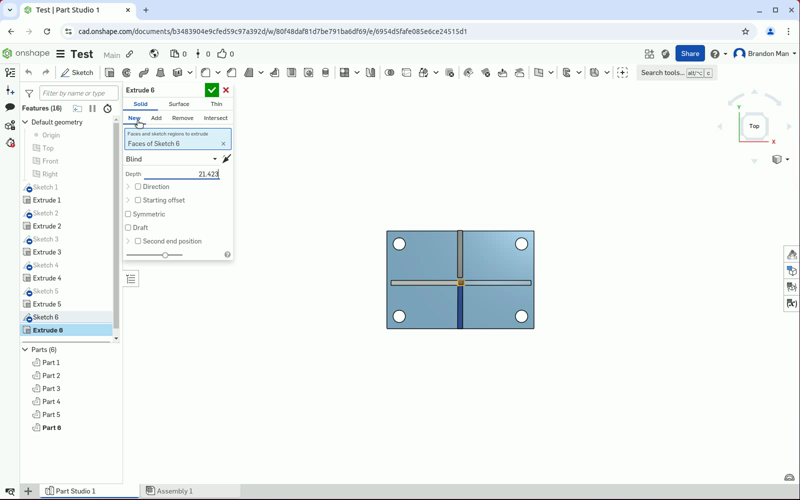
key(enter)
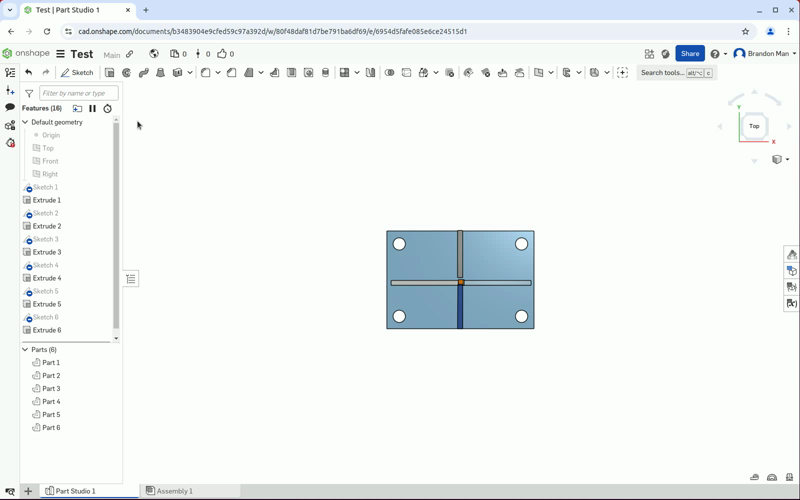
key(shift+h)
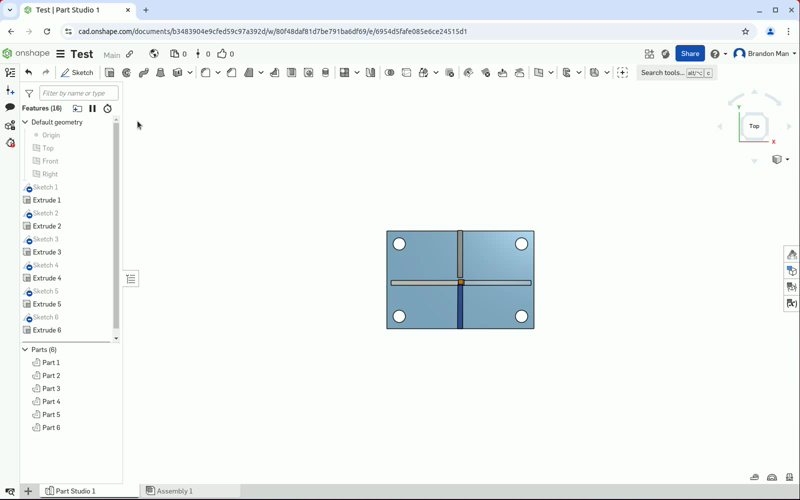
key(shift+h)
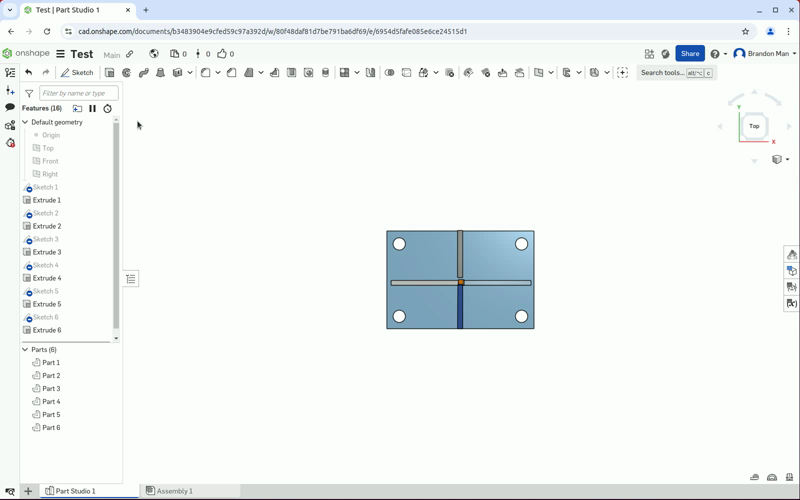
key(shift+7)
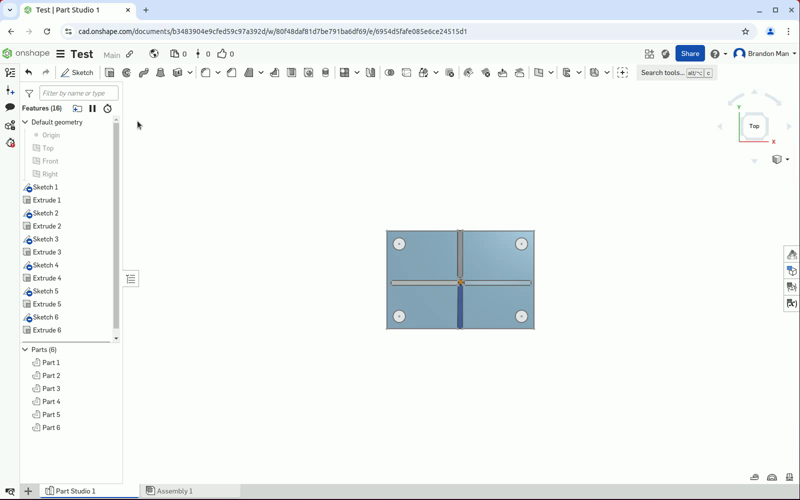
key(up, 3)
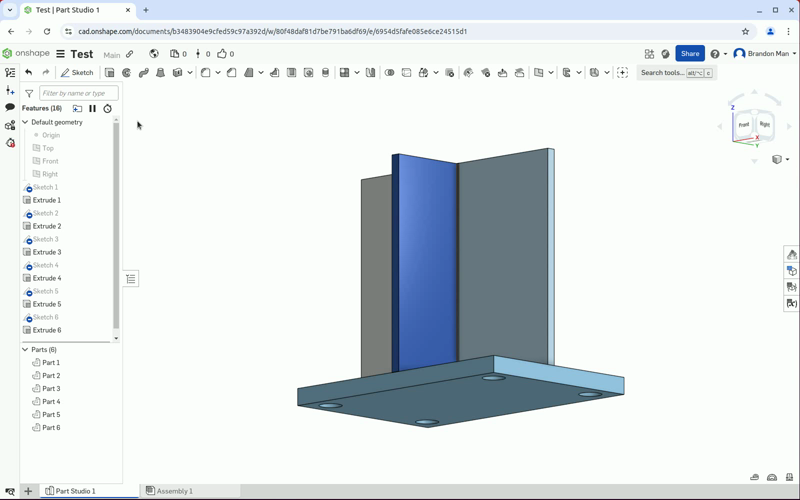
key(left, 3)
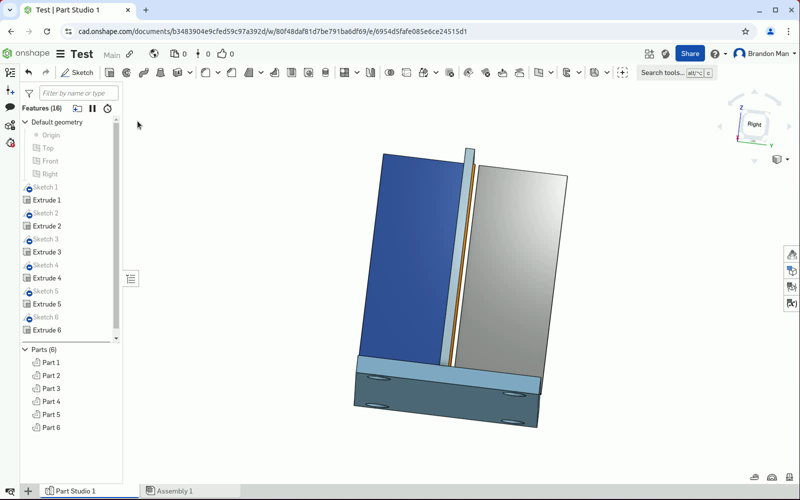
key(right, 3)
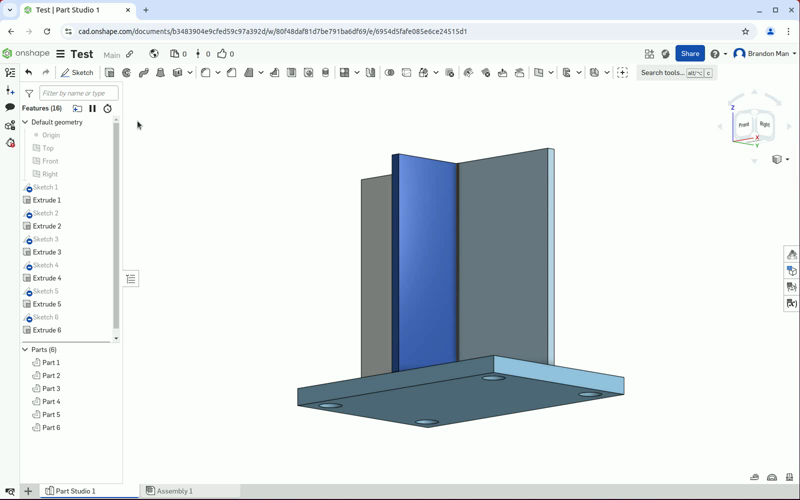
key(down, 3)
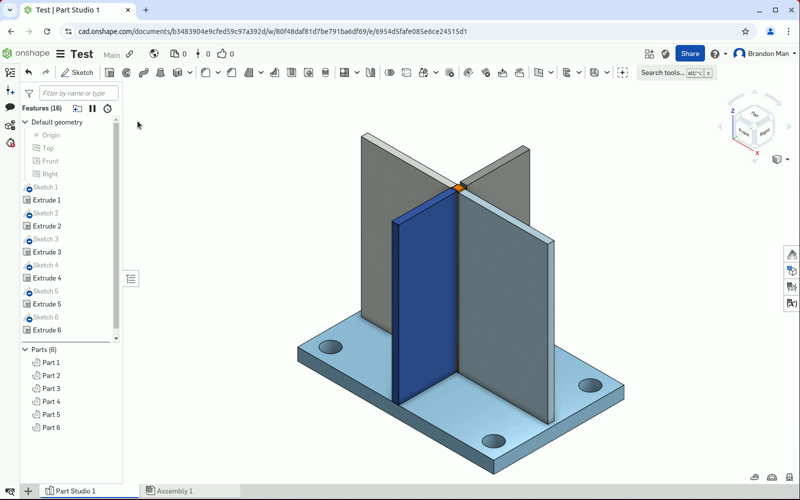
mouse_move(69, 189)
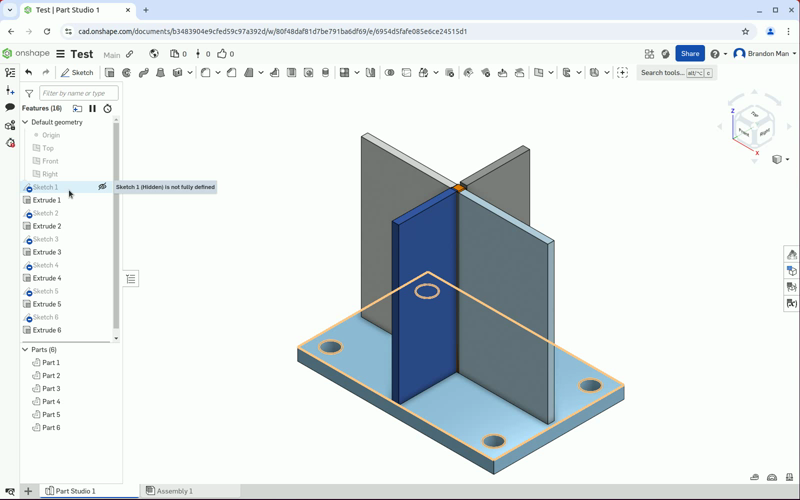
click(69, 189)